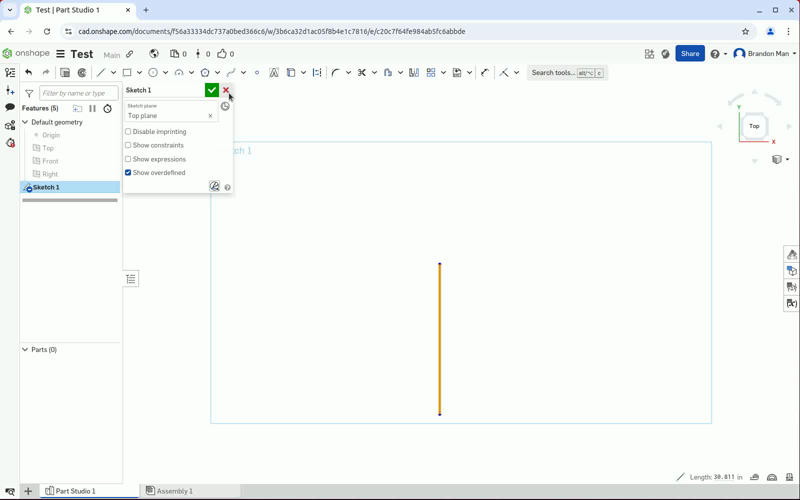
key(shift+h)
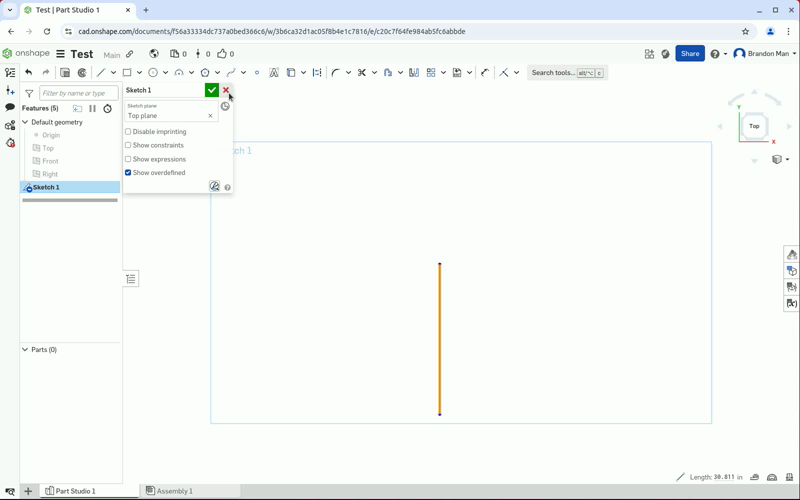
key(shift+s)
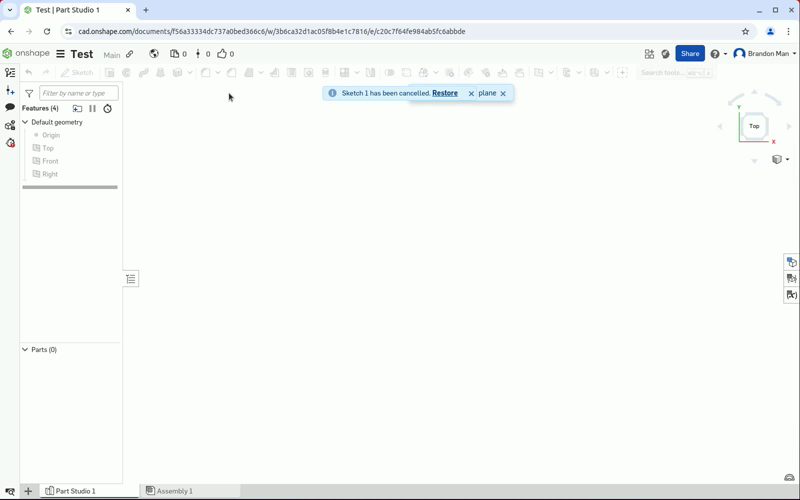
mouse_move(73, 150)
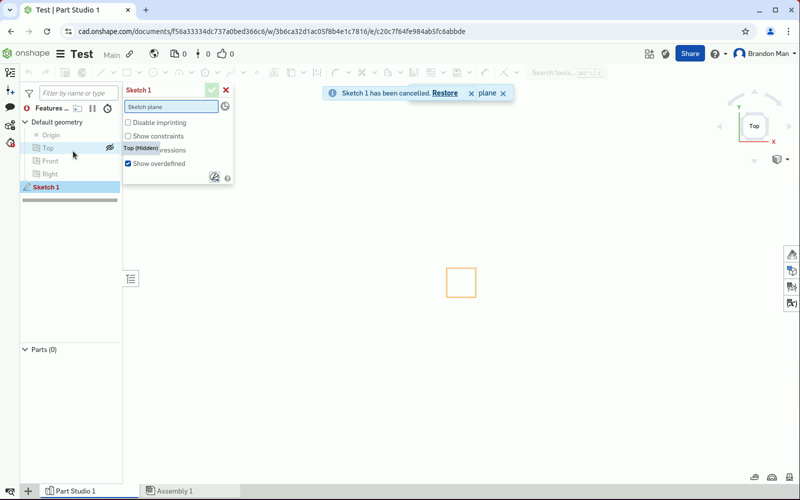
click(73, 150)
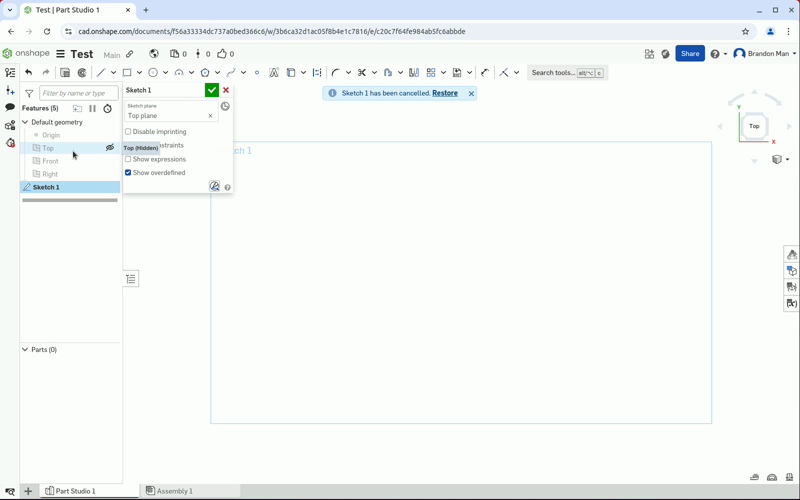
mouse_move(73, 352)
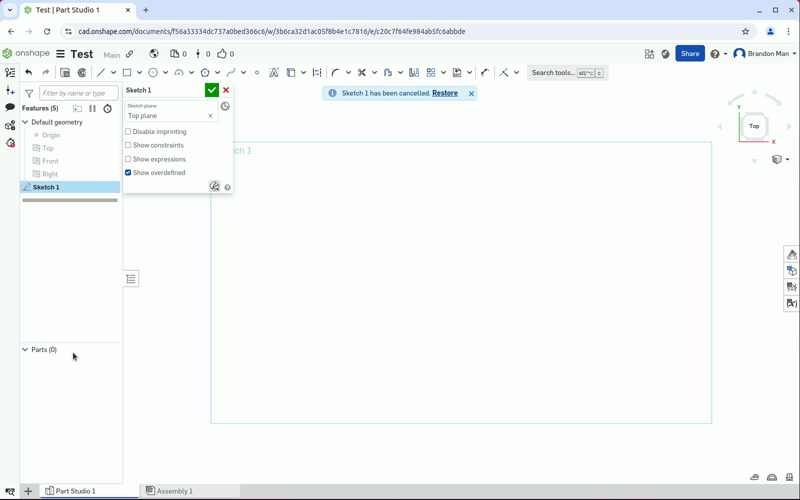
key(y)
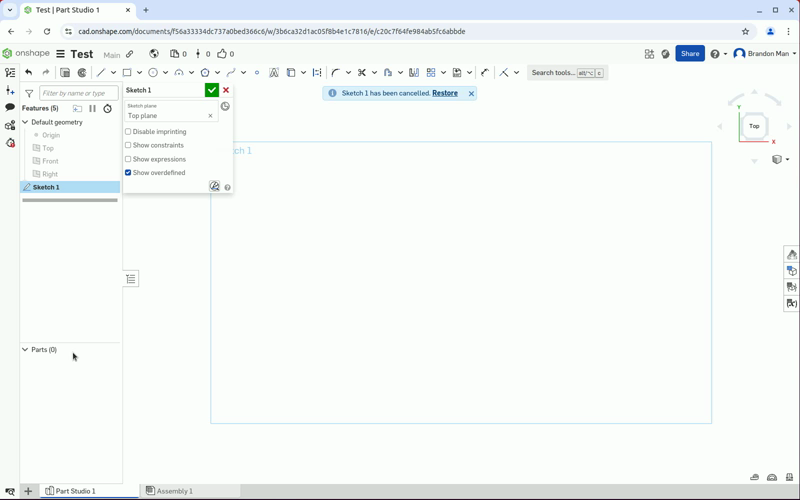
key(l)
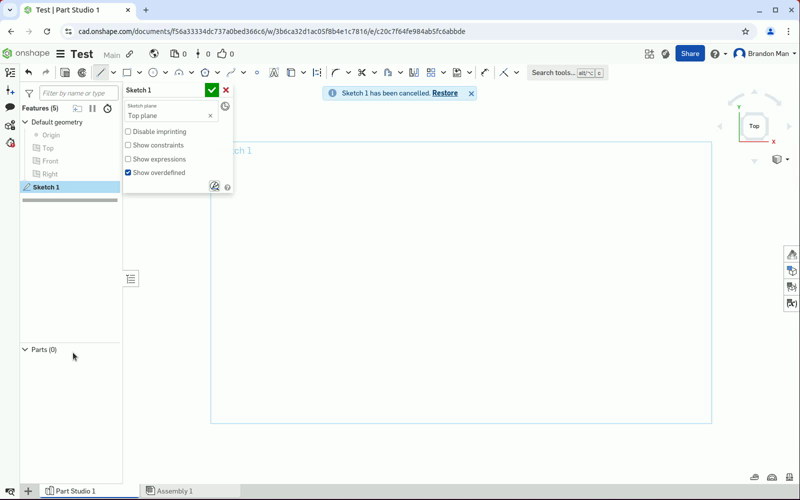
key_down(shift)
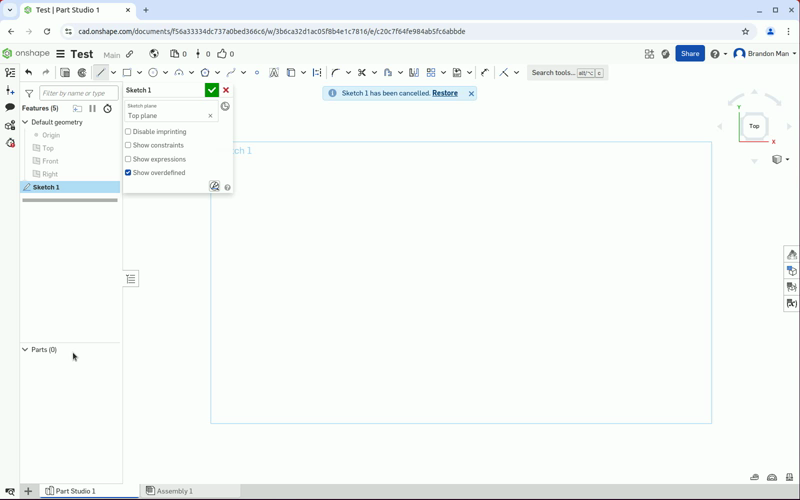
mouse_move(434, 340)
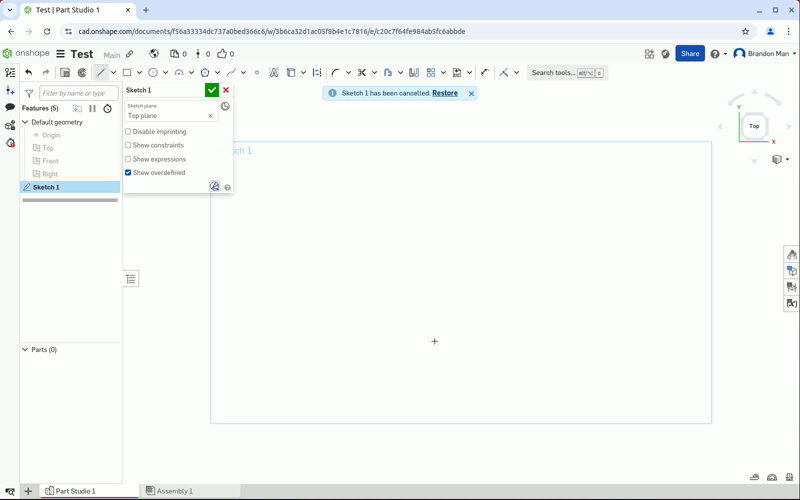
click(434, 340)
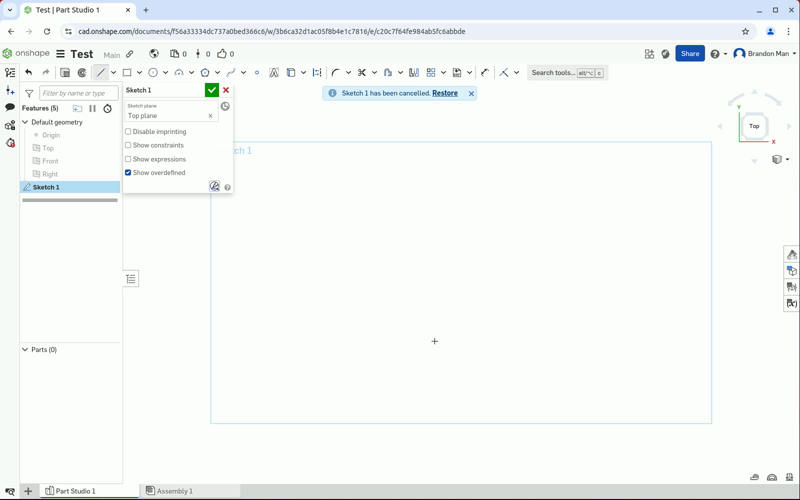
key_up(shift)
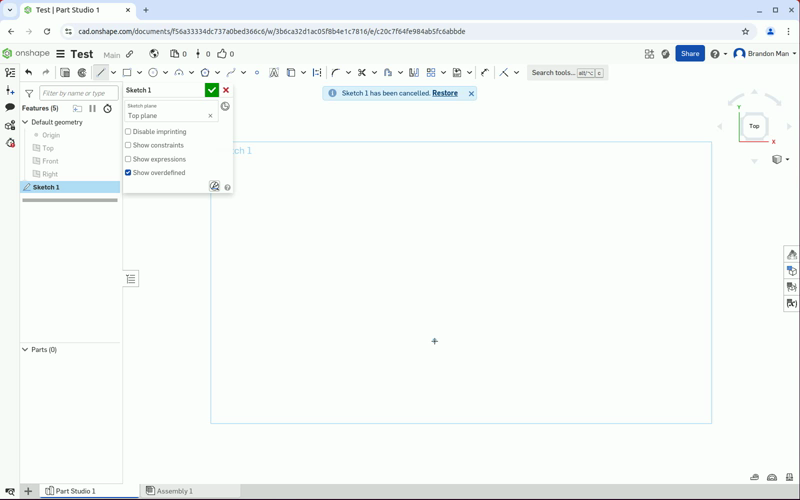
key_down(shift)
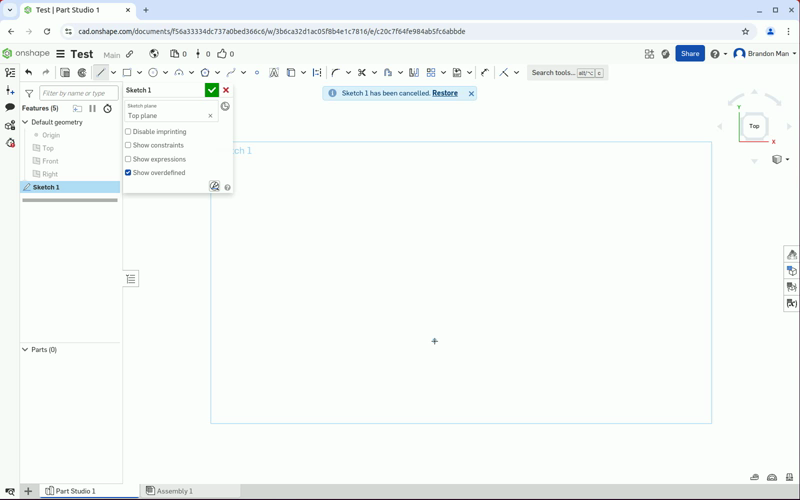
mouse_move(464, 340)
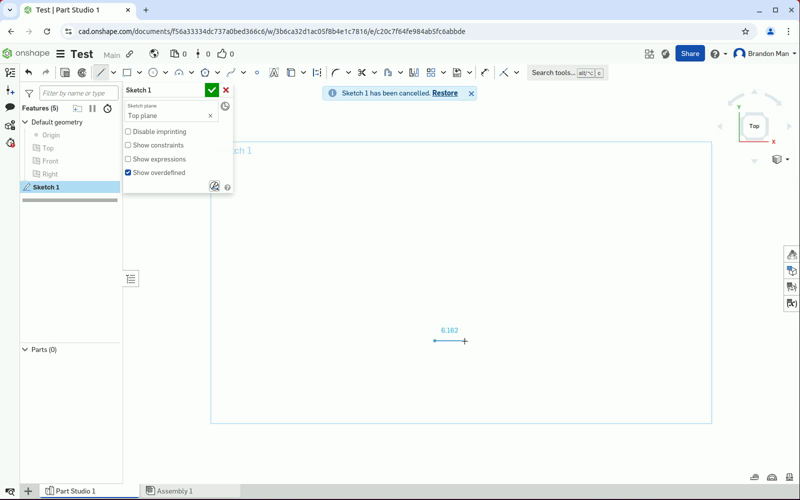
mouse_move(471, 340)
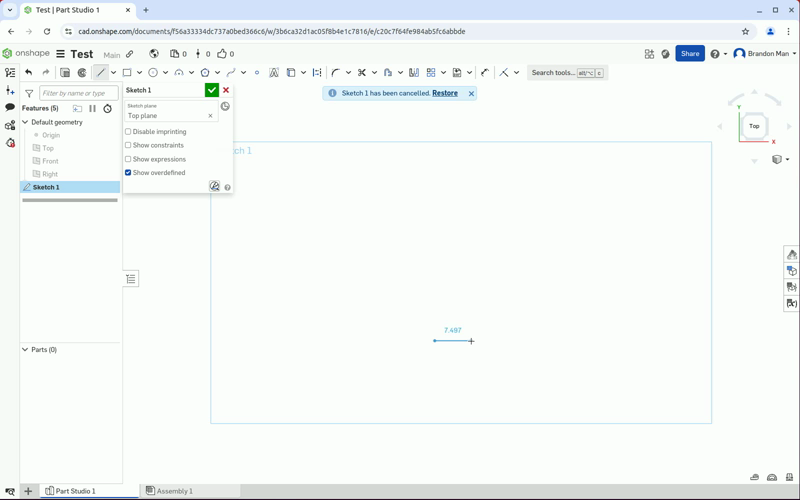
click(471, 340)
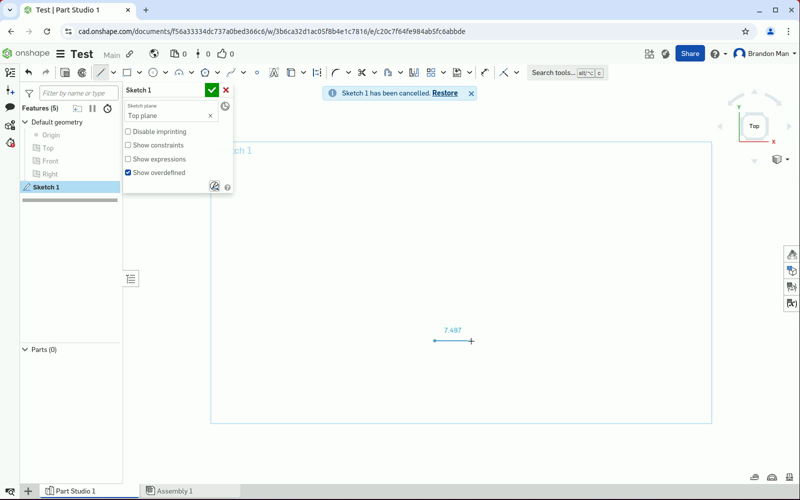
key_up(shift)
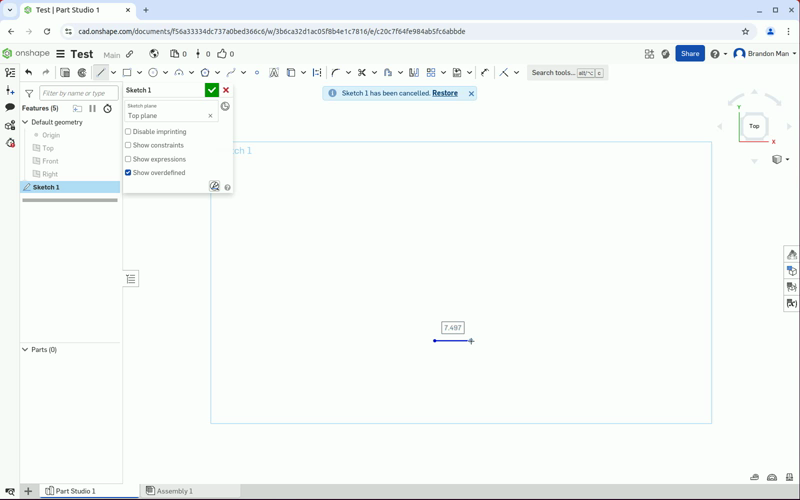
key_down(shift)
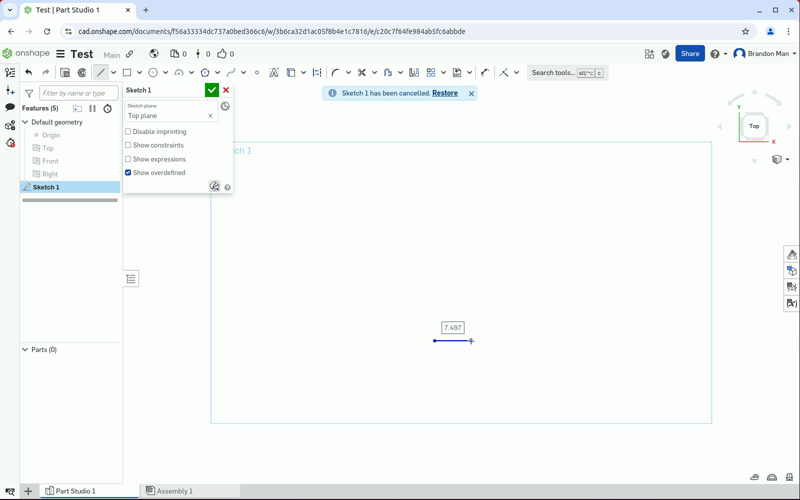
mouse_move(501, 340)
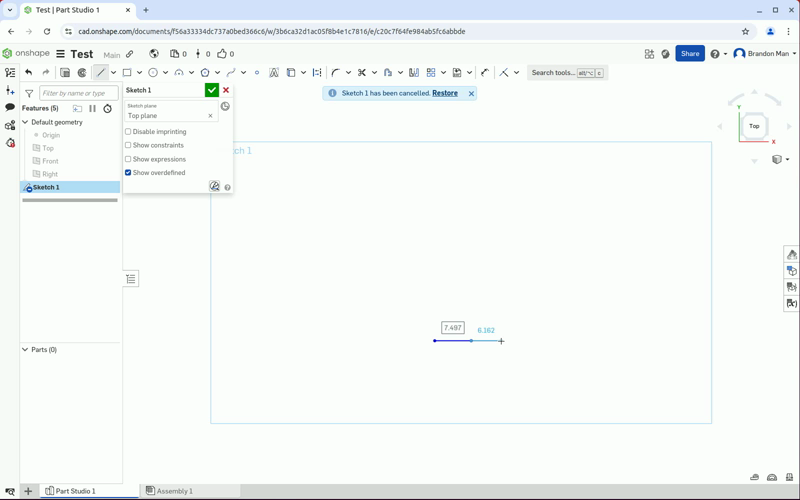
mouse_move(485, 340)
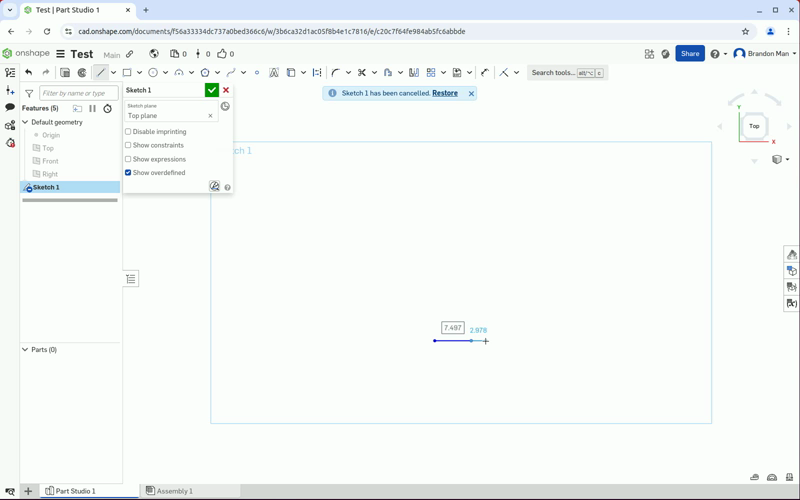
click(485, 340)
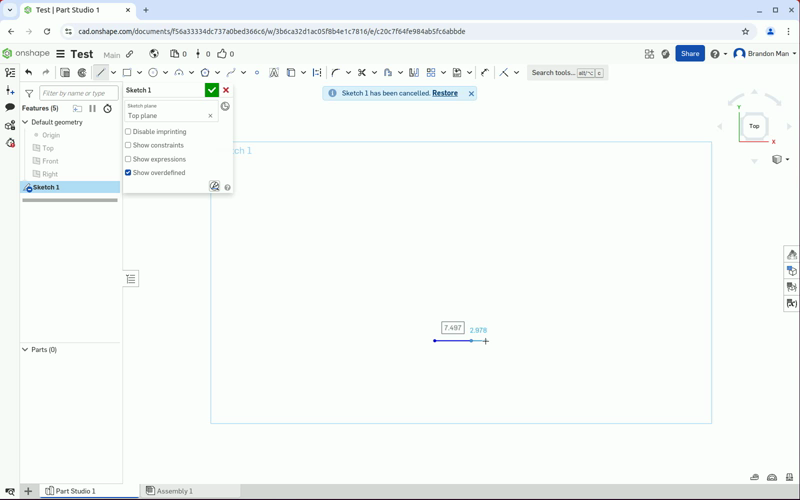
key_up(shift)
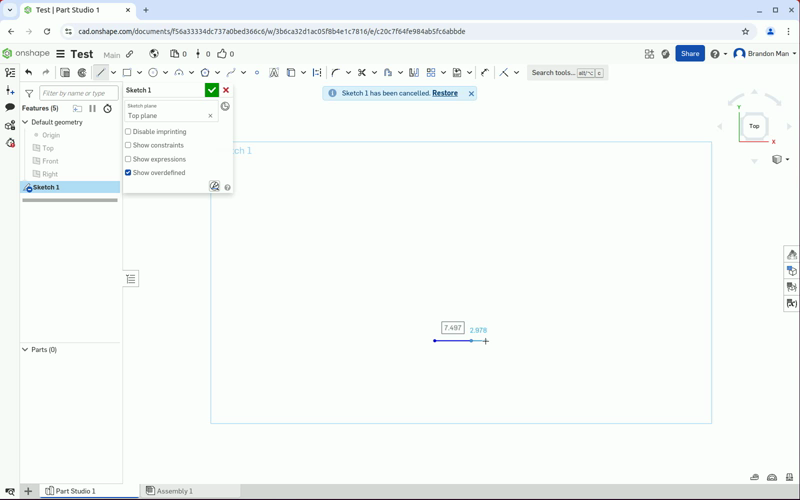
key_down(shift)
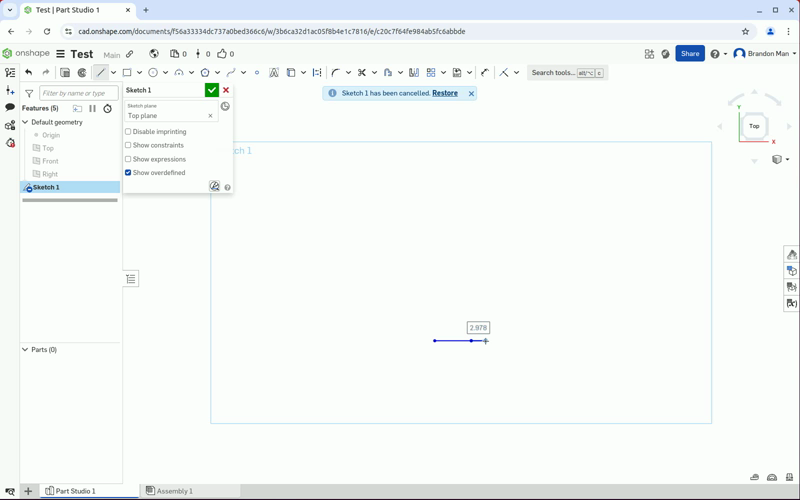
mouse_move(485, 225)
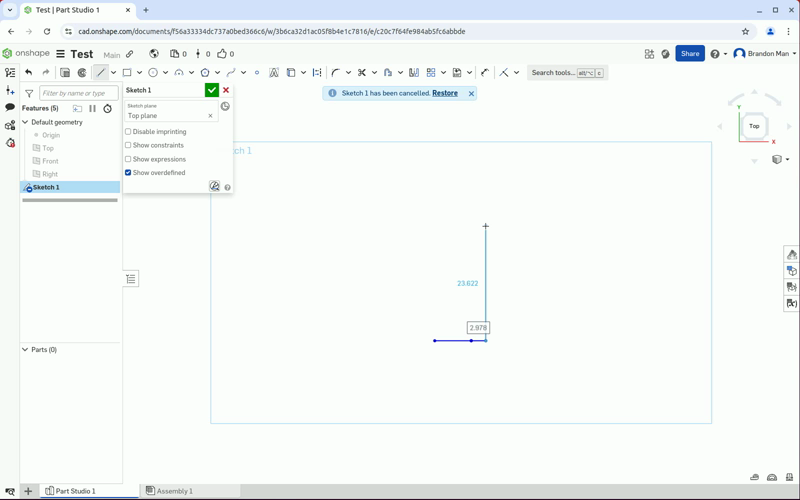
click(485, 225)
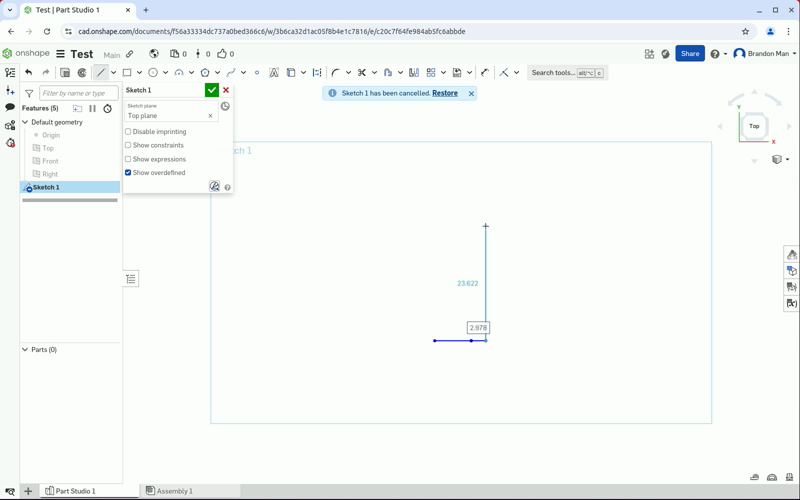
key_up(shift)
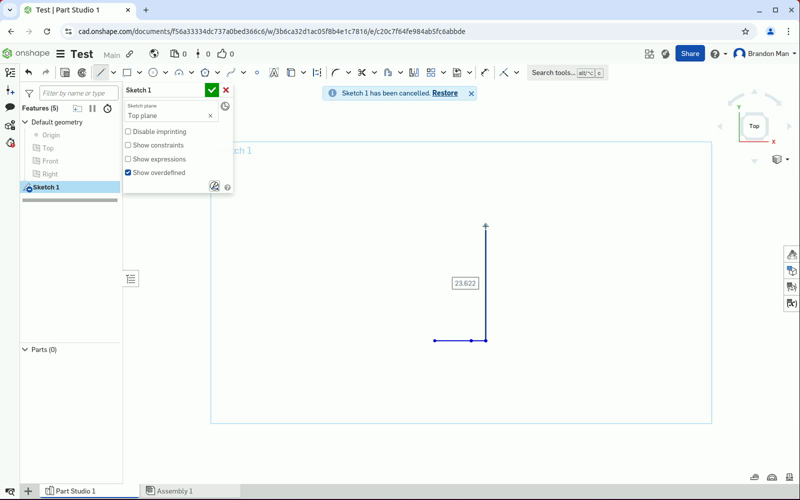
key_down(shift)
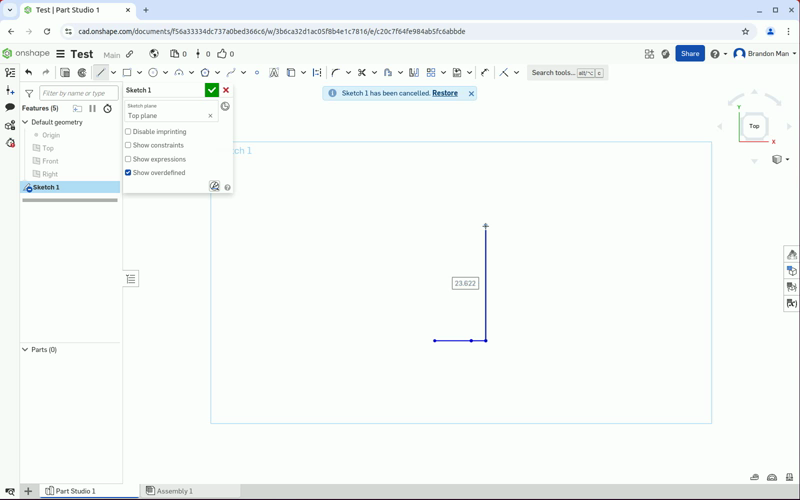
mouse_move(515, 225)
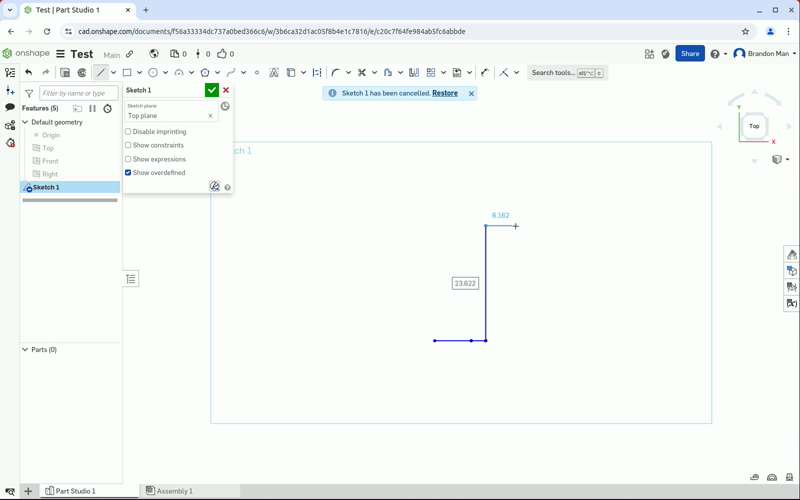
mouse_move(450, 225)
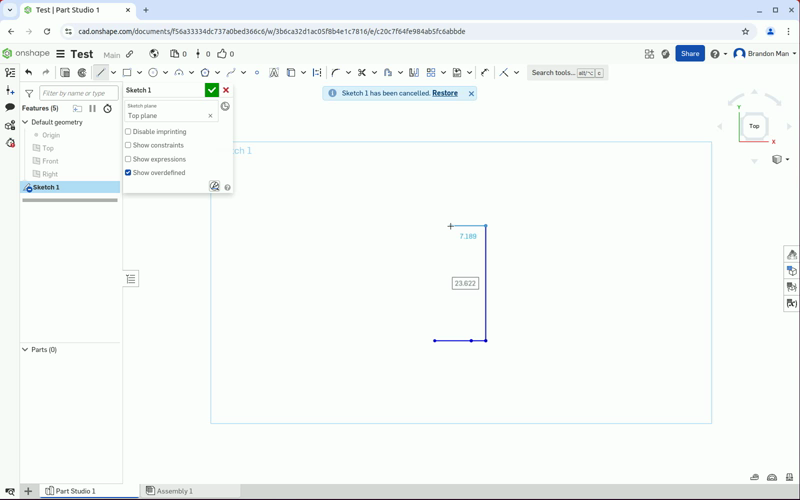
click(450, 225)
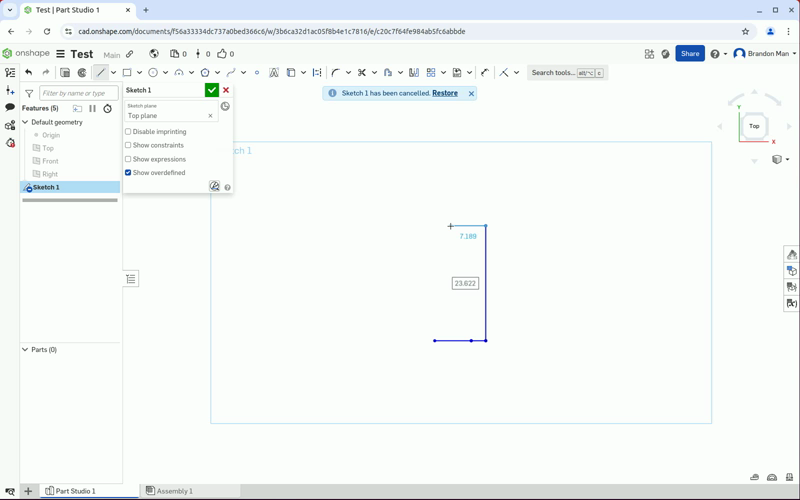
key_up(shift)
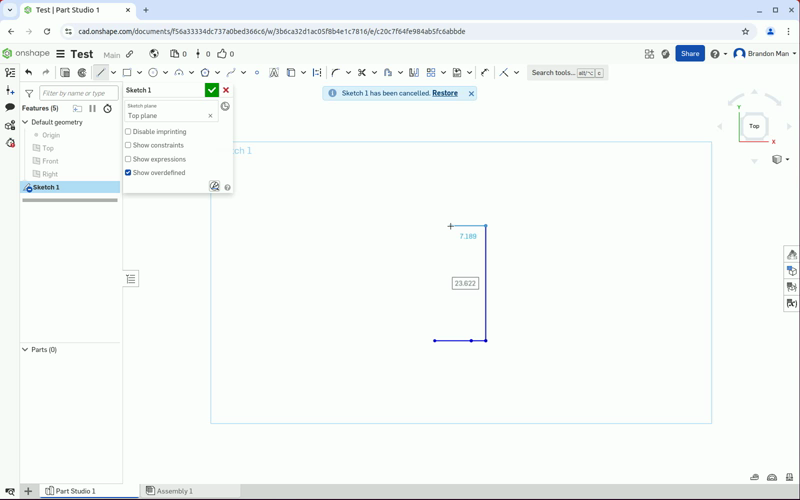
key_down(shift)
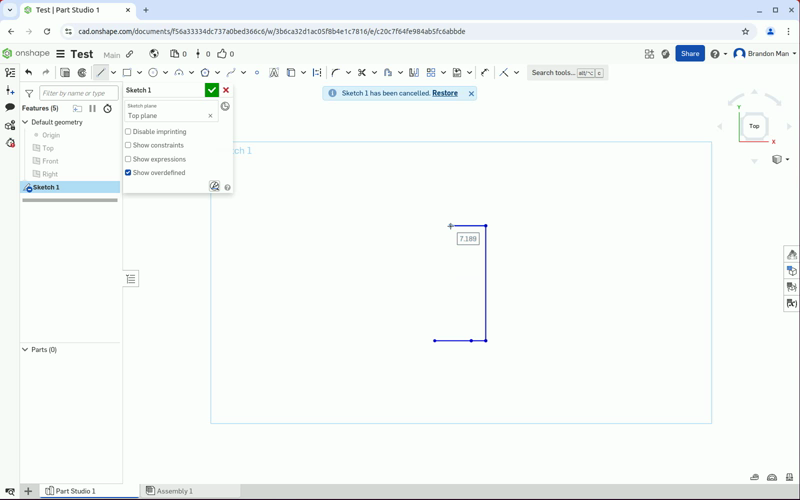
mouse_move(480, 225)
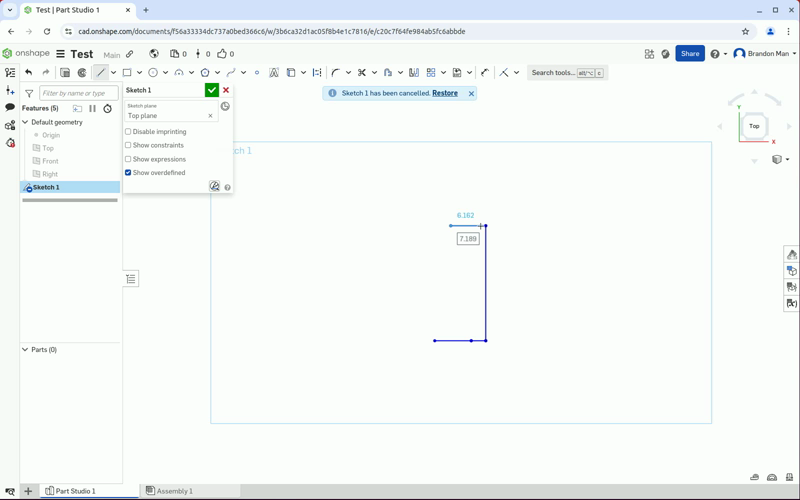
mouse_move(434, 225)
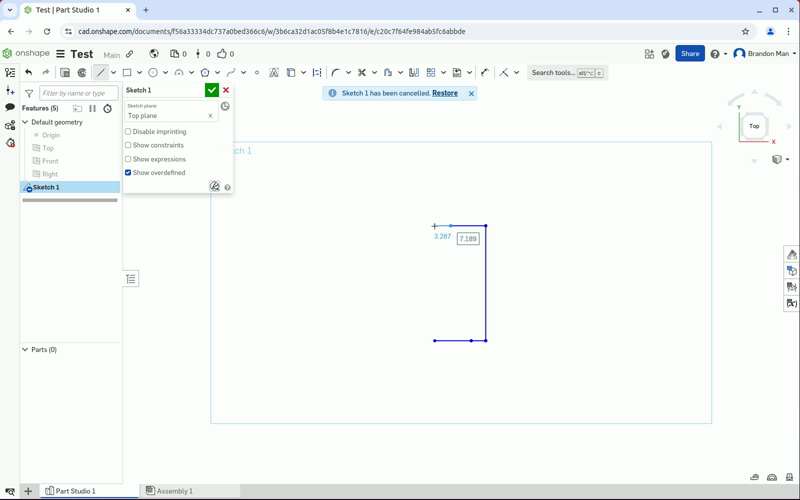
click(434, 225)
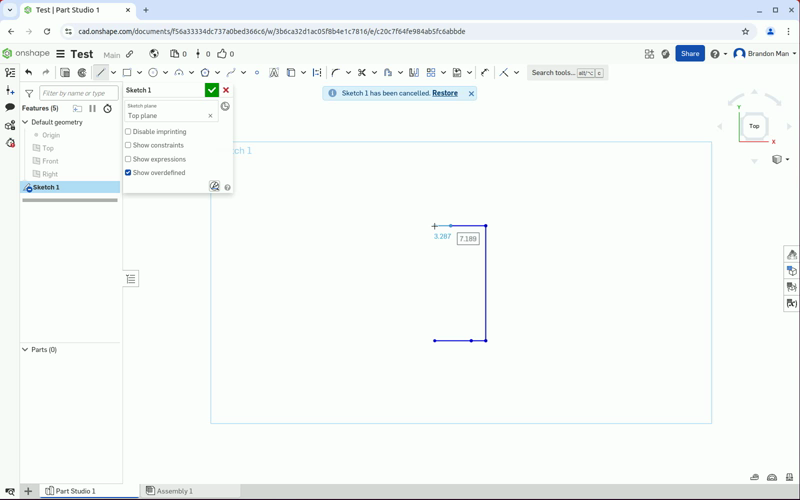
key_up(shift)
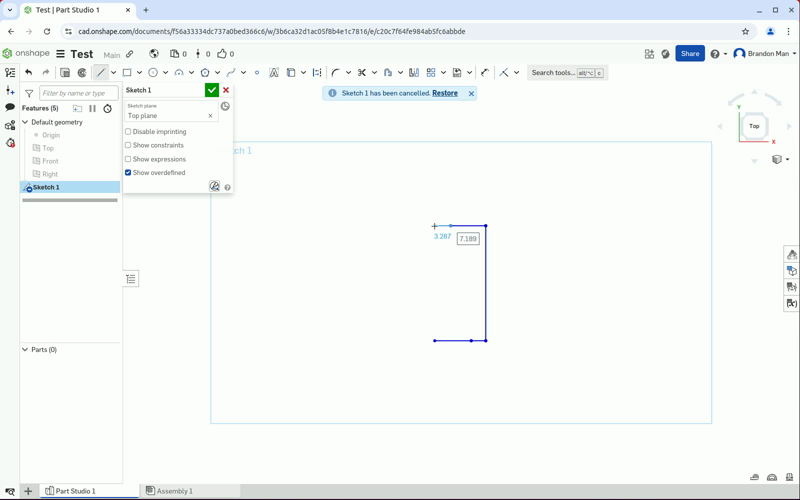
key_down(shift)
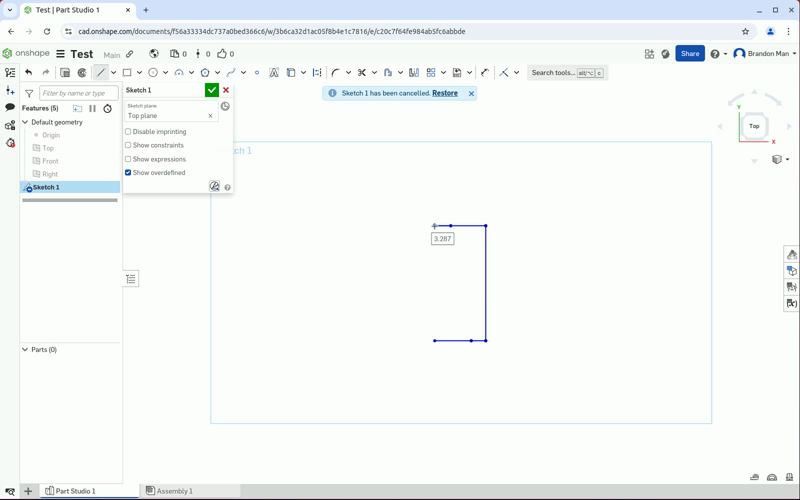
mouse_move(434, 340)
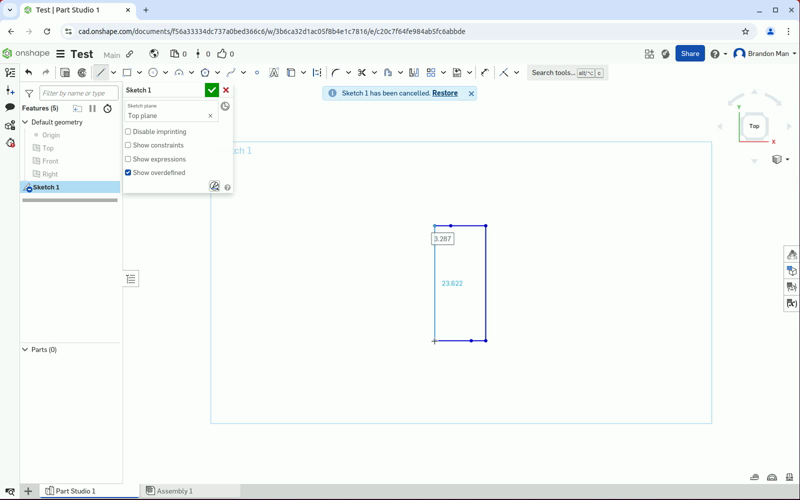
key_up(shift)
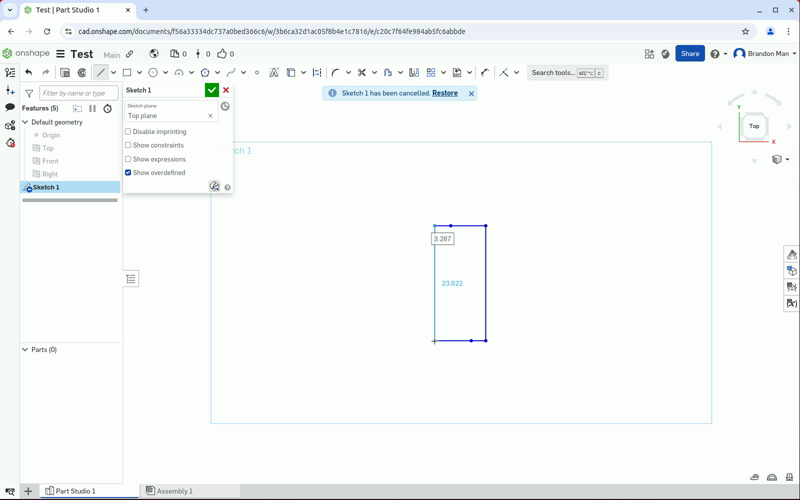
click(434, 340)
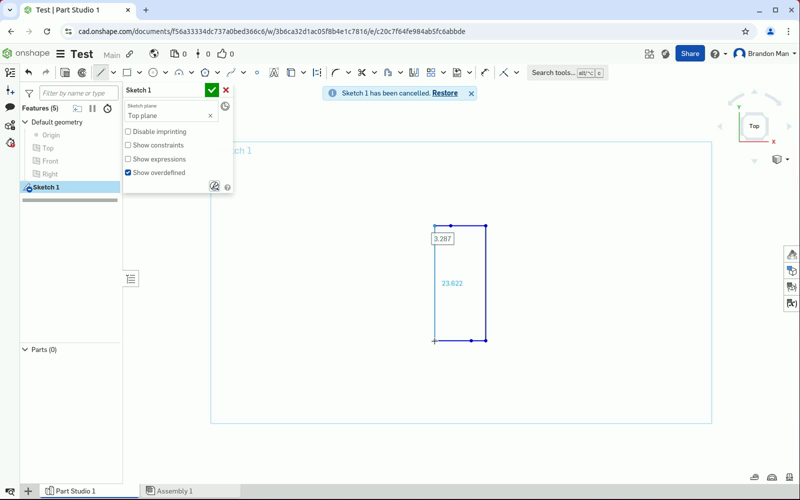
key(esc)
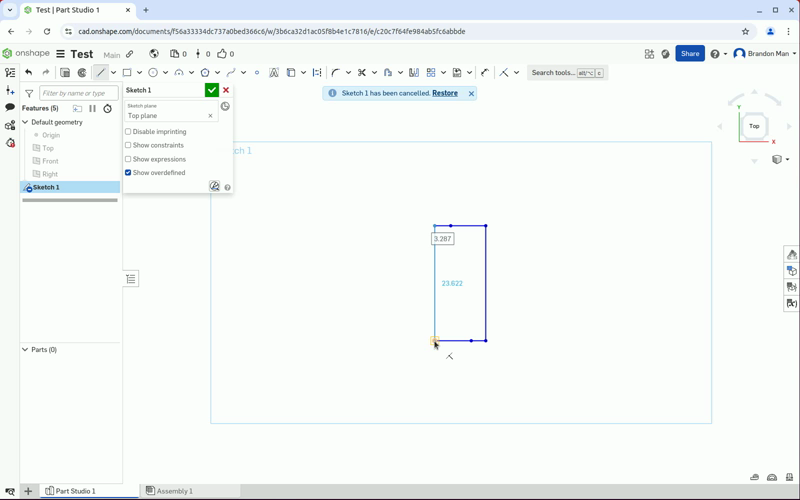
mouse_move(480, 248)
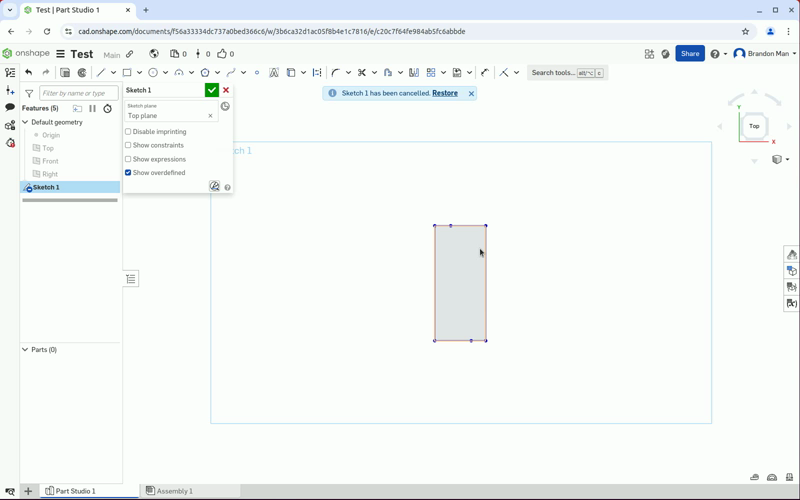
click(480, 248)
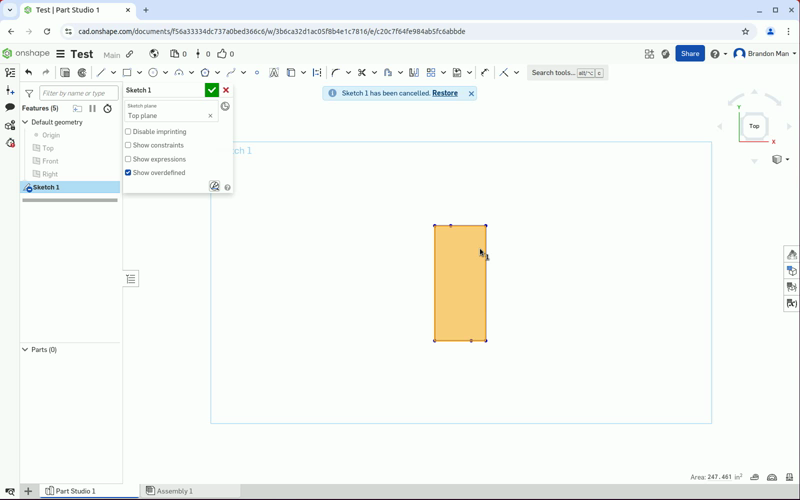
mouse_move(73, 352)
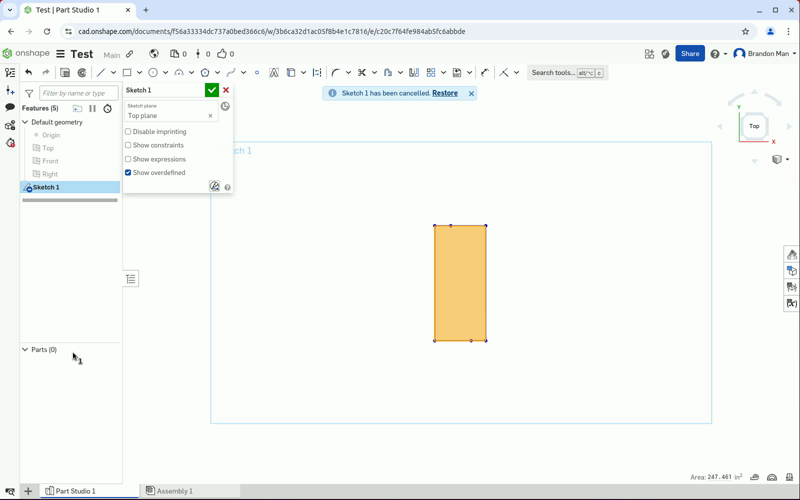
key(shift+y)
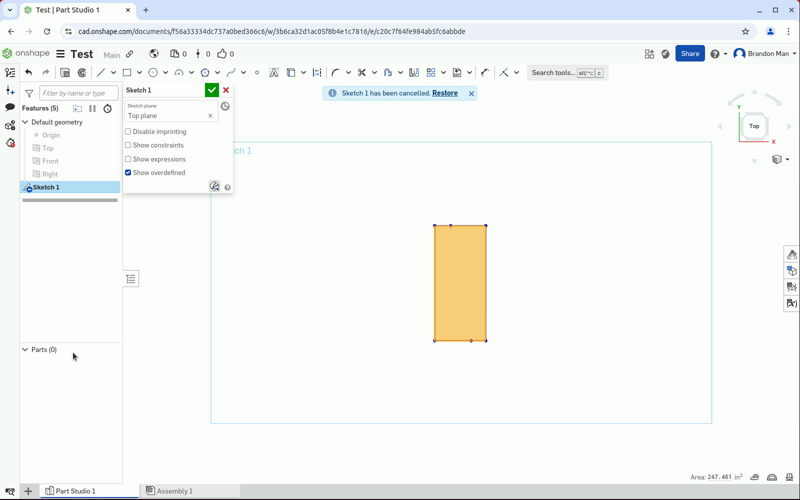
key(shift+e)
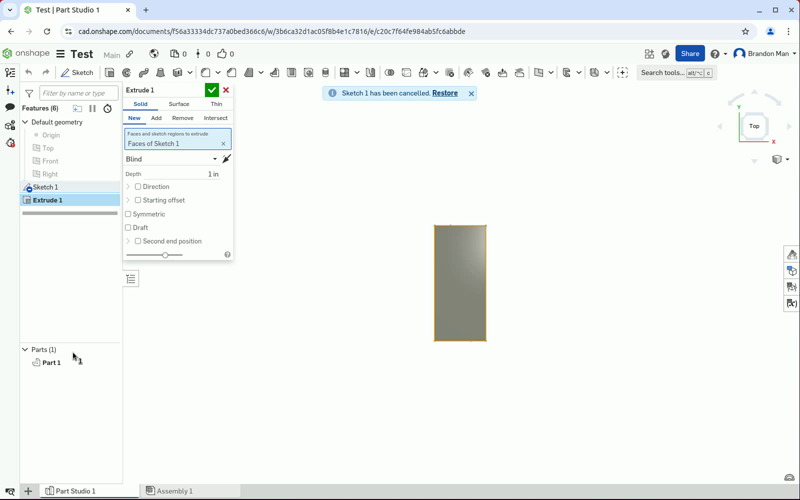
mouse_move(143, 106)
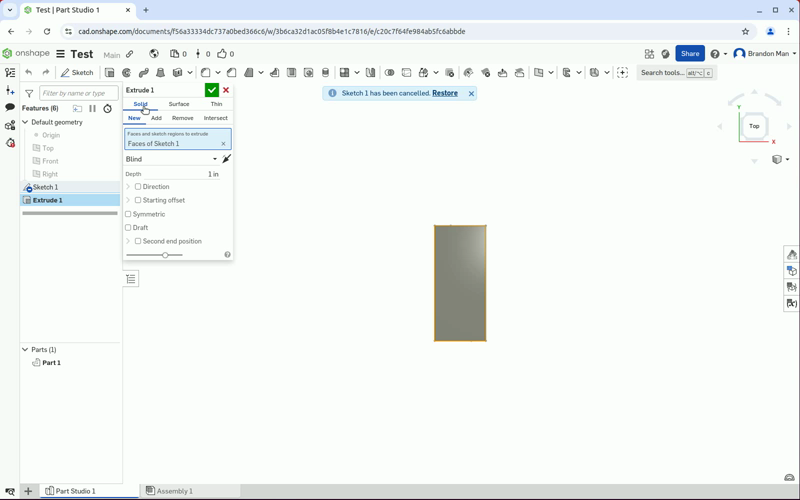
click(143, 106)
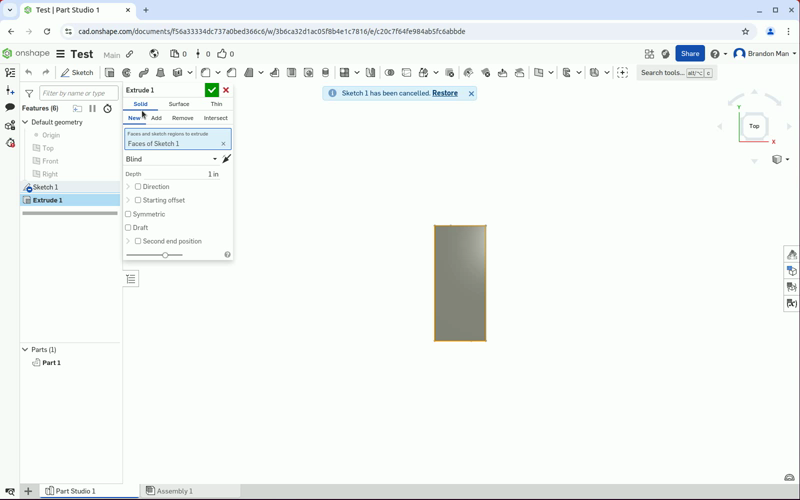
mouse_move(137, 120)
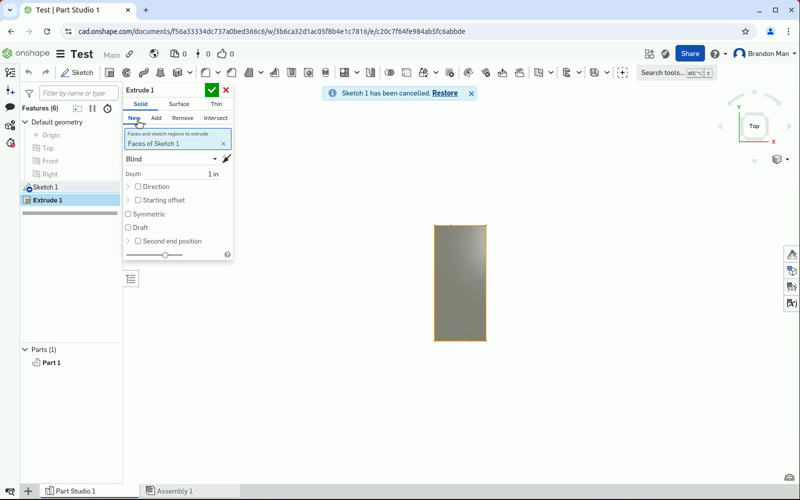
click(137, 120)
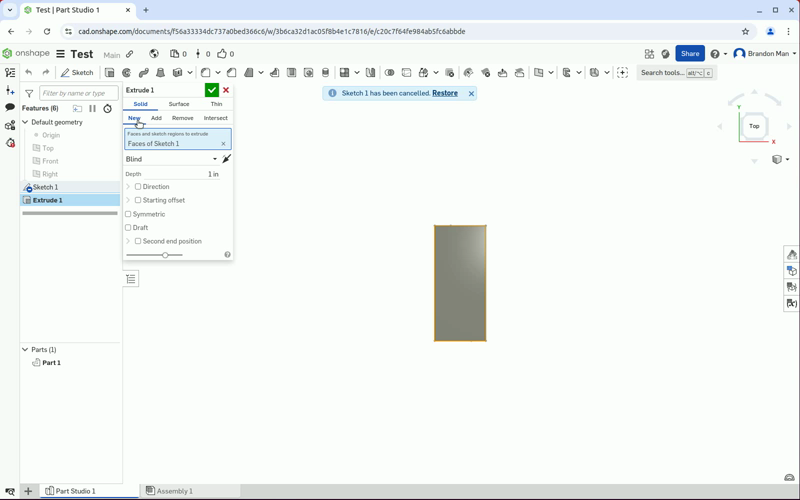
key(tab, 4)
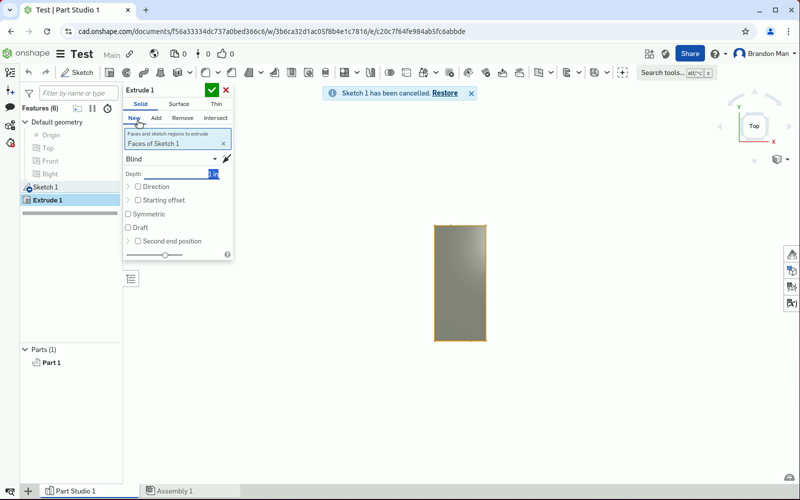
text(22.868)
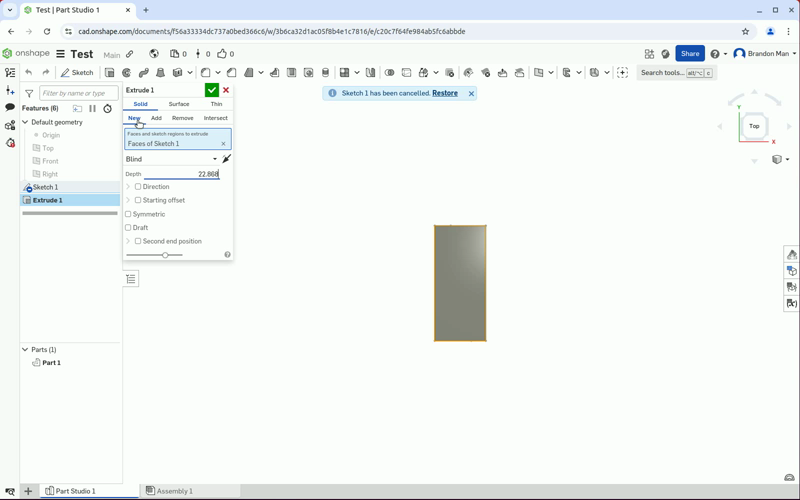
key(enter)
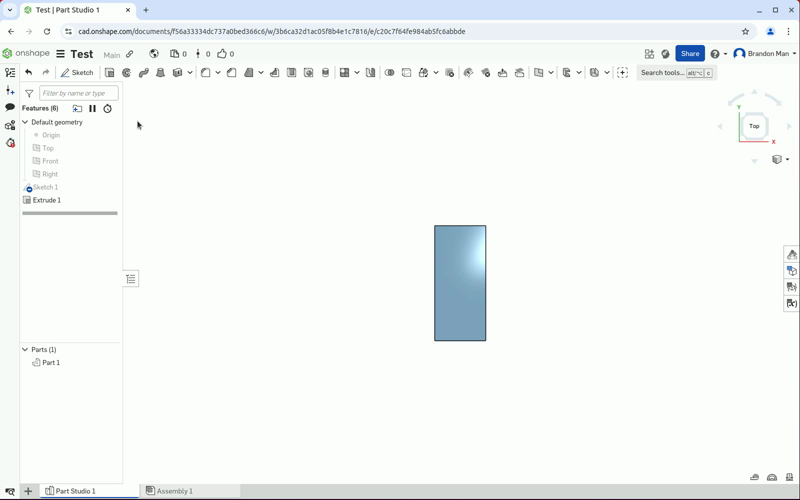
key(shift+h)
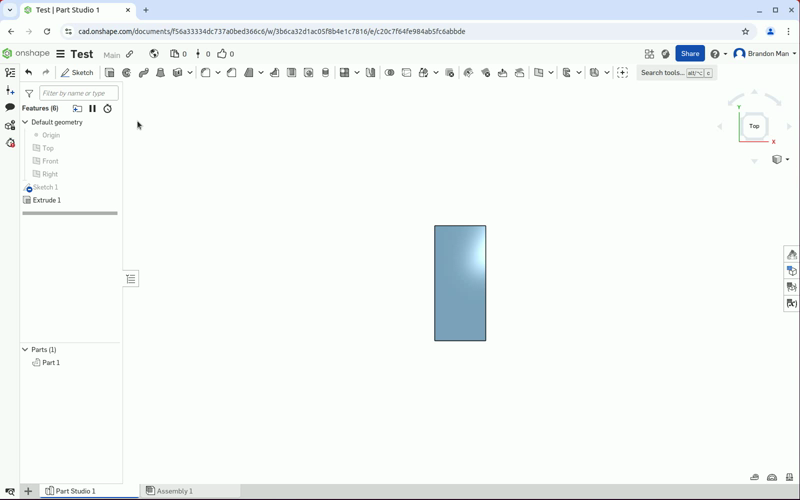
key(shift+h)
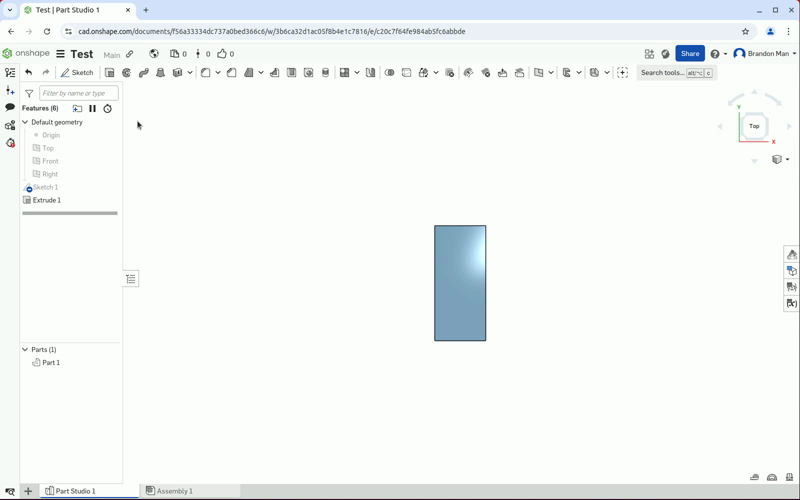
mouse_move(73, 189)
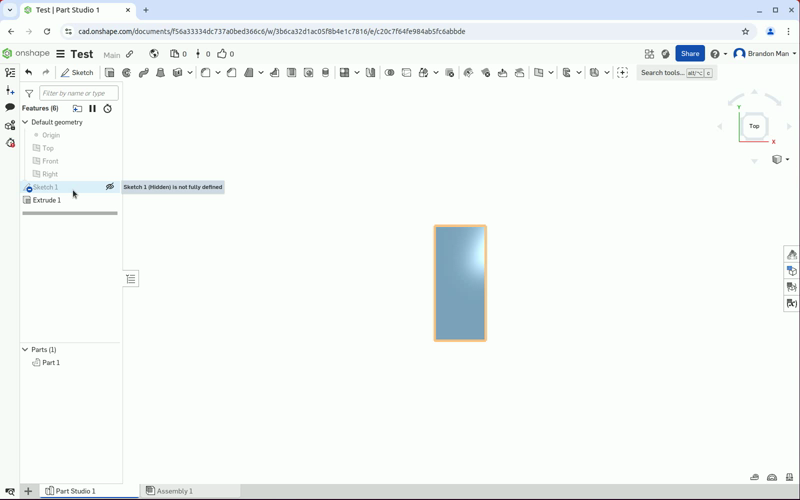
click(73, 189)
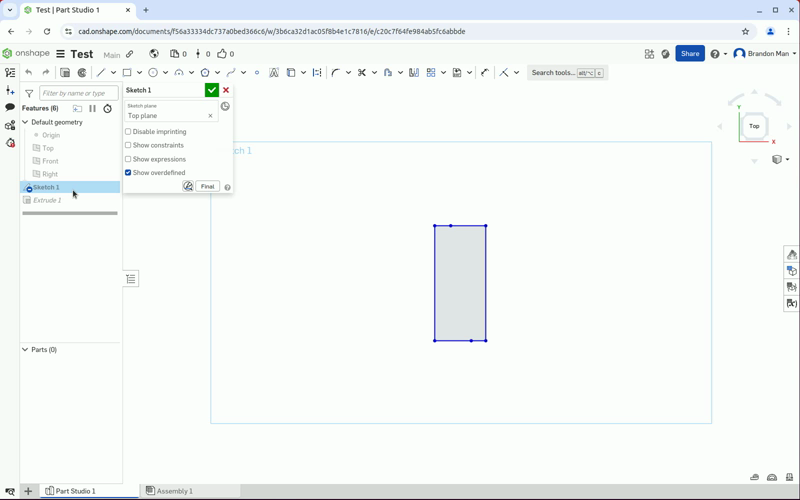
mouse_move(229, 92)
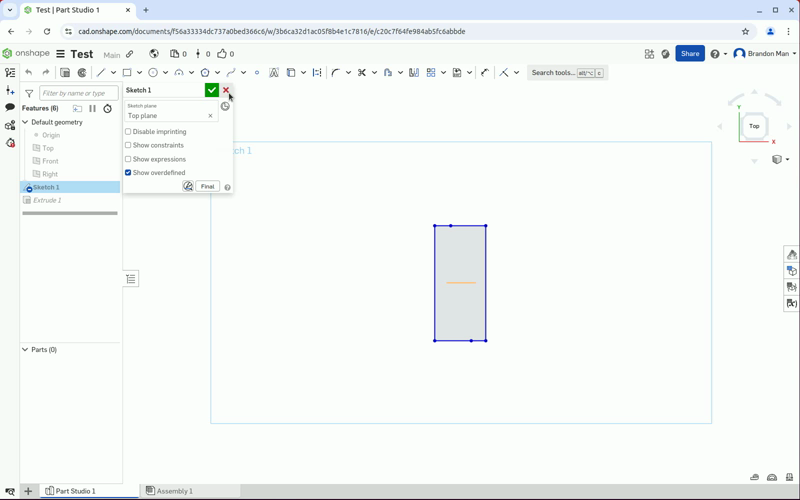
click(229, 92)
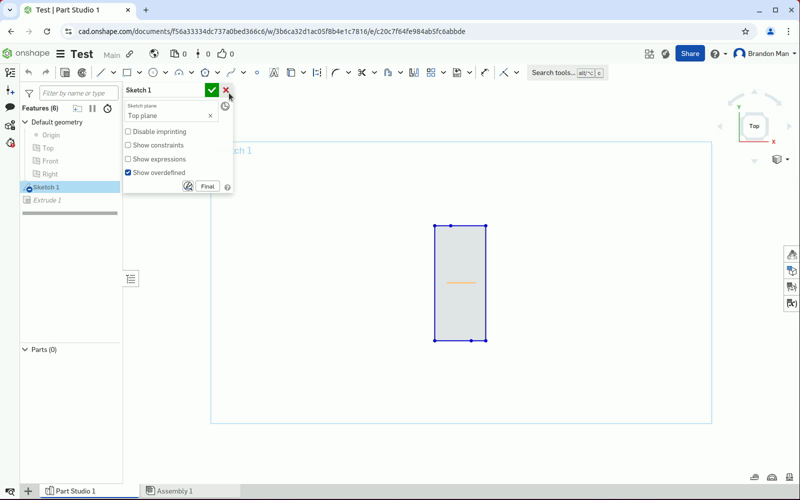
key(shift+s)
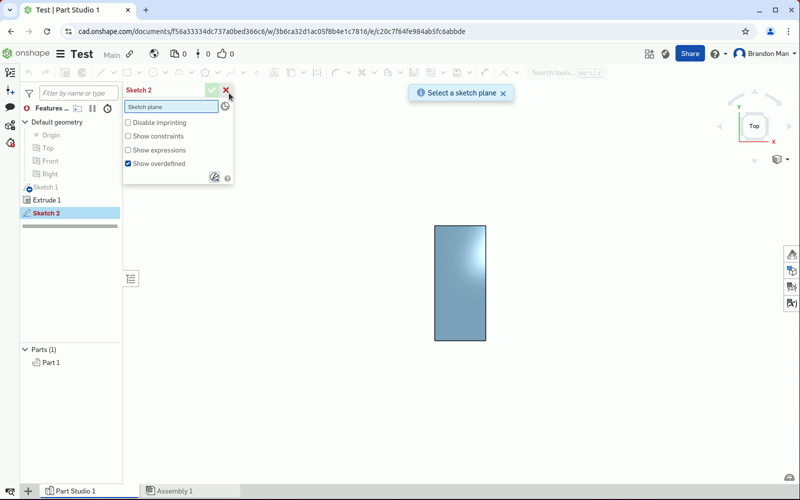
mouse_move(73, 150)
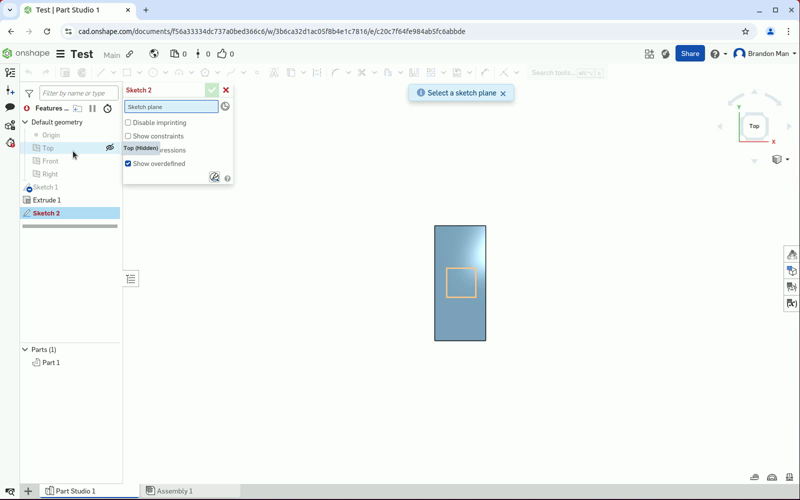
click(73, 150)
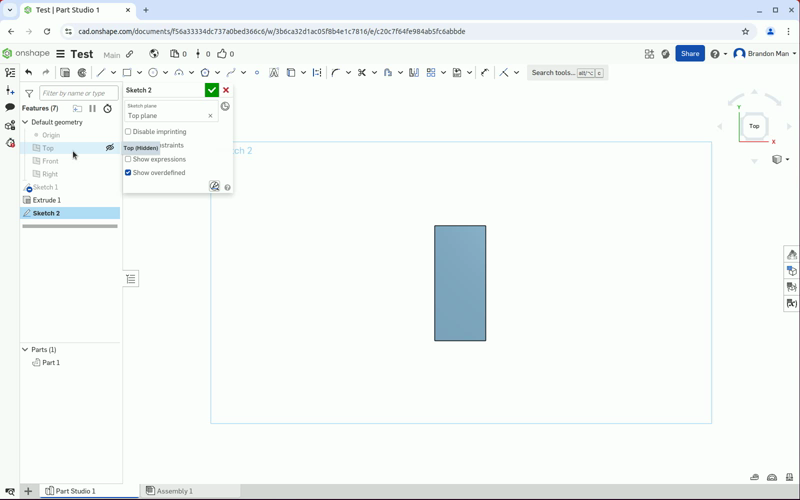
mouse_move(73, 352)
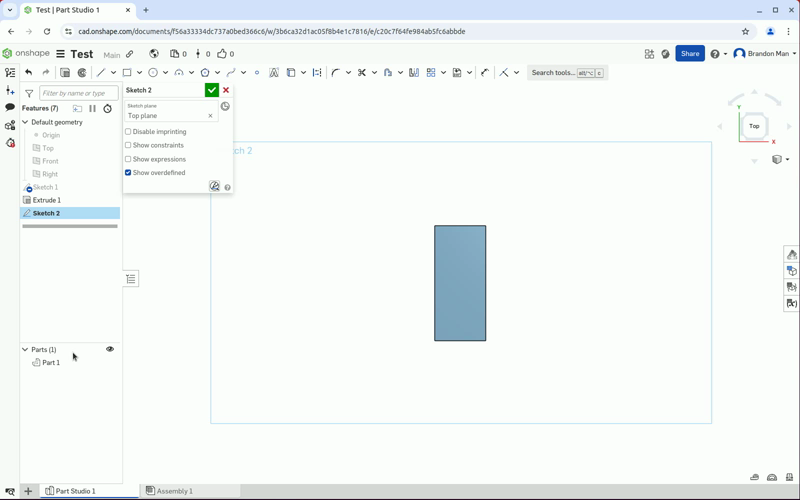
key(y)
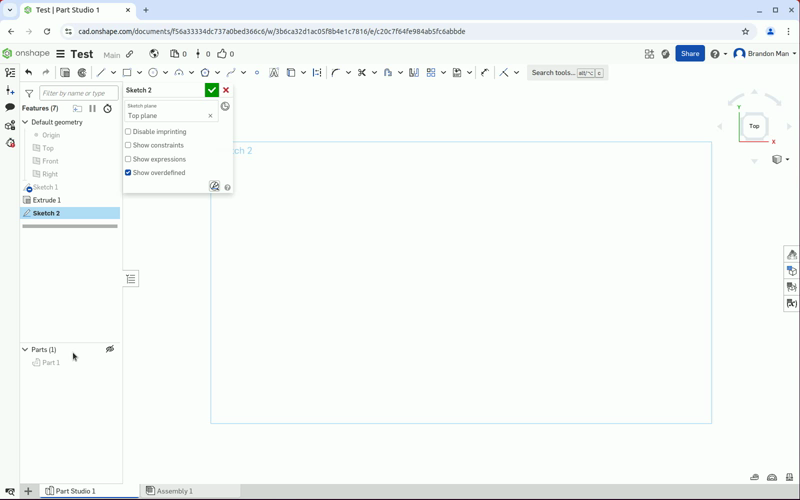
key(l)
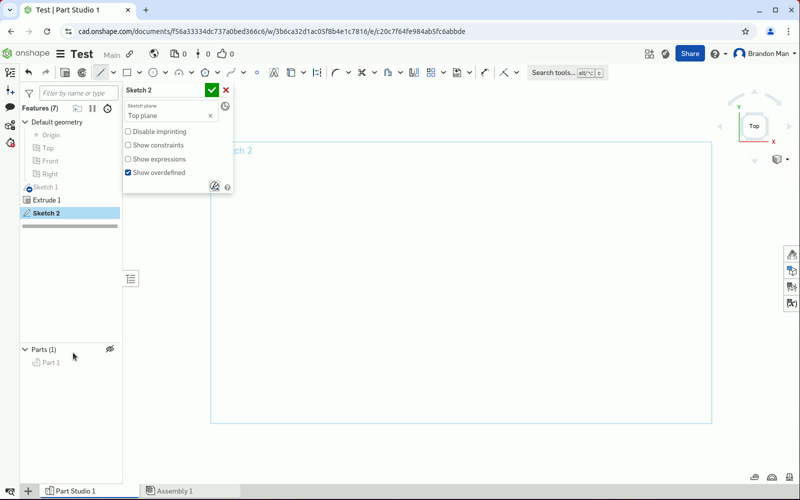
key_down(shift)
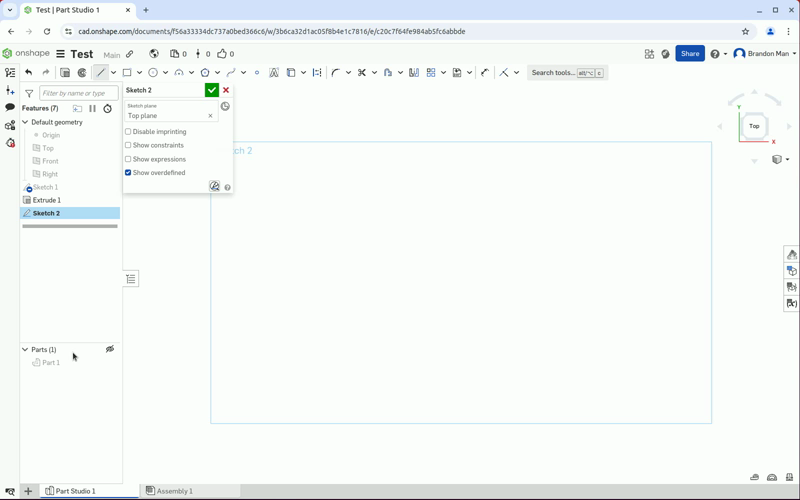
mouse_move(434, 225)
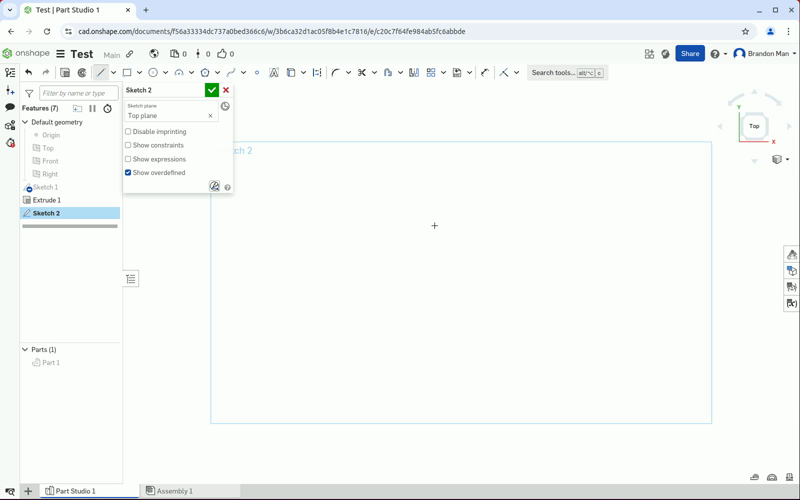
click(434, 225)
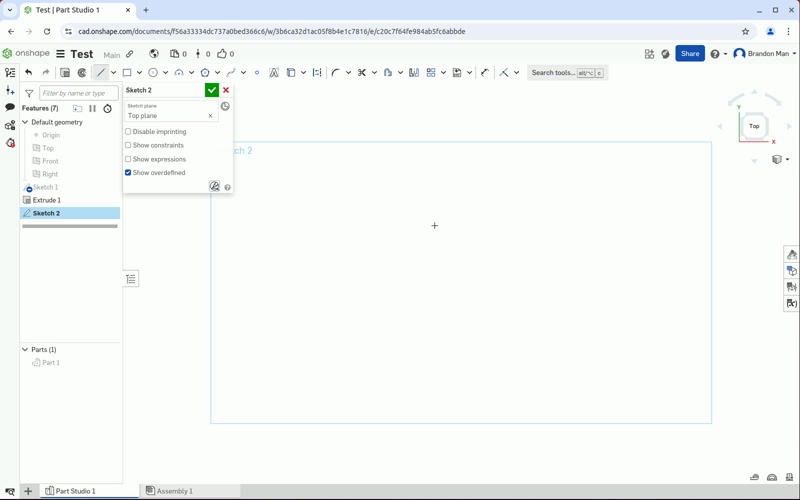
key_up(shift)
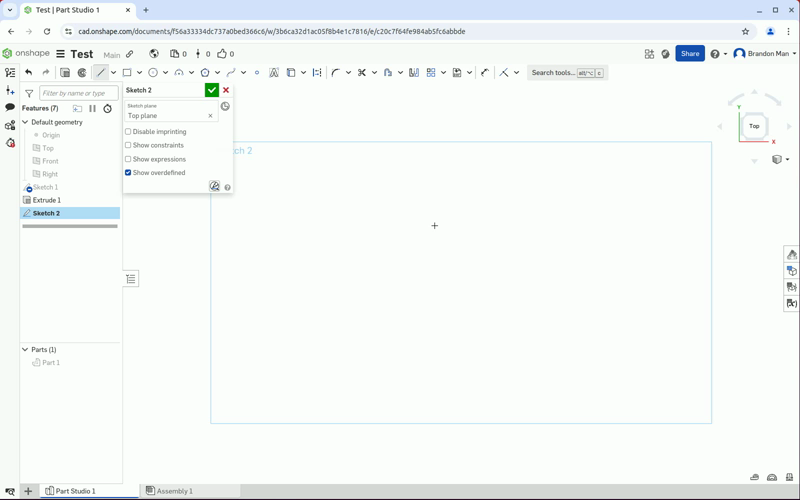
key_down(shift)
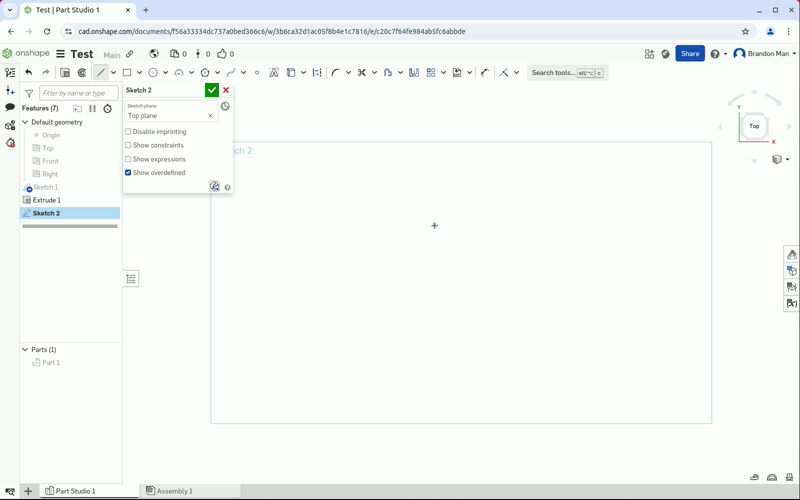
mouse_move(464, 225)
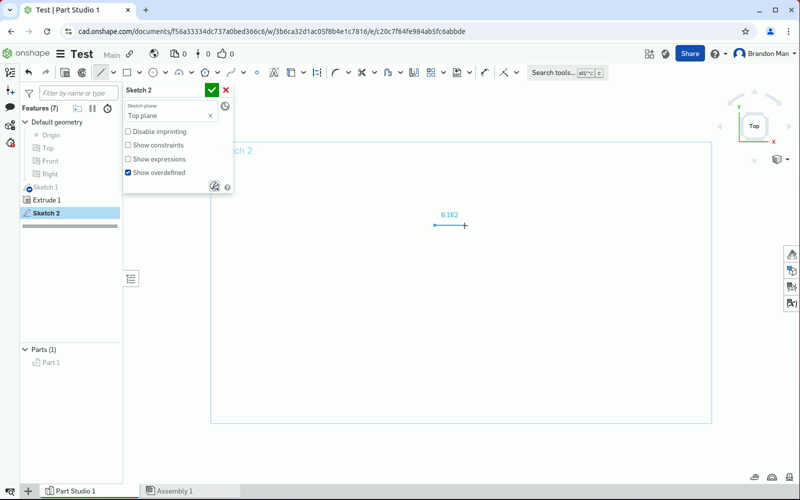
mouse_move(451, 225)
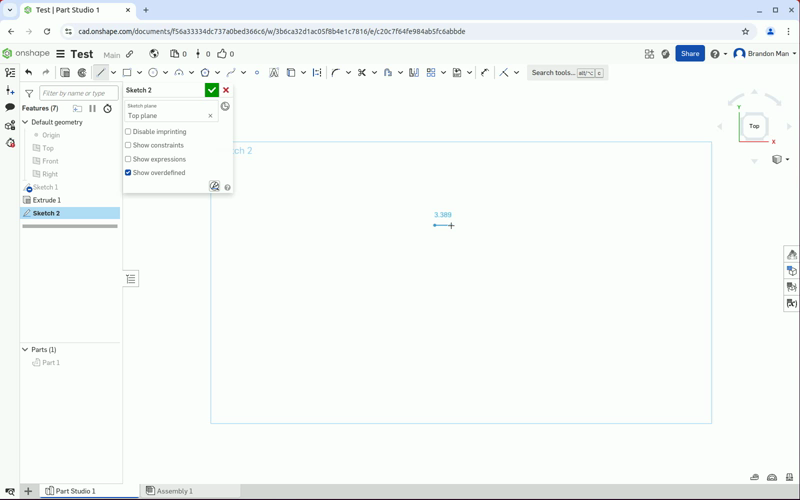
click(451, 225)
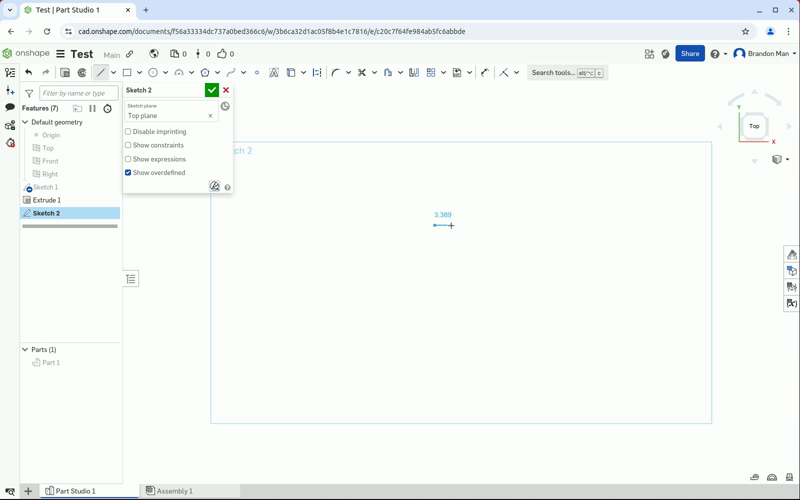
key_up(shift)
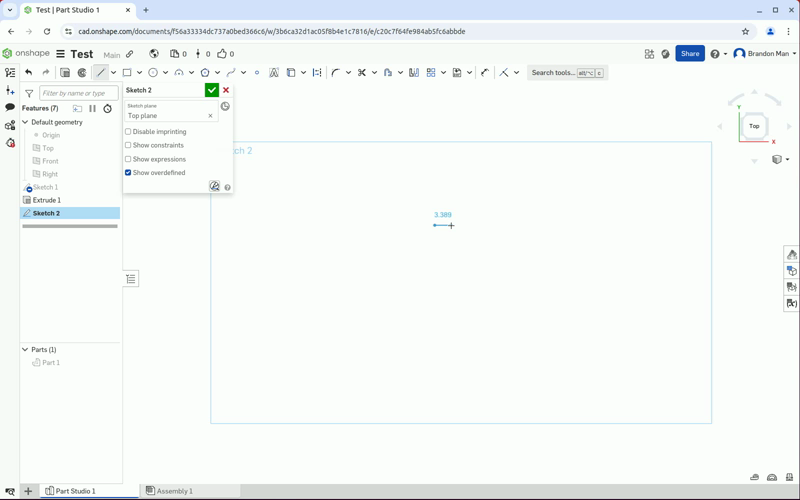
key_down(shift)
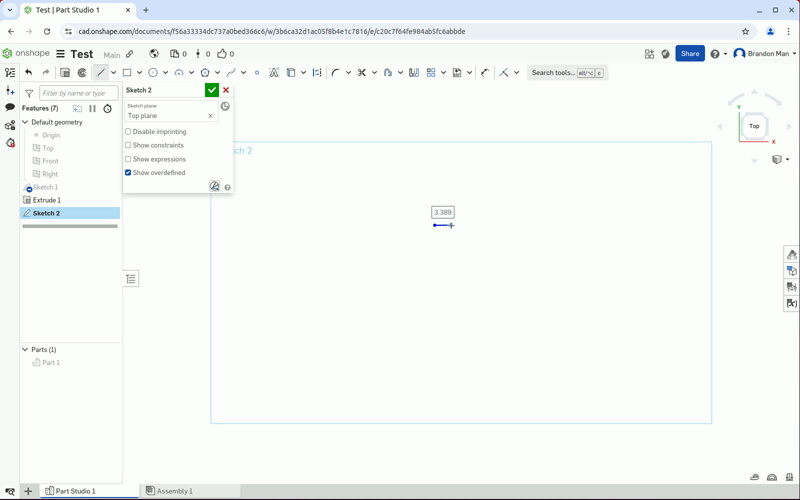
mouse_move(481, 225)
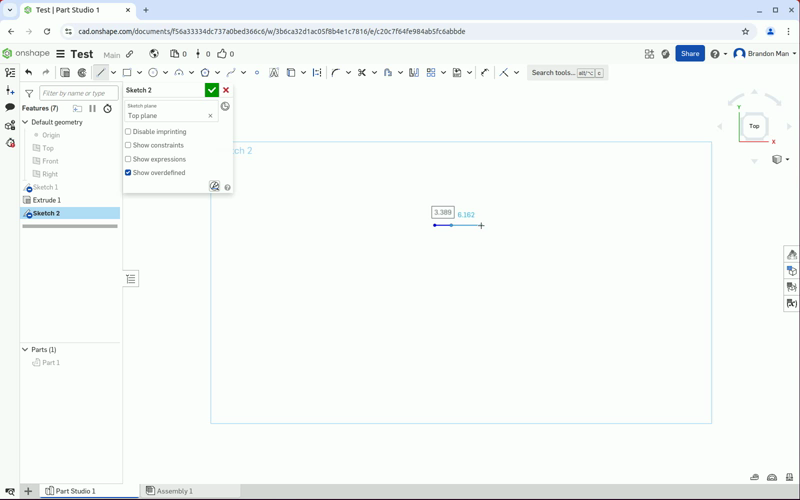
mouse_move(451, 217)
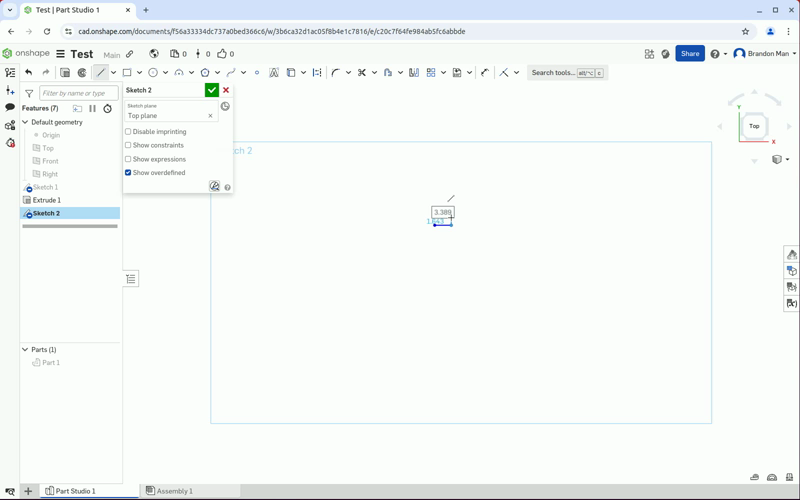
click(451, 217)
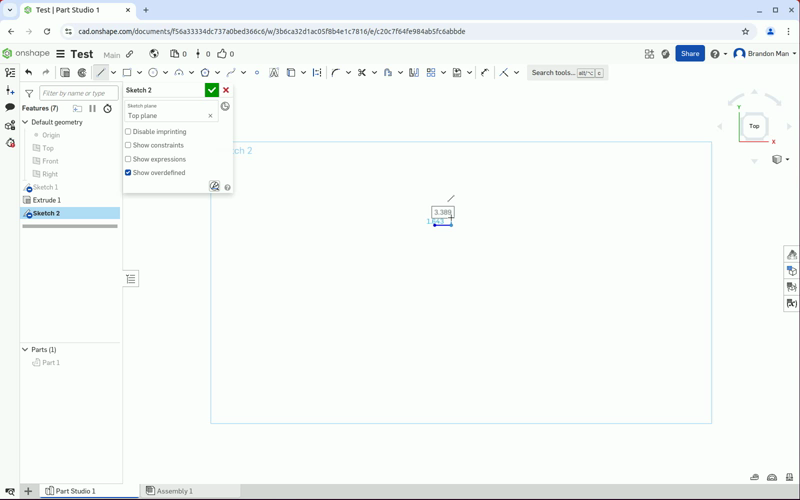
key_up(shift)
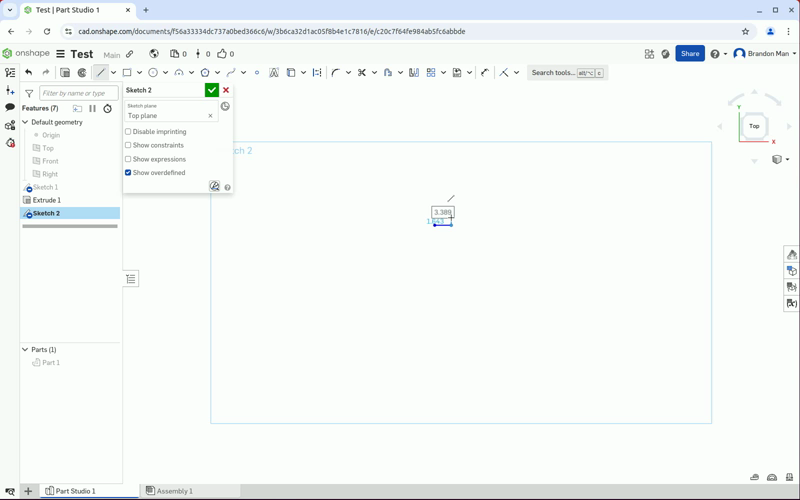
key(esc)
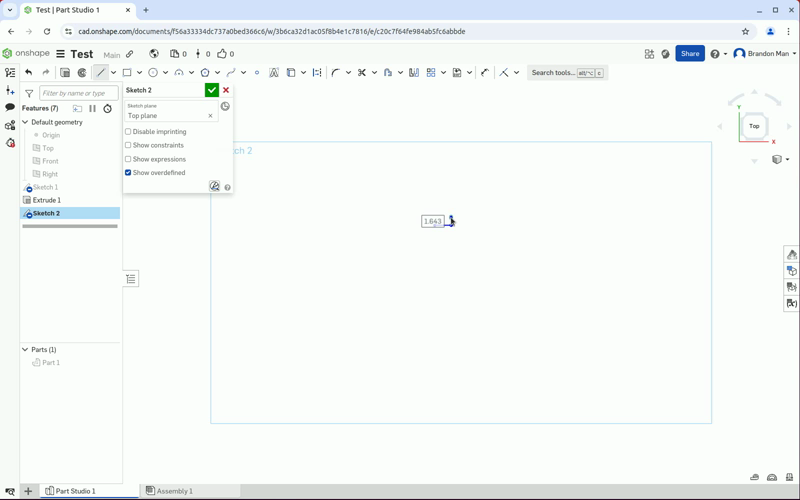
key(a)
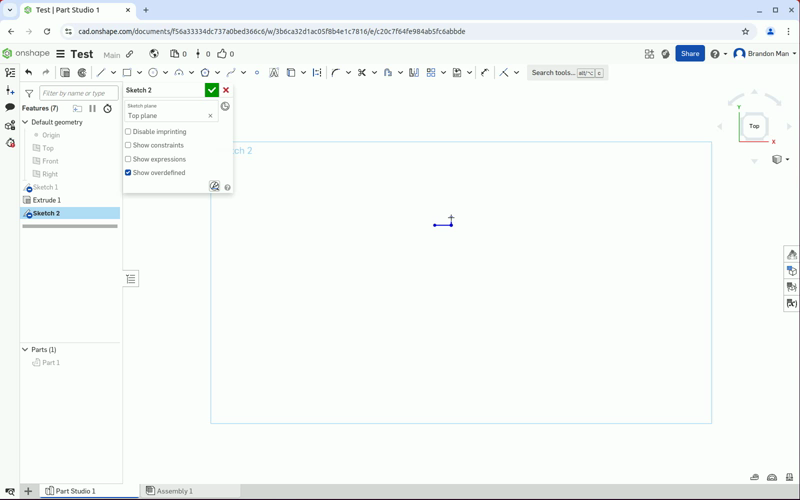
mouse_move(451, 217)
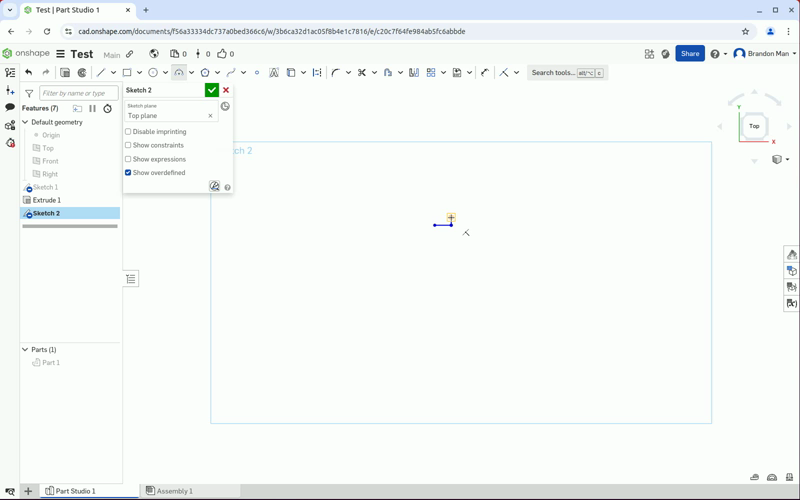
click(451, 217)
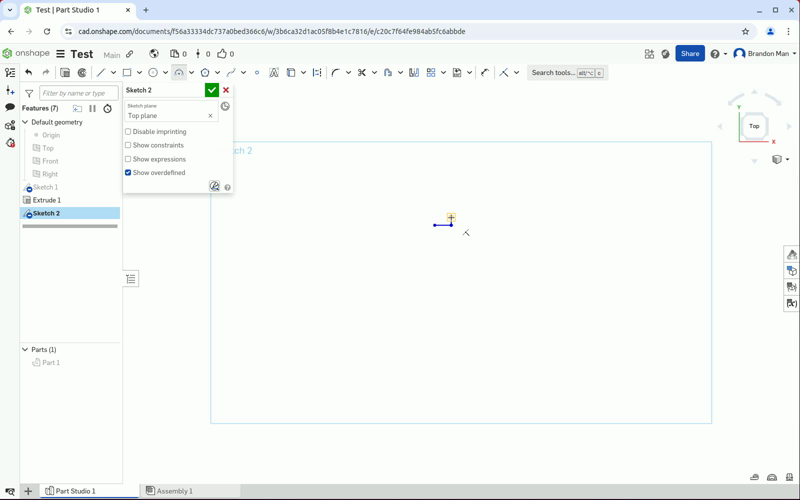
key_down(shift)
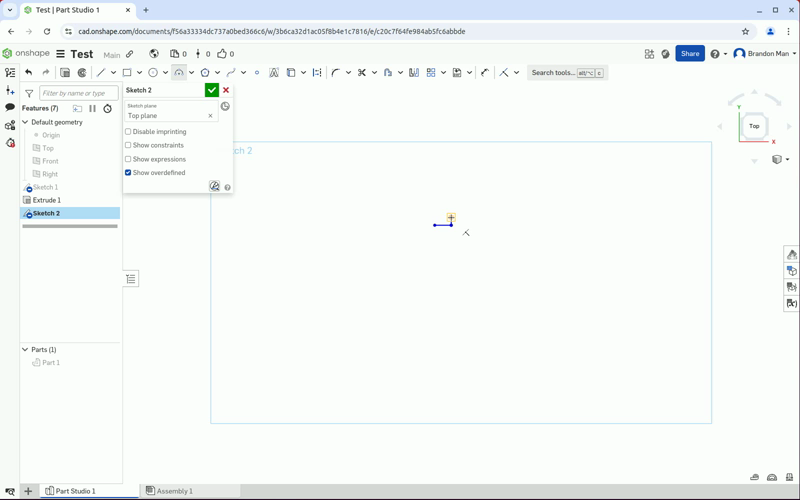
mouse_move(434, 217)
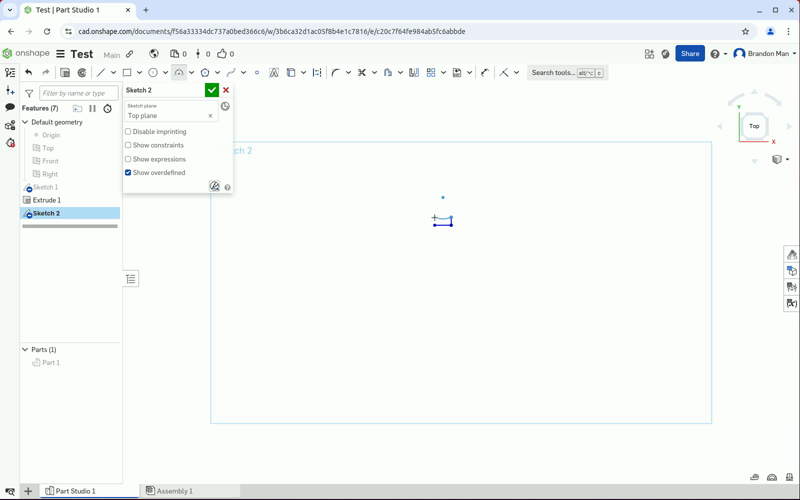
click(434, 217)
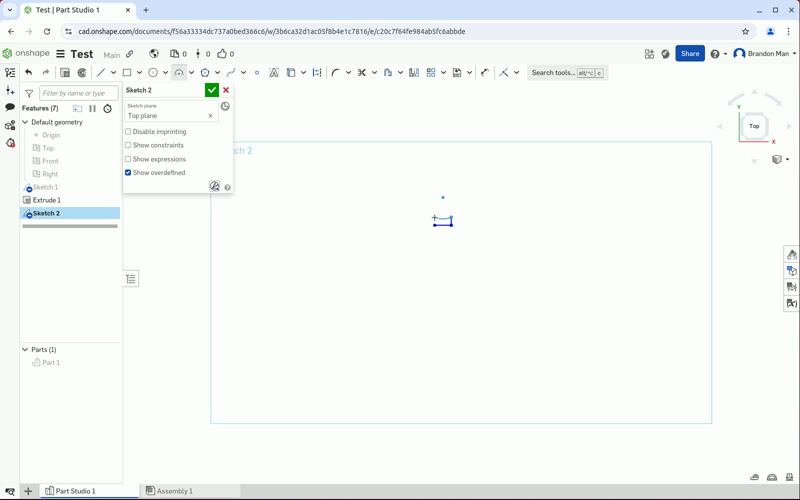
mouse_move(443, 209)
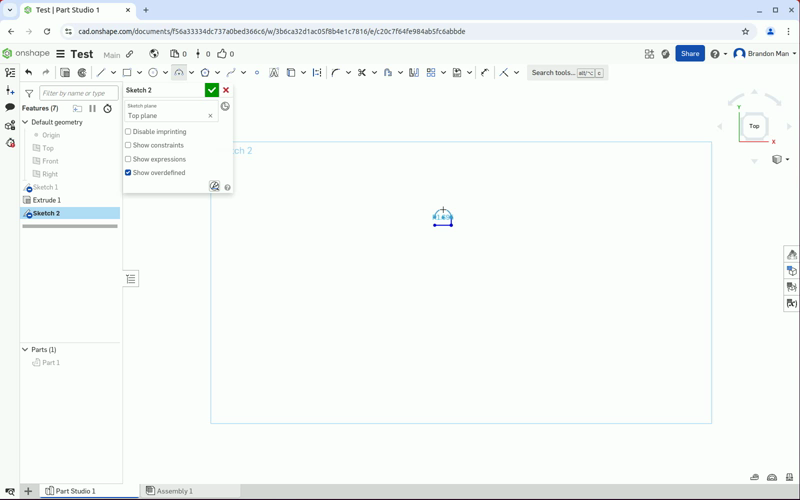
click(443, 209)
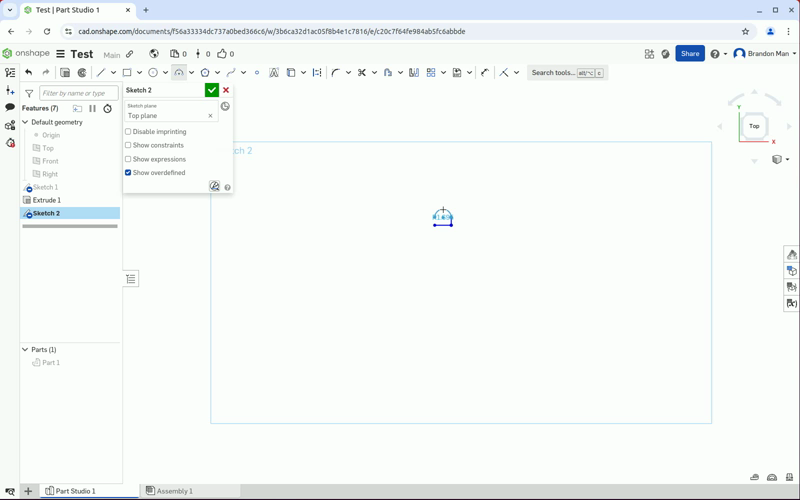
key_up(shift)
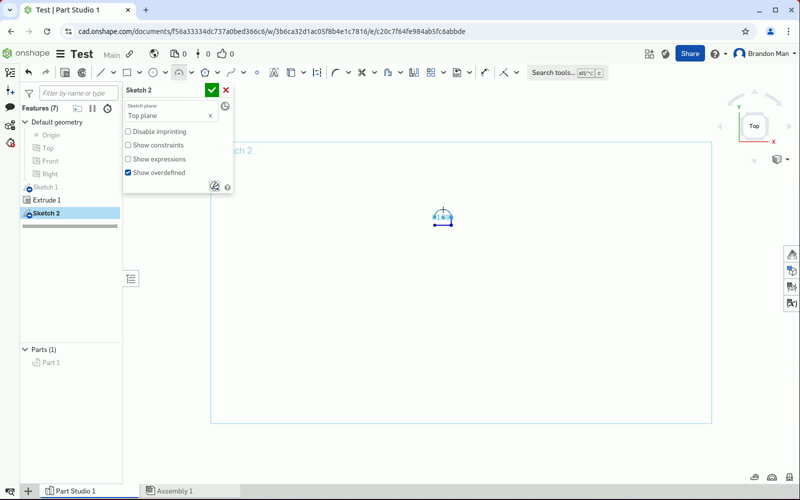
key(esc)
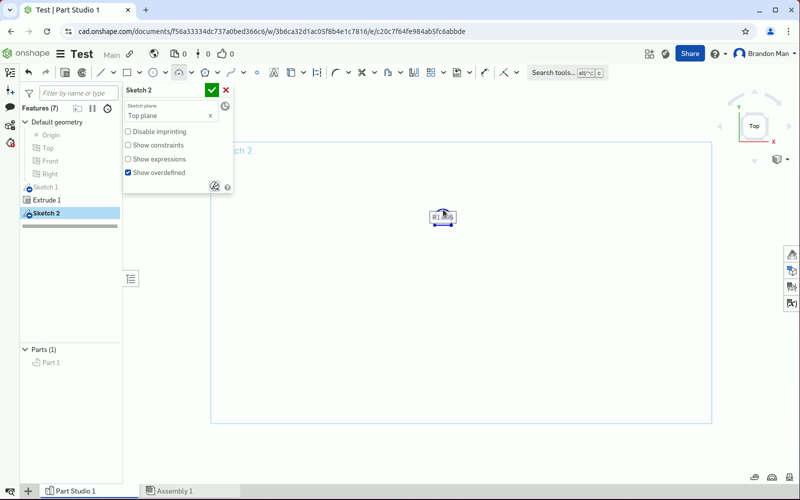
key(l)
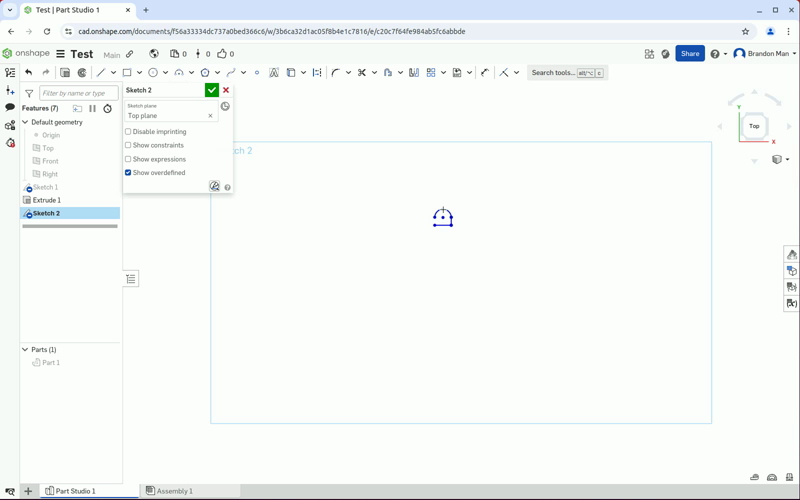
mouse_move(434, 217)
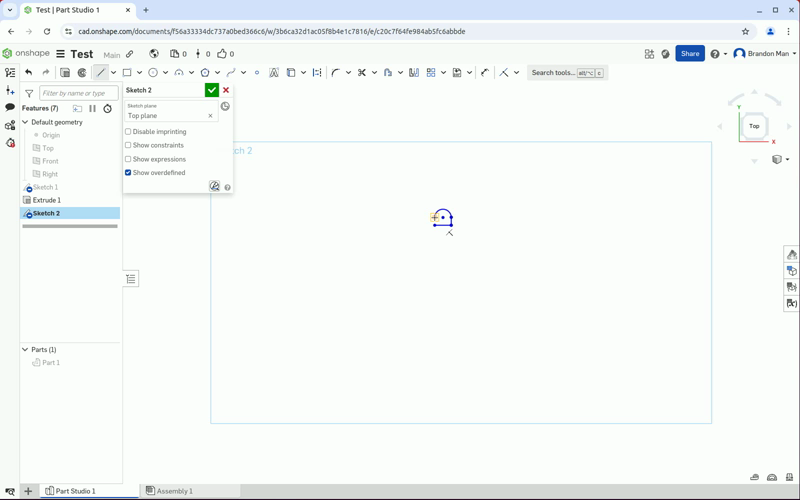
click(434, 217)
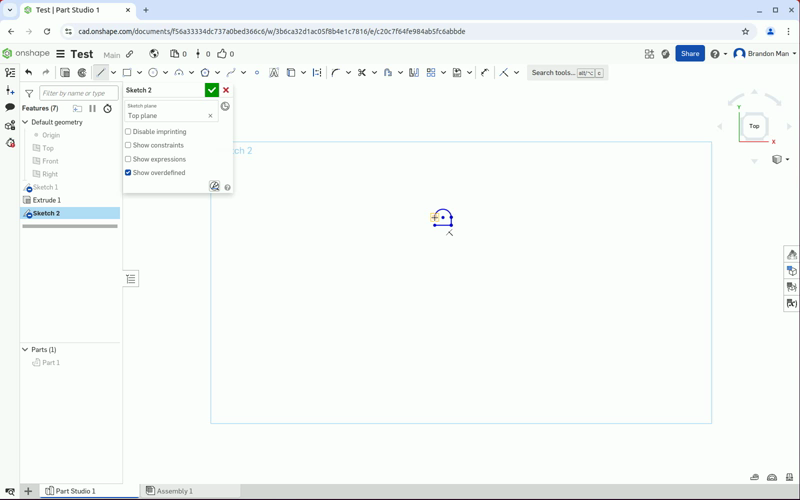
mouse_move(464, 217)
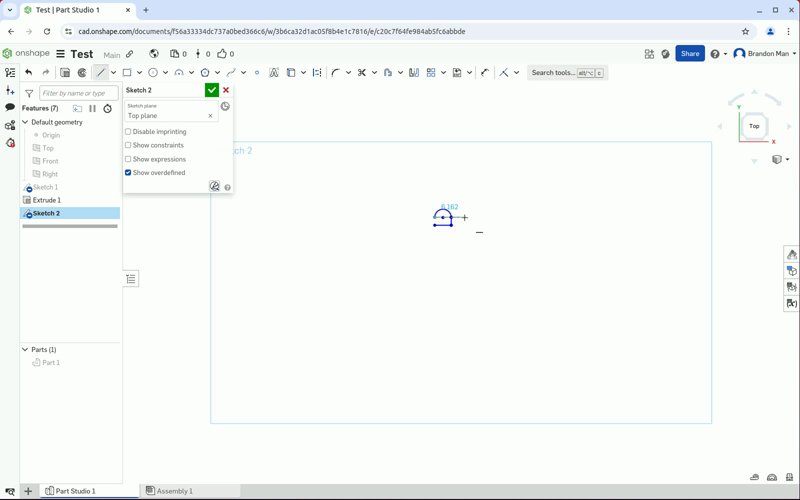
key_down(shift)
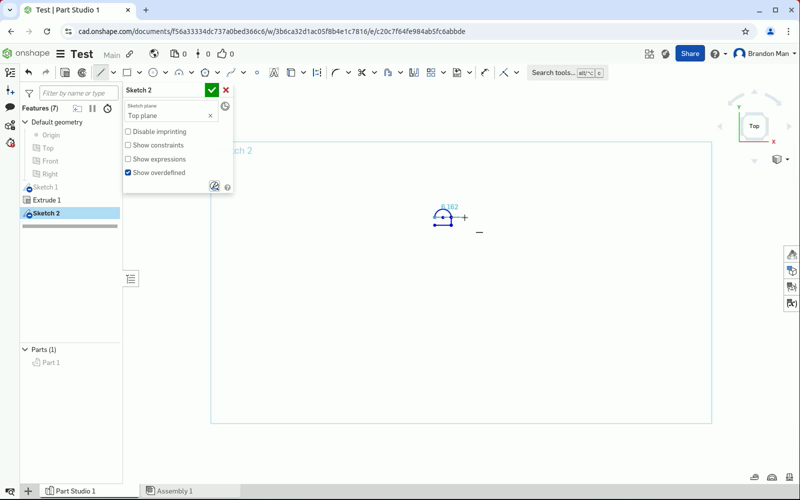
mouse_move(434, 225)
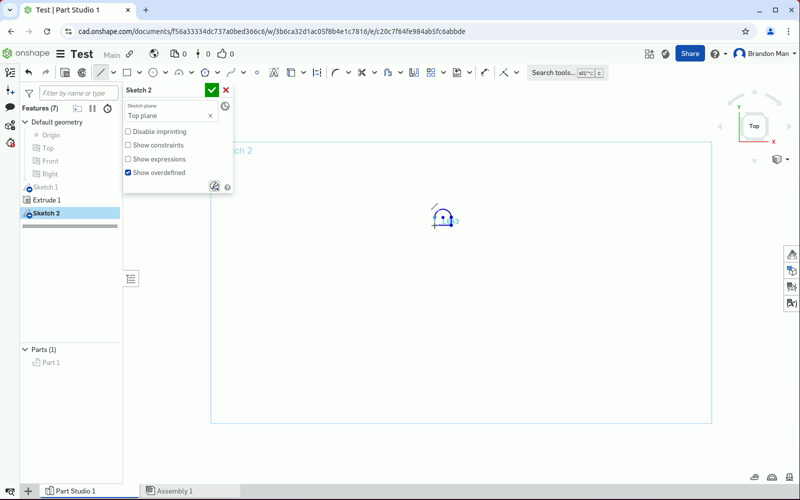
key_up(shift)
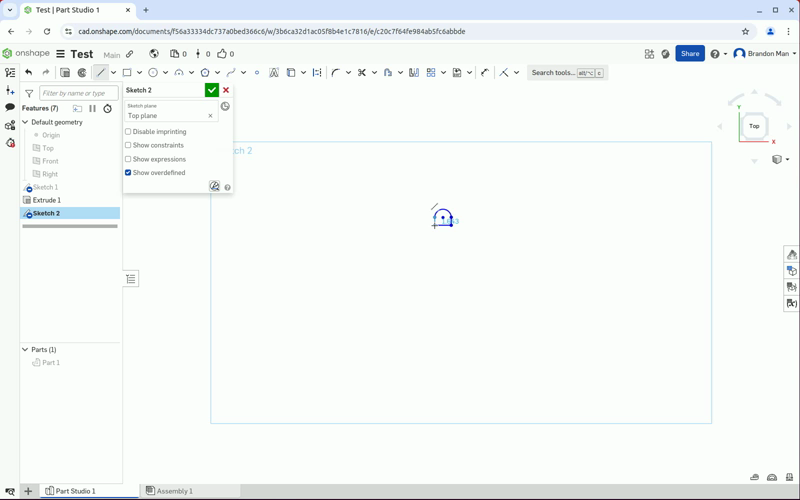
click(434, 225)
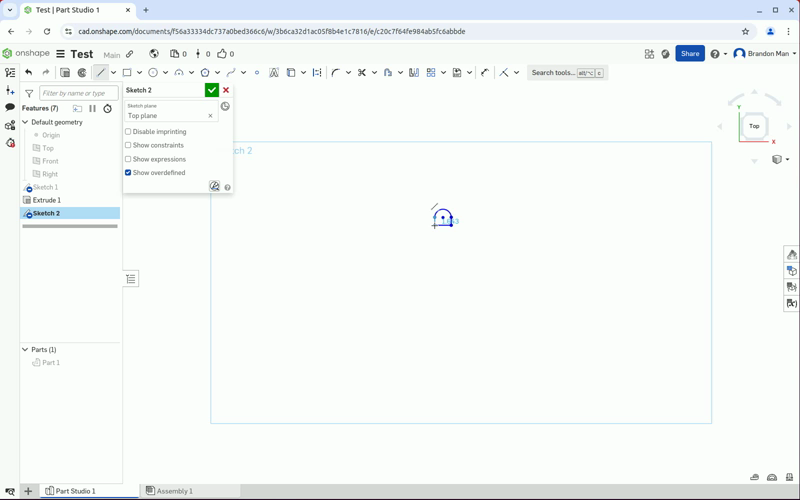
key(esc)
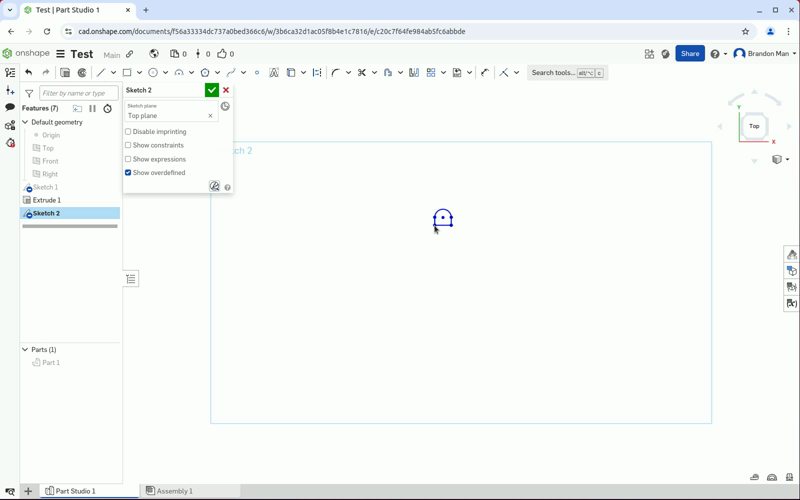
key(c)
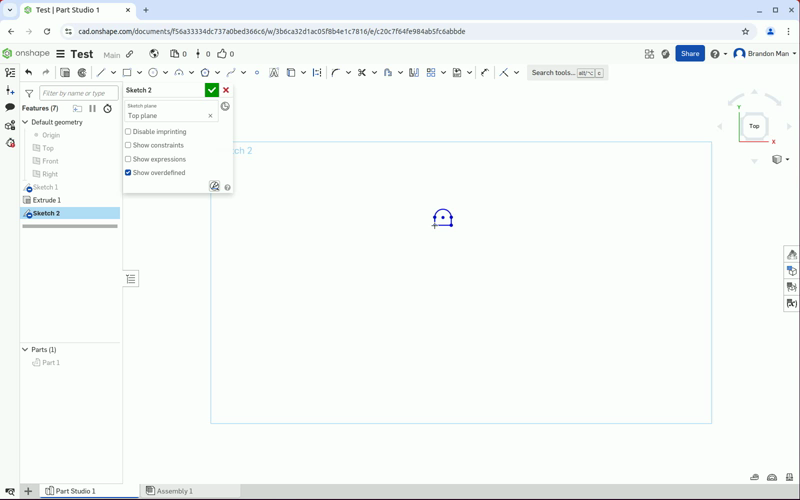
key_down(shift)
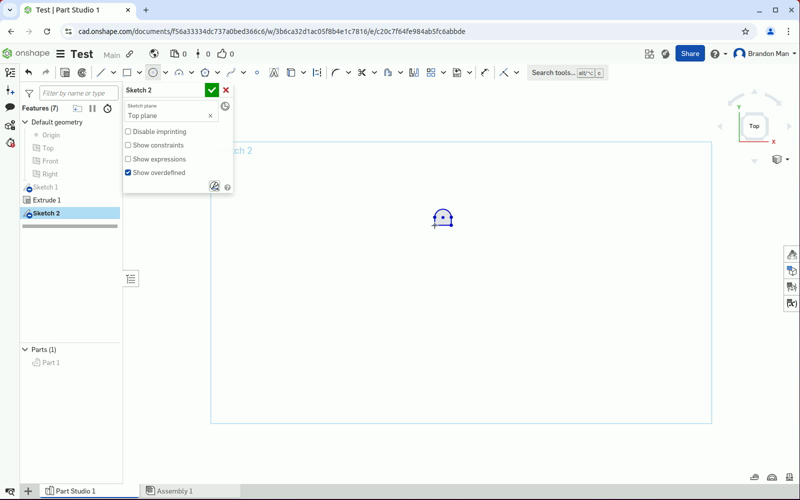
mouse_move(443, 217)
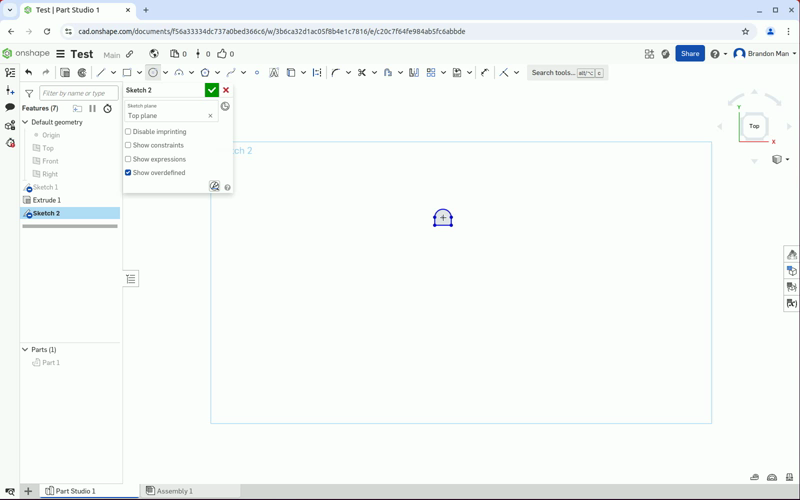
click(443, 217)
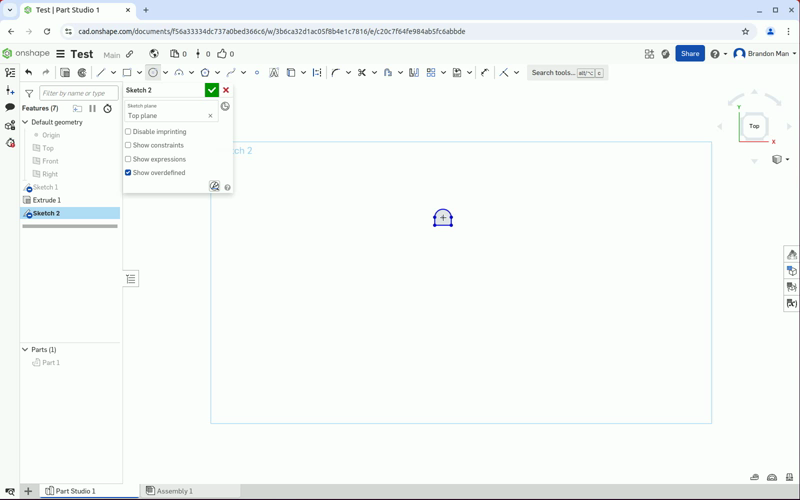
key_up(shift)
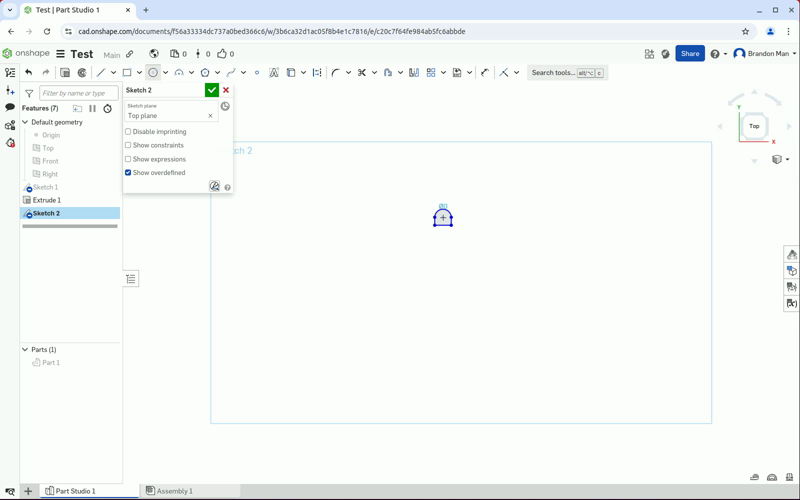
mouse_move(446, 217)
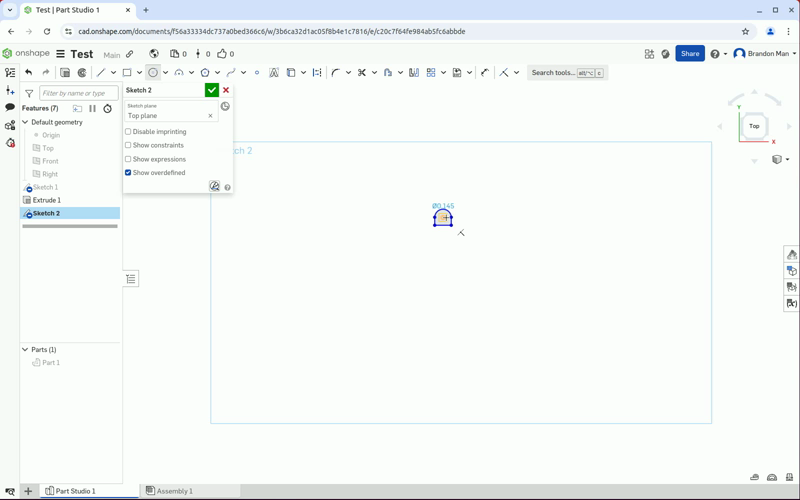
scroll(6)
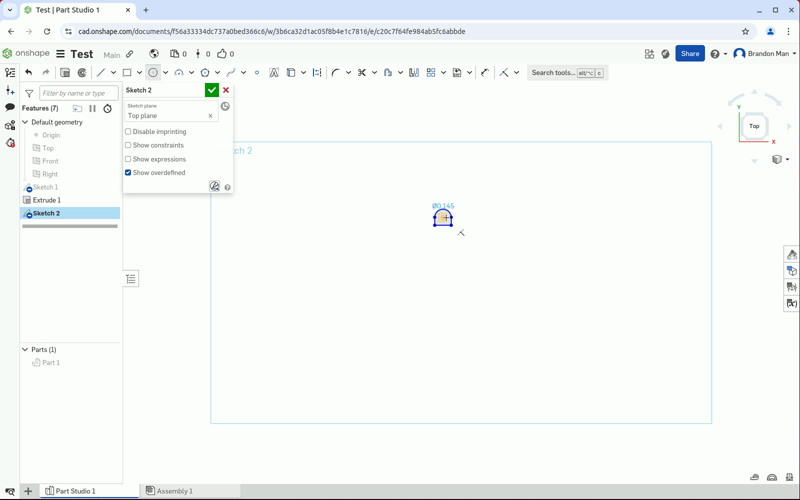
scroll(6)
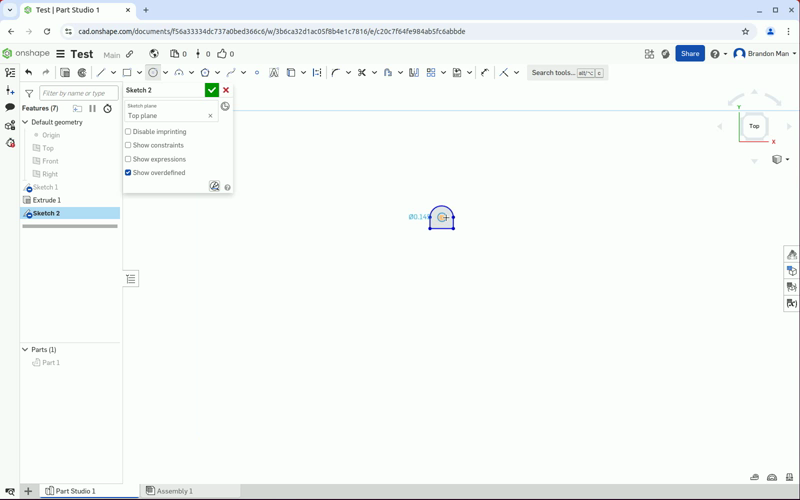
scroll(6)
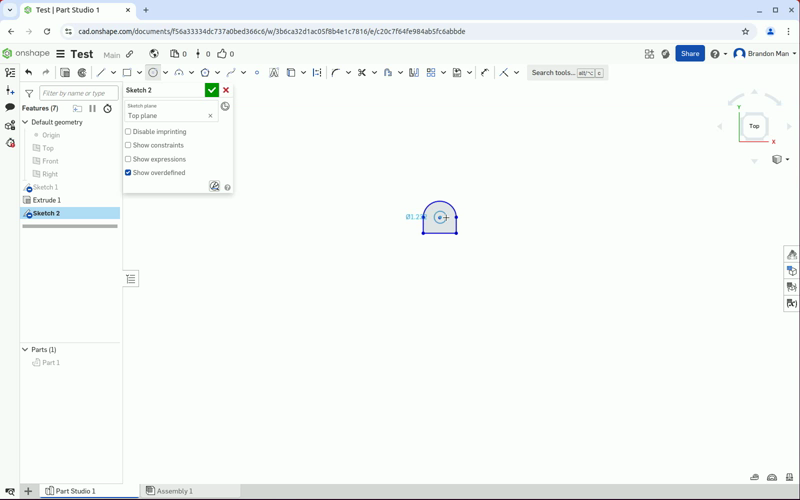
scroll(6)
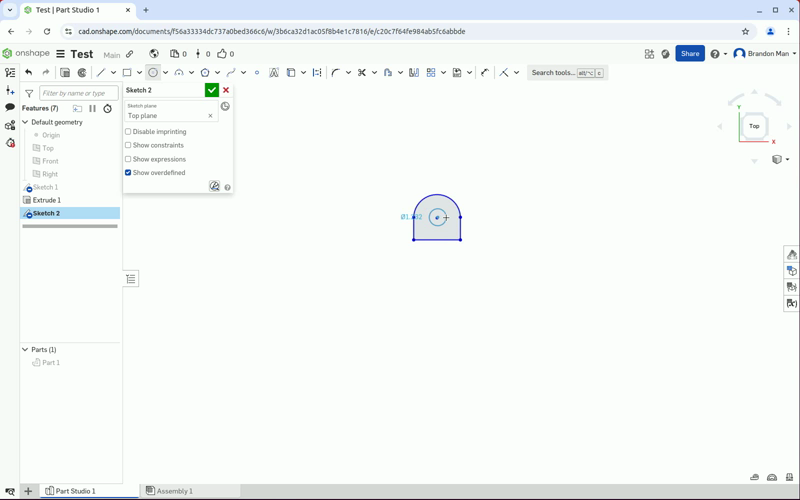
scroll(6)
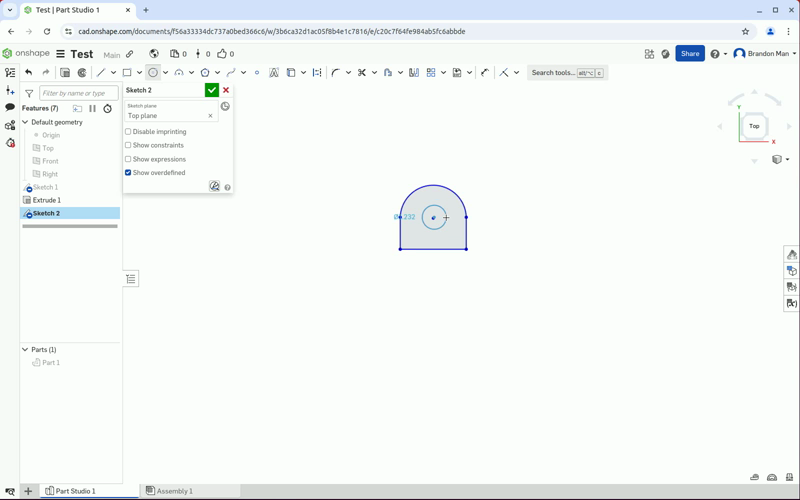
scroll(6)
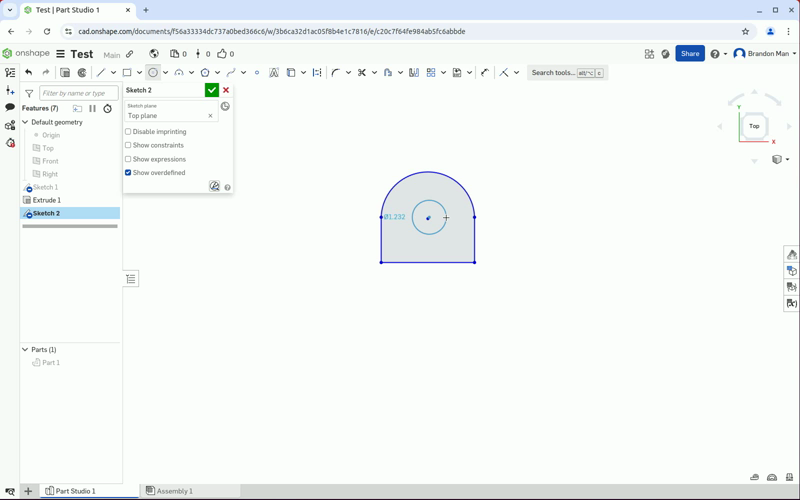
scroll(6)
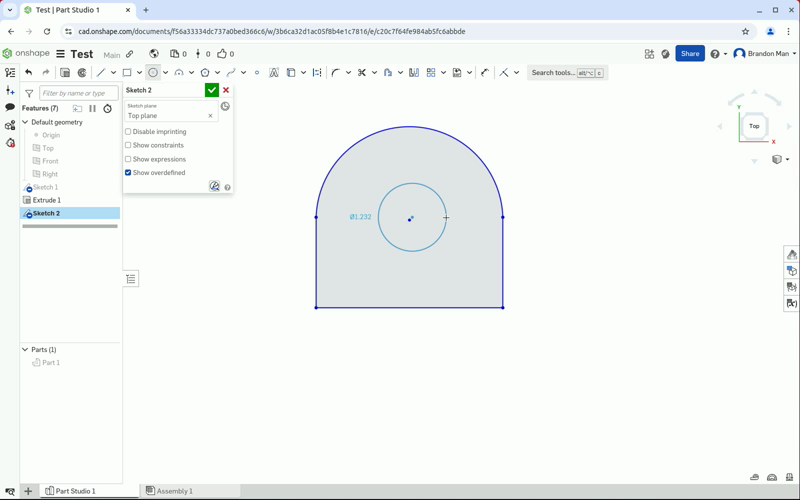
click(446, 217)
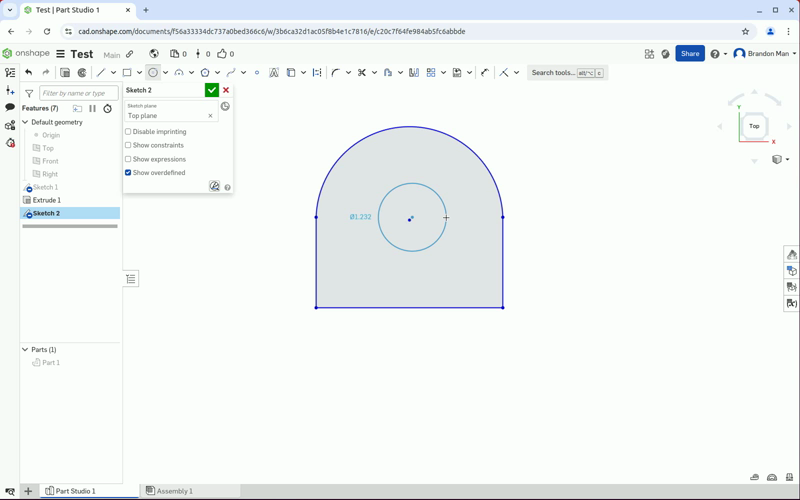
scroll(-6)
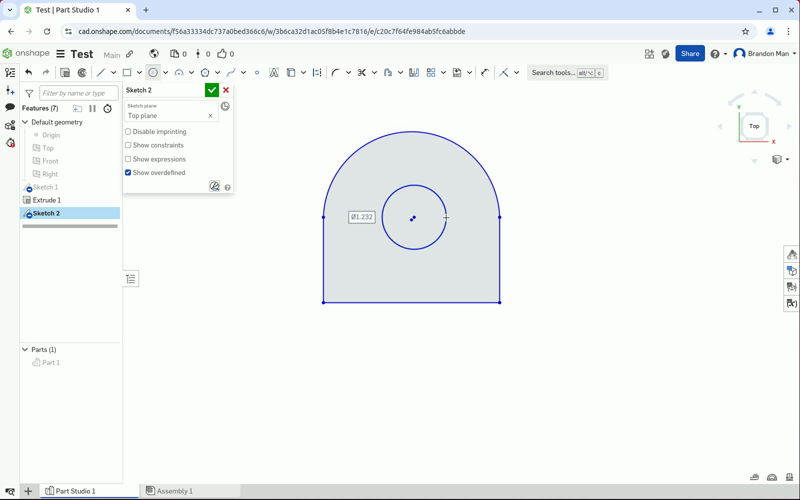
scroll(-6)
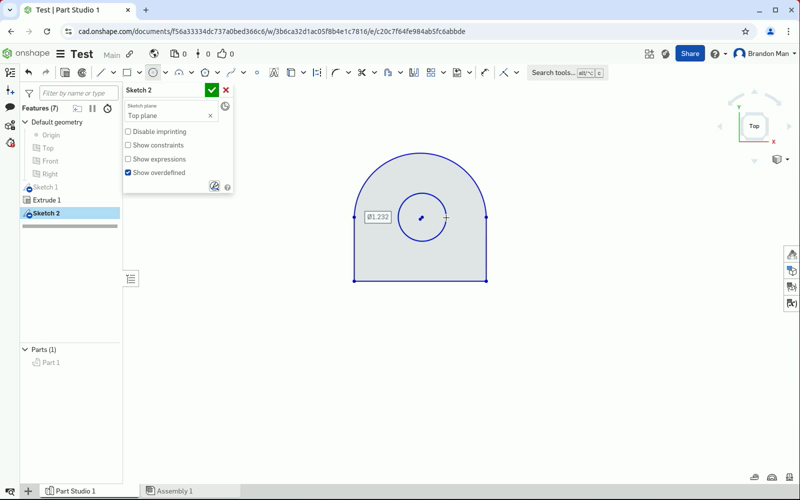
scroll(-6)
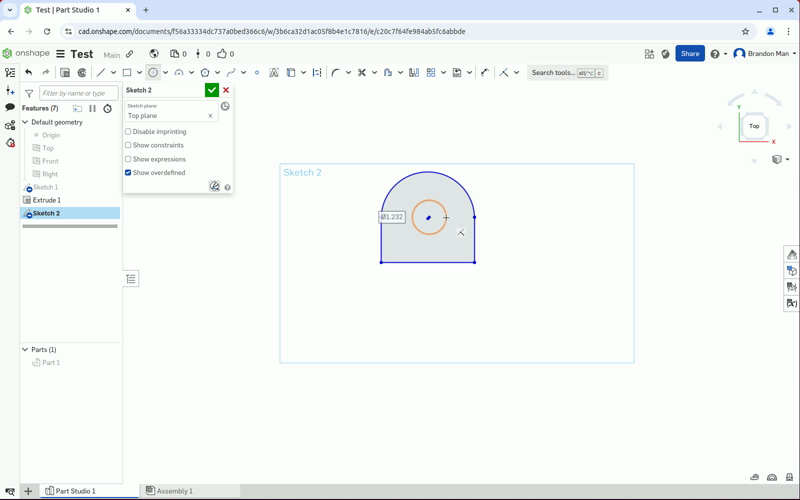
scroll(-6)
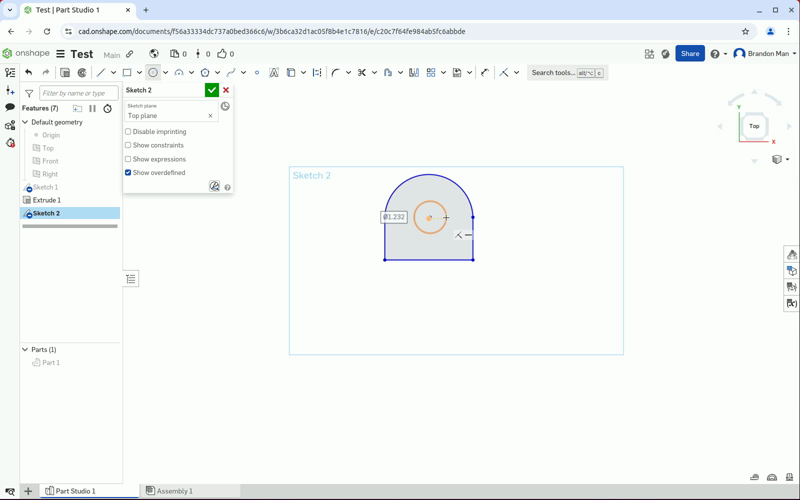
scroll(-6)
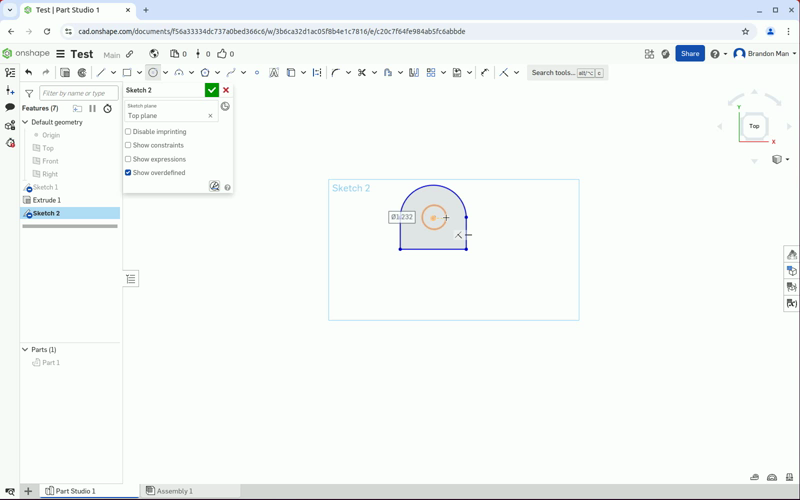
scroll(-6)
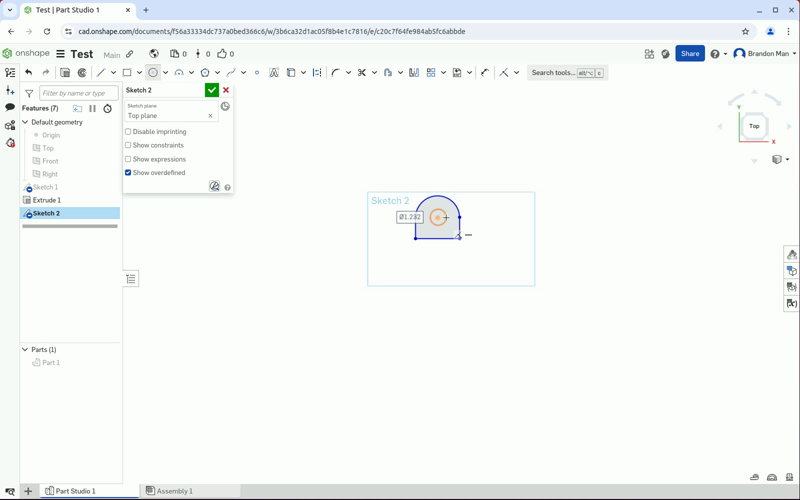
scroll(-6)
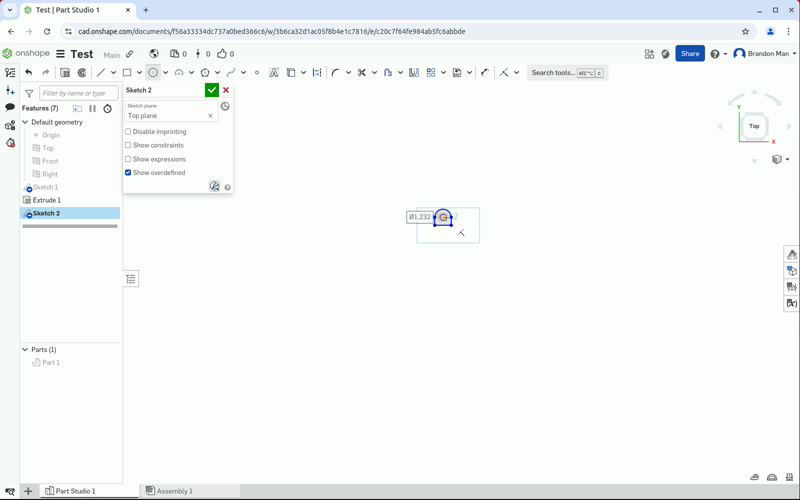
key(esc)
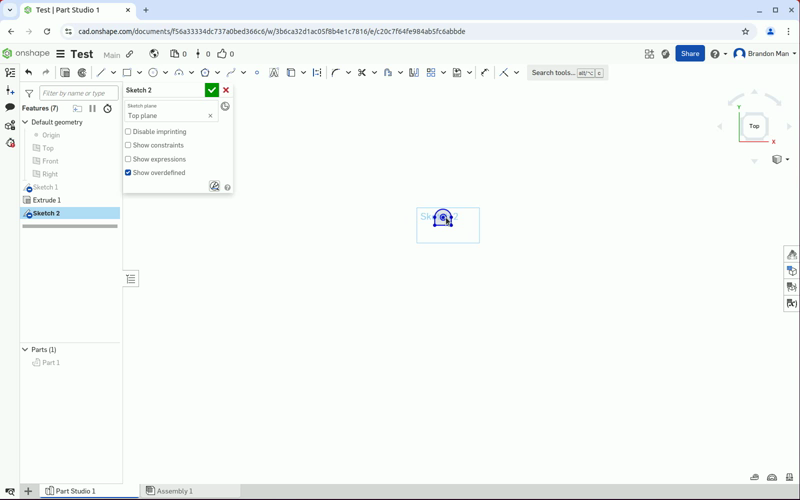
mouse_move(435, 218)
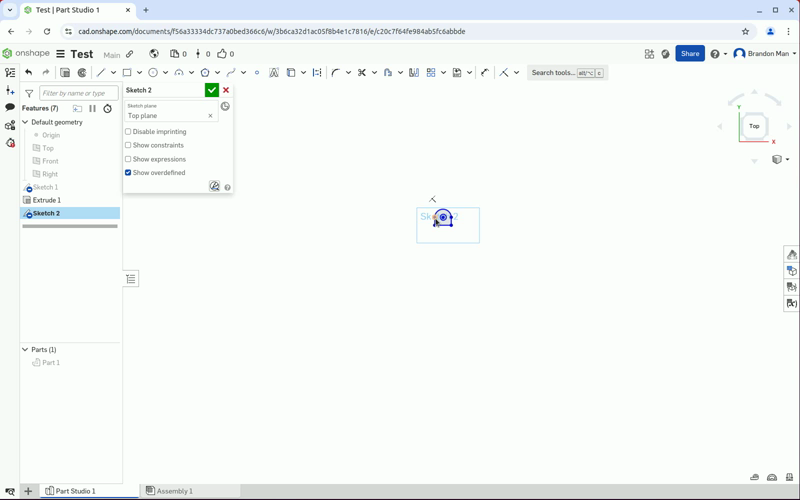
scroll(6)
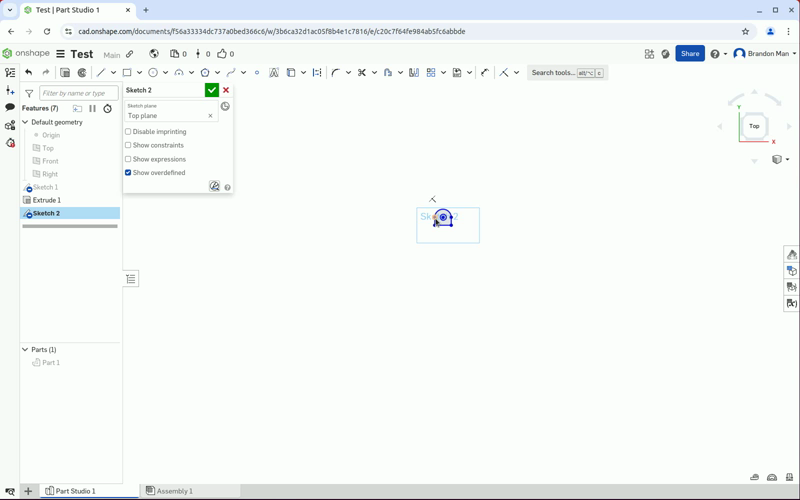
scroll(6)
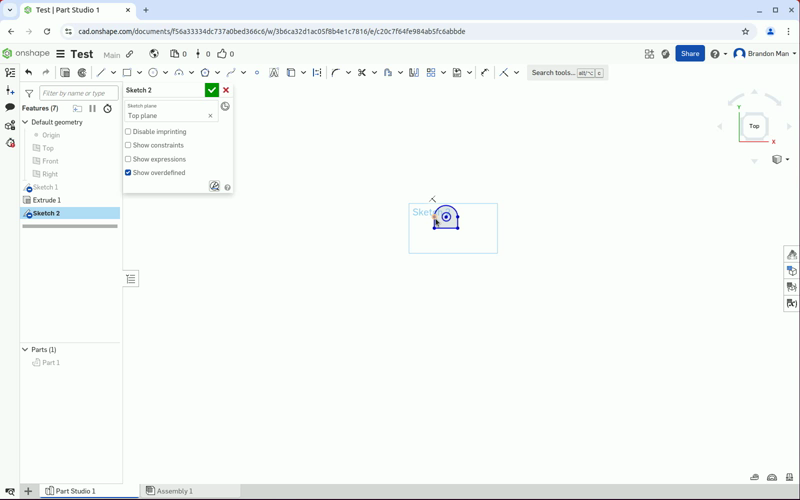
scroll(6)
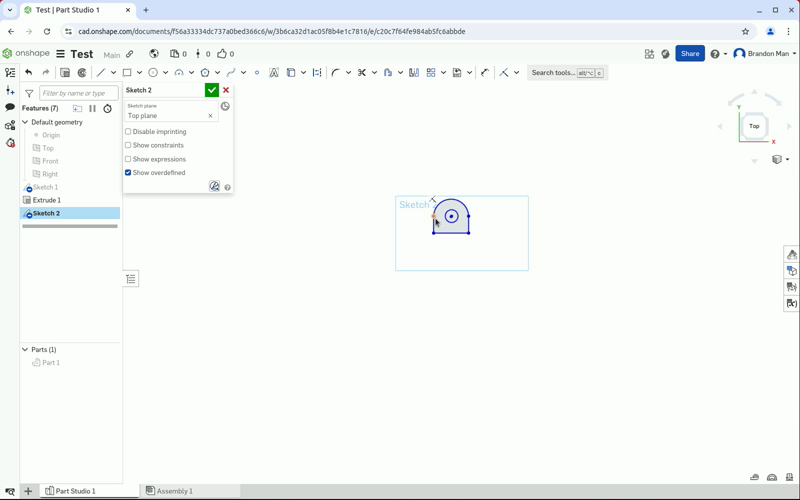
scroll(6)
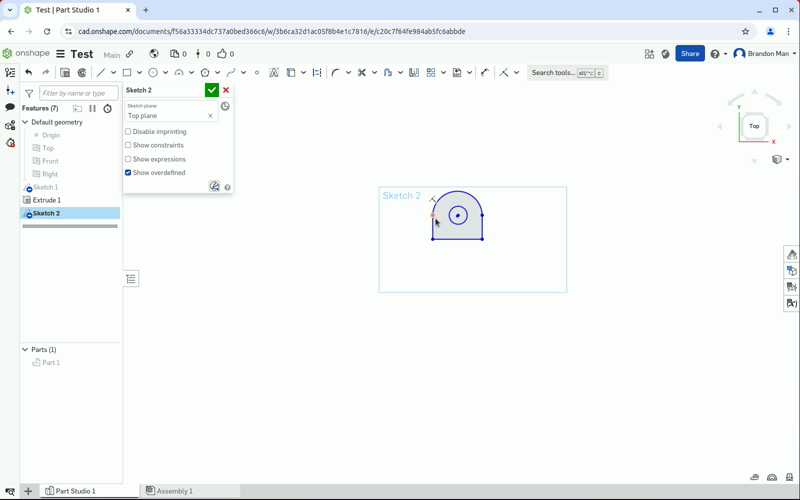
scroll(6)
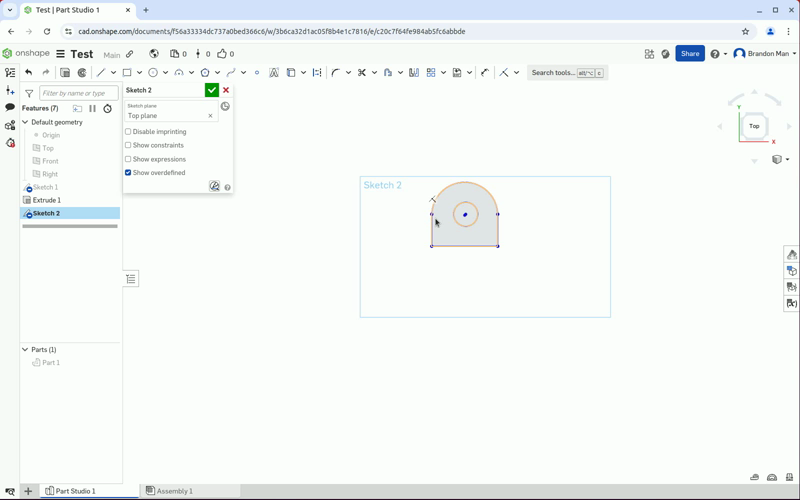
scroll(6)
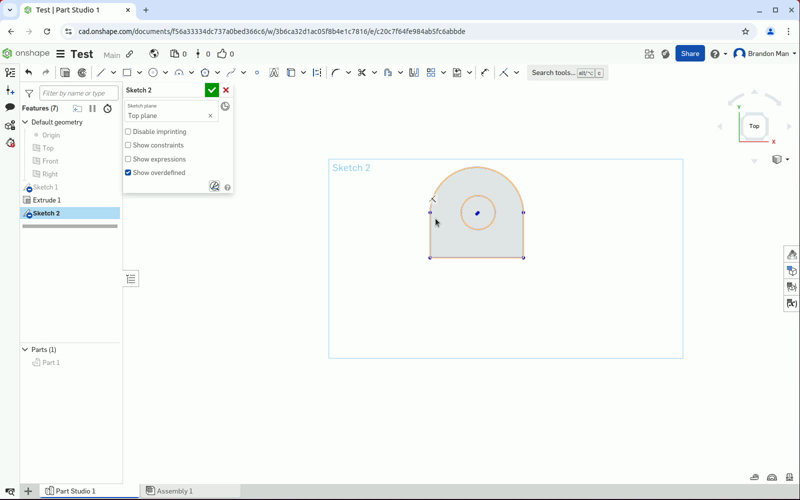
scroll(6)
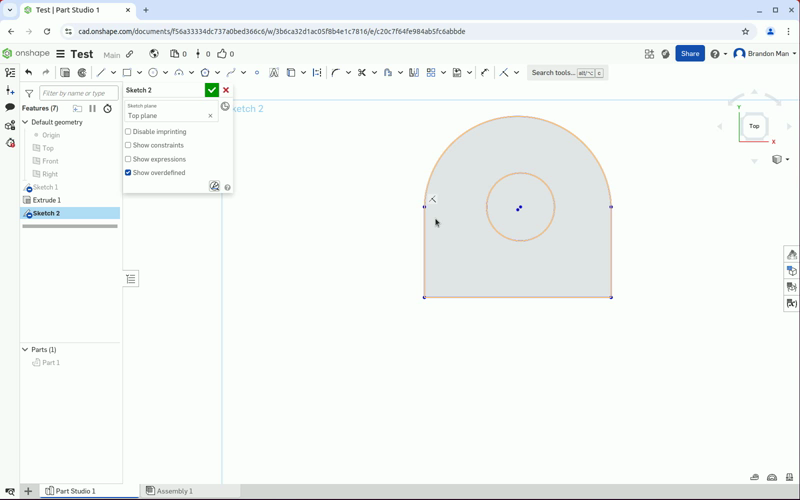
click(435, 218)
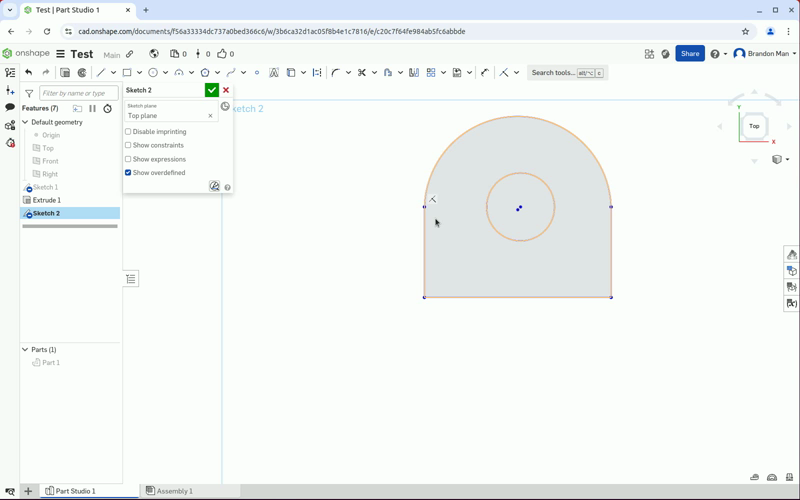
scroll(-6)
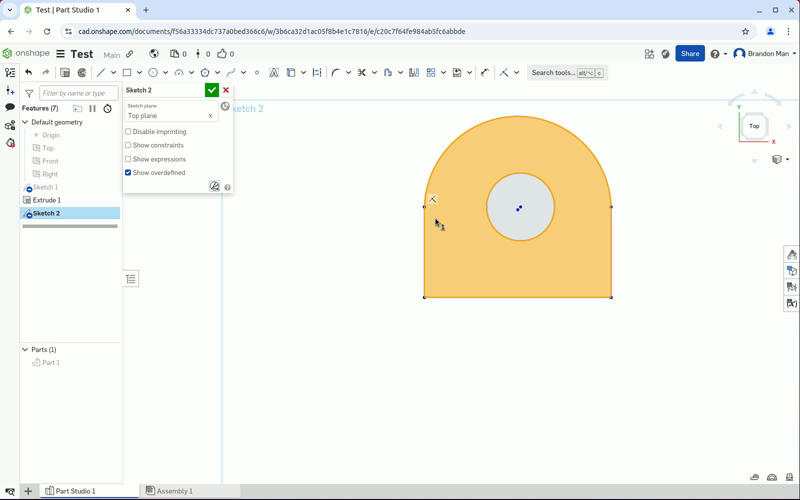
scroll(-6)
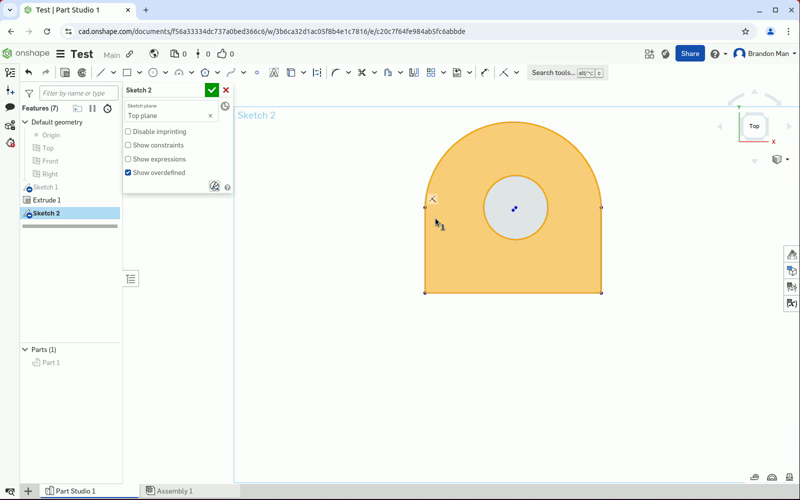
scroll(-6)
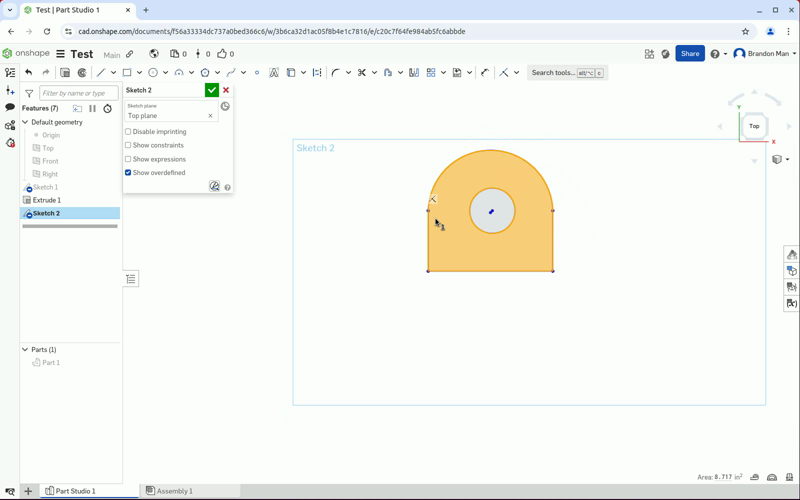
scroll(-6)
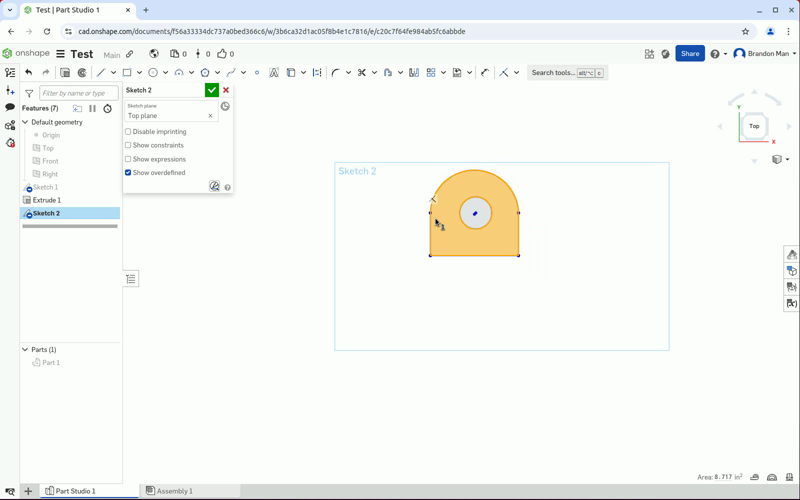
scroll(-6)
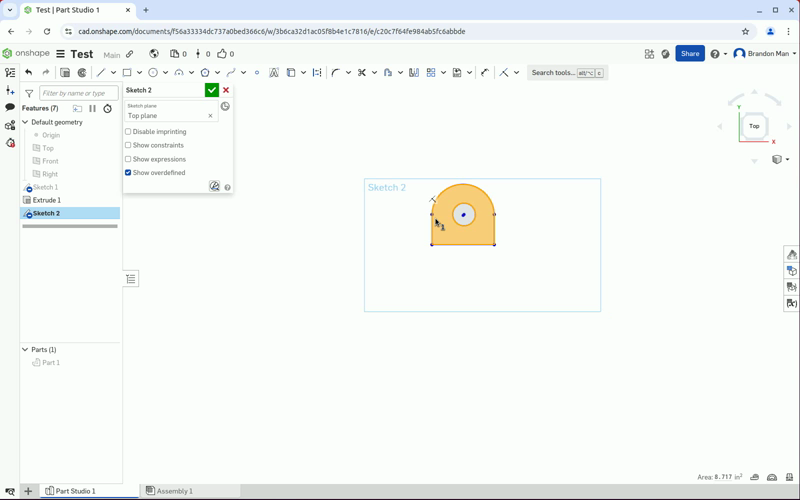
scroll(-6)
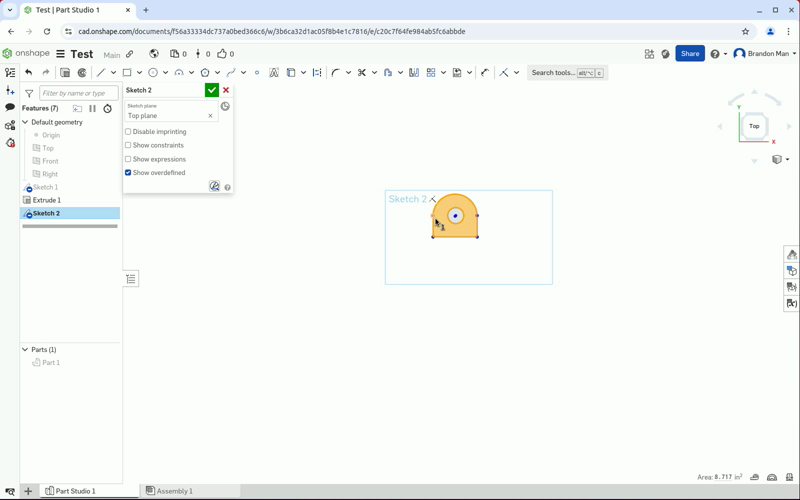
scroll(-6)
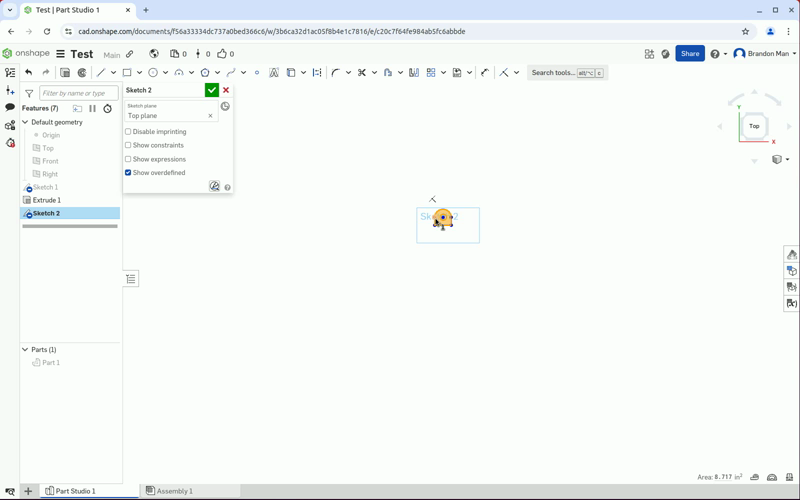
mouse_move(73, 352)
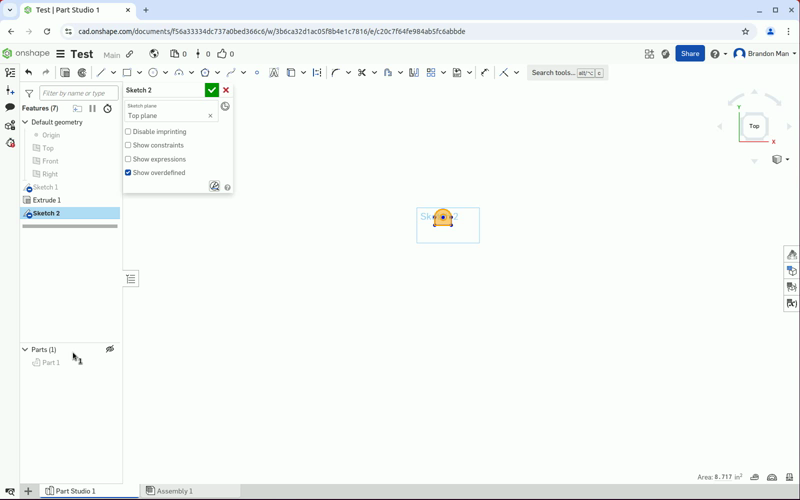
key(shift+y)
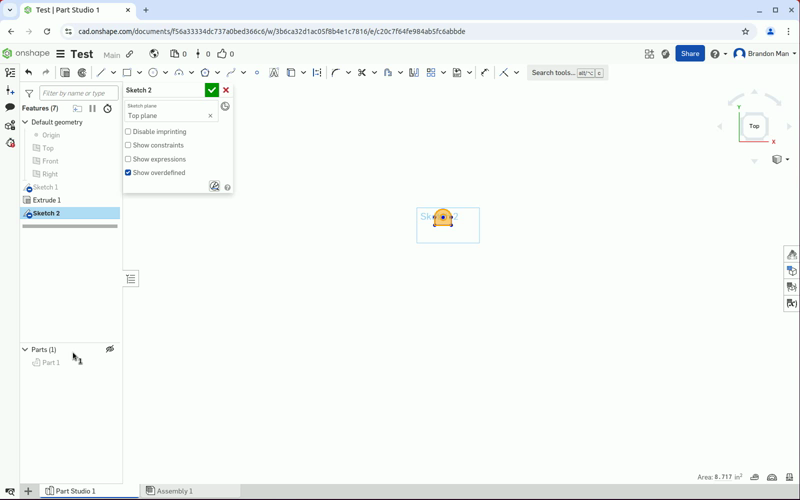
key(shift+e)
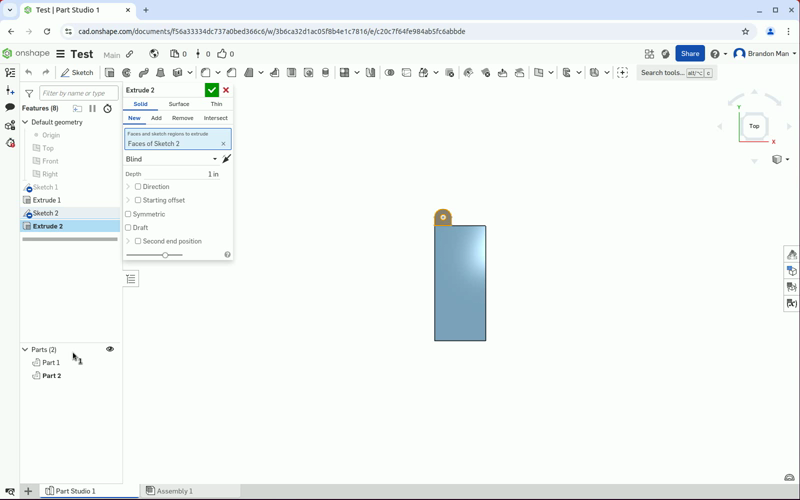
mouse_move(143, 106)
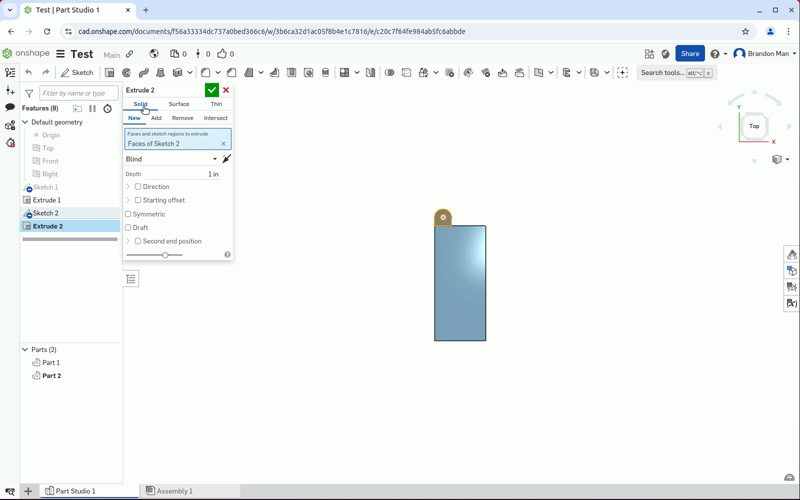
click(143, 106)
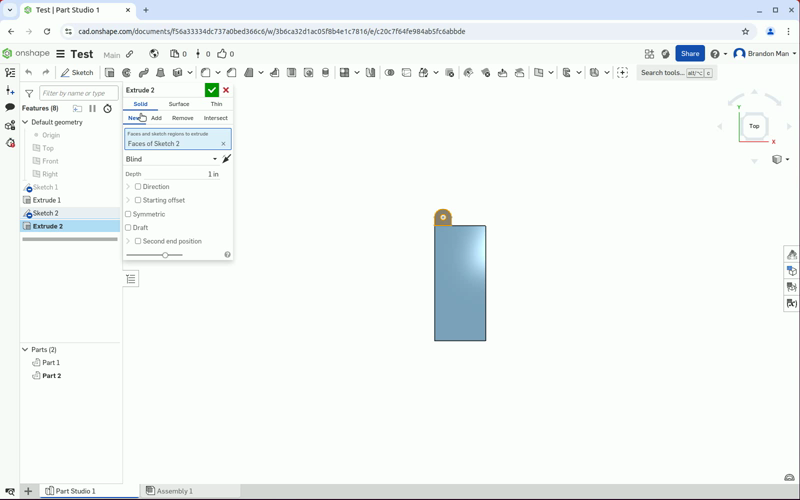
mouse_move(137, 120)
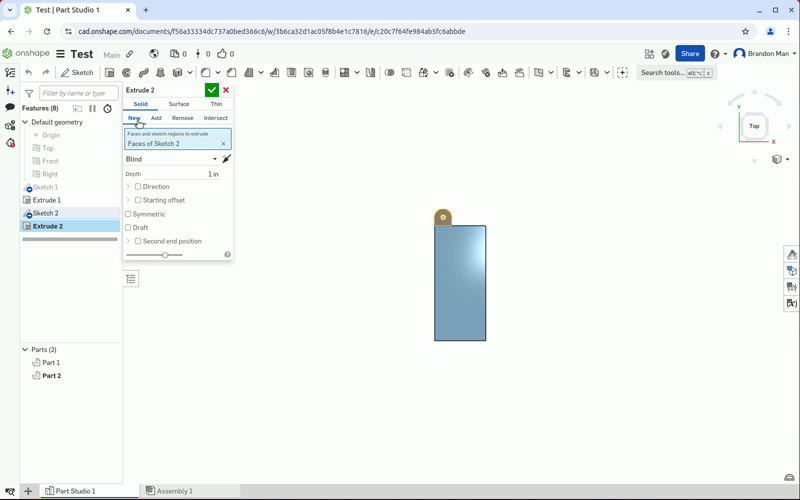
click(137, 120)
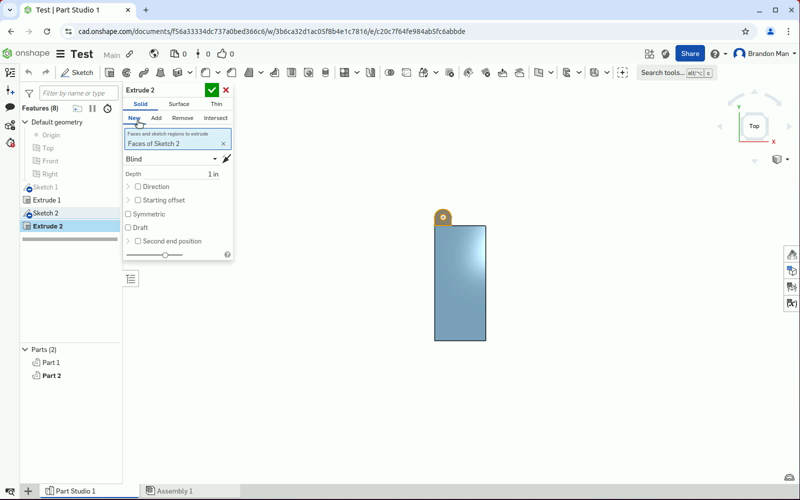
key(tab, 4)
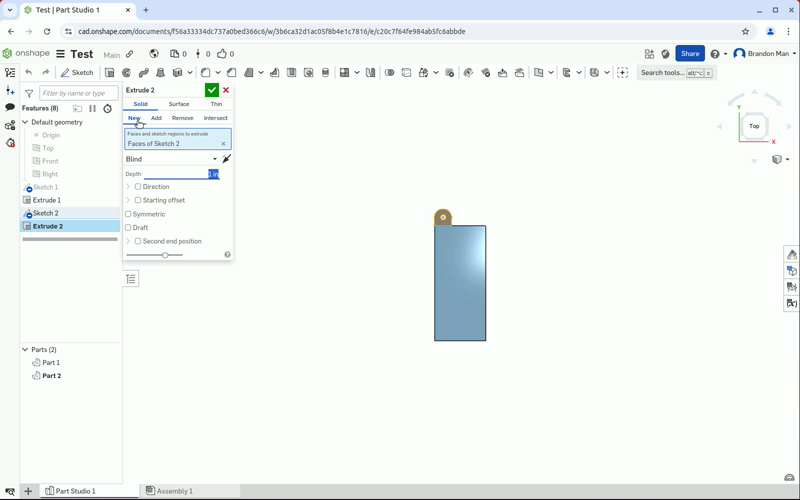
text(0.963)
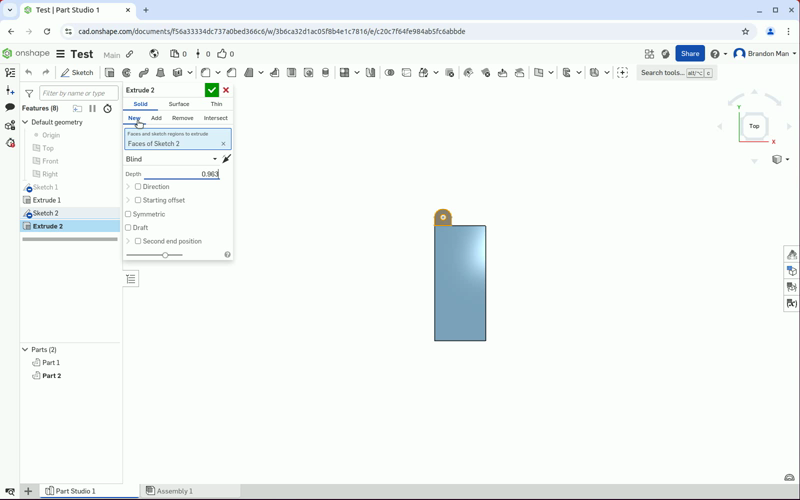
key(enter)
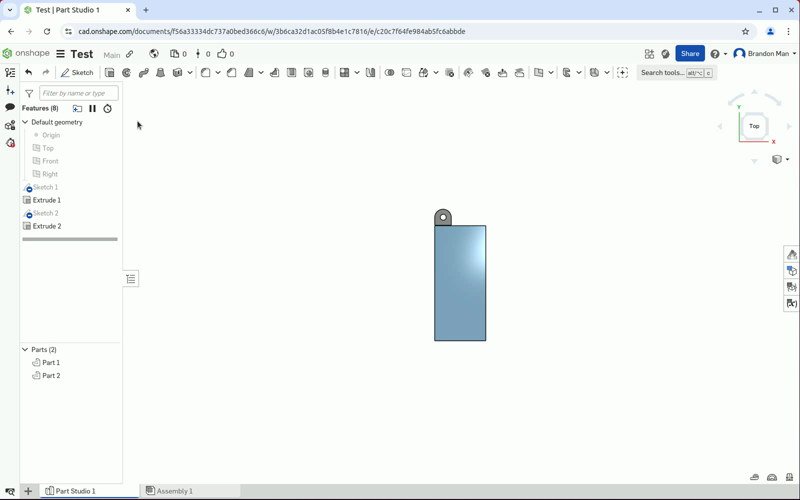
key(shift+h)
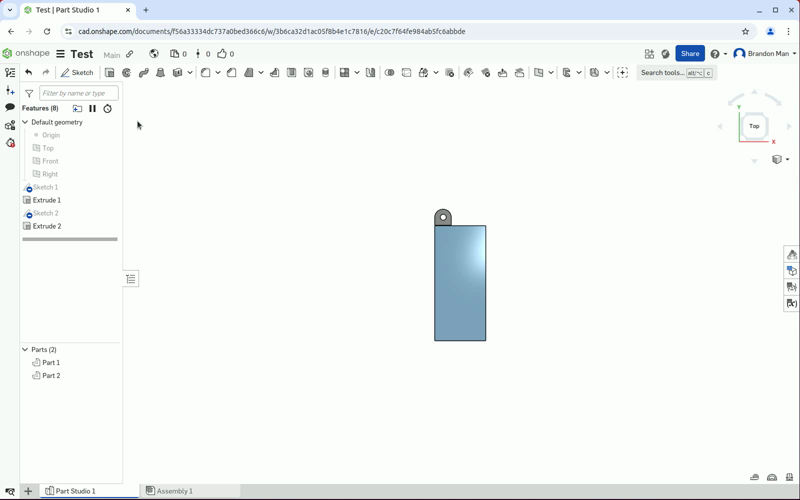
key(shift+h)
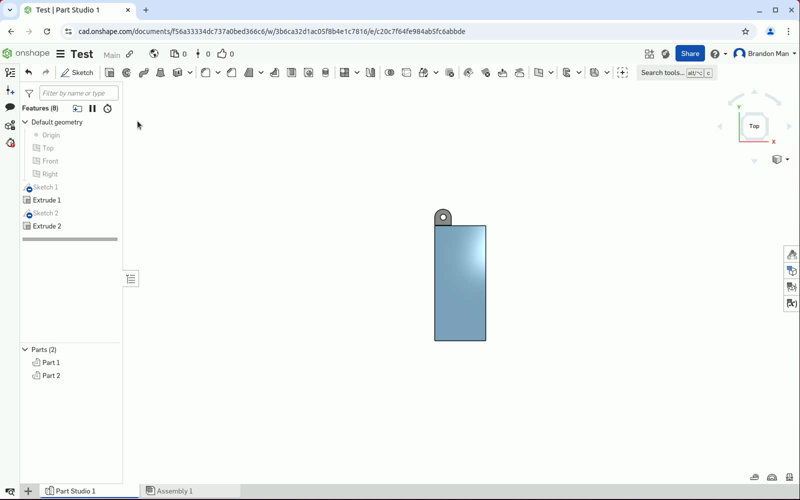
mouse_move(73, 189)
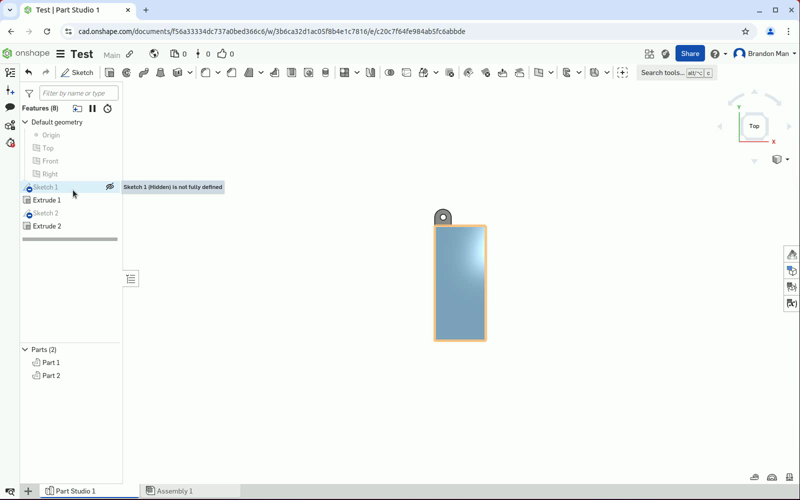
click(73, 189)
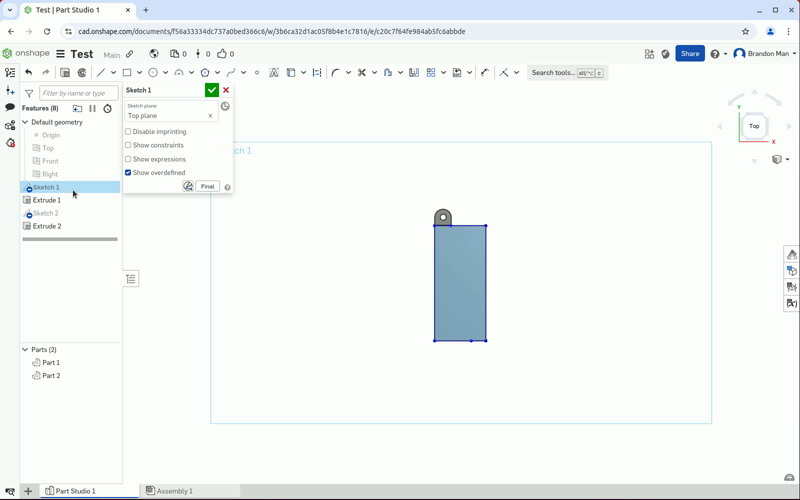
mouse_move(229, 92)
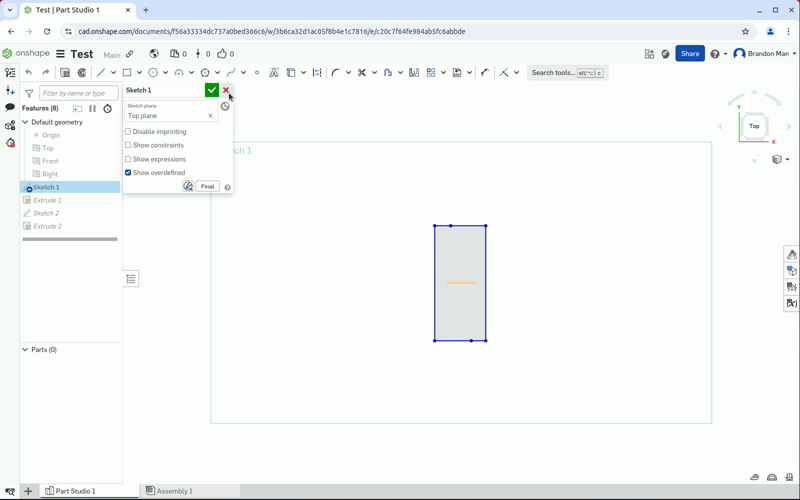
click(229, 92)
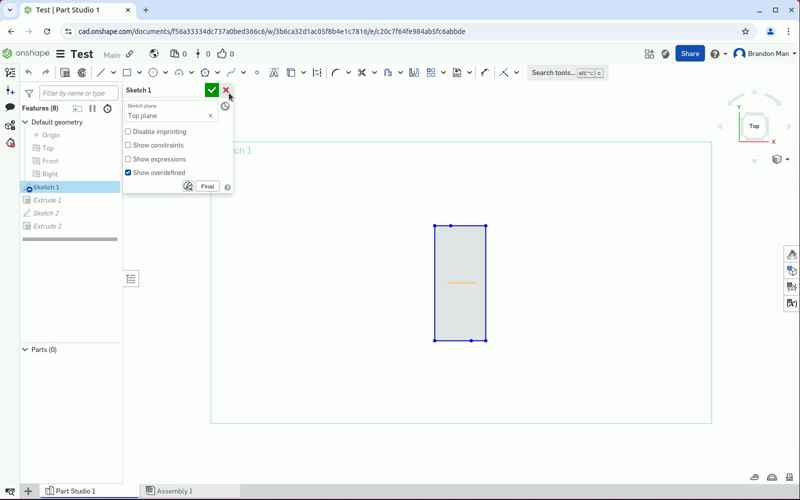
key(shift+s)
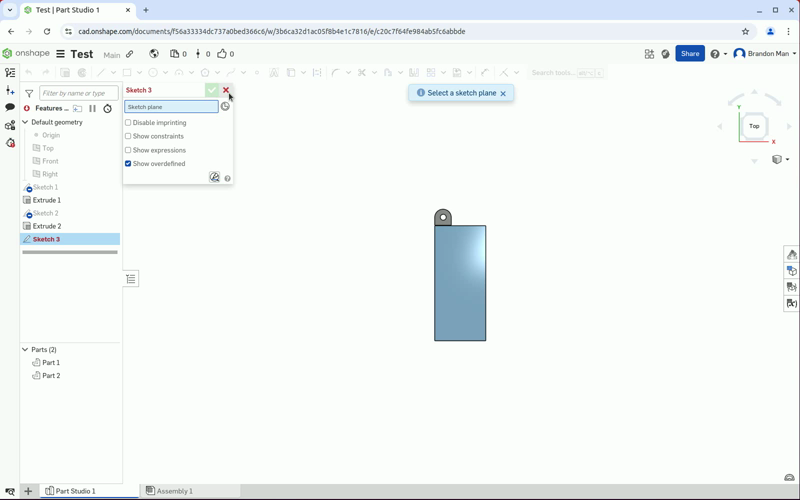
mouse_move(73, 150)
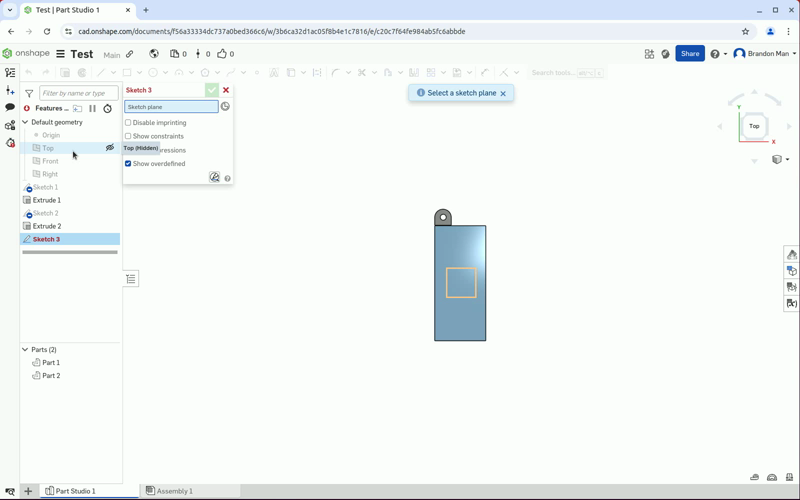
click(73, 150)
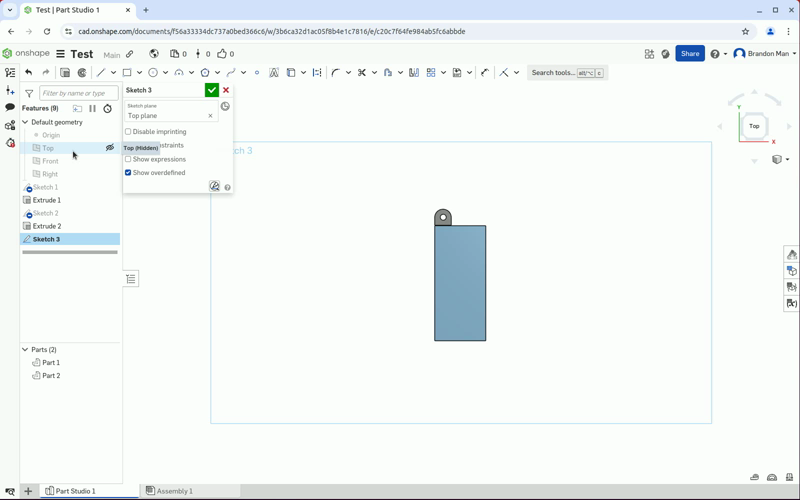
mouse_move(73, 352)
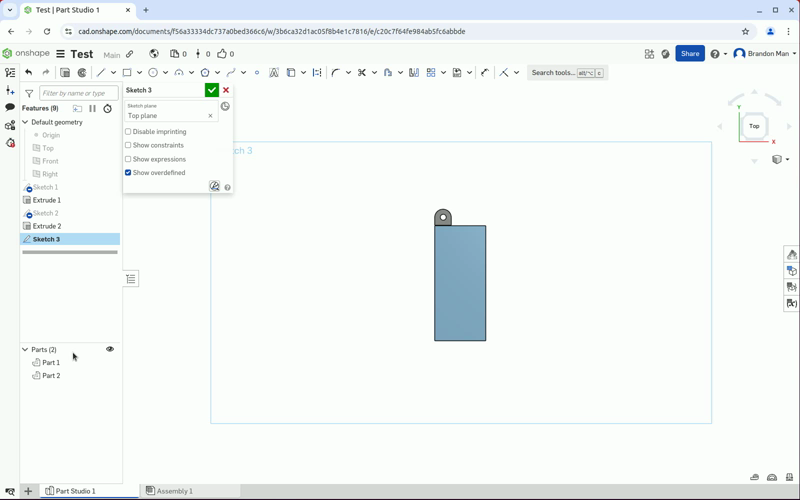
key(y)
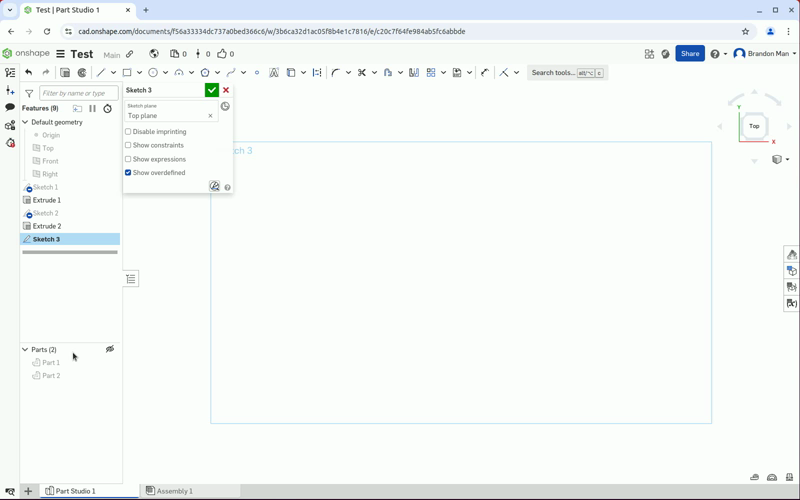
key(a)
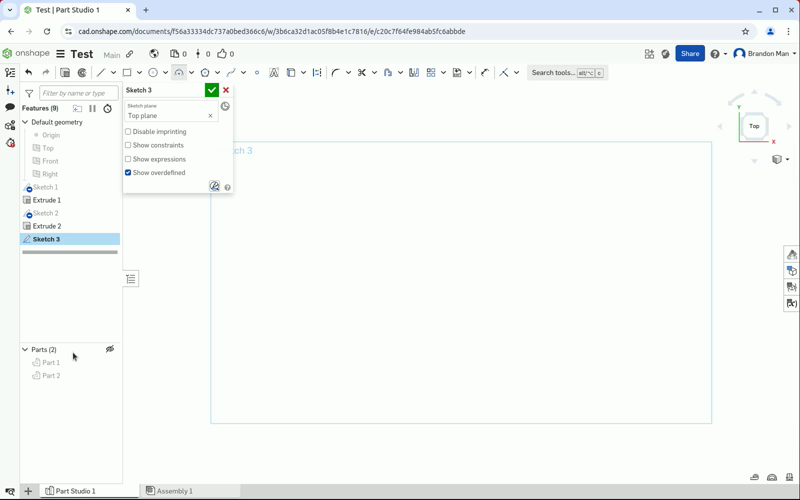
key_down(shift)
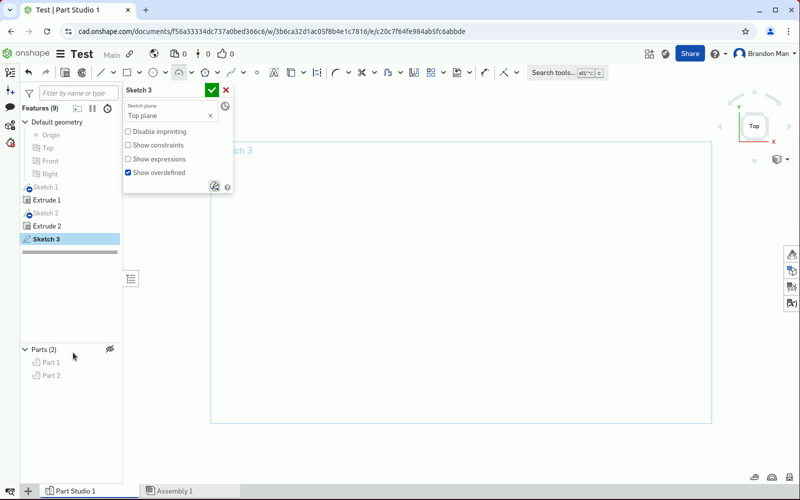
mouse_move(471, 349)
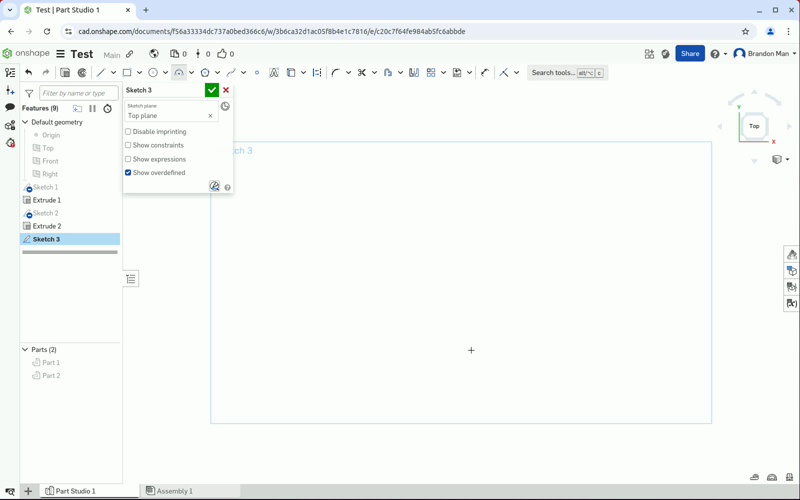
click(471, 349)
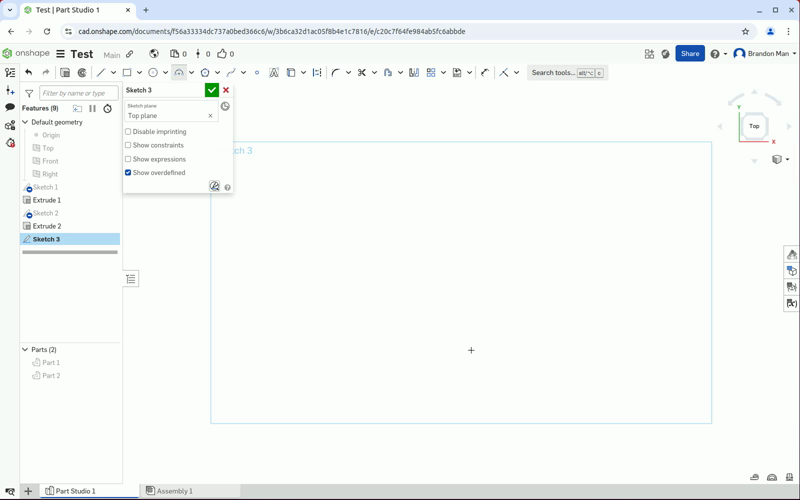
key_up(shift)
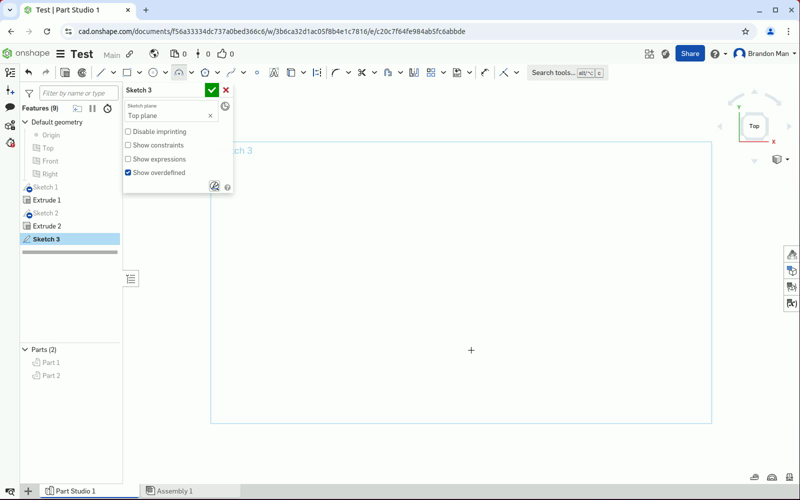
key_down(shift)
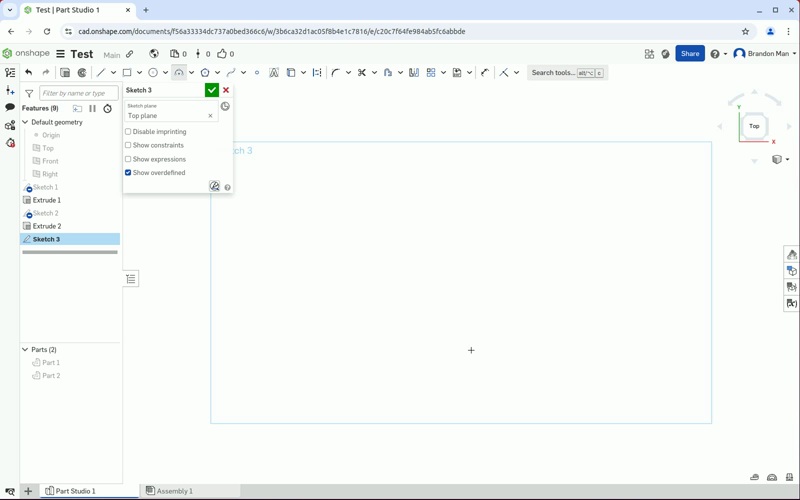
mouse_move(476, 349)
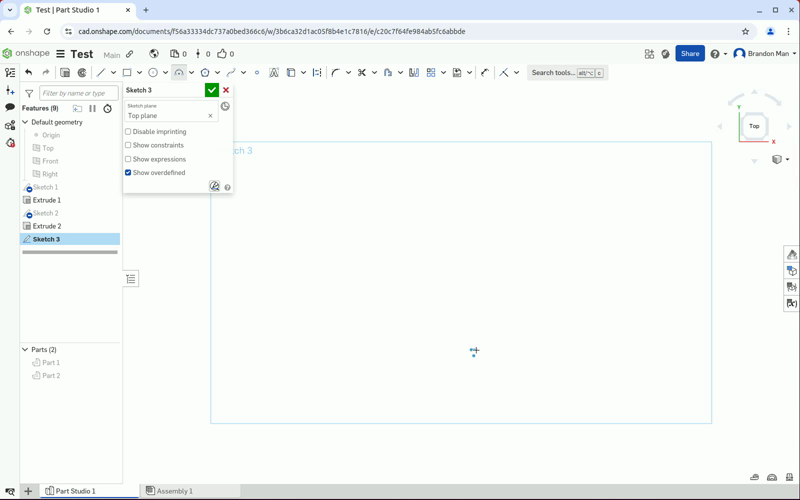
scroll(6)
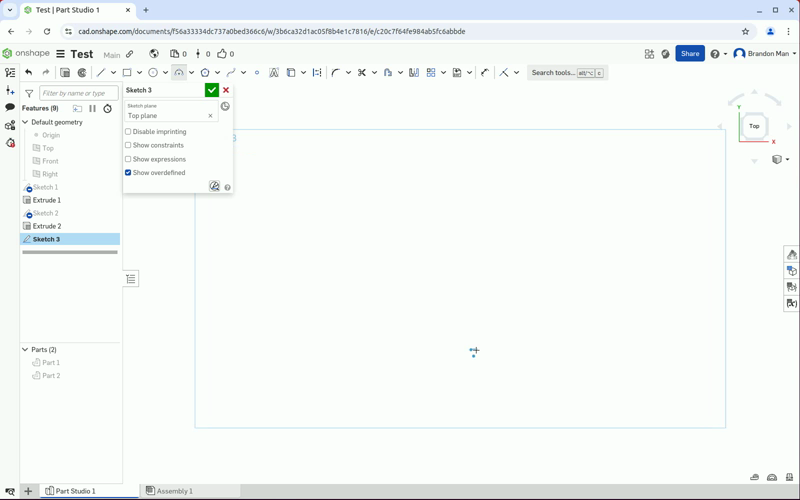
scroll(6)
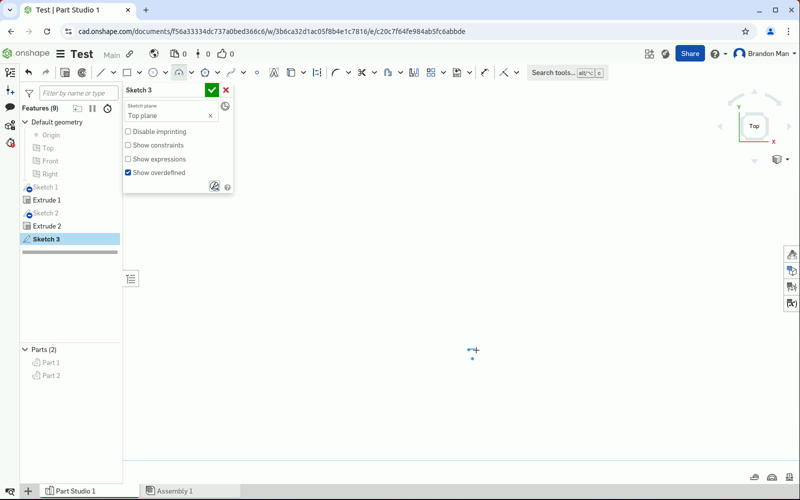
scroll(6)
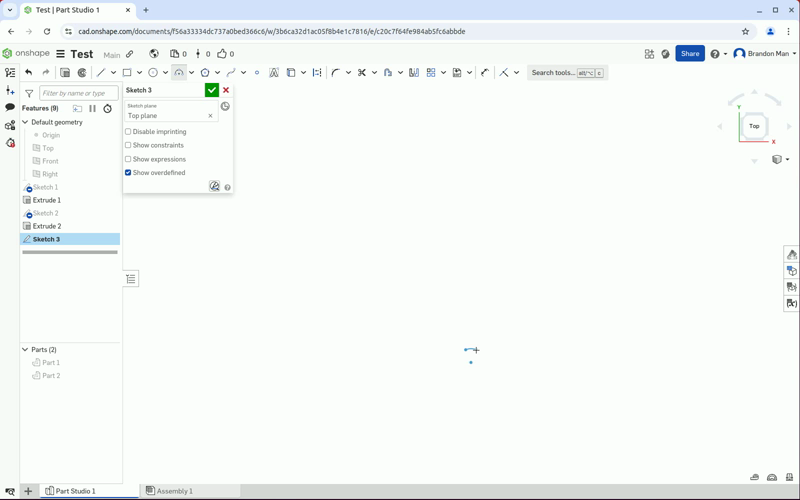
scroll(6)
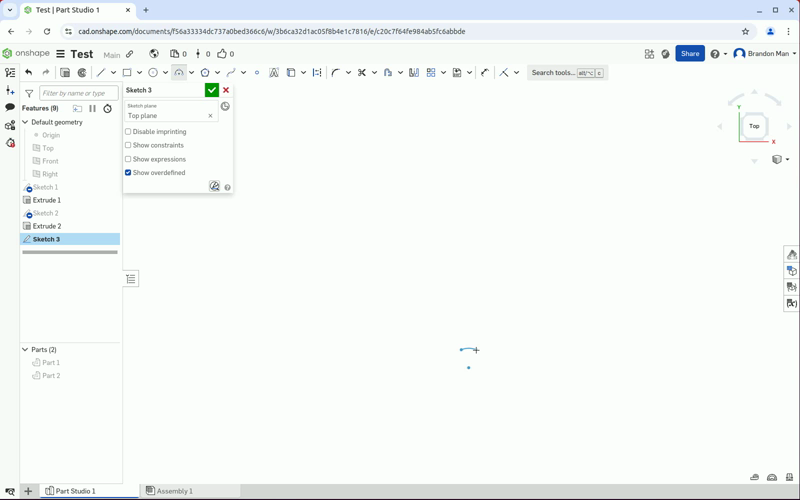
scroll(6)
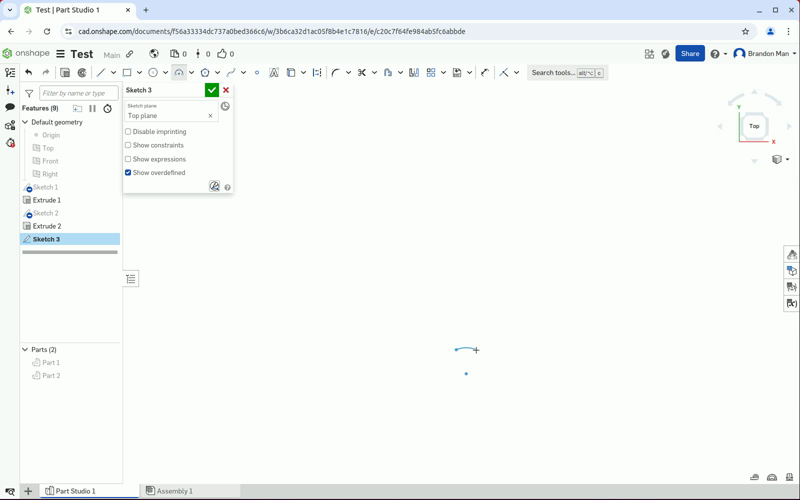
scroll(6)
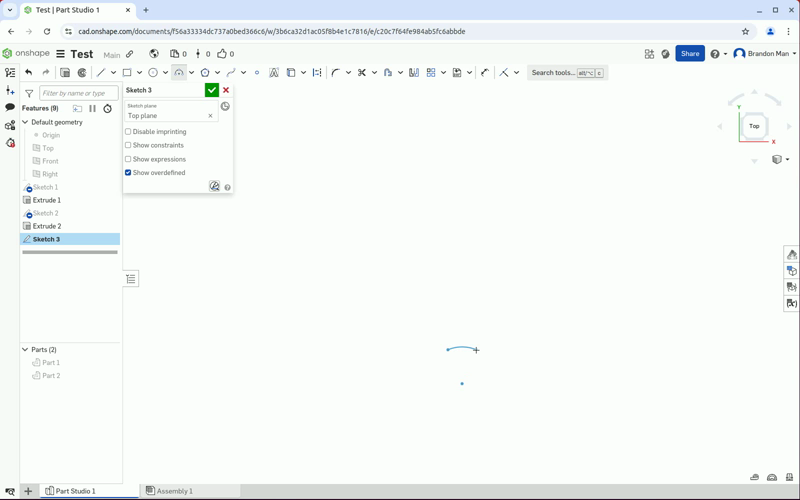
scroll(6)
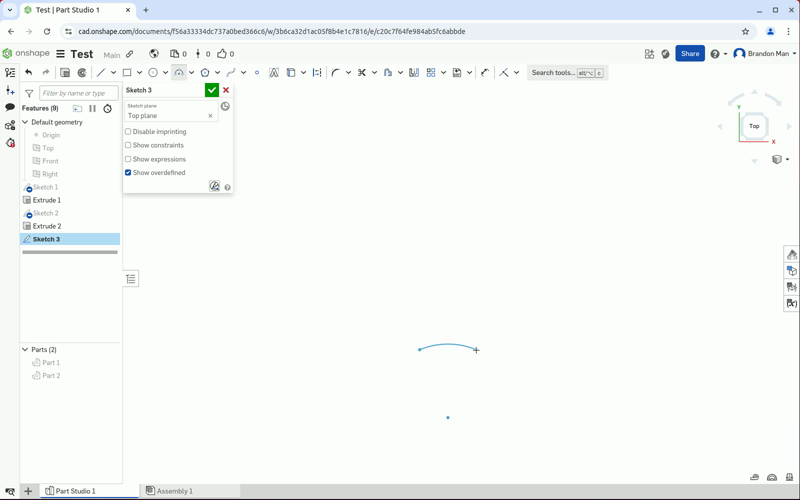
click(476, 349)
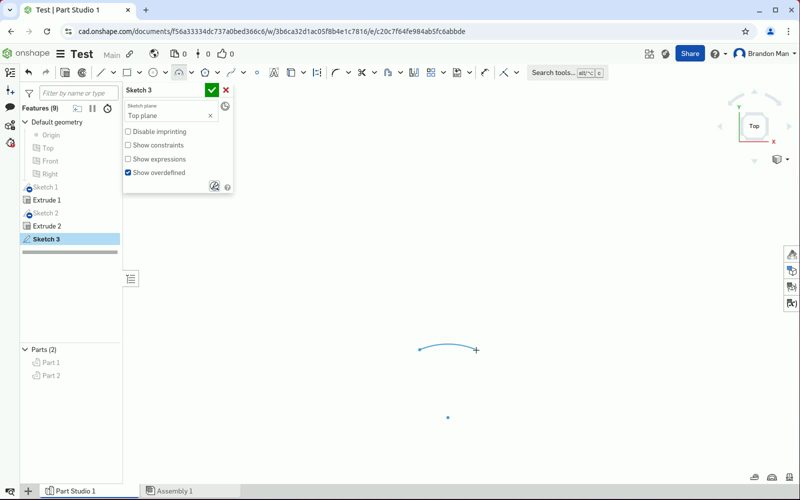
scroll(-6)
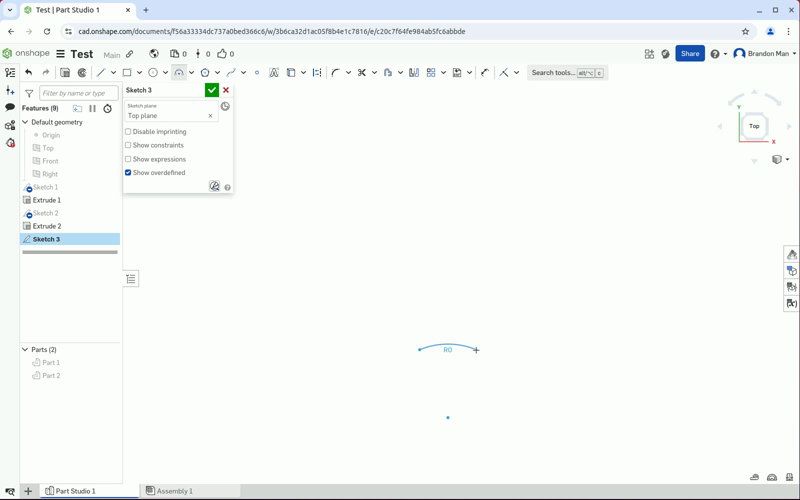
scroll(-6)
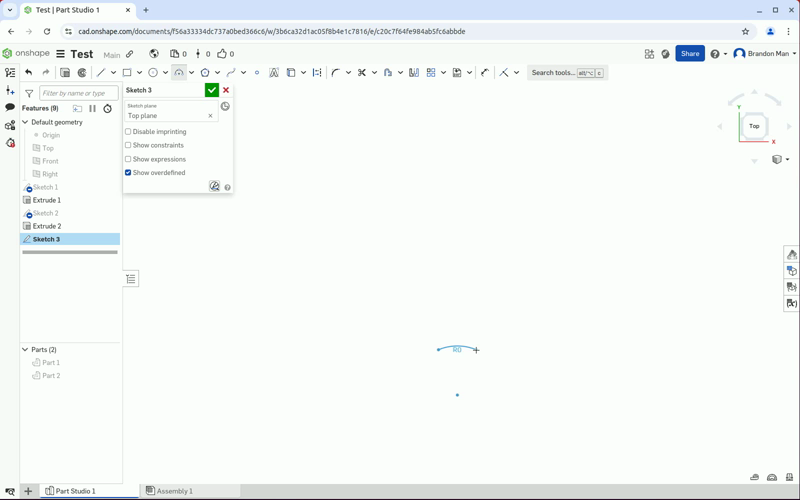
scroll(-6)
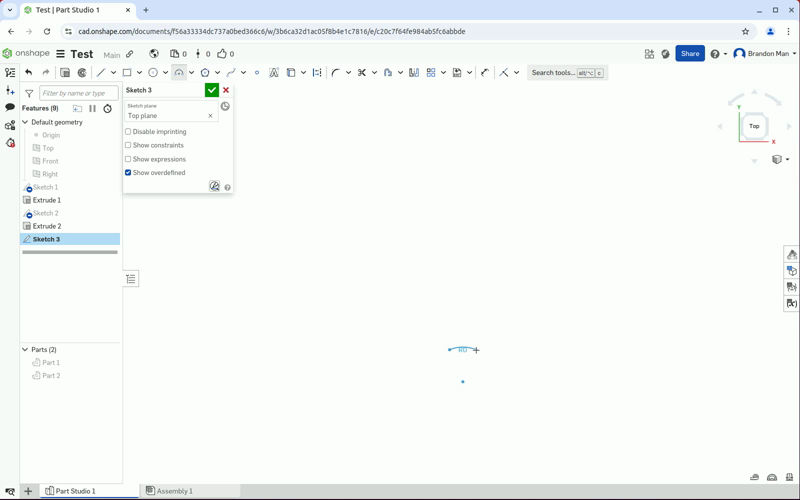
scroll(-6)
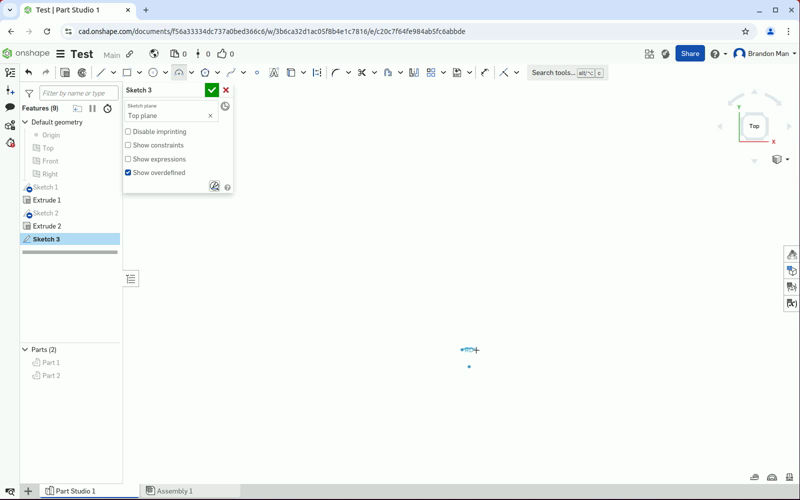
scroll(-6)
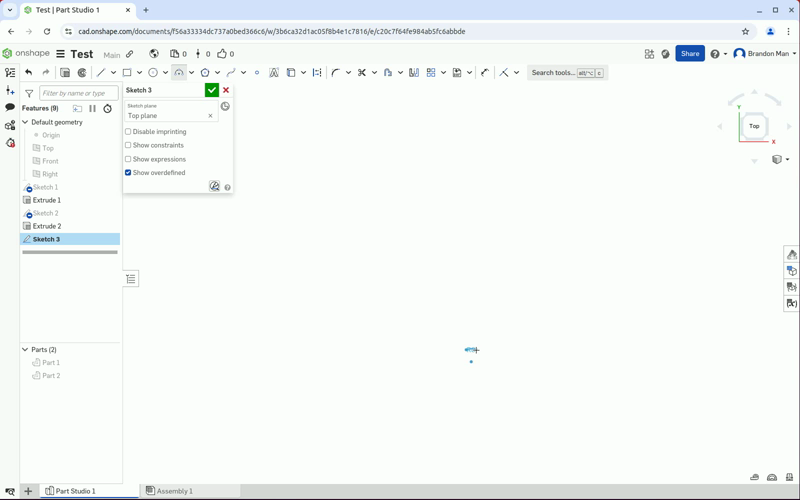
scroll(-6)
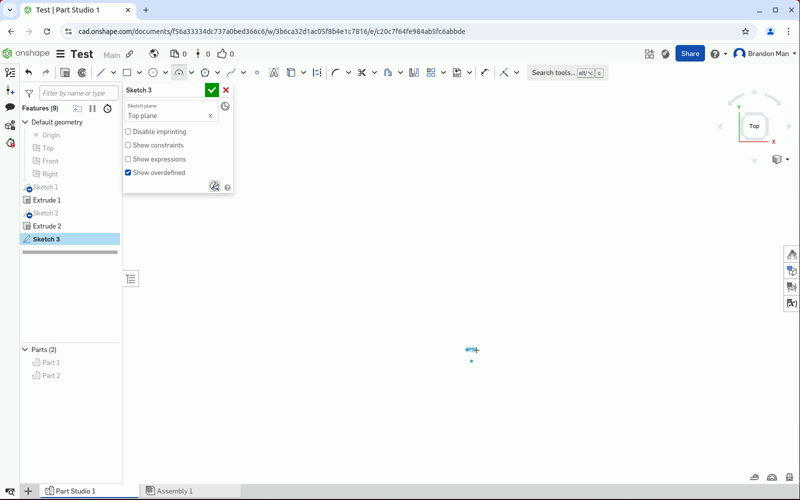
scroll(-6)
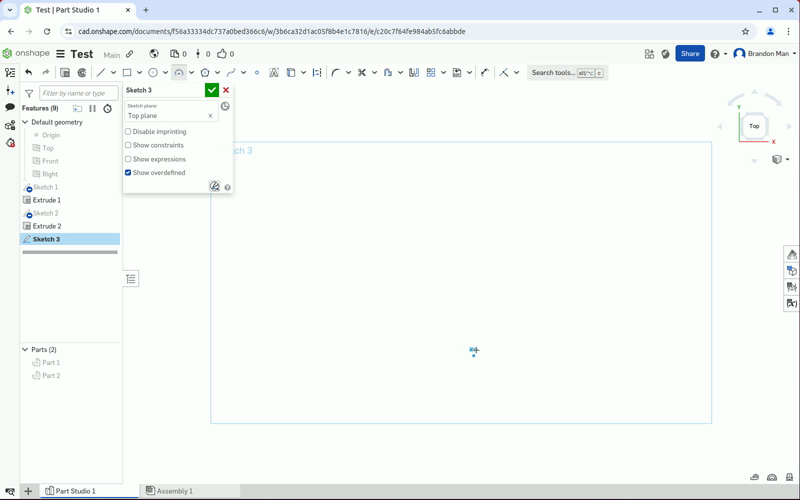
mouse_move(473, 351)
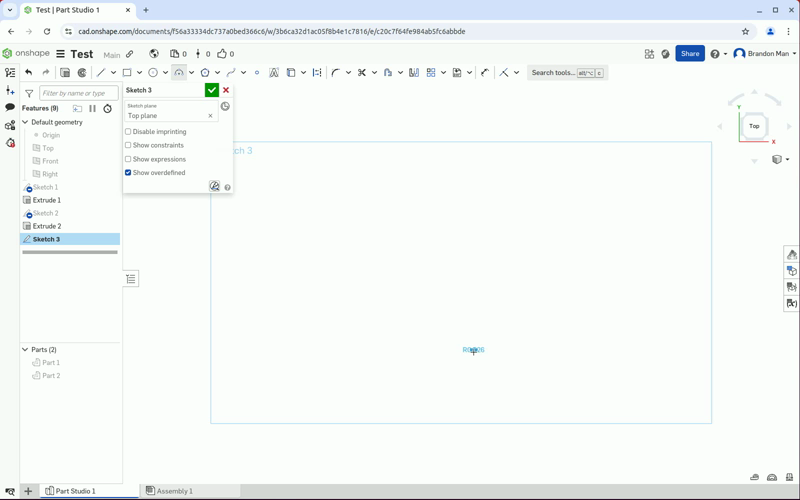
scroll(6)
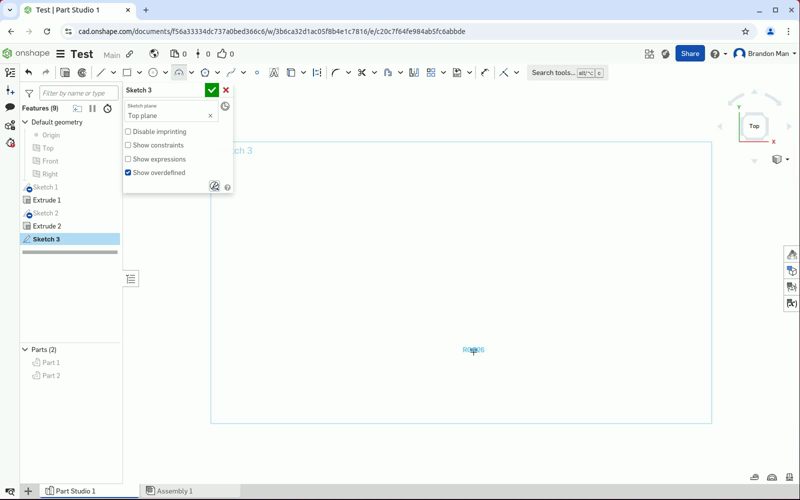
scroll(6)
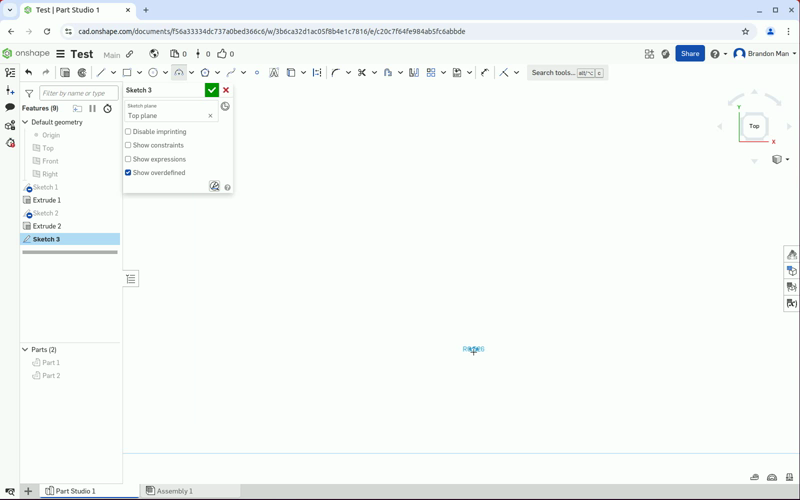
scroll(6)
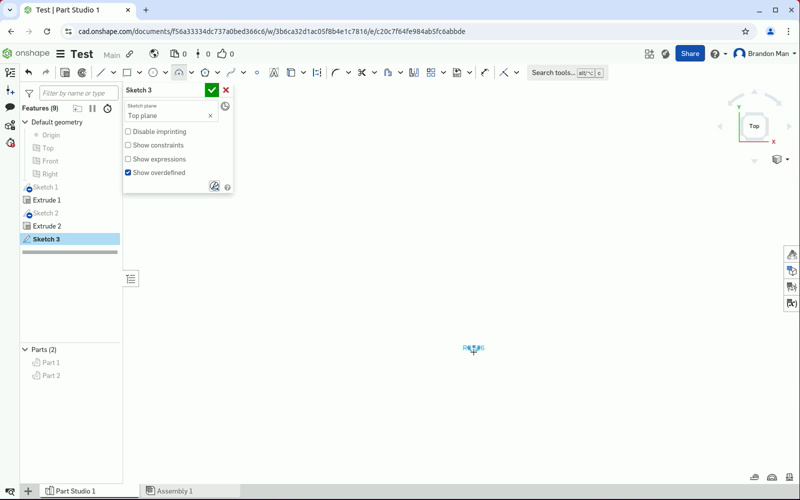
scroll(6)
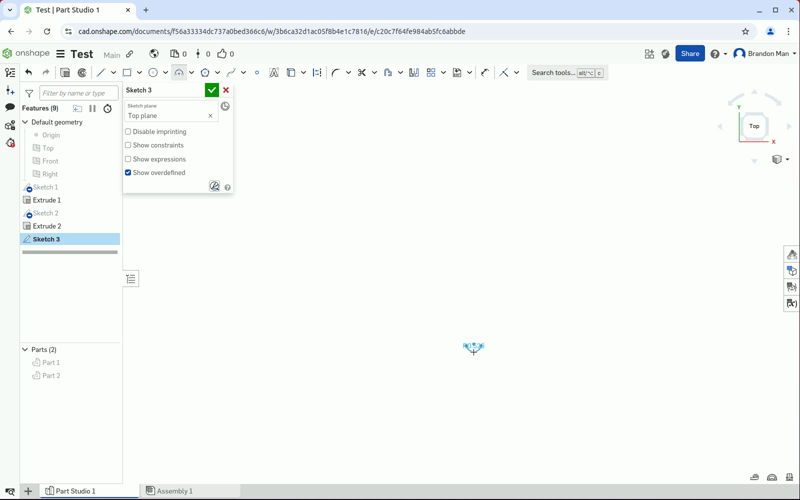
scroll(6)
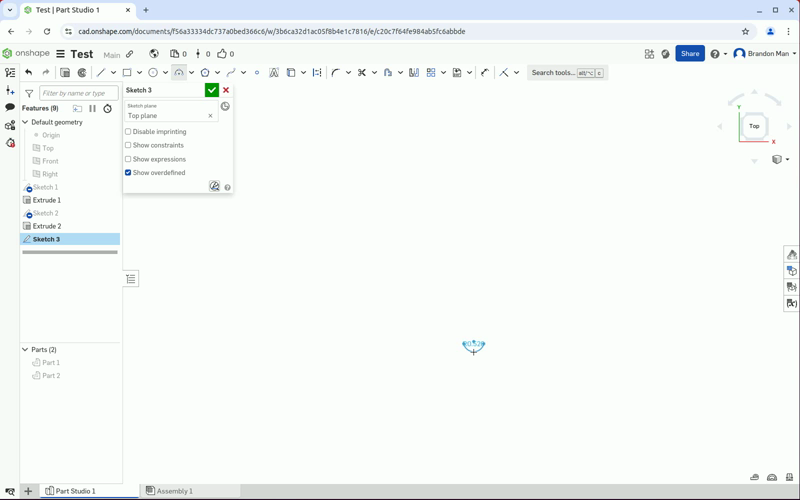
scroll(6)
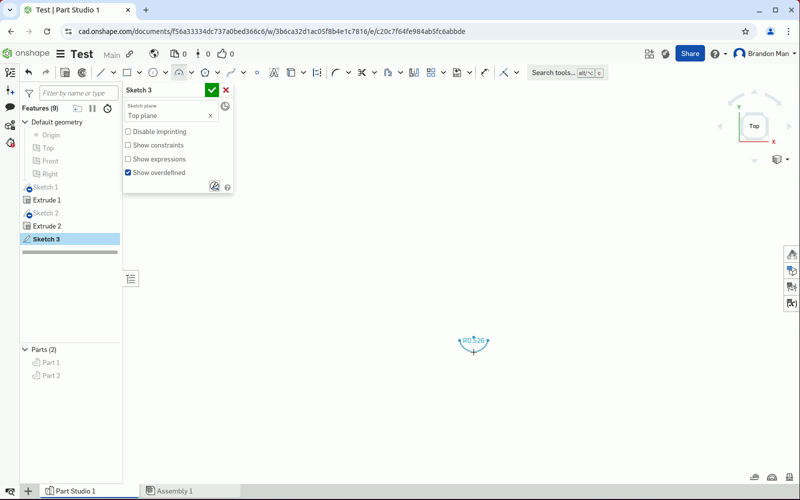
scroll(6)
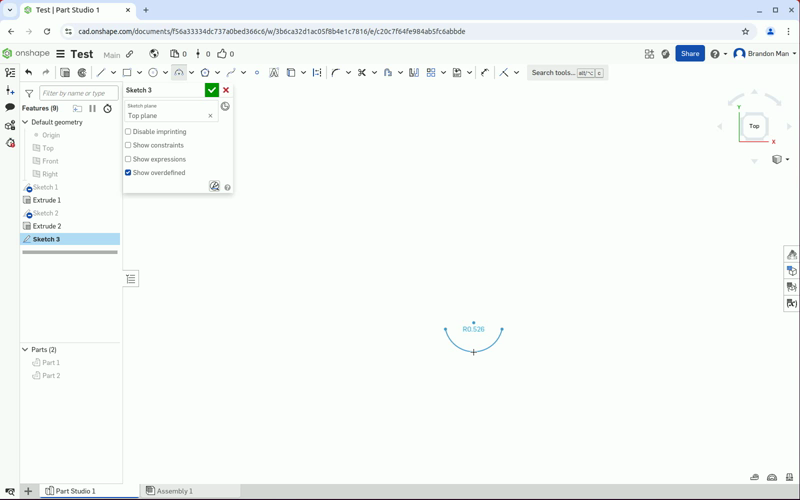
click(473, 351)
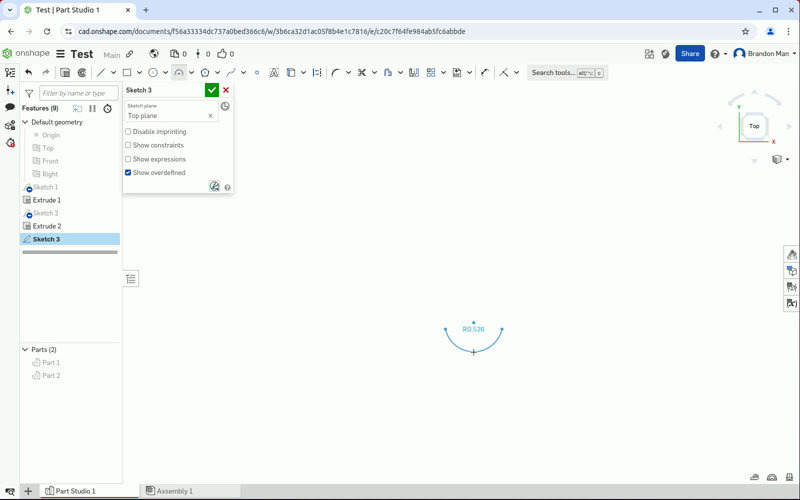
scroll(-6)
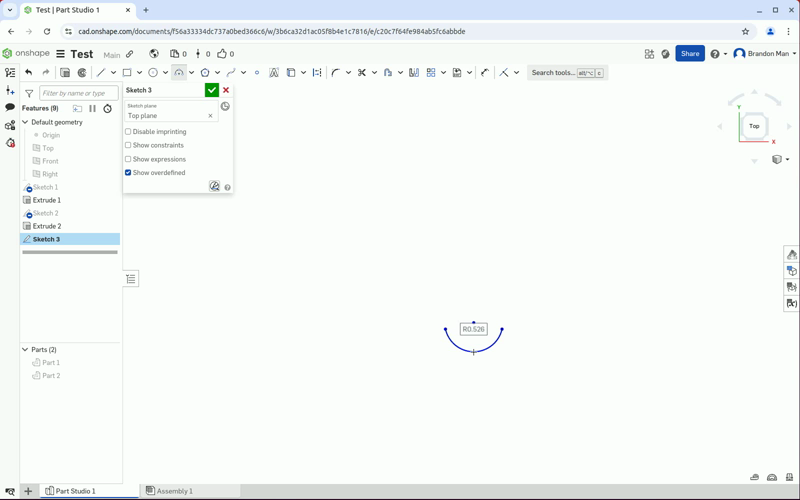
scroll(-6)
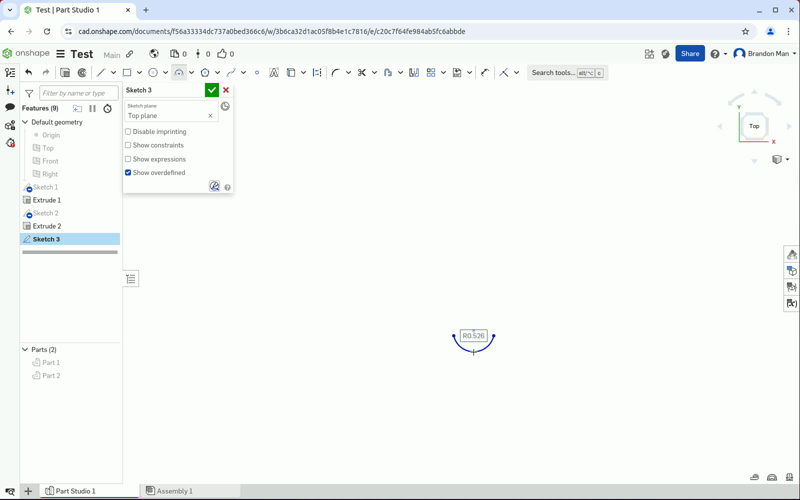
scroll(-6)
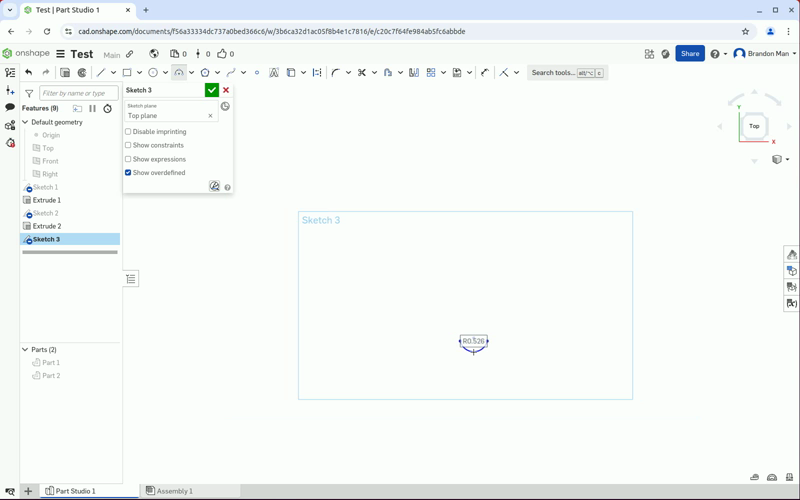
scroll(-6)
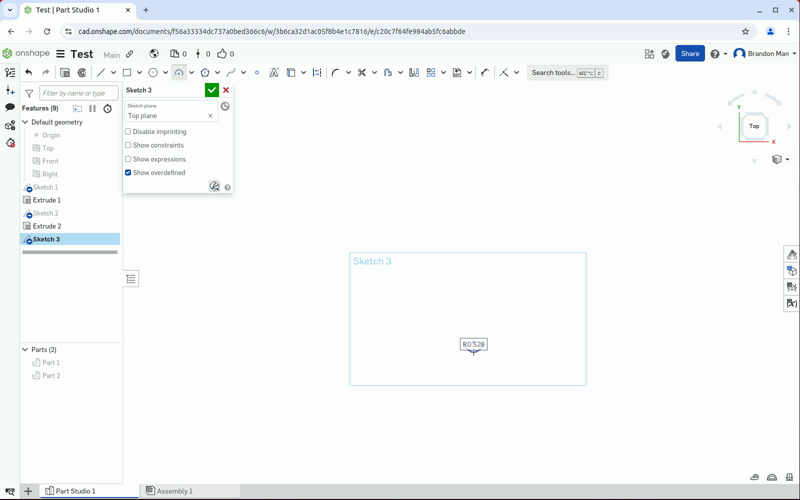
scroll(-6)
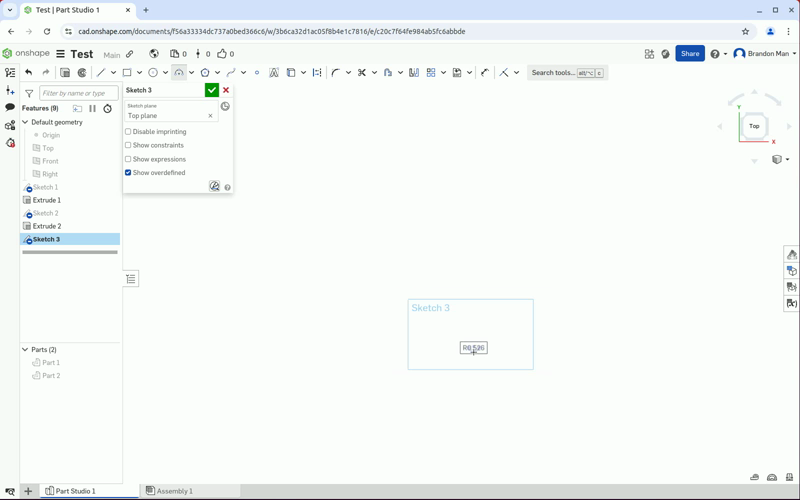
scroll(-6)
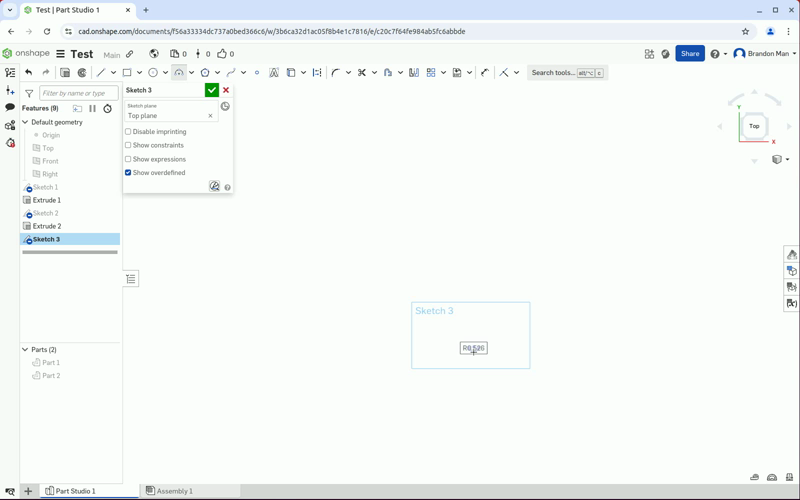
scroll(-6)
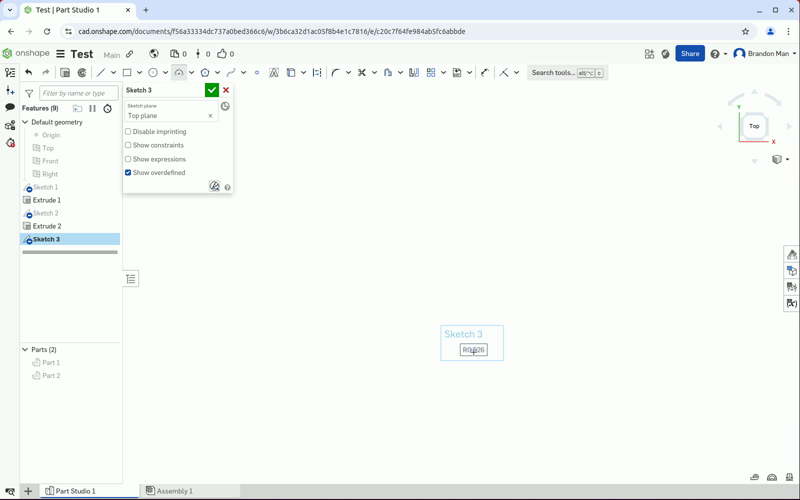
key_up(shift)
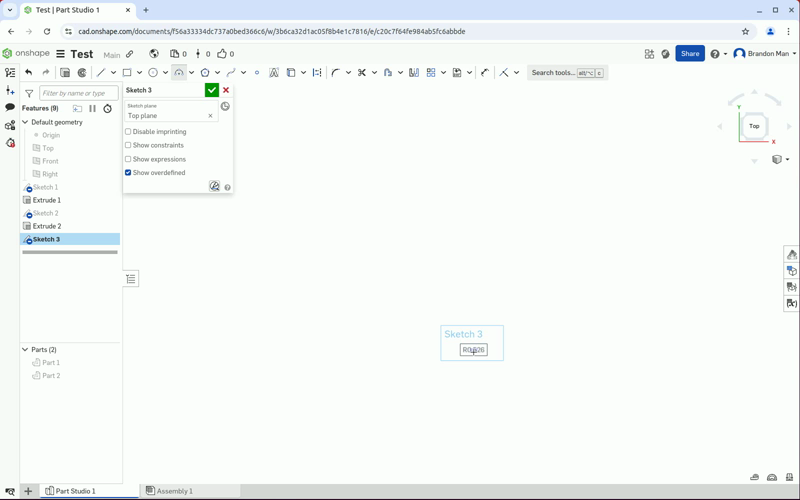
key(esc)
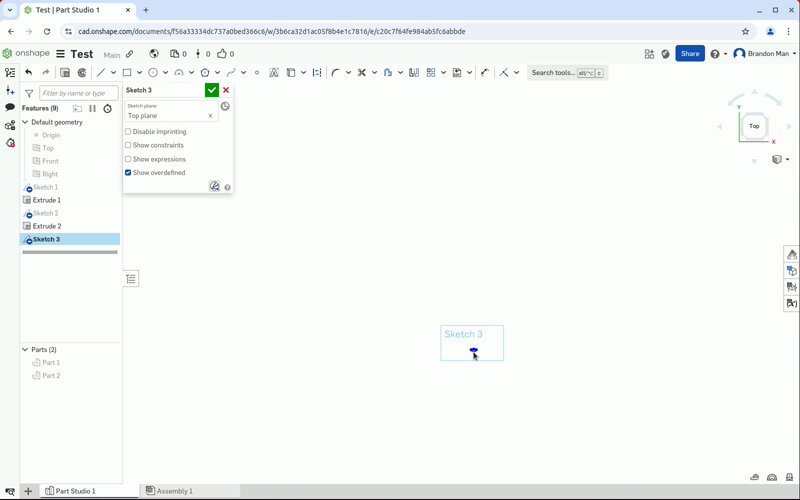
key(l)
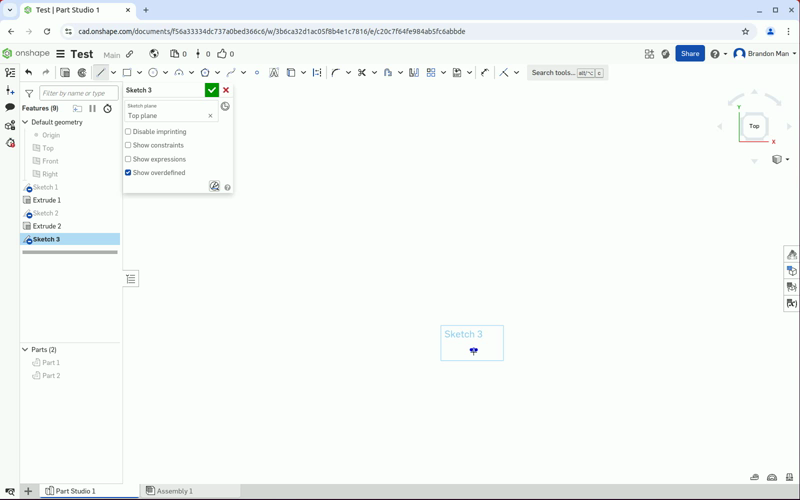
mouse_move(476, 349)
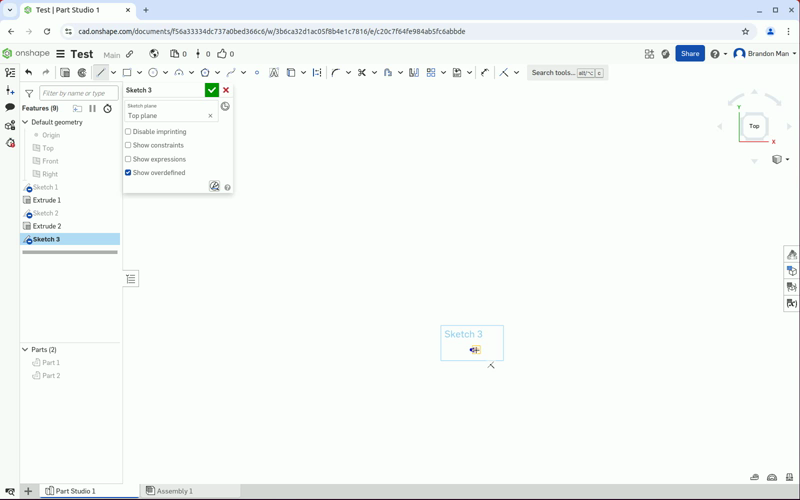
scroll(6)
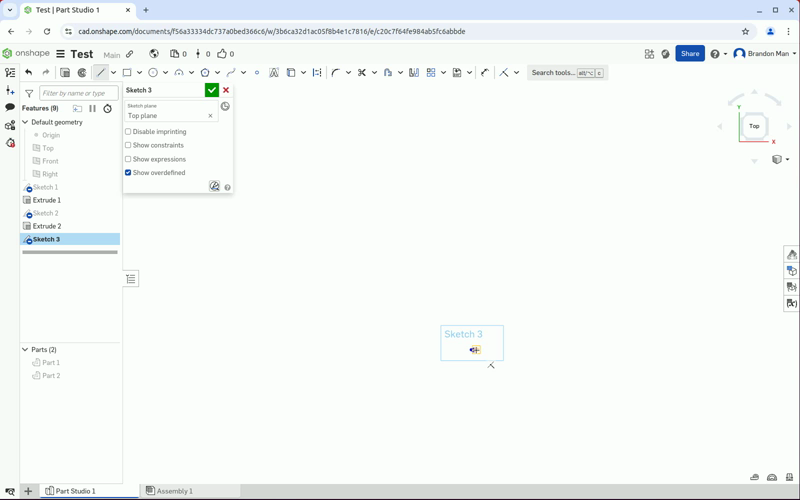
scroll(6)
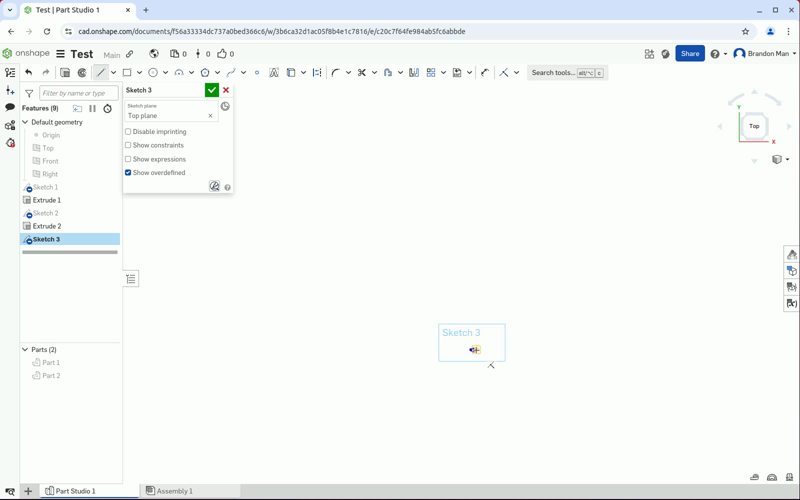
scroll(6)
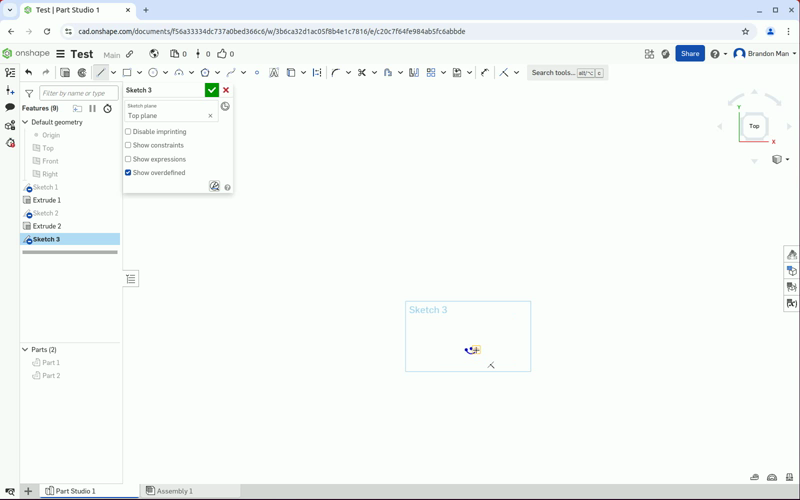
scroll(6)
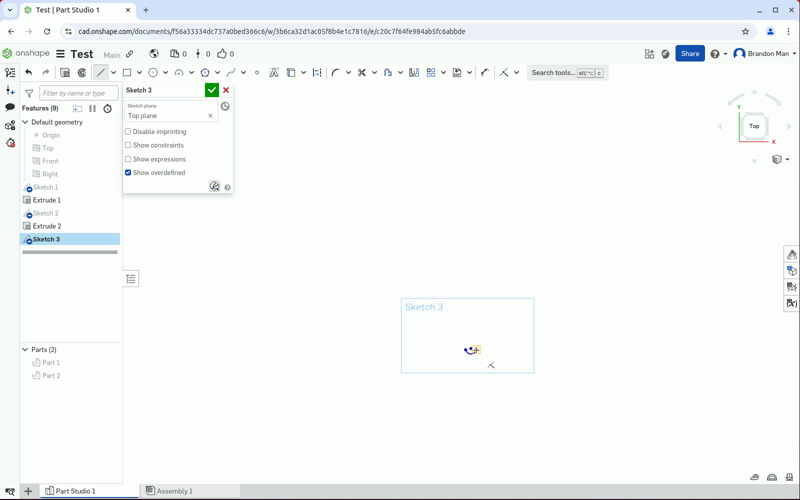
scroll(6)
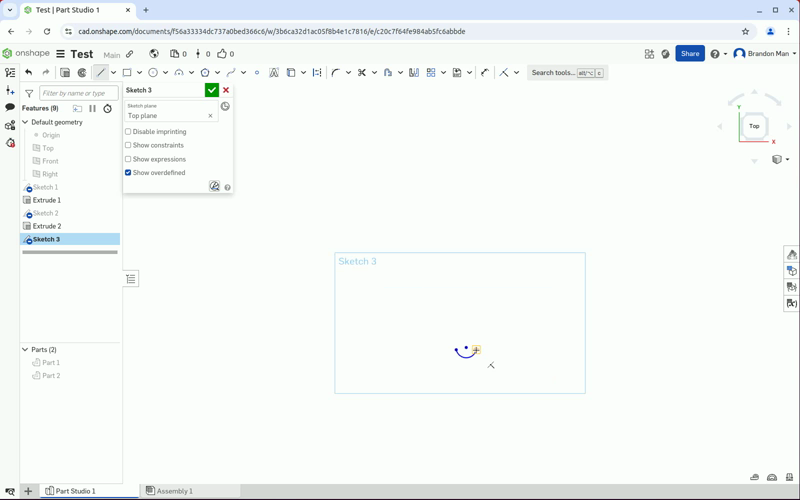
scroll(6)
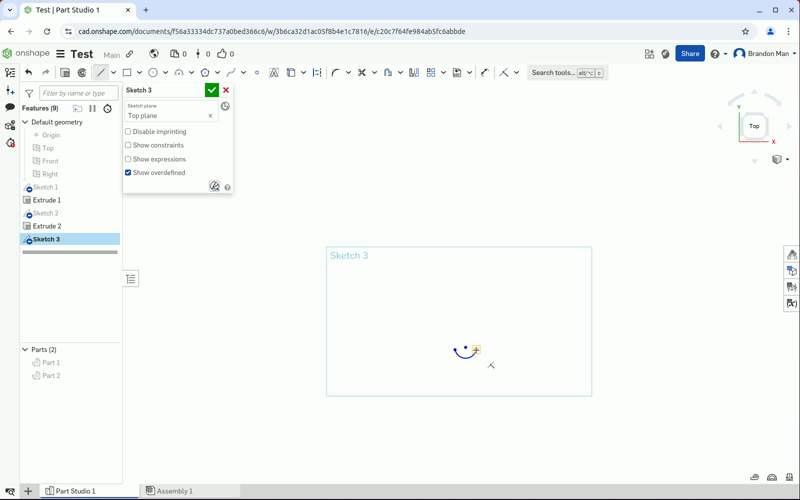
scroll(6)
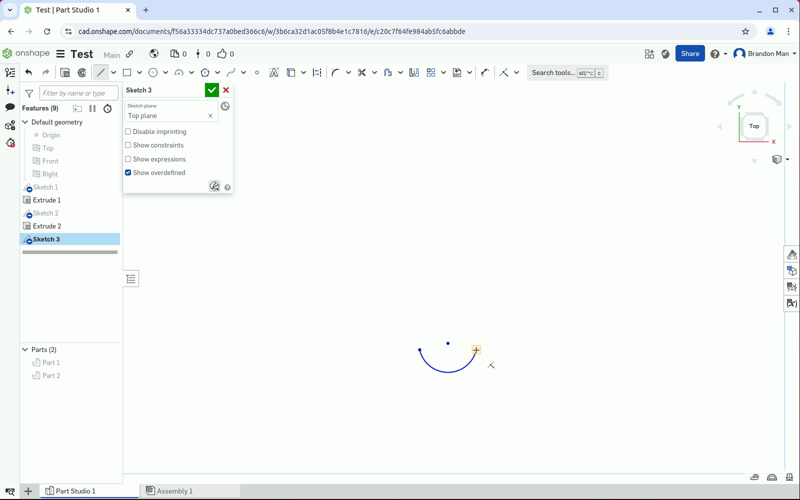
click(476, 349)
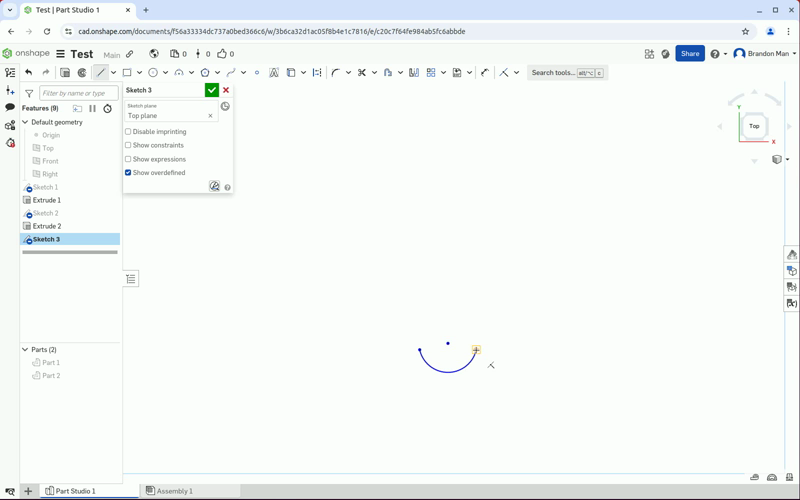
scroll(-6)
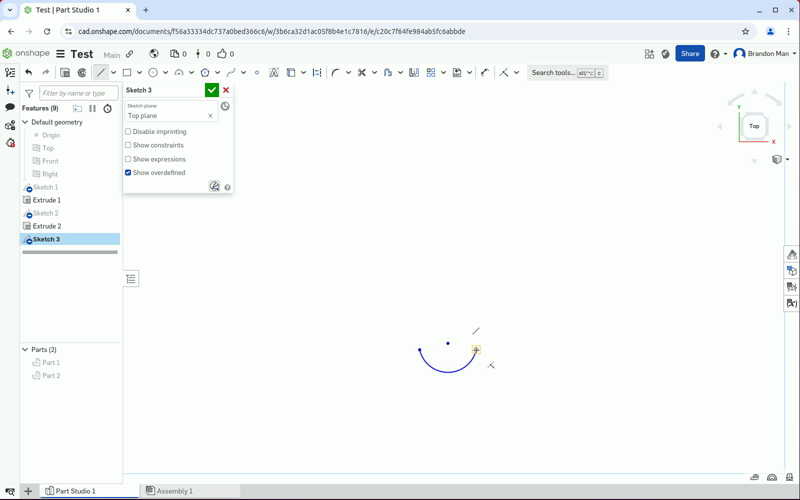
scroll(-6)
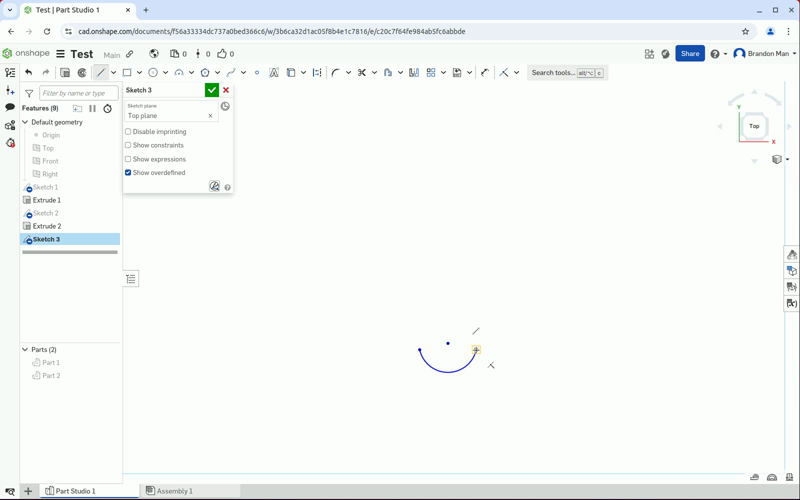
scroll(-6)
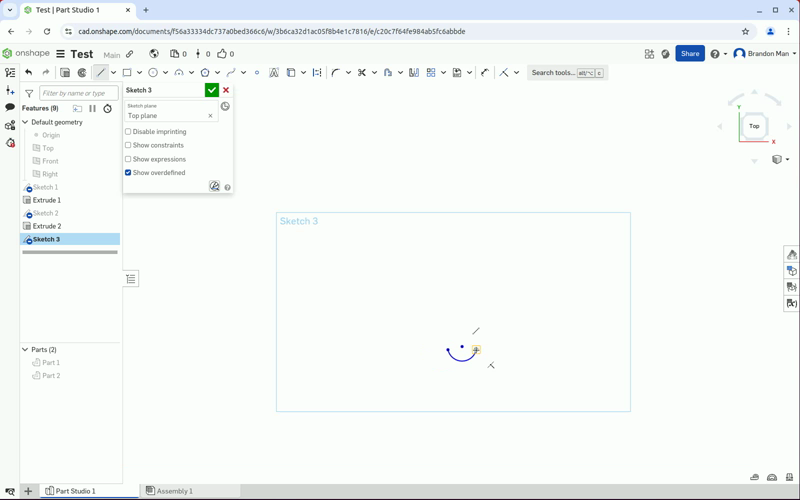
scroll(-6)
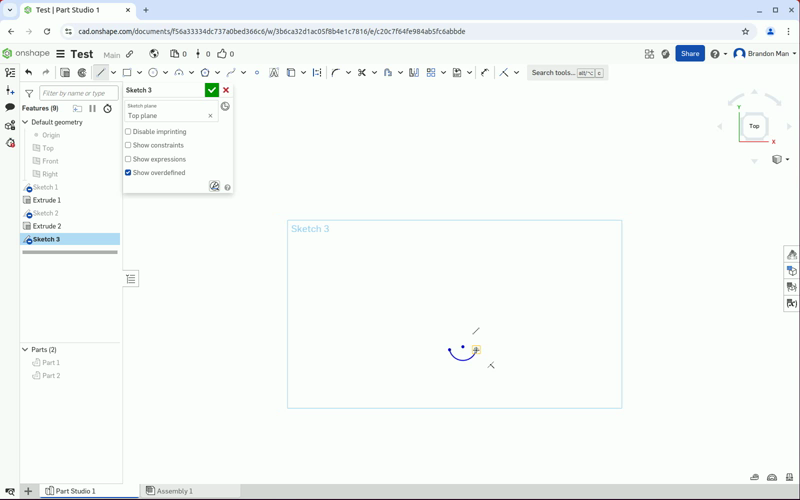
scroll(-6)
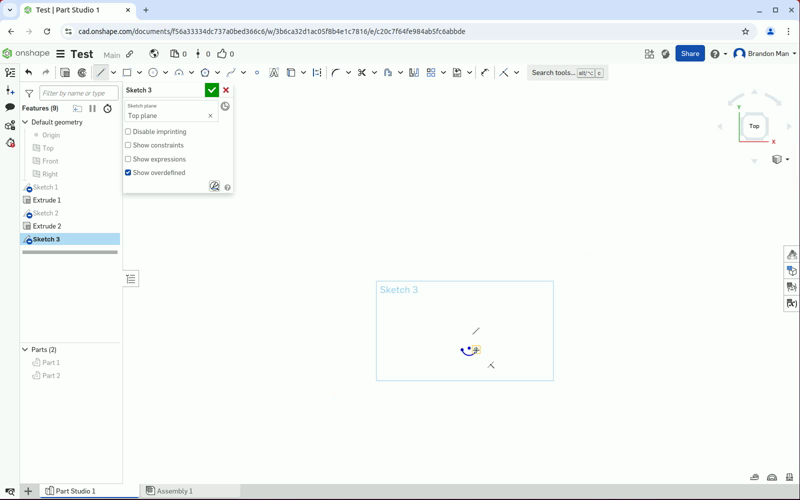
scroll(-6)
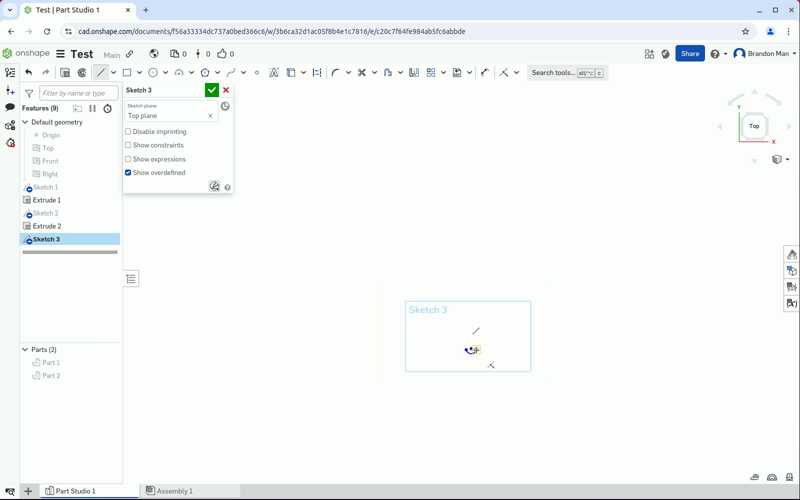
scroll(-6)
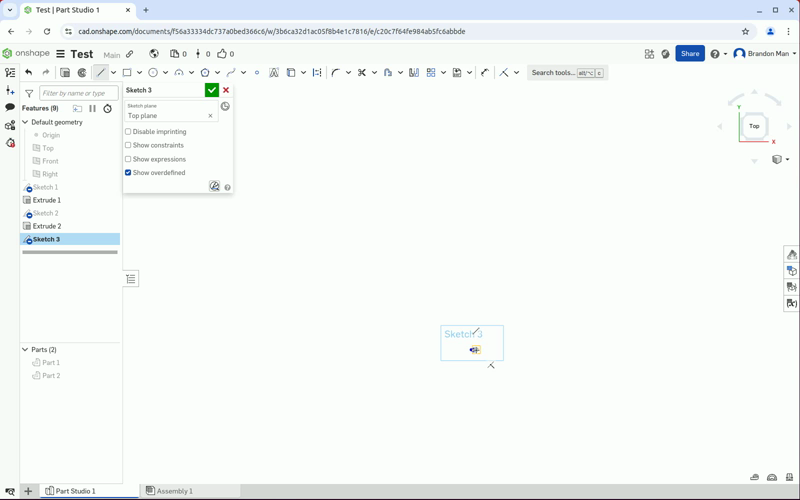
key_down(shift)
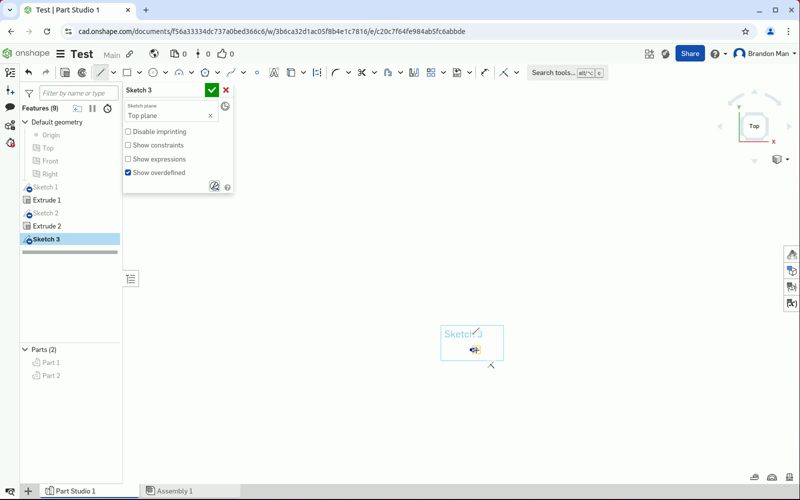
mouse_move(506, 349)
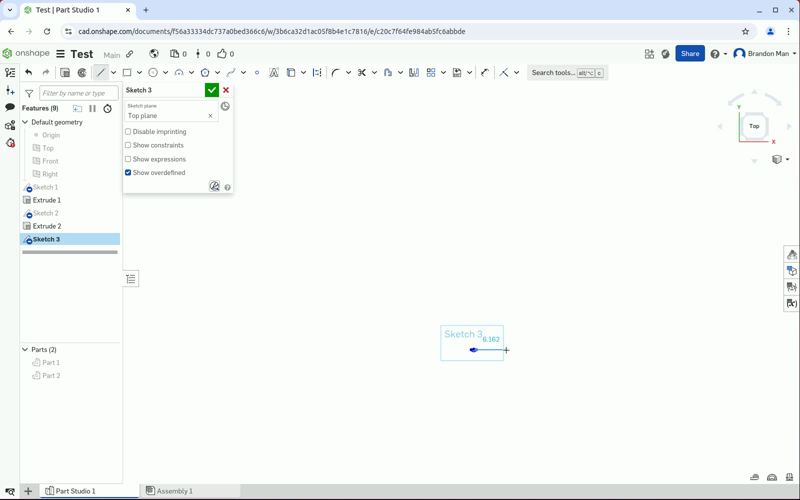
mouse_move(476, 346)
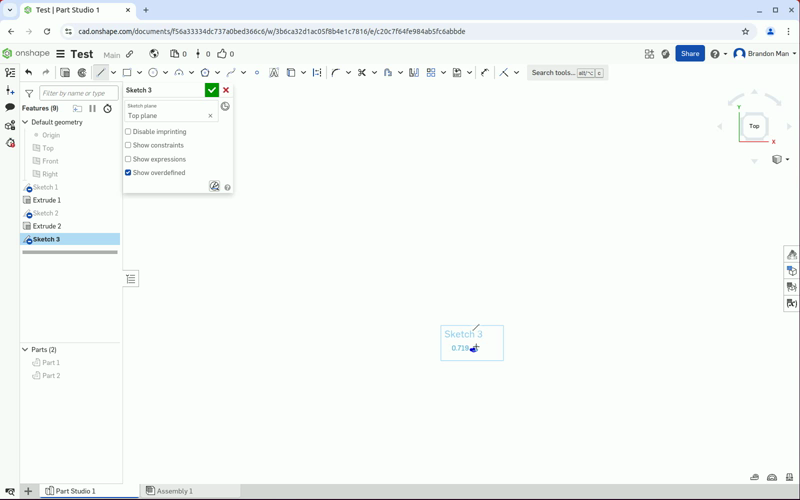
scroll(6)
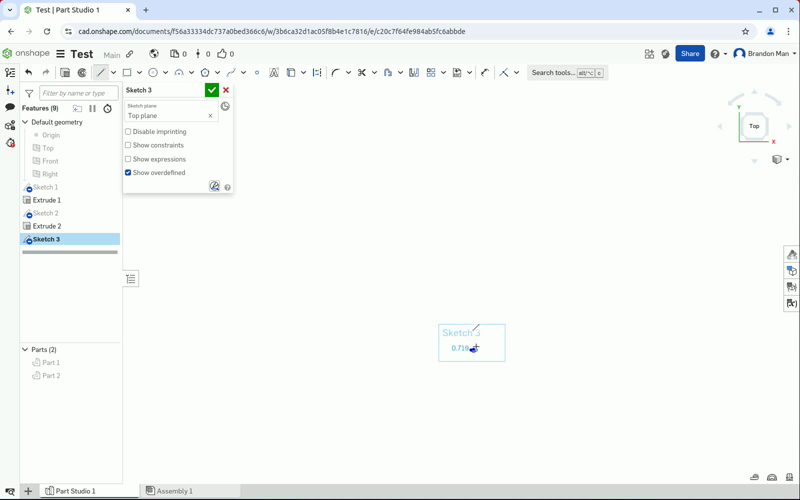
scroll(6)
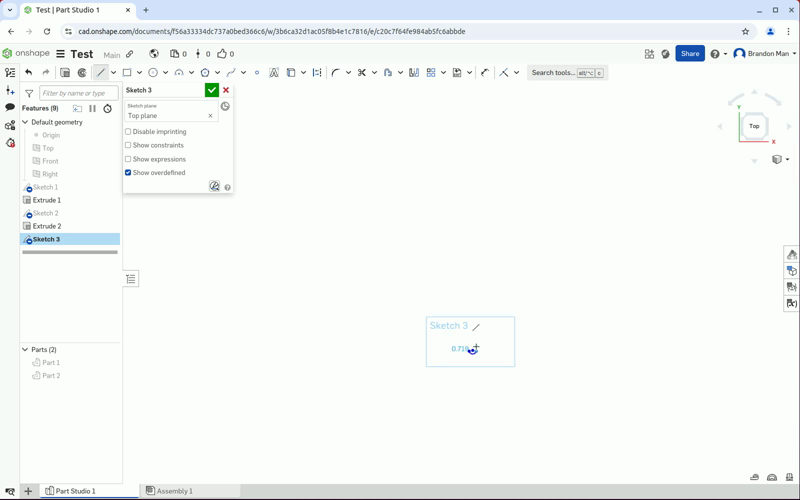
scroll(6)
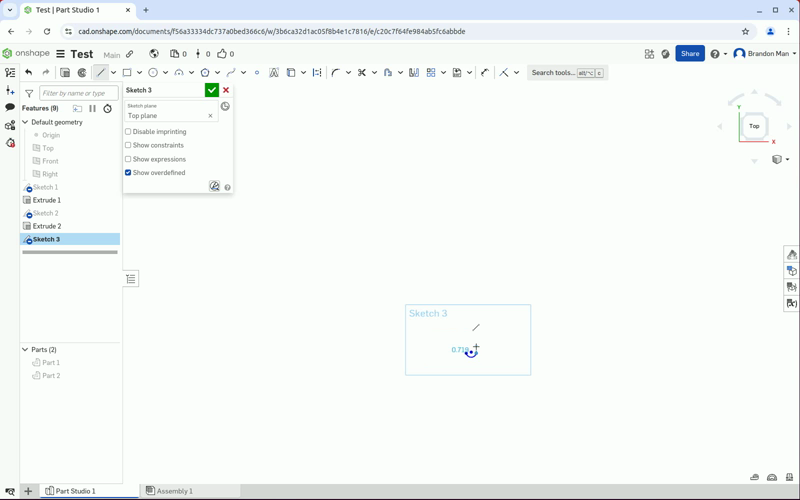
scroll(6)
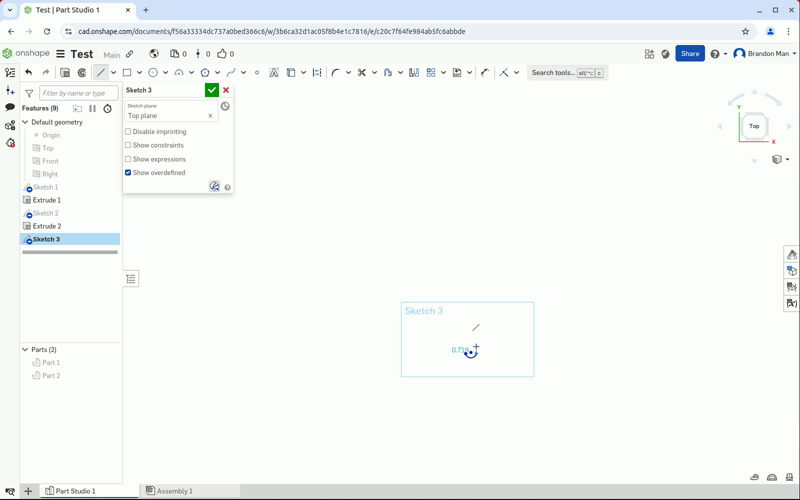
scroll(6)
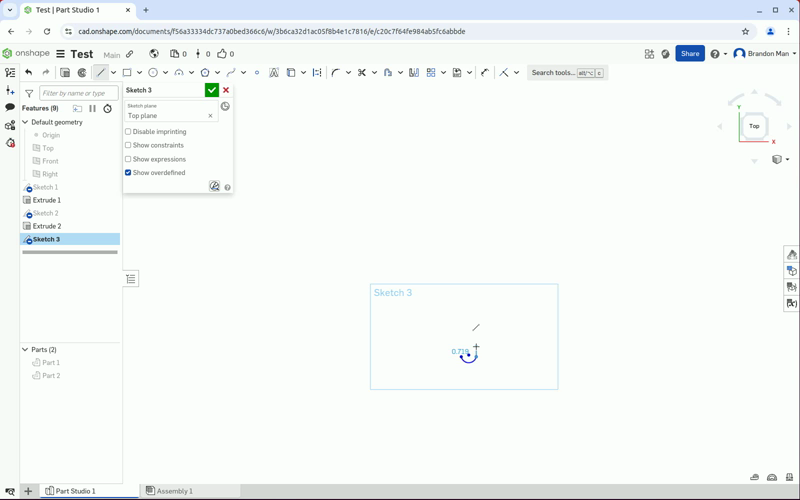
scroll(6)
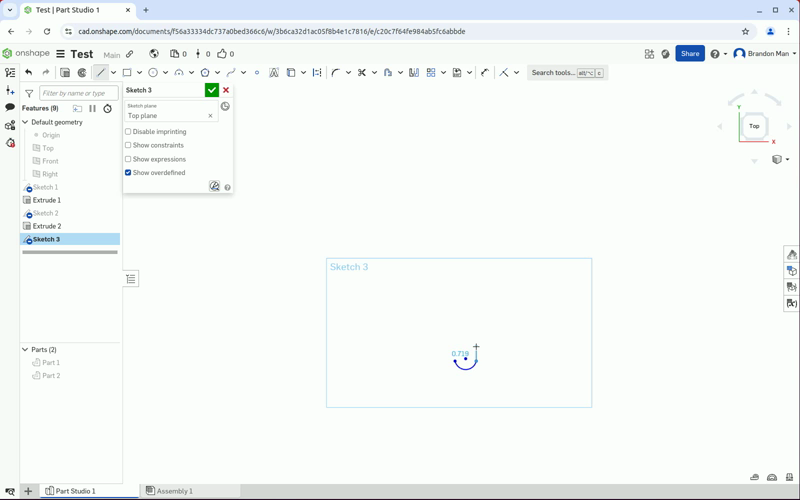
scroll(6)
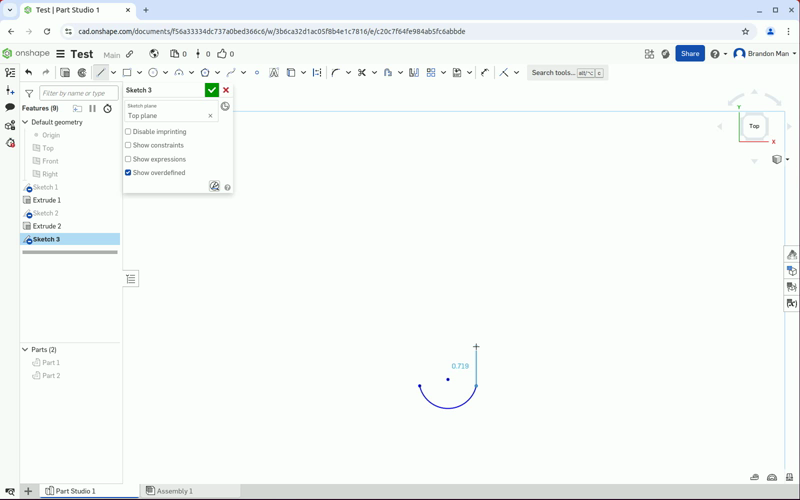
click(476, 346)
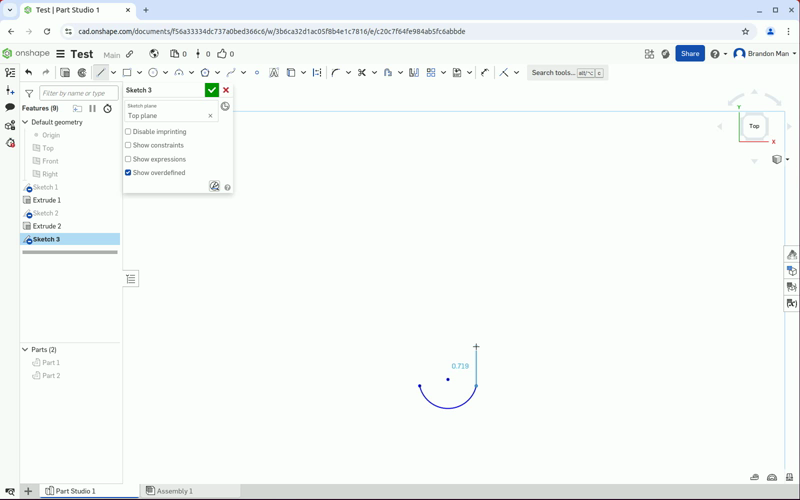
scroll(-6)
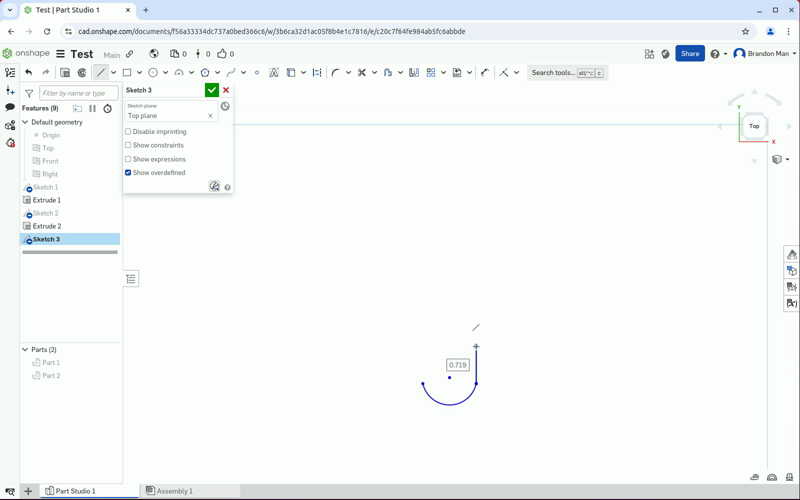
scroll(-6)
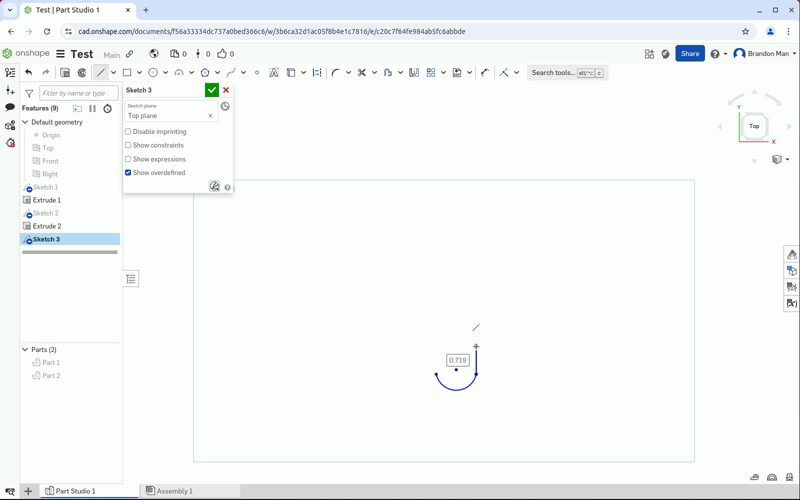
scroll(-6)
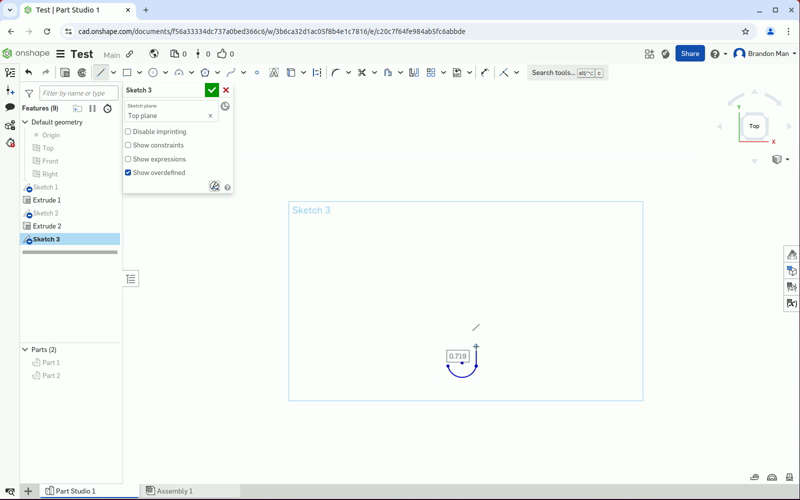
scroll(-6)
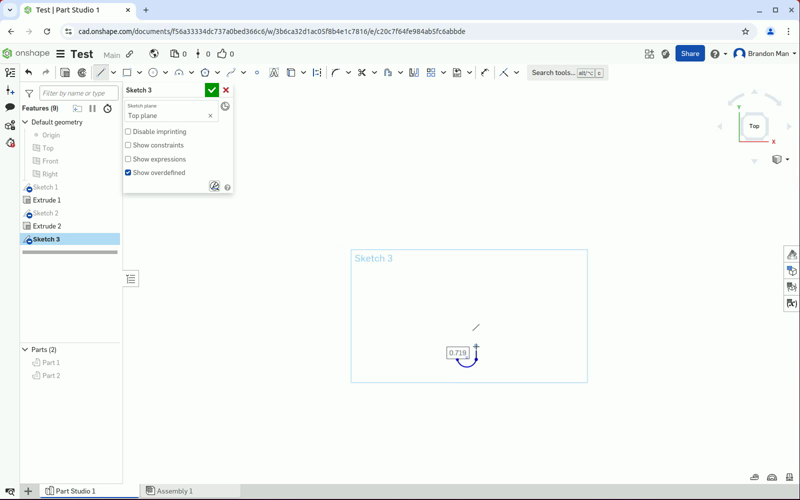
scroll(-6)
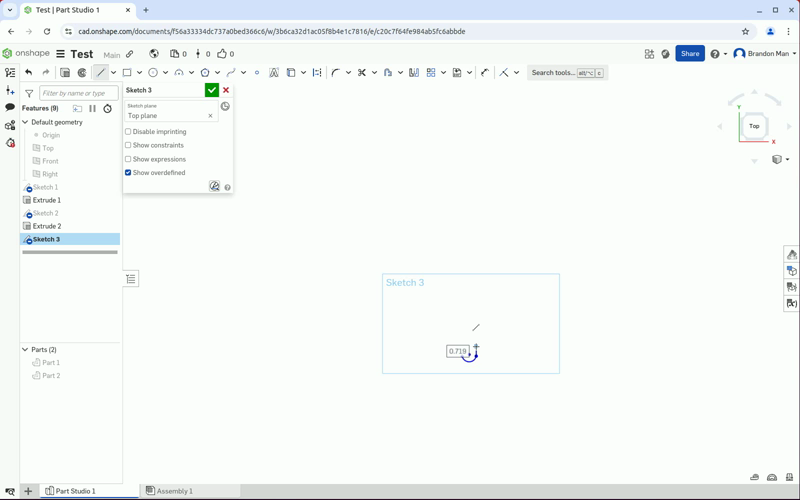
scroll(-6)
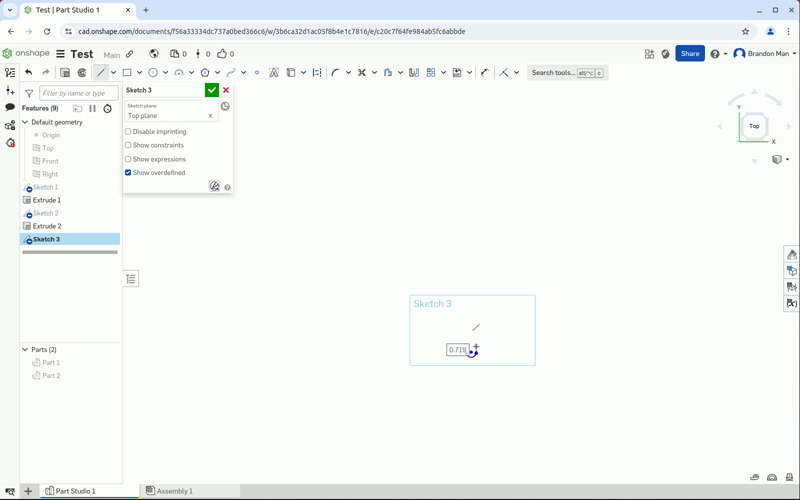
scroll(-6)
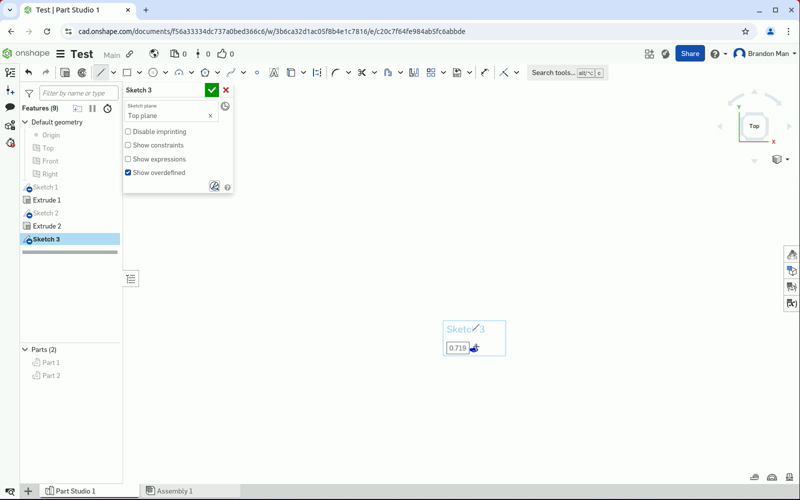
key_up(shift)
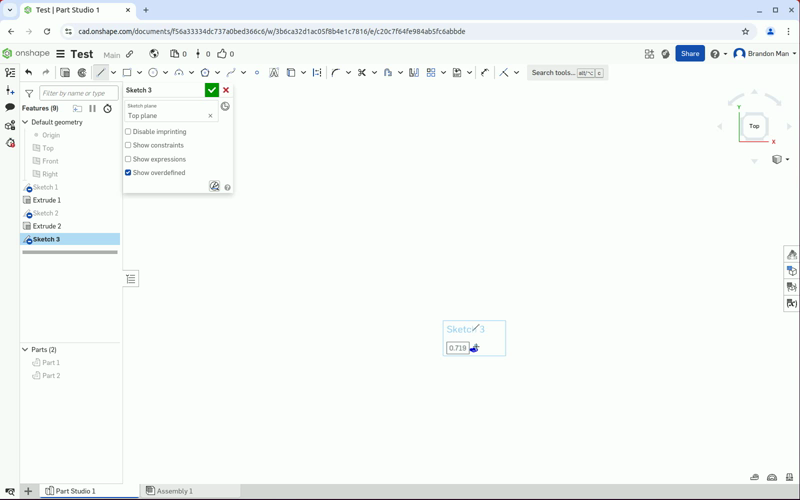
key(esc)
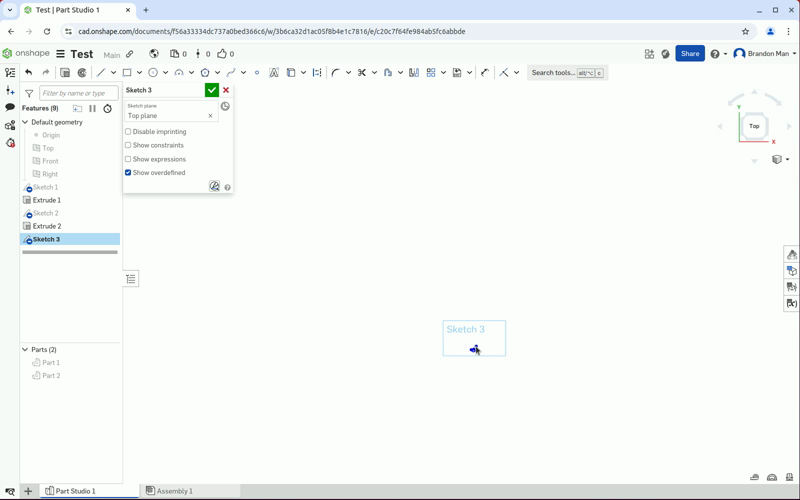
key(a)
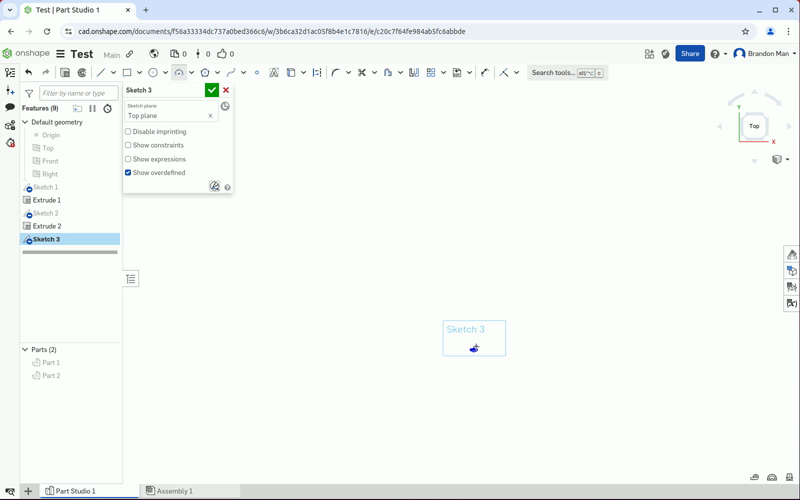
mouse_move(476, 346)
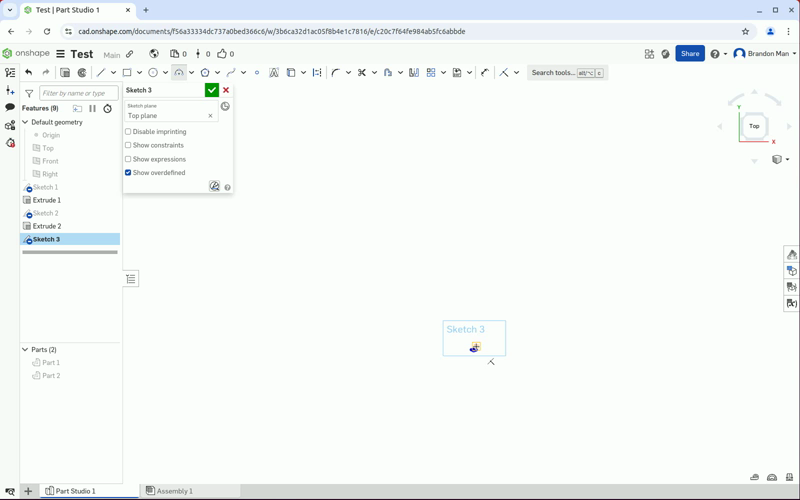
scroll(6)
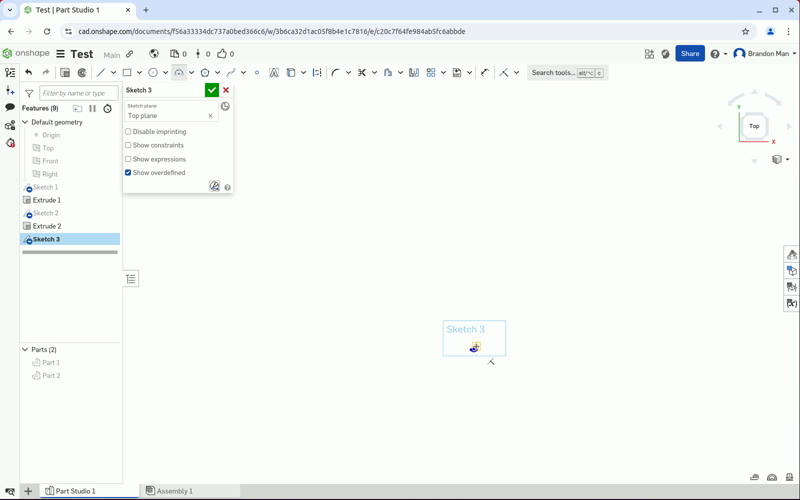
scroll(6)
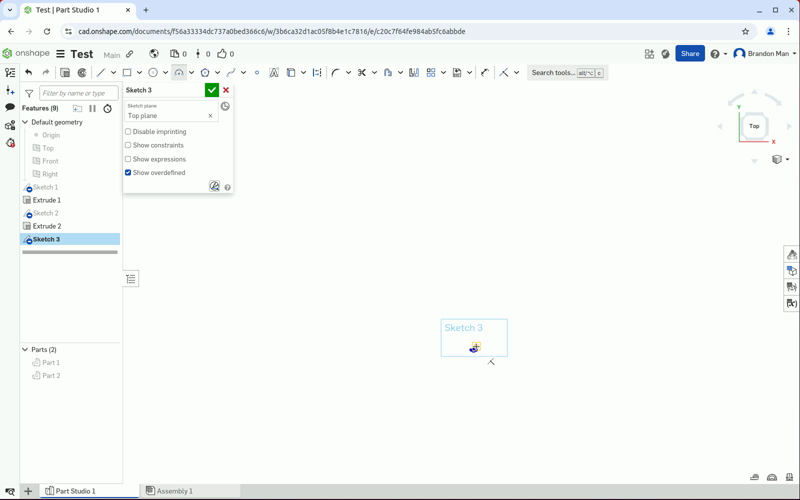
scroll(6)
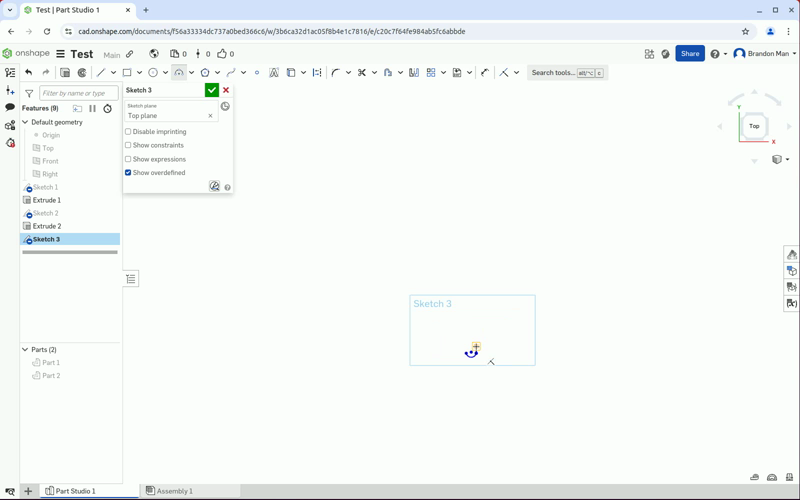
scroll(6)
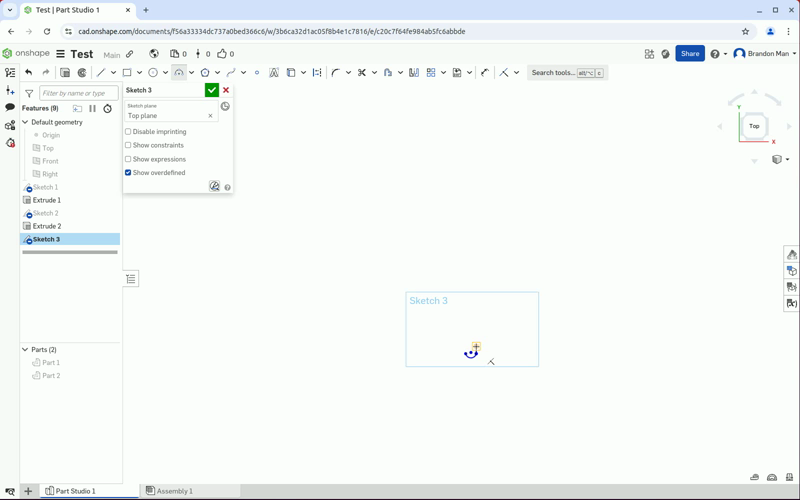
scroll(6)
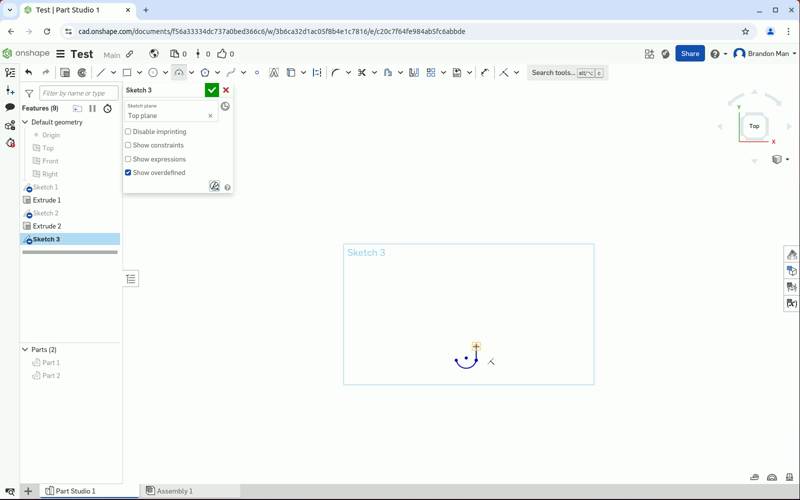
scroll(6)
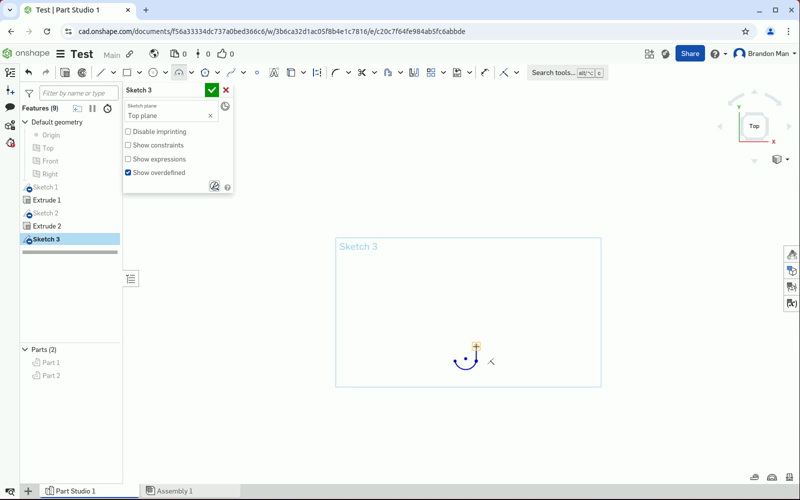
scroll(6)
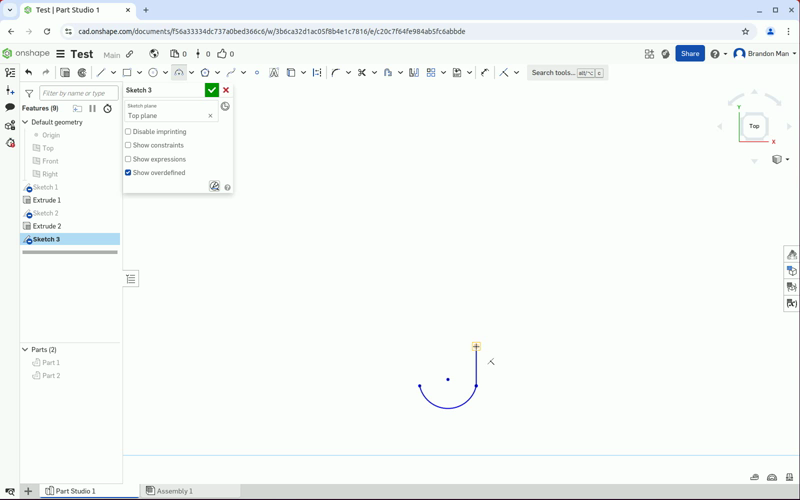
click(476, 346)
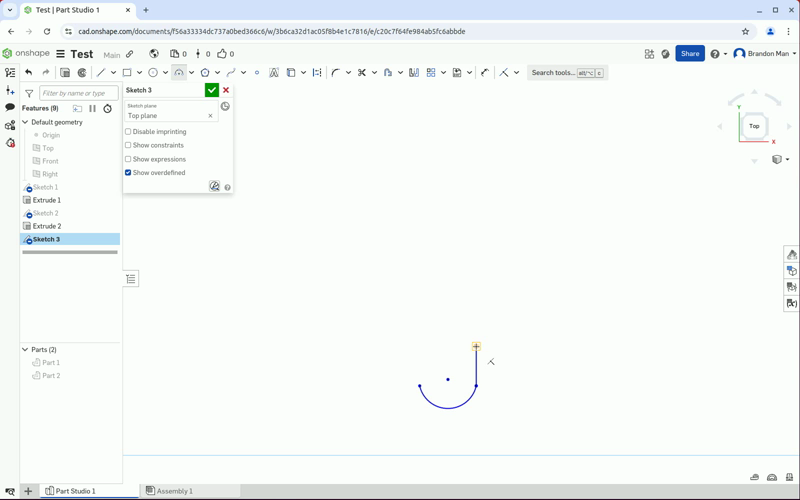
scroll(-6)
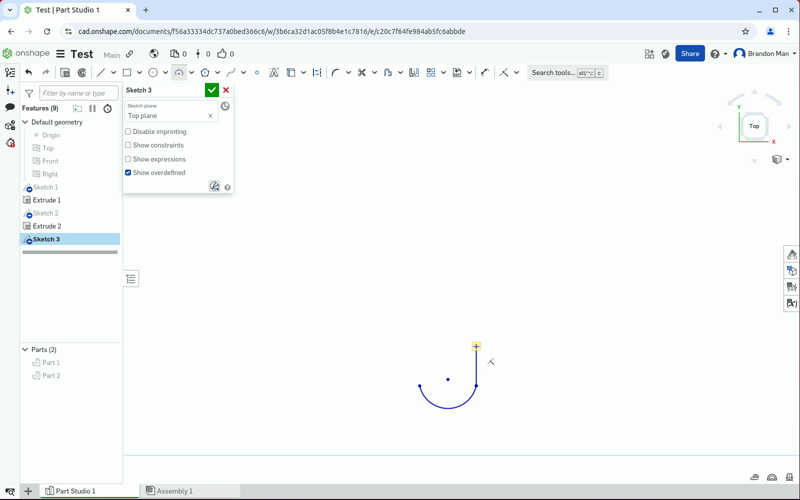
scroll(-6)
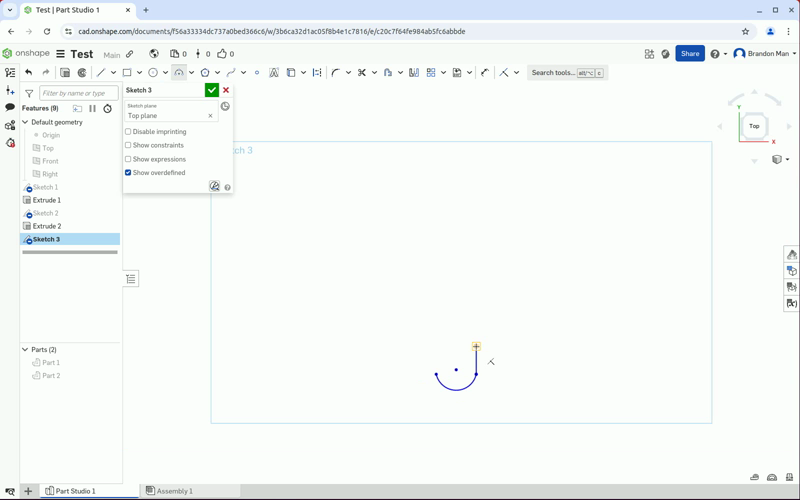
scroll(-6)
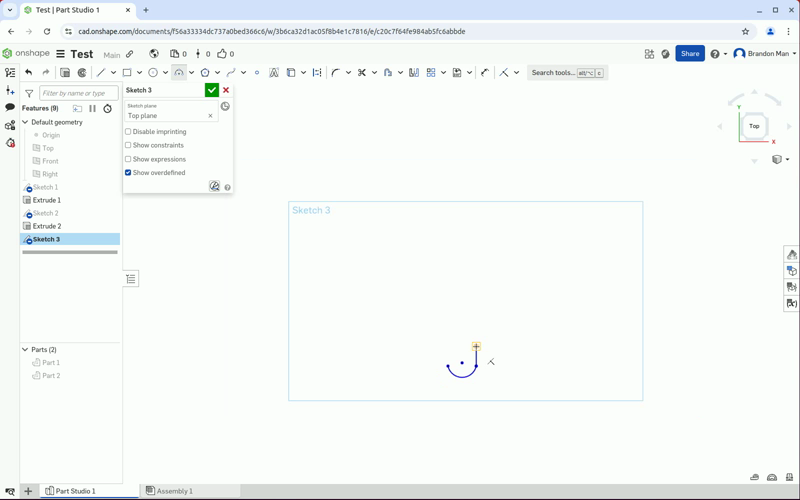
scroll(-6)
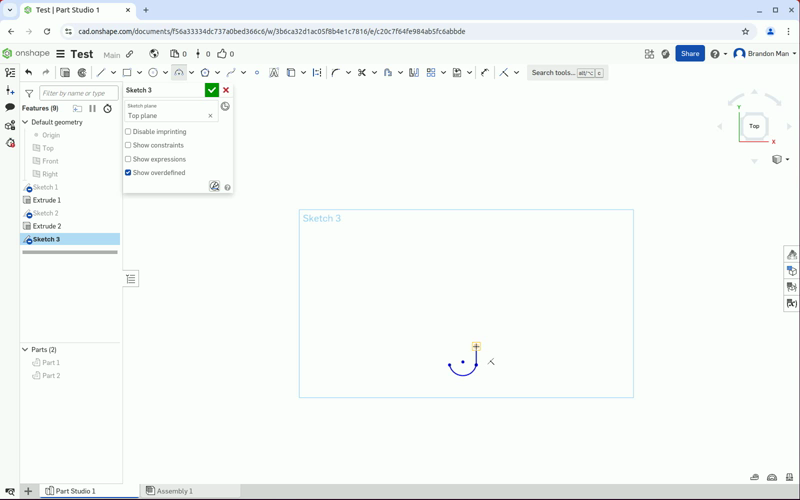
scroll(-6)
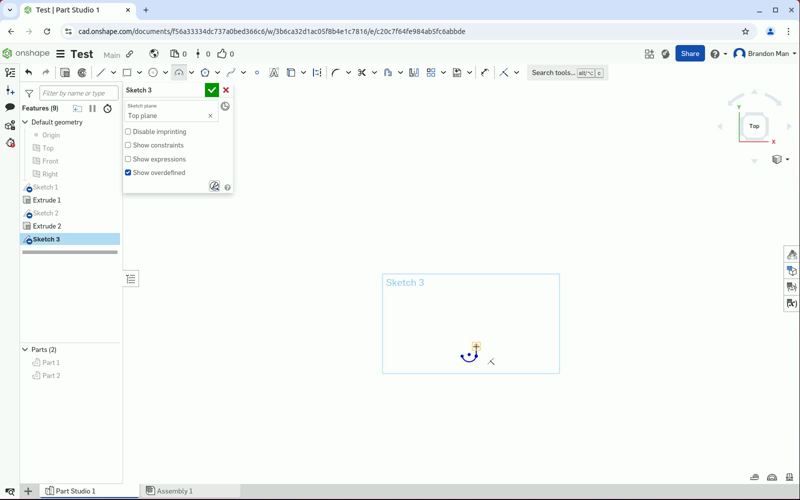
scroll(-6)
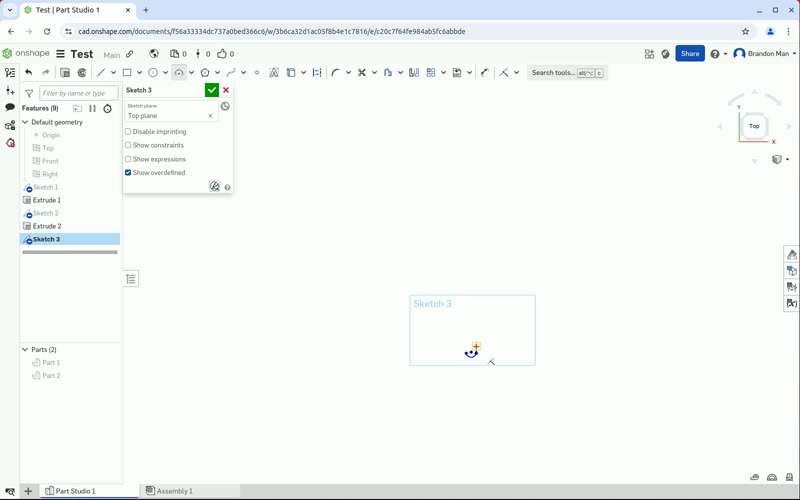
scroll(-6)
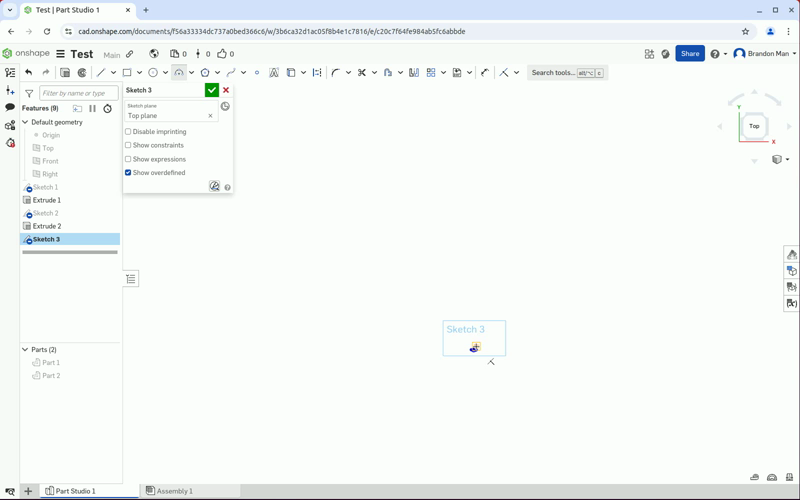
key_down(shift)
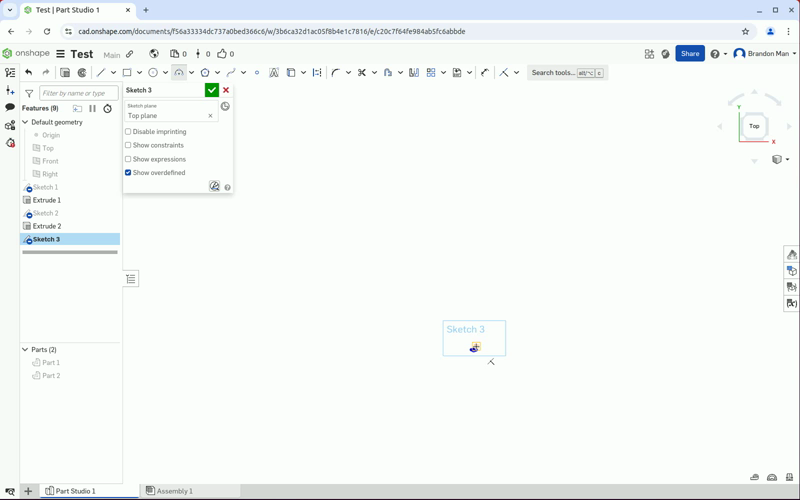
mouse_move(482, 346)
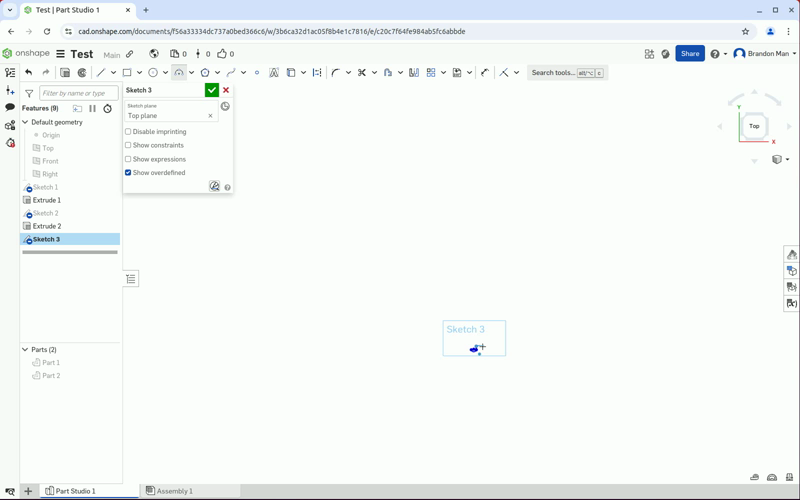
scroll(6)
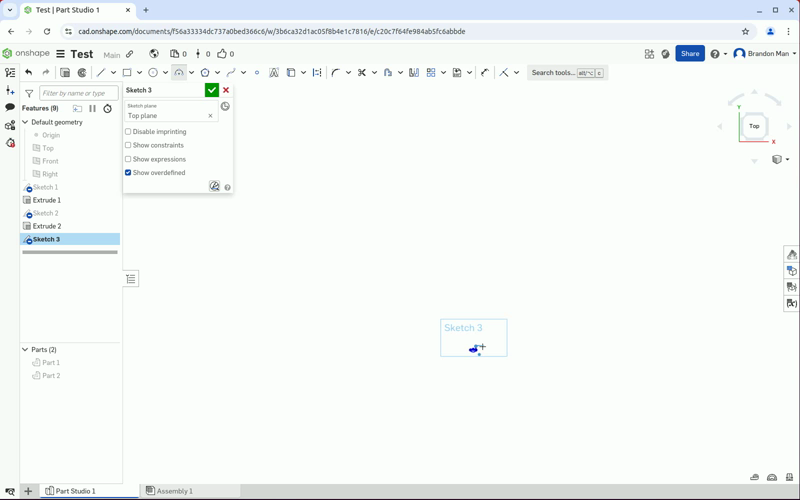
scroll(6)
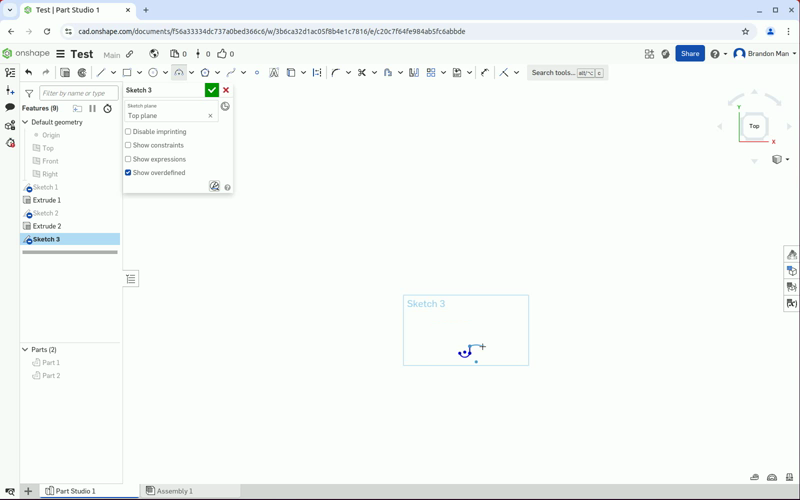
scroll(6)
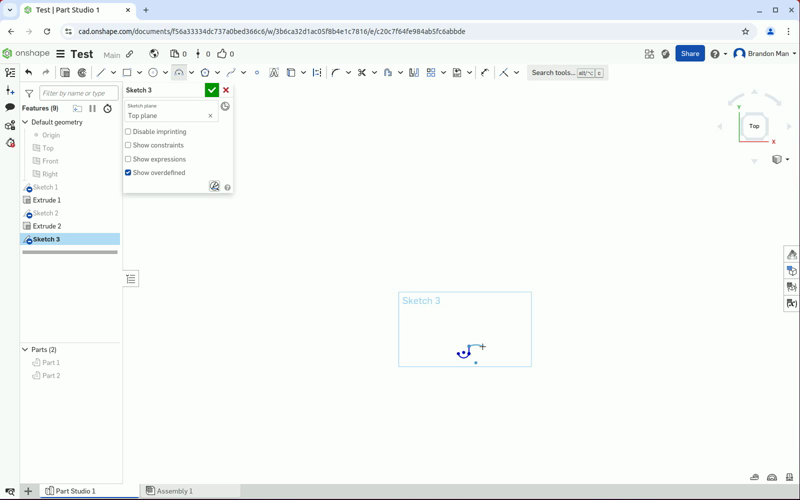
scroll(6)
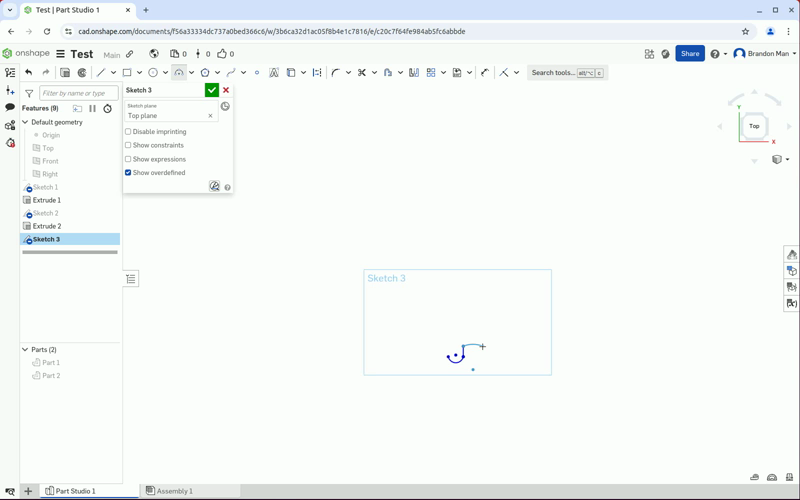
scroll(6)
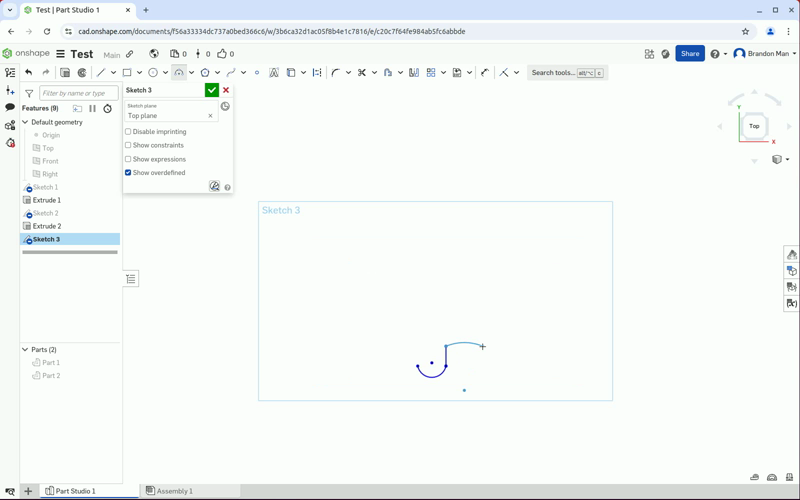
scroll(6)
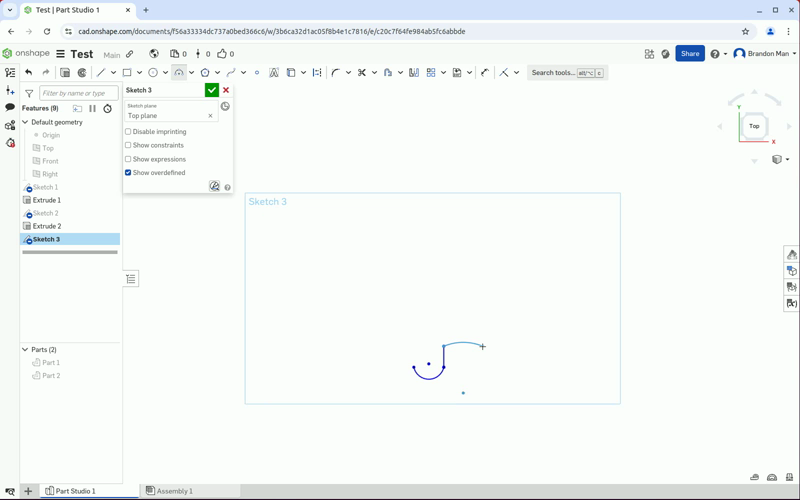
scroll(6)
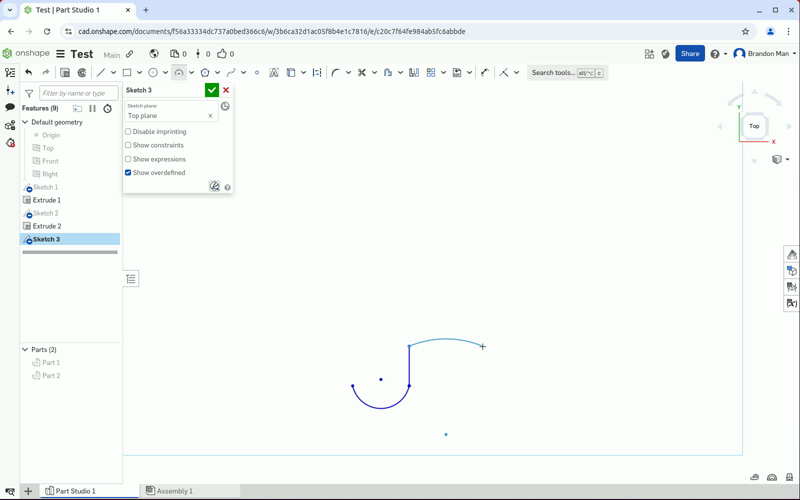
click(482, 346)
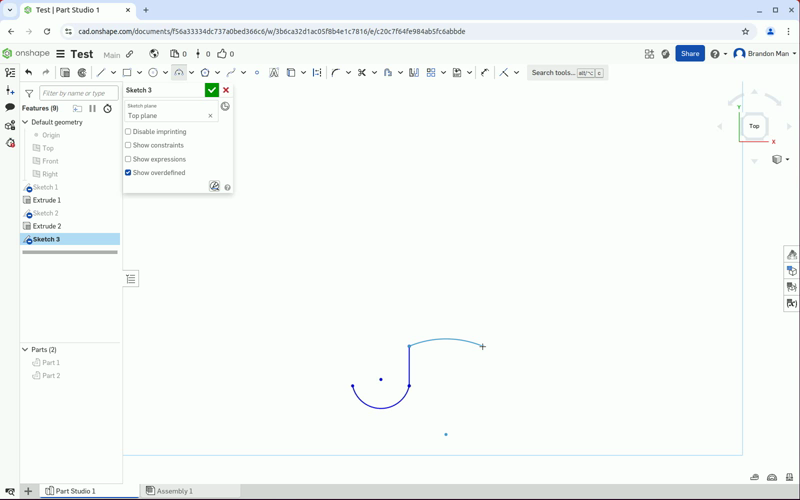
scroll(-6)
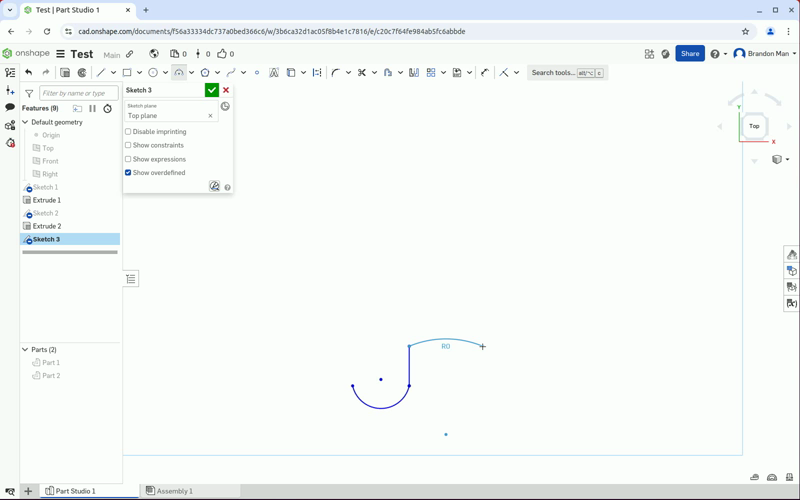
scroll(-6)
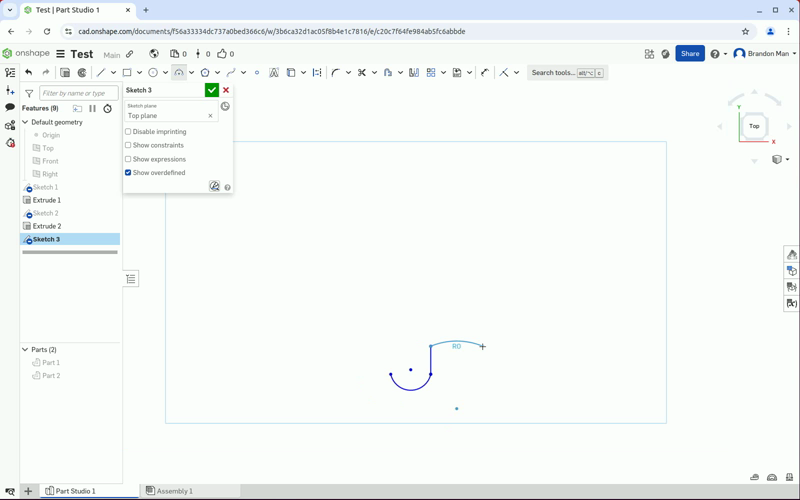
scroll(-6)
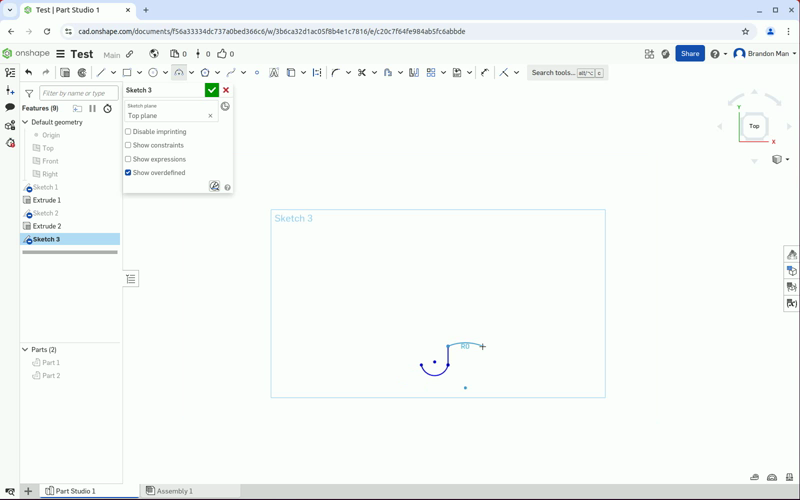
scroll(-6)
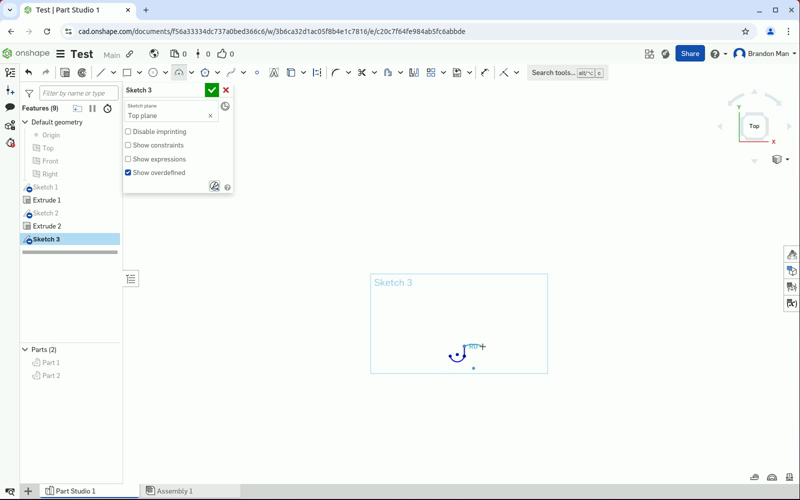
scroll(-6)
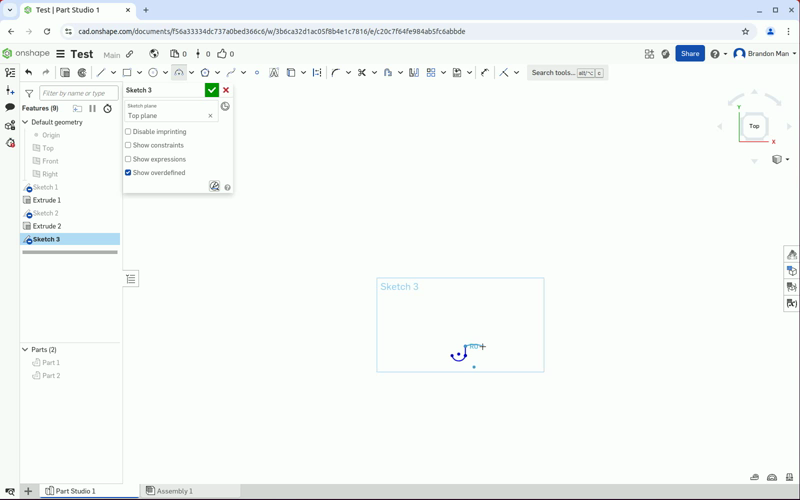
scroll(-6)
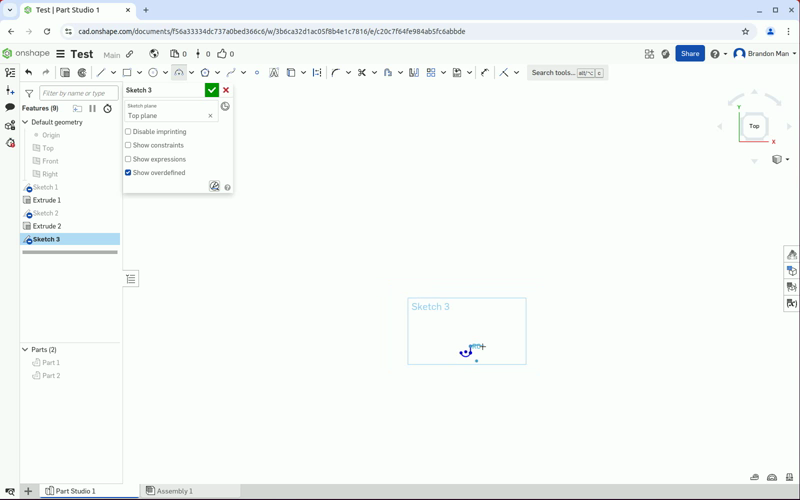
scroll(-6)
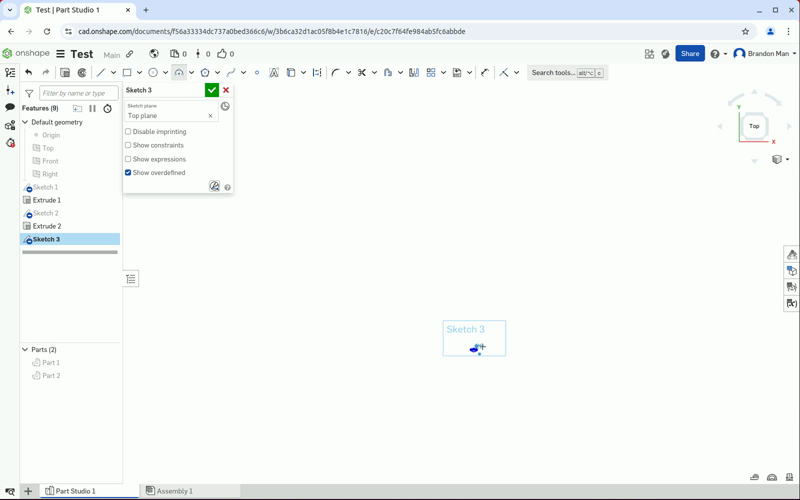
mouse_move(479, 342)
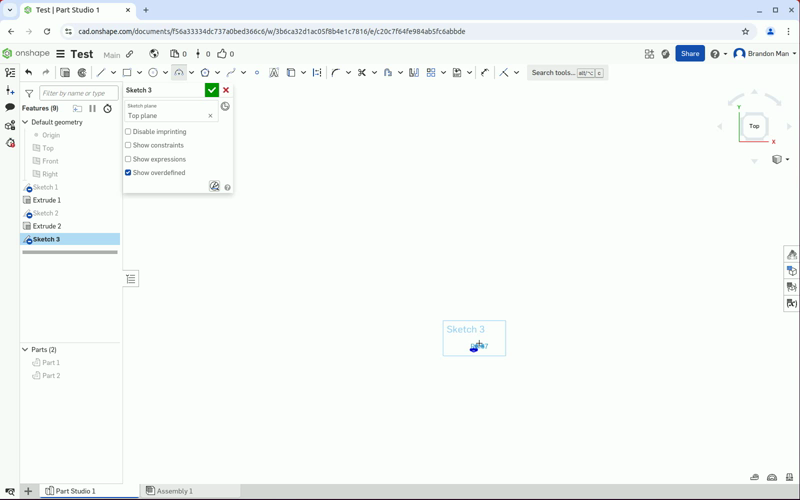
scroll(6)
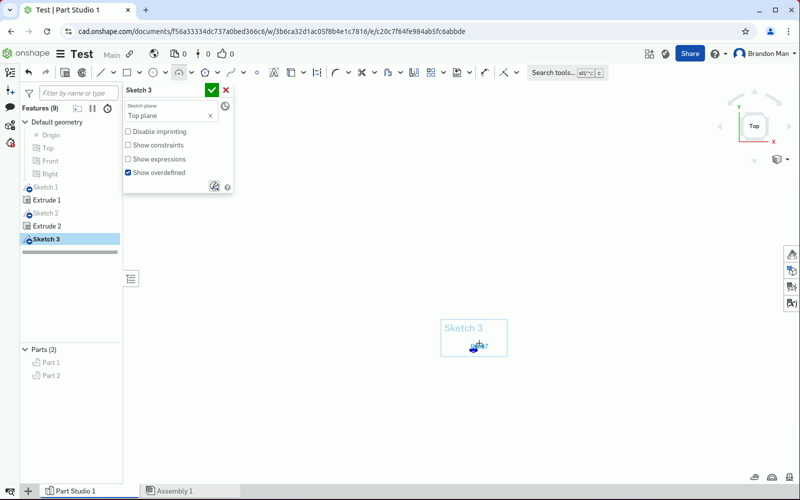
scroll(6)
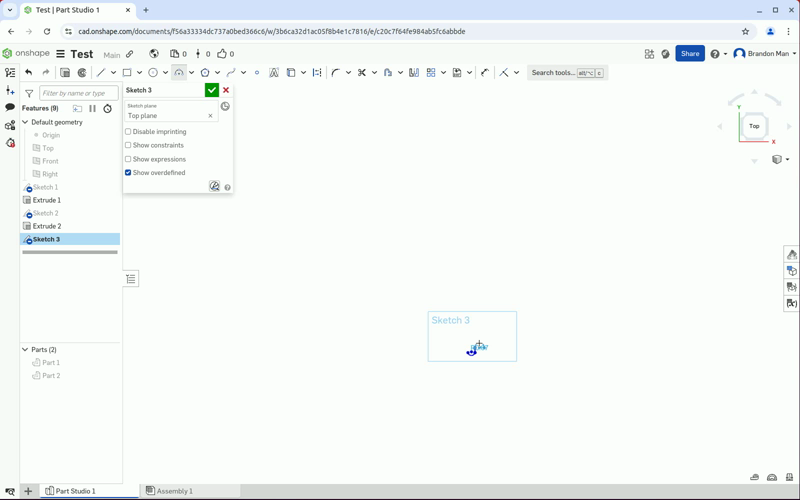
scroll(6)
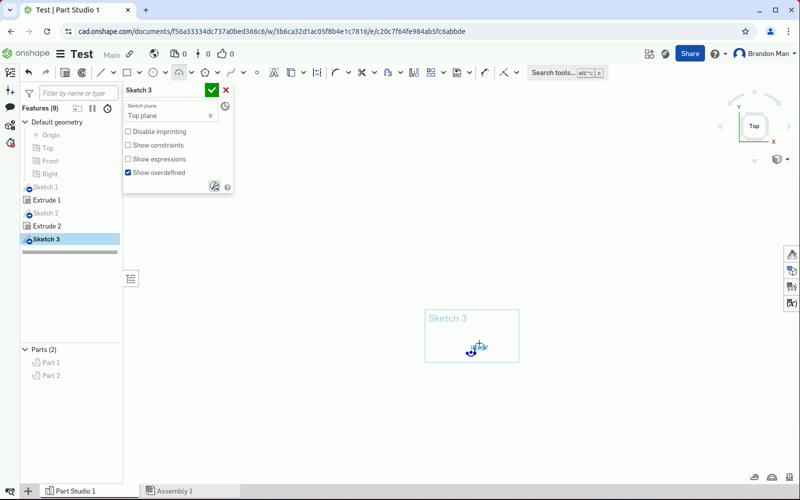
scroll(6)
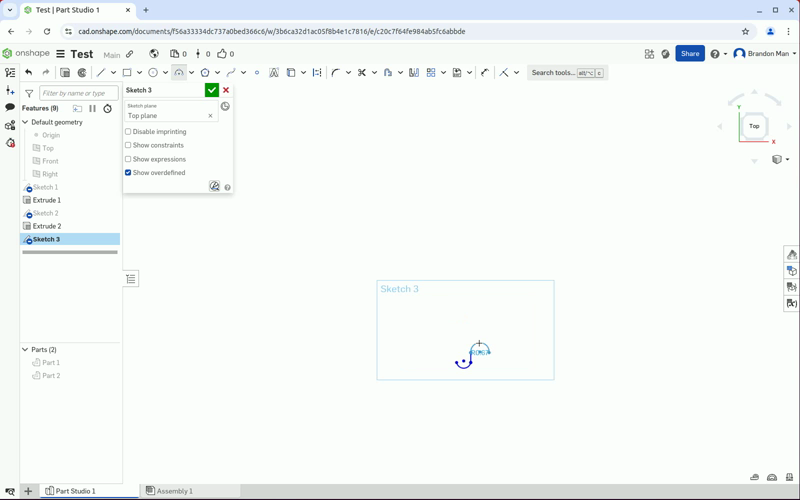
scroll(6)
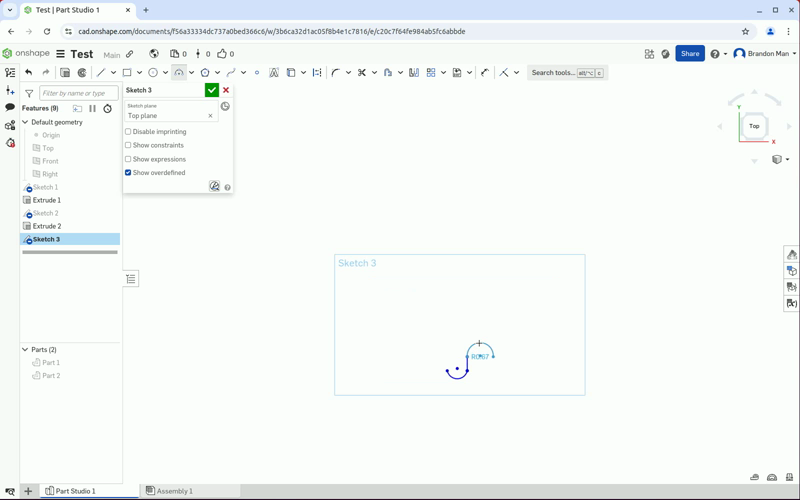
scroll(6)
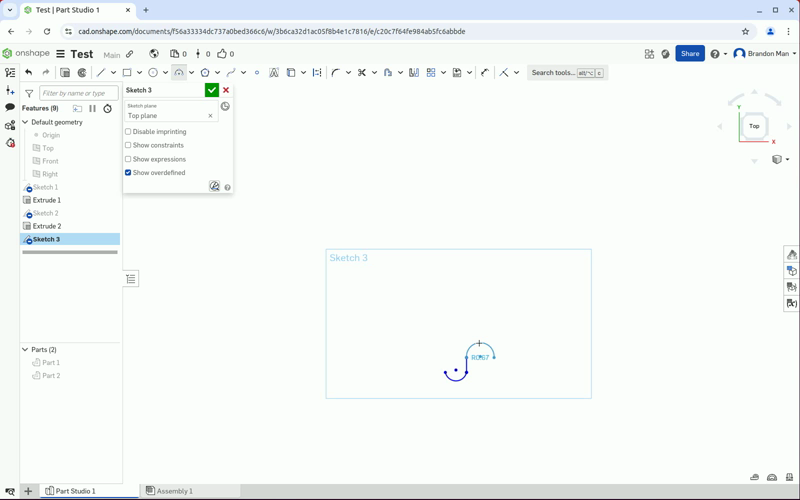
scroll(6)
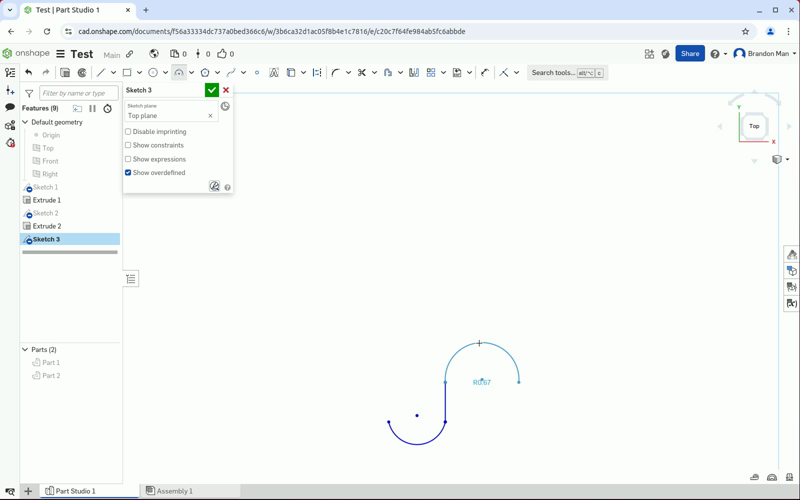
click(479, 342)
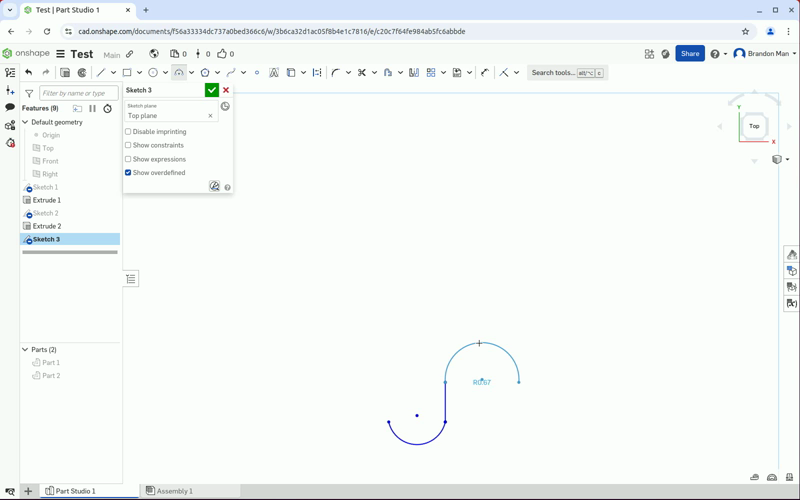
scroll(-6)
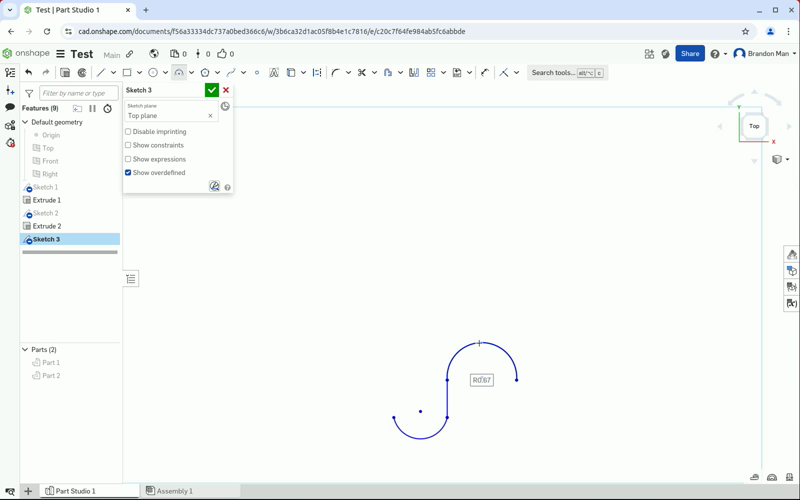
scroll(-6)
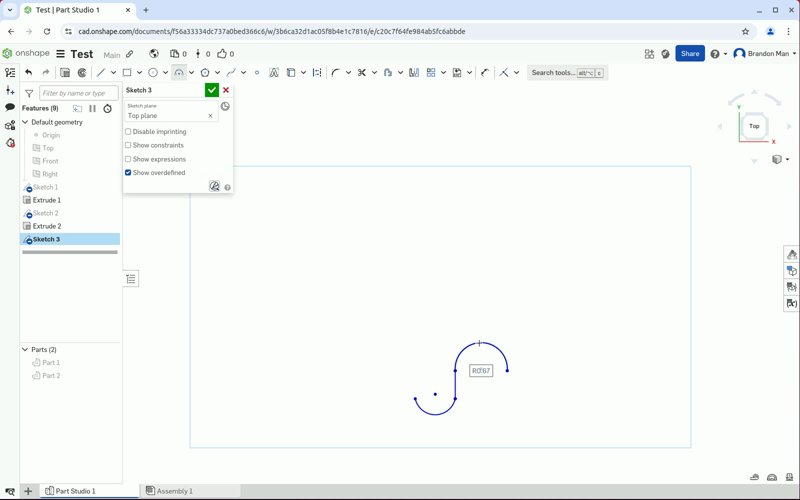
scroll(-6)
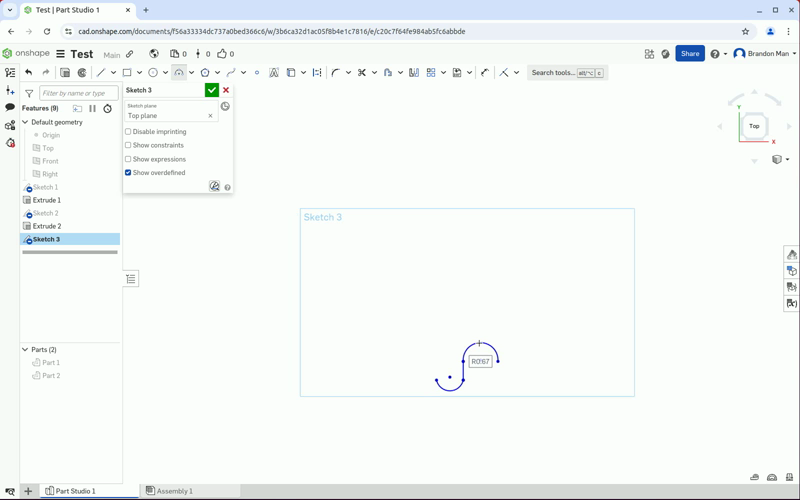
scroll(-6)
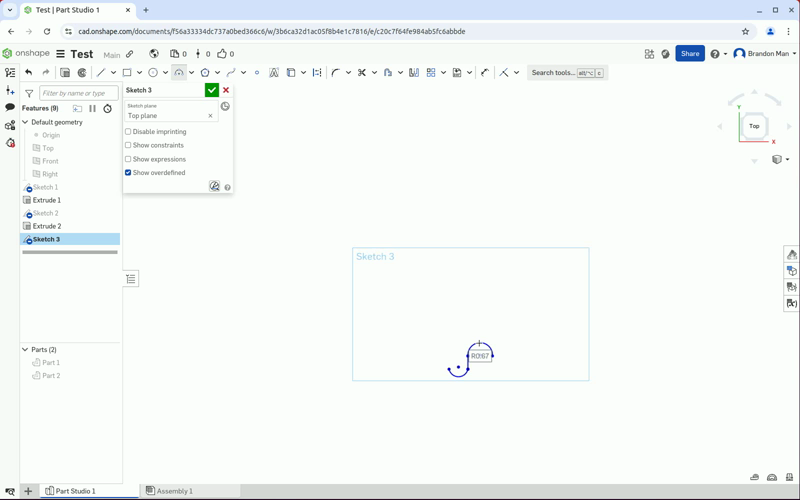
scroll(-6)
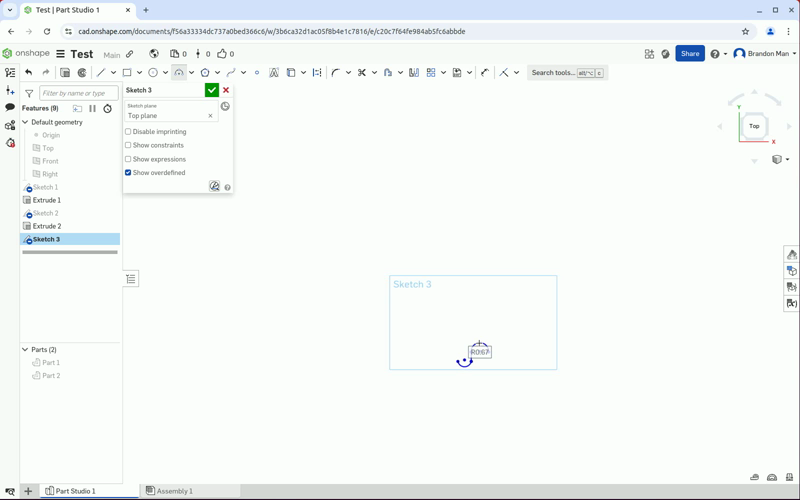
scroll(-6)
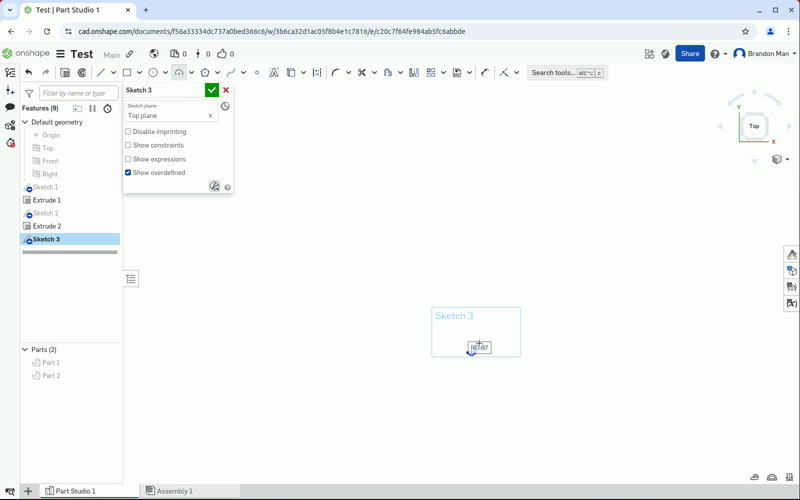
scroll(-6)
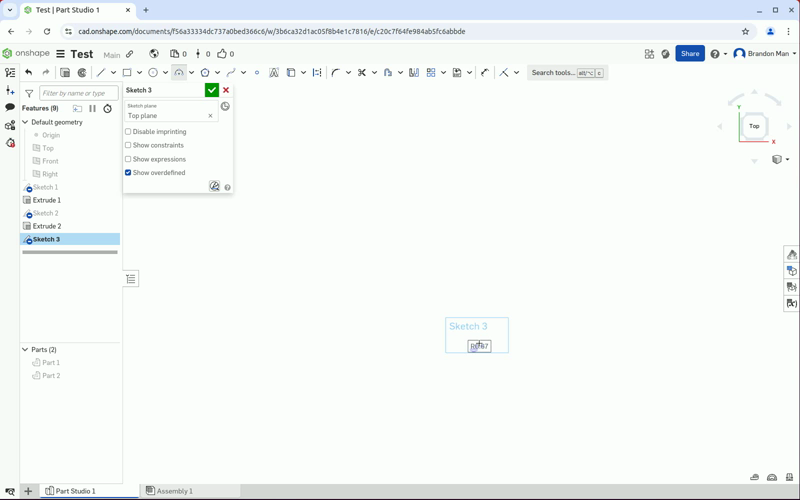
key_up(shift)
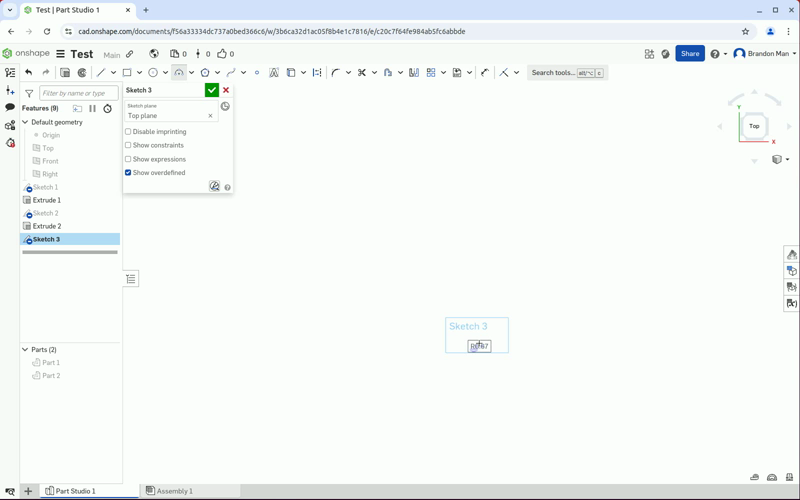
key(esc)
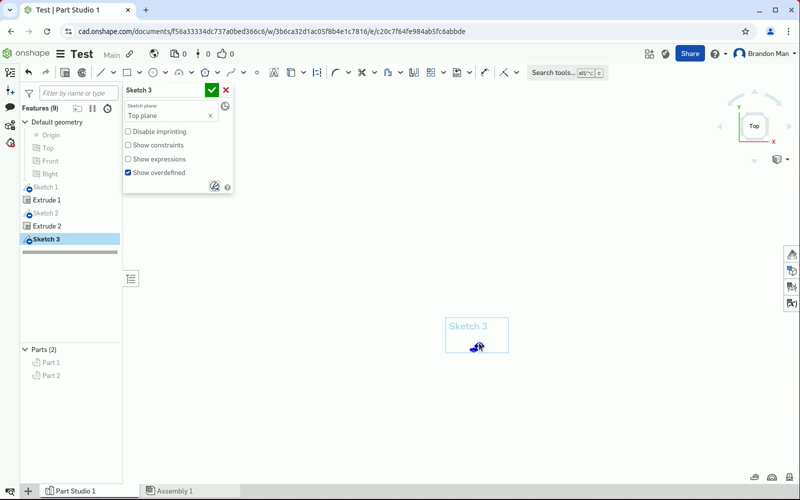
key(l)
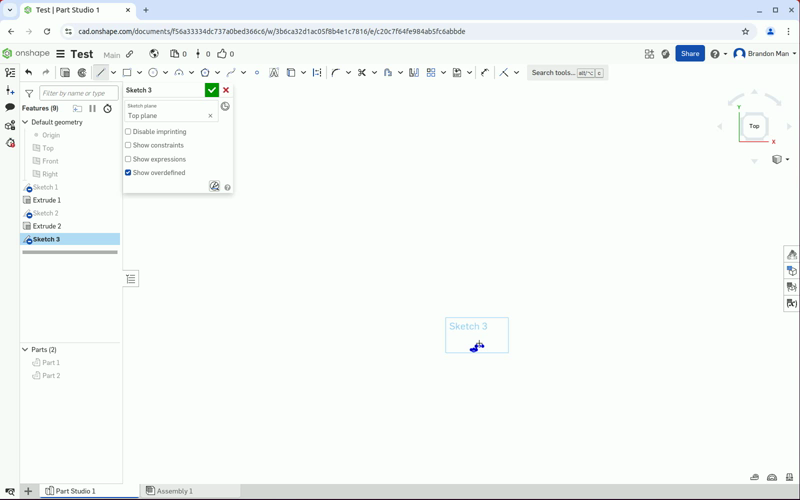
mouse_move(482, 346)
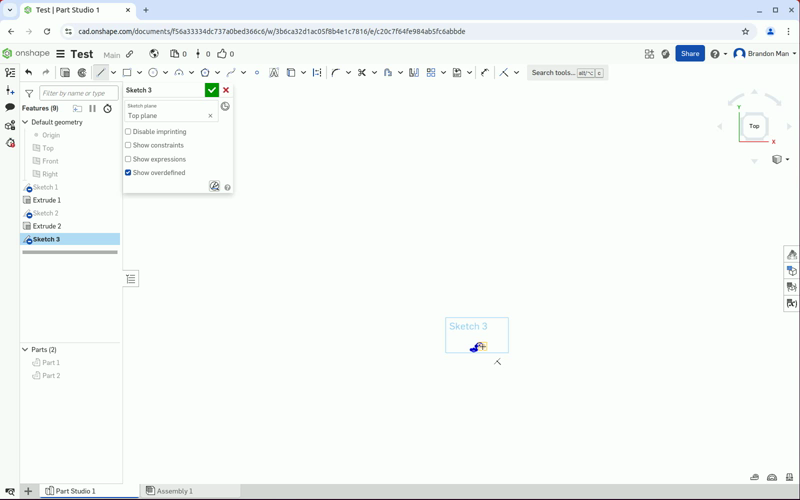
scroll(6)
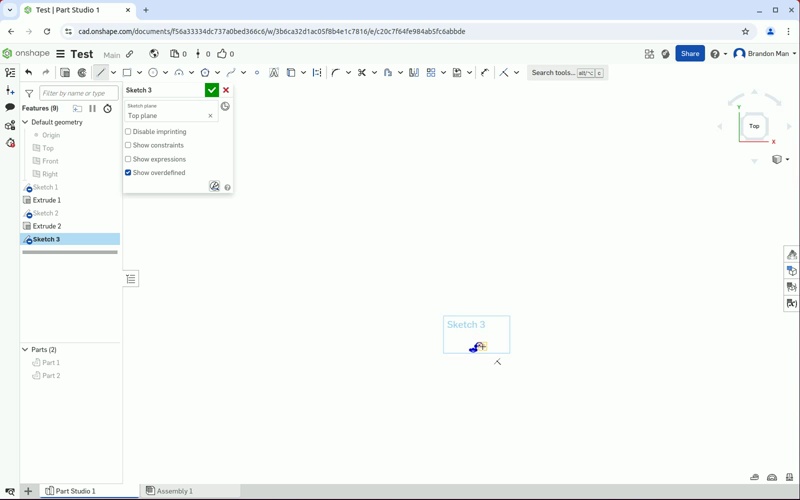
scroll(6)
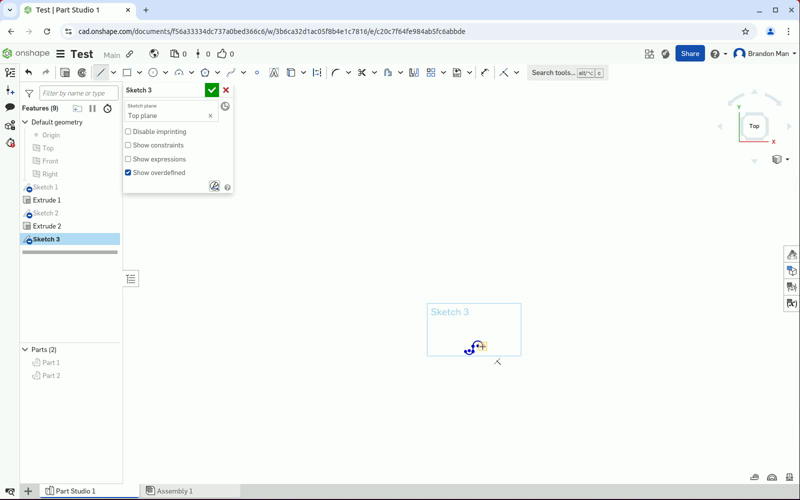
scroll(6)
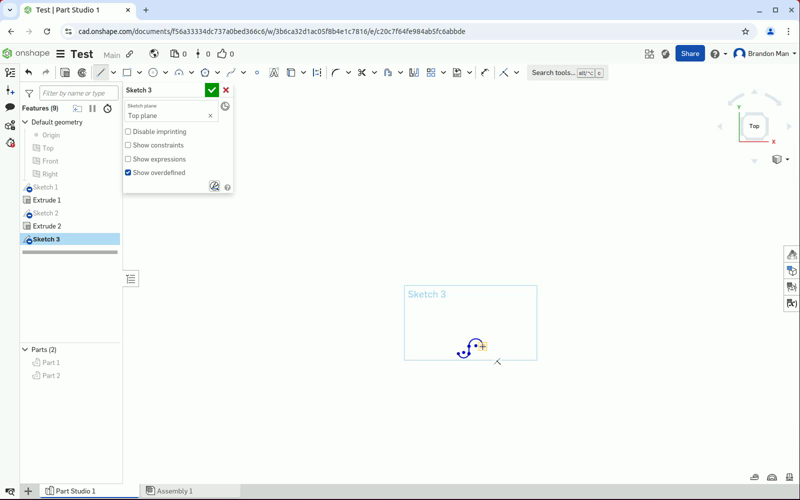
scroll(6)
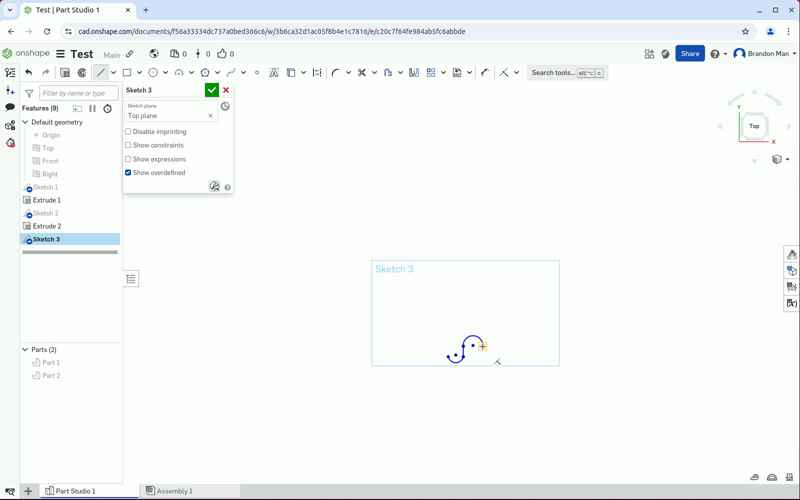
scroll(6)
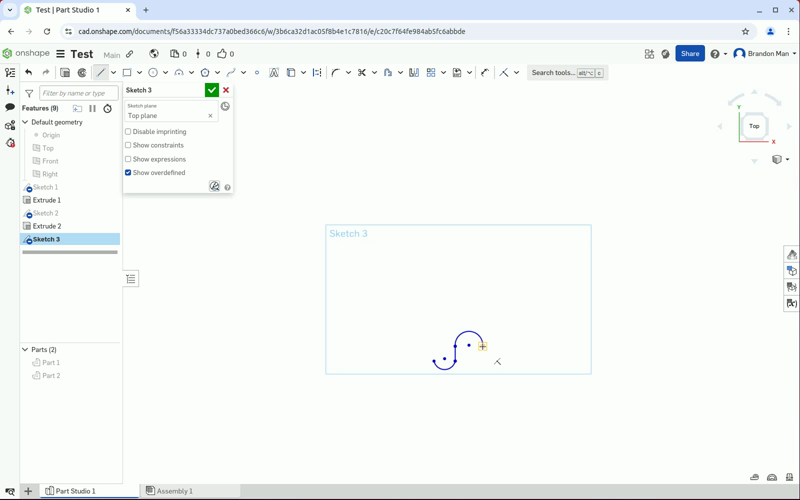
scroll(6)
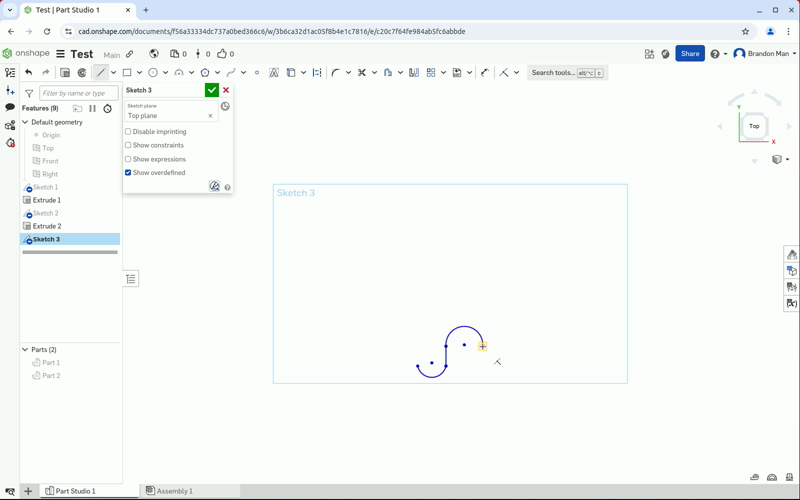
scroll(6)
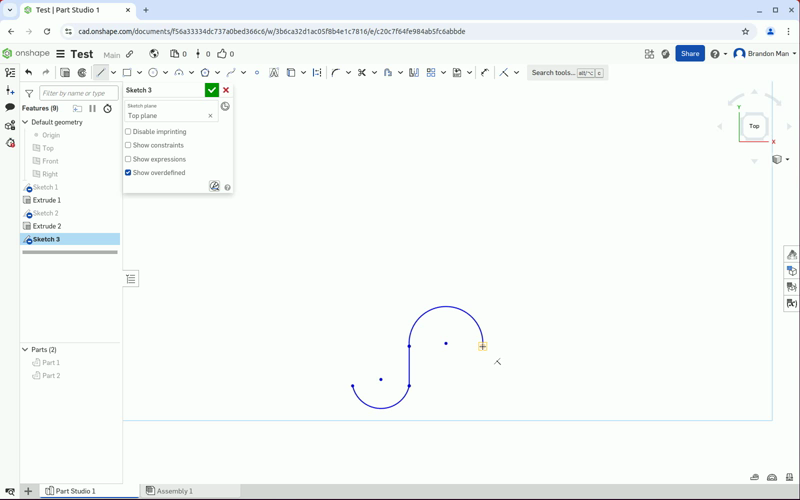
click(482, 346)
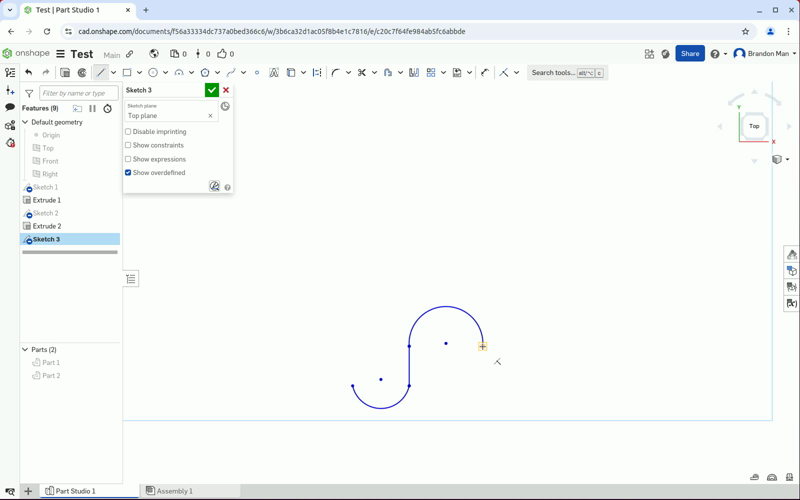
scroll(-6)
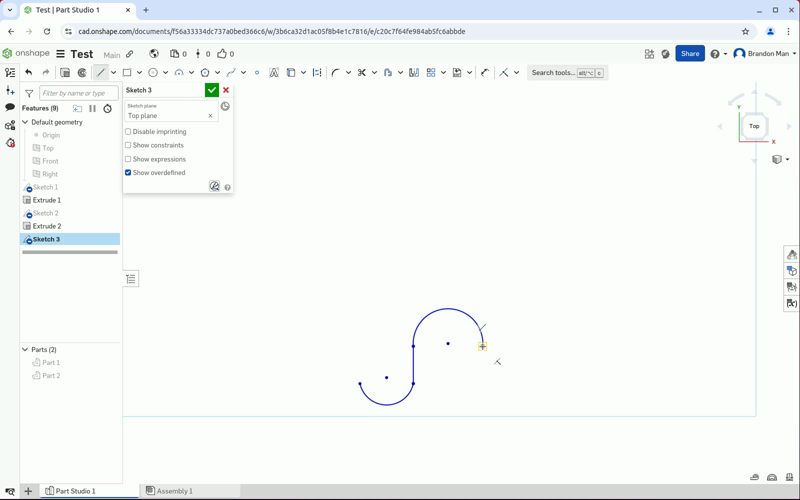
scroll(-6)
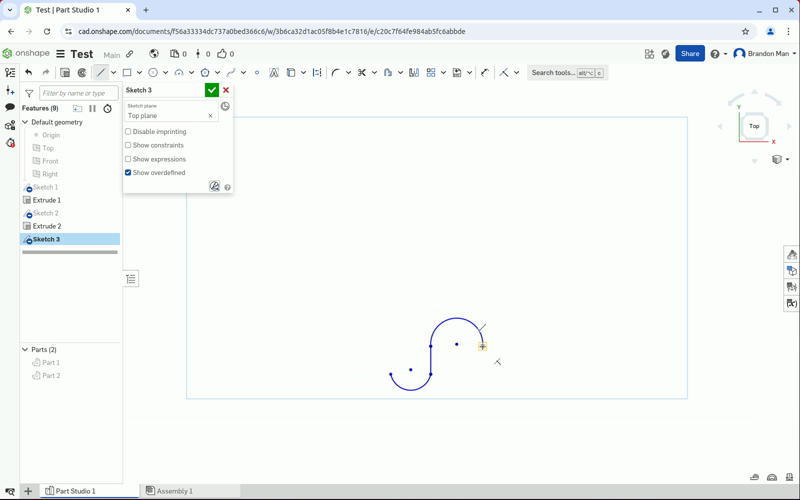
scroll(-6)
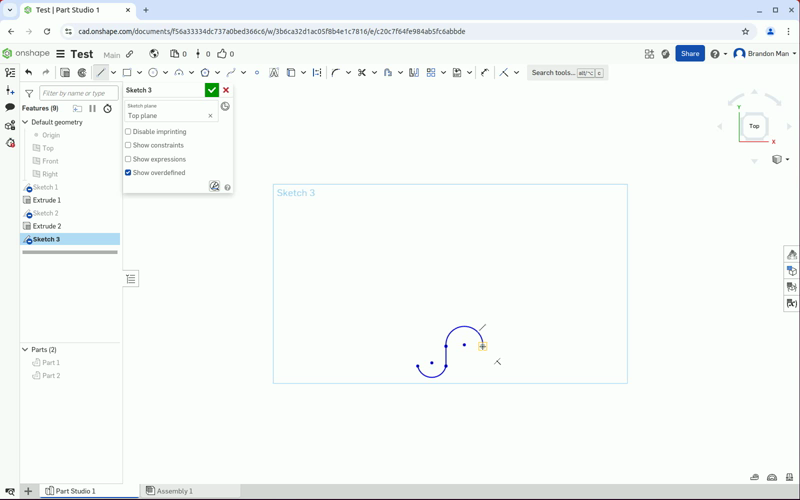
scroll(-6)
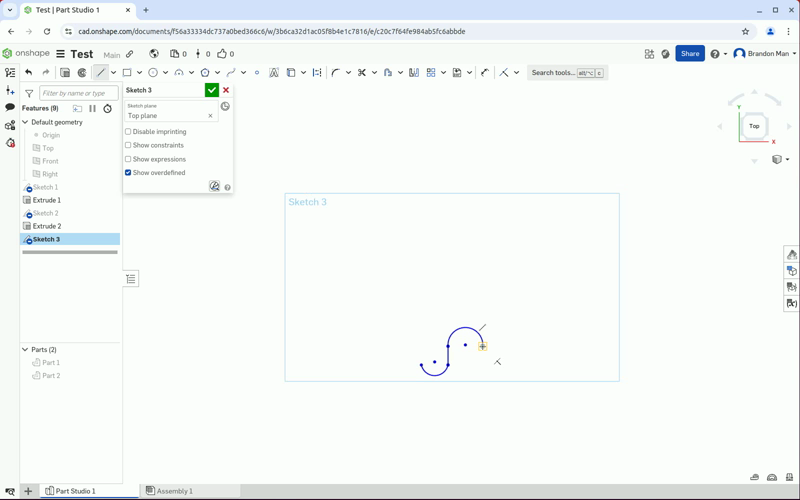
scroll(-6)
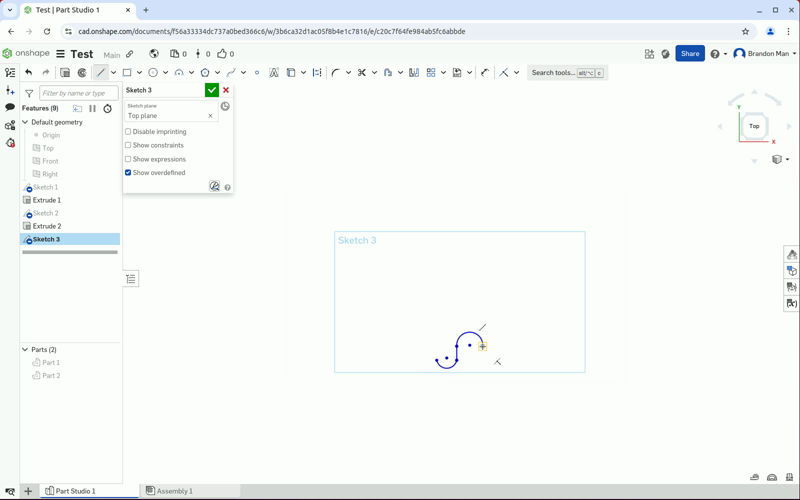
scroll(-6)
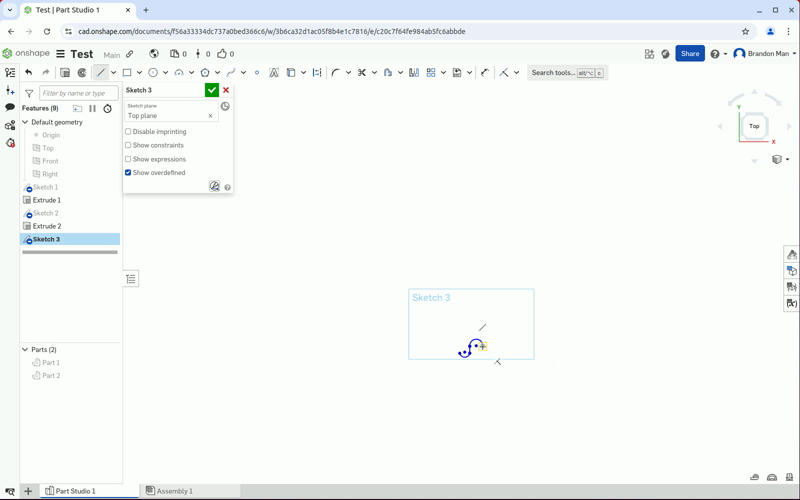
scroll(-6)
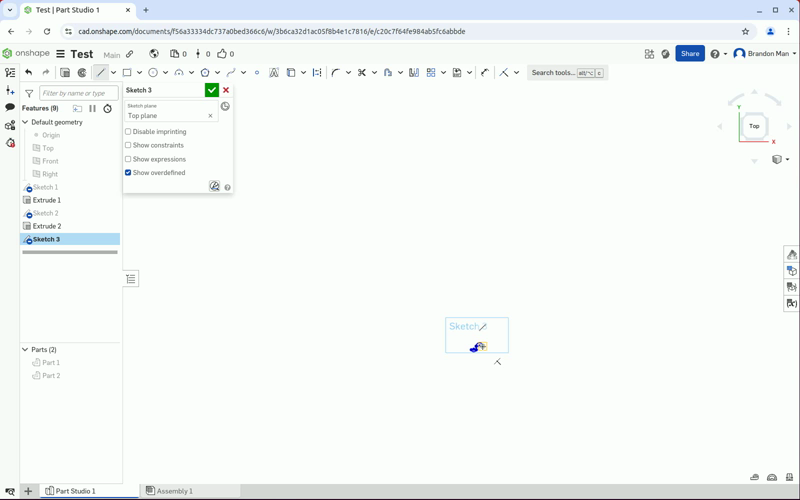
key_down(shift)
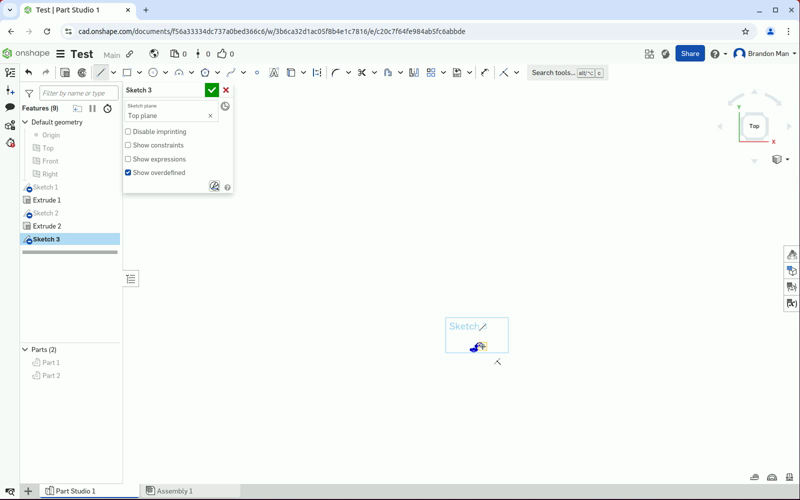
mouse_move(512, 346)
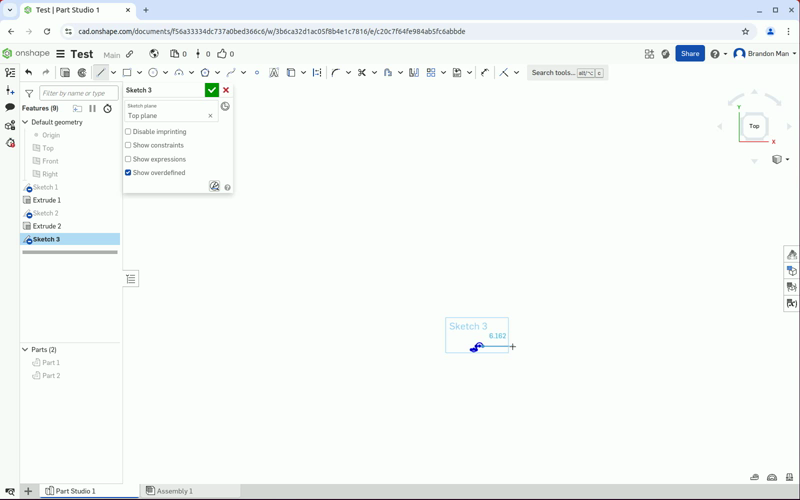
mouse_move(482, 349)
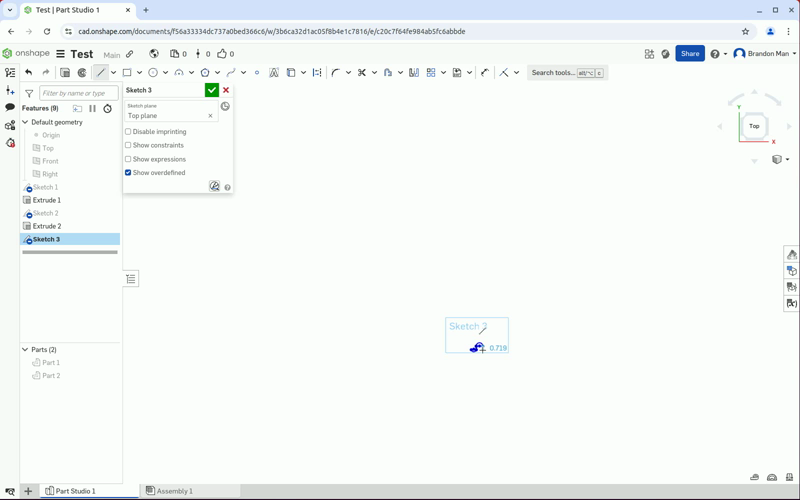
scroll(6)
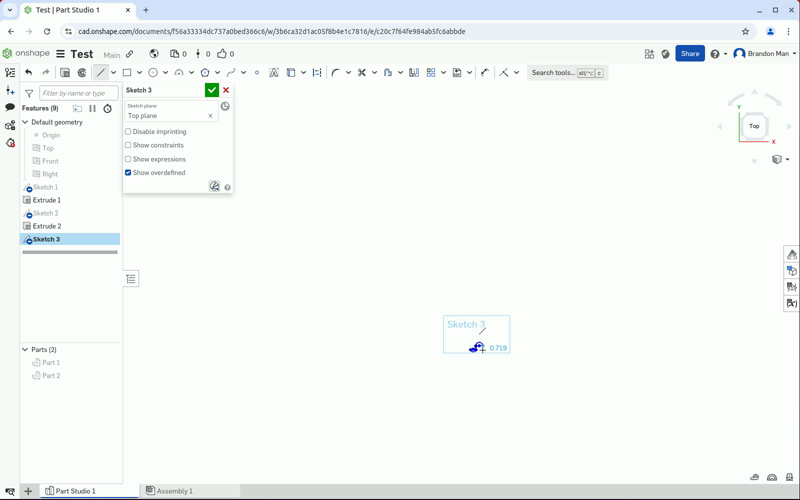
scroll(6)
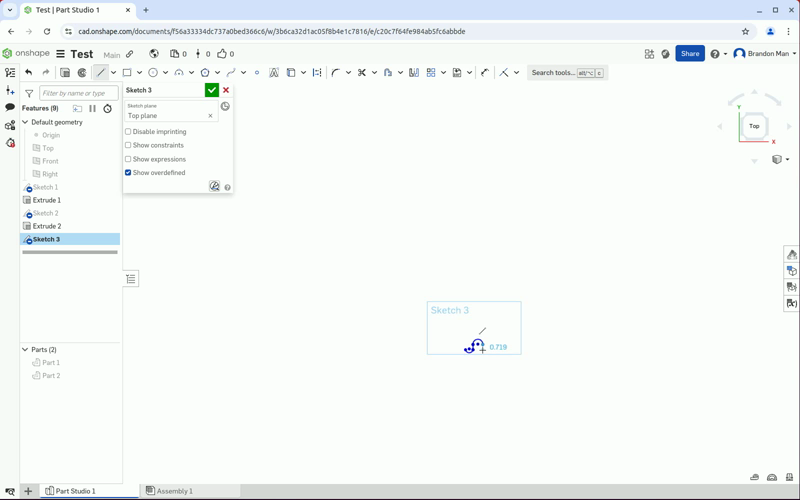
scroll(6)
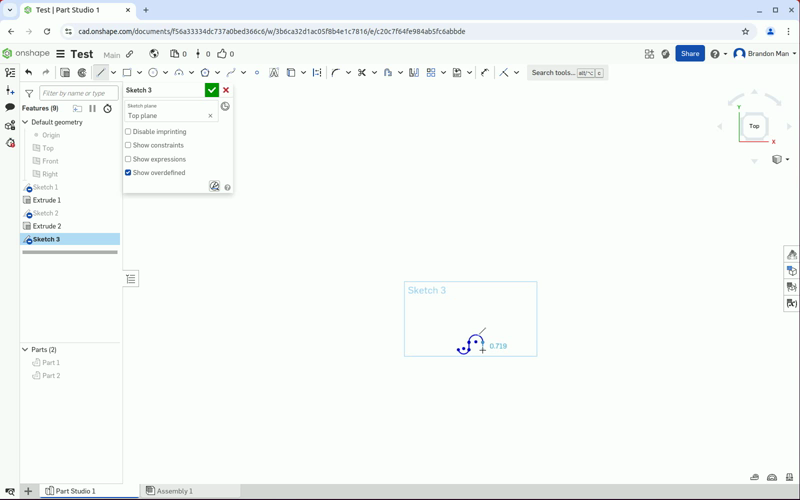
scroll(6)
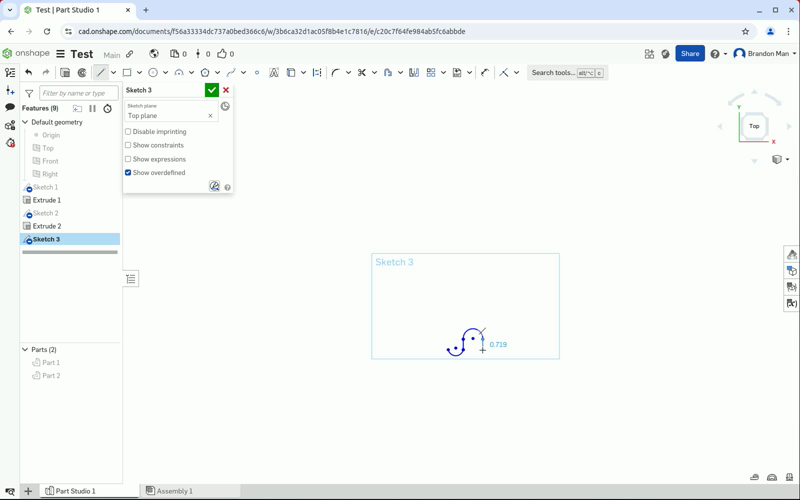
scroll(6)
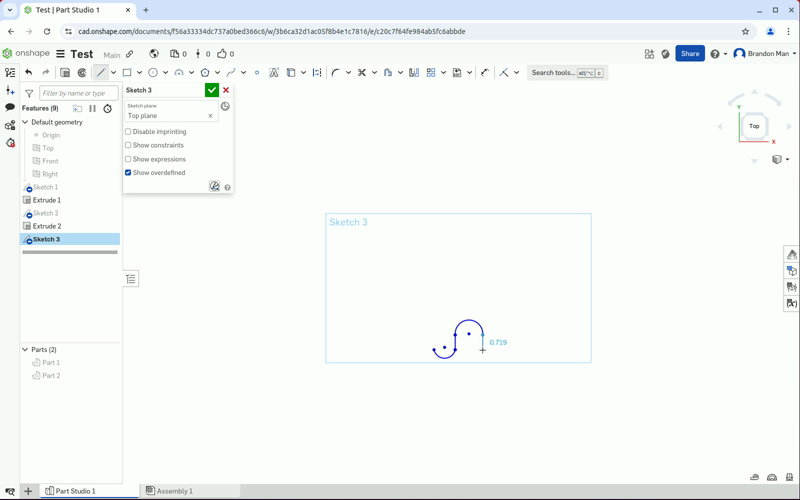
scroll(6)
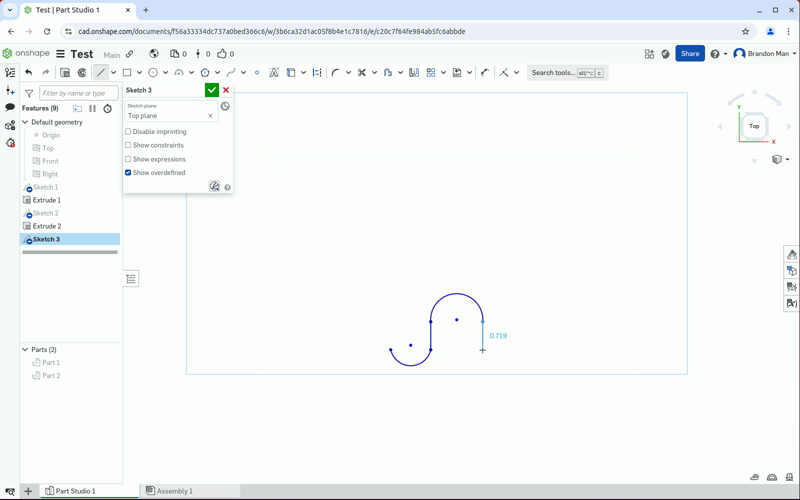
scroll(6)
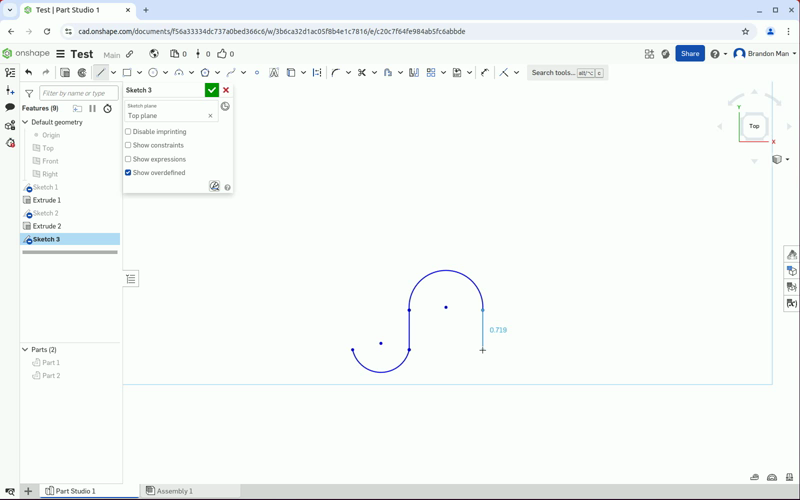
click(482, 349)
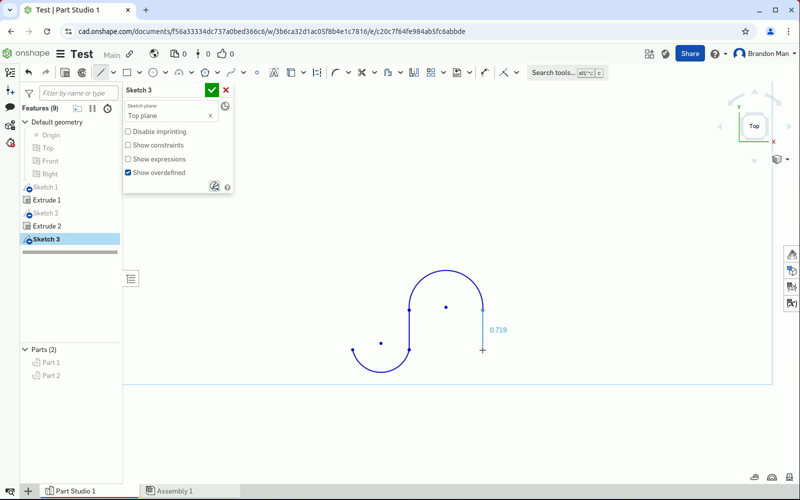
scroll(-6)
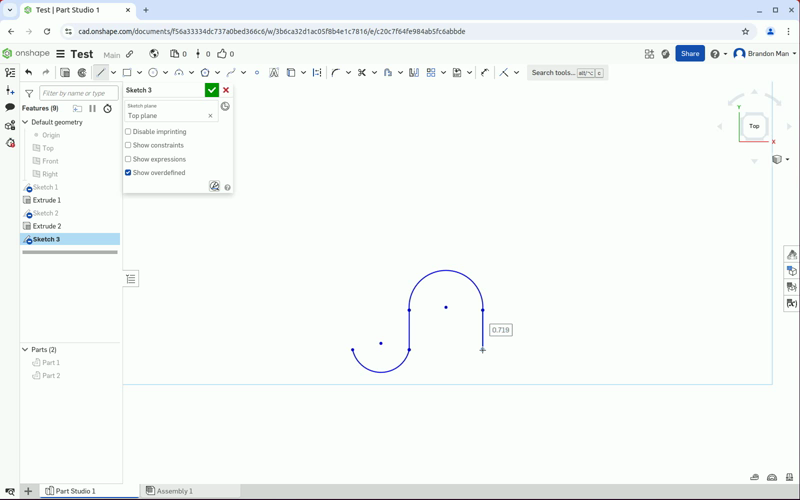
scroll(-6)
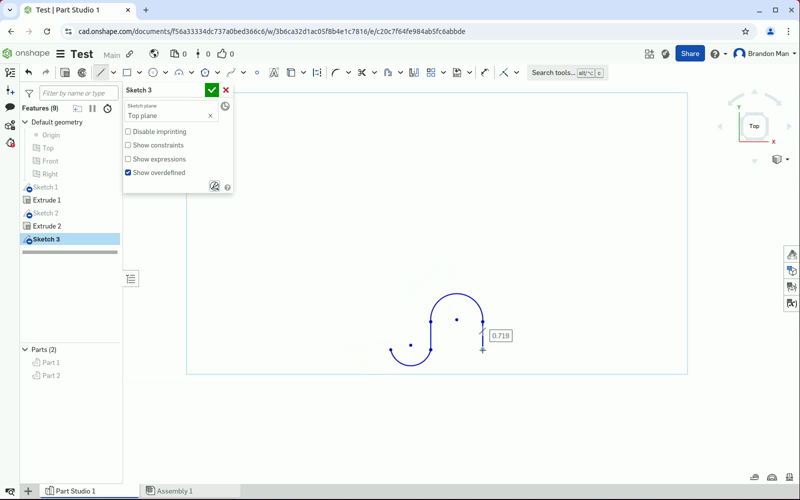
scroll(-6)
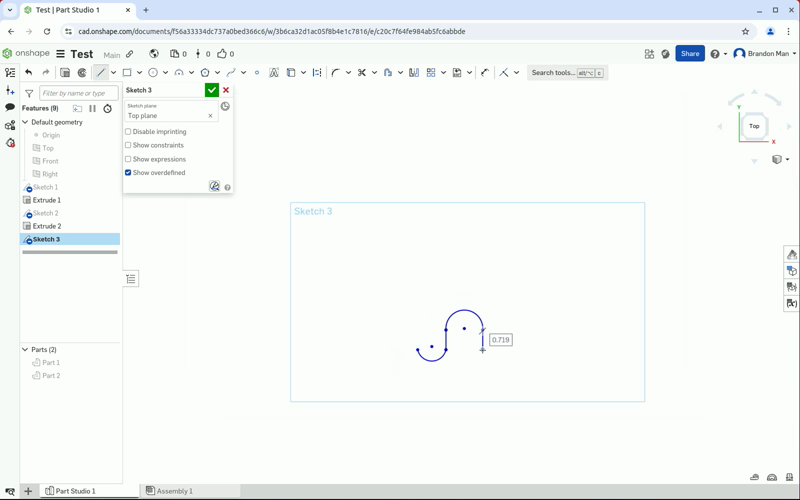
scroll(-6)
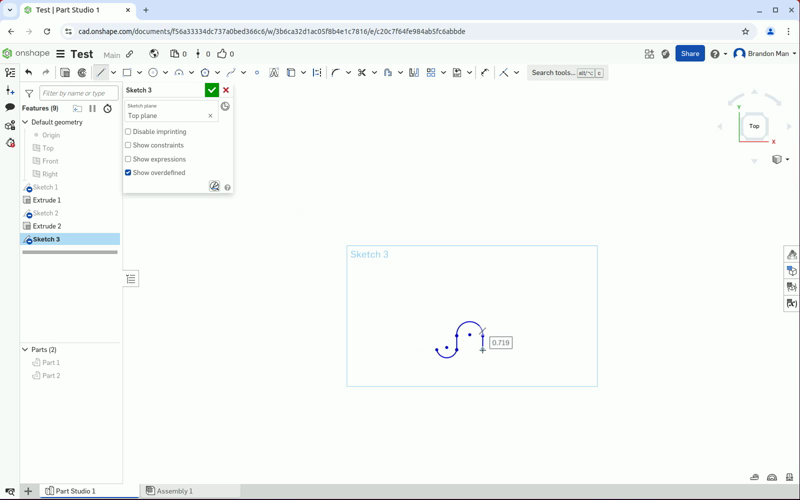
scroll(-6)
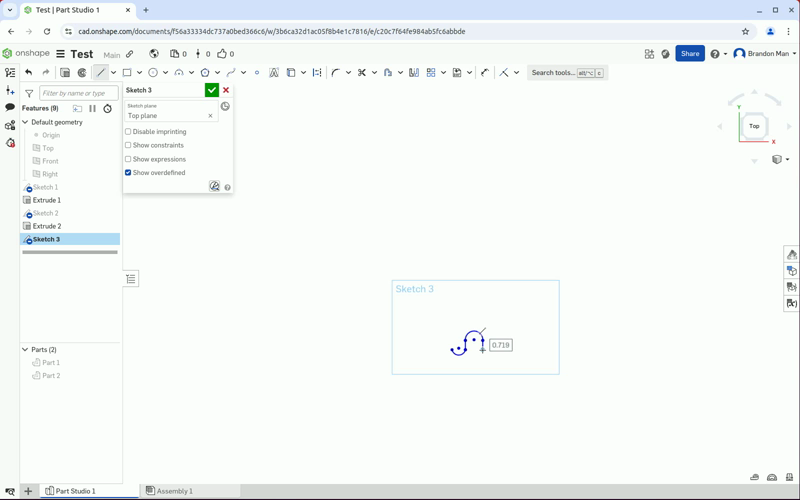
scroll(-6)
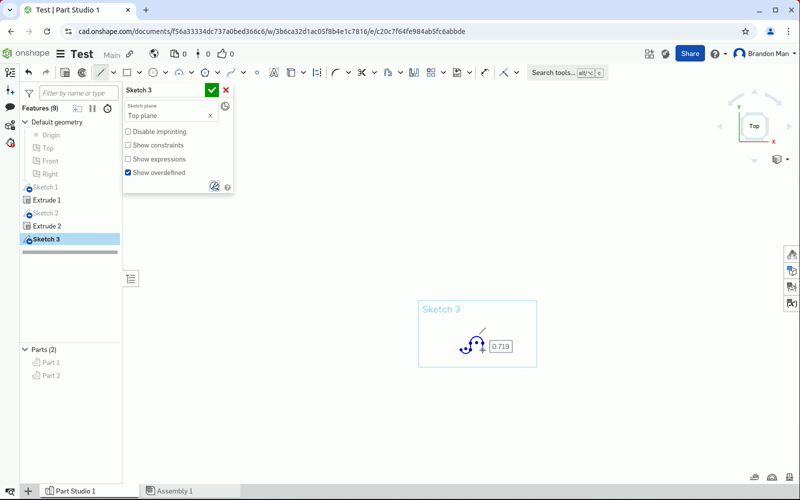
scroll(-6)
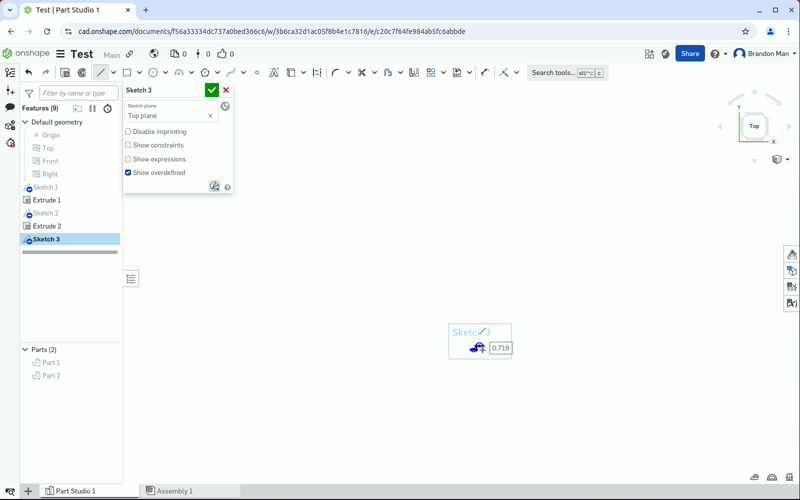
key_up(shift)
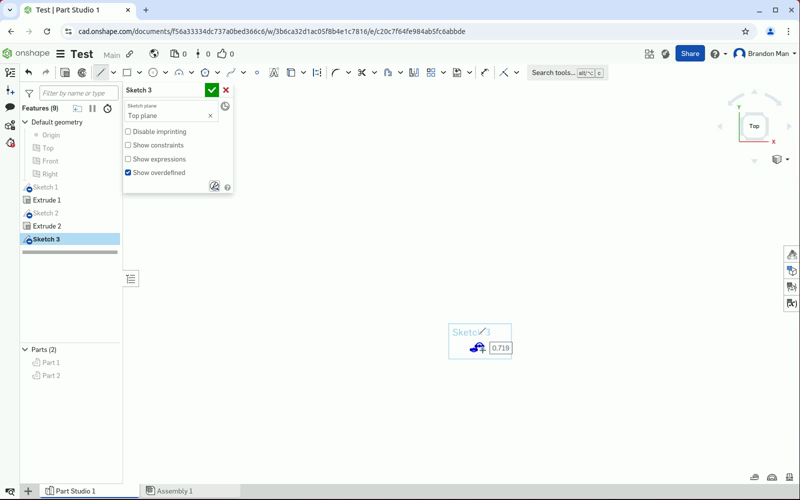
key(esc)
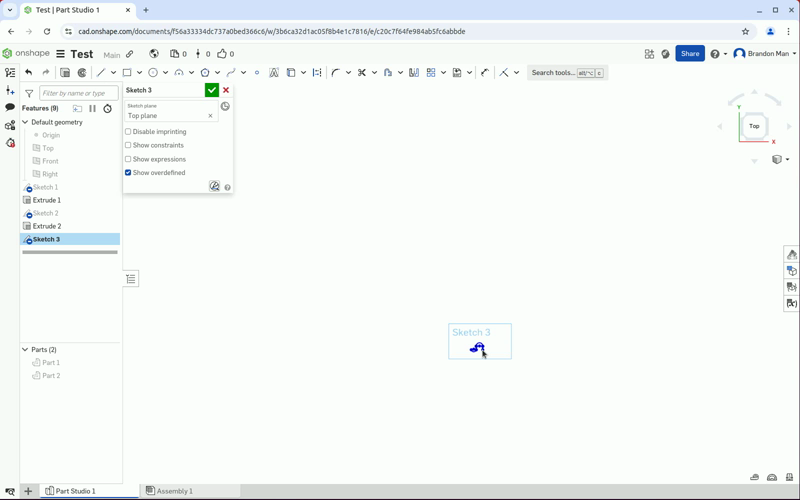
key(a)
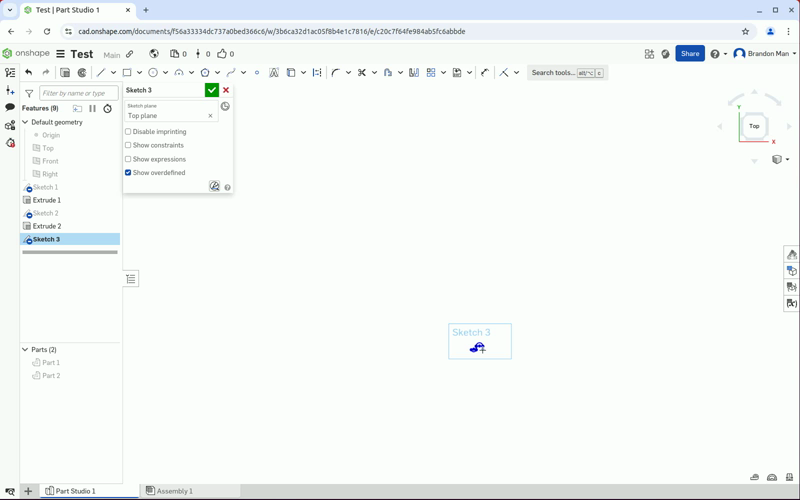
mouse_move(482, 349)
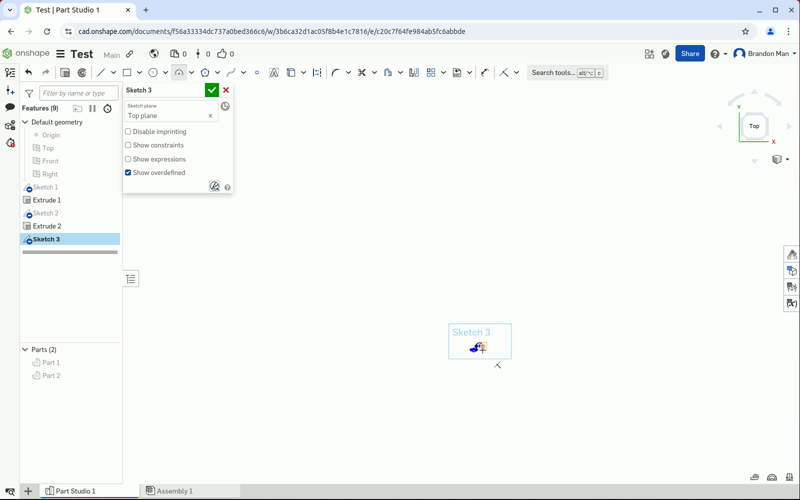
scroll(6)
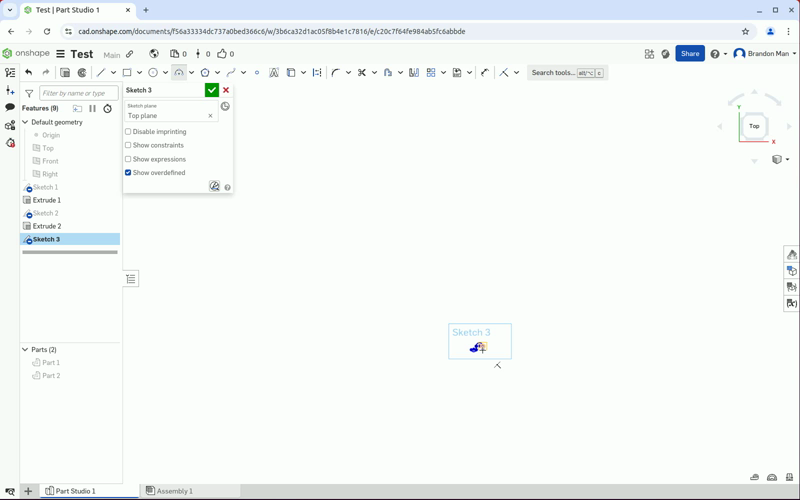
scroll(6)
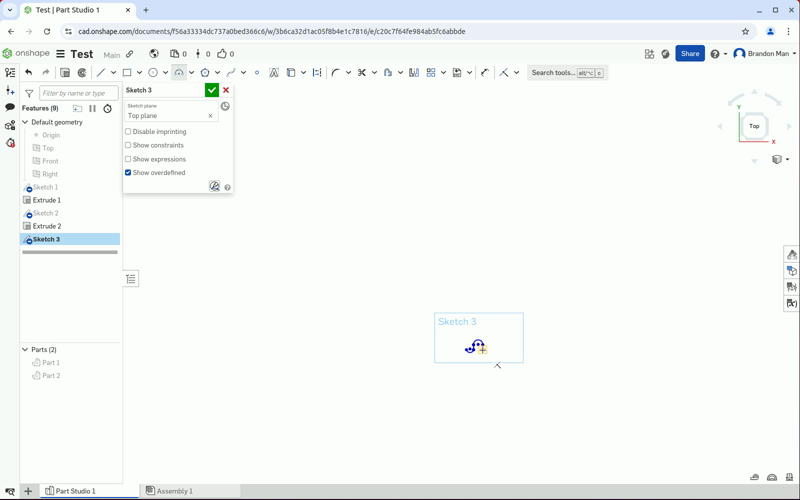
scroll(6)
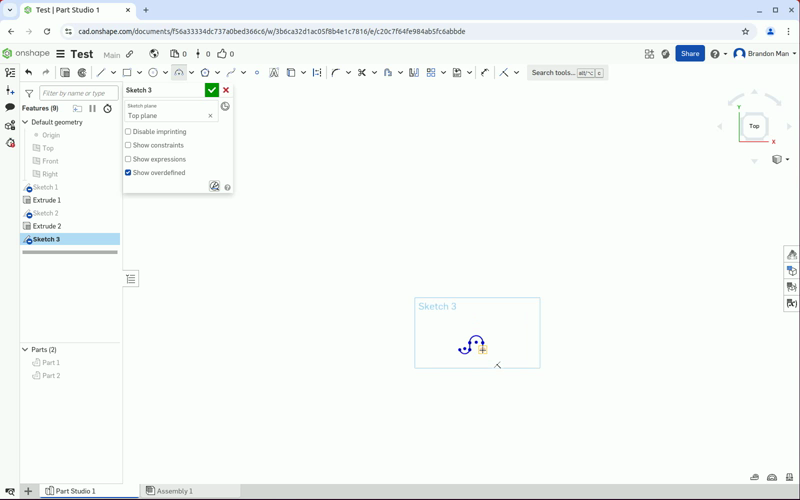
scroll(6)
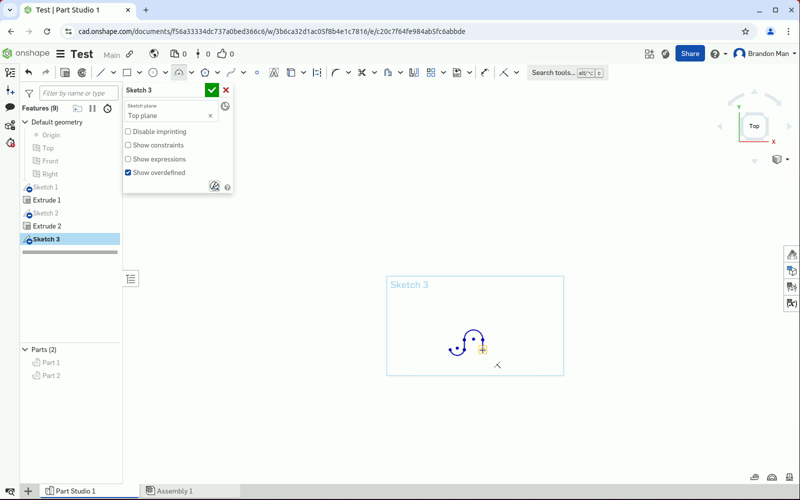
scroll(6)
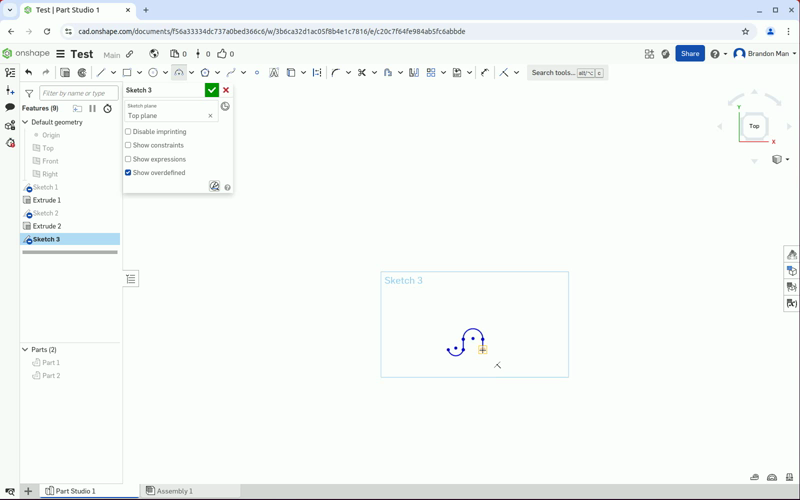
scroll(6)
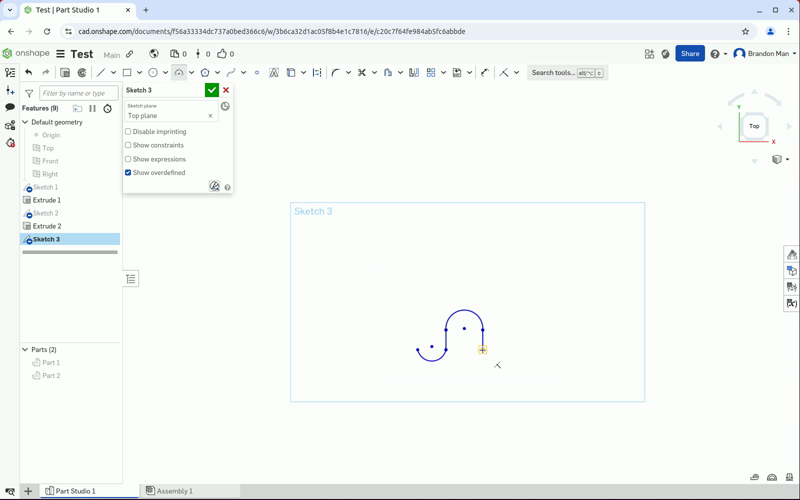
scroll(6)
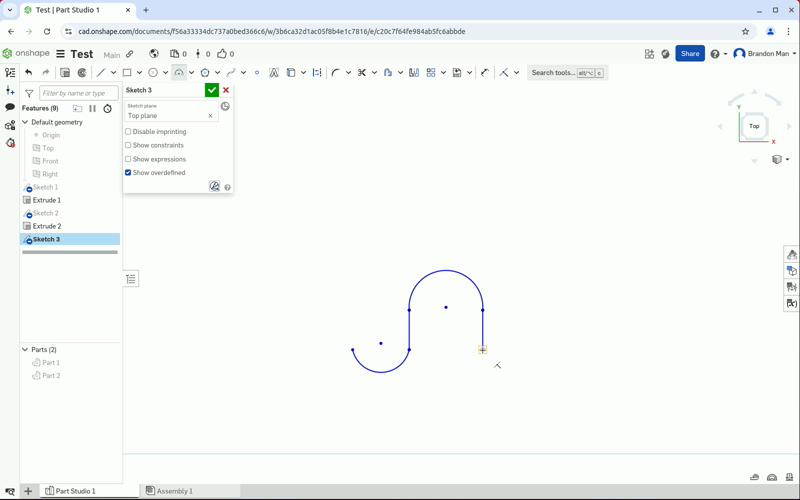
click(482, 349)
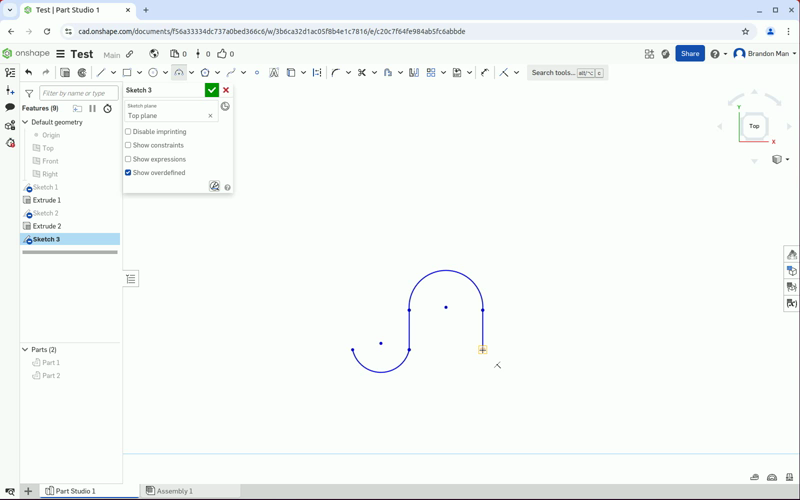
scroll(-6)
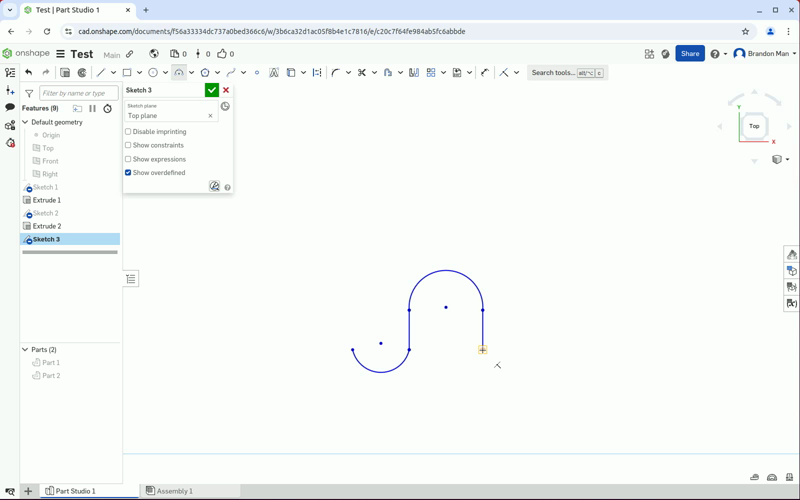
scroll(-6)
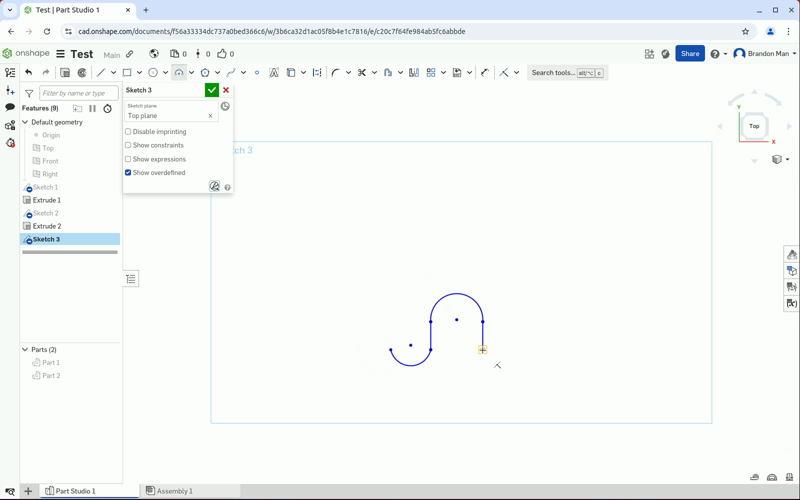
scroll(-6)
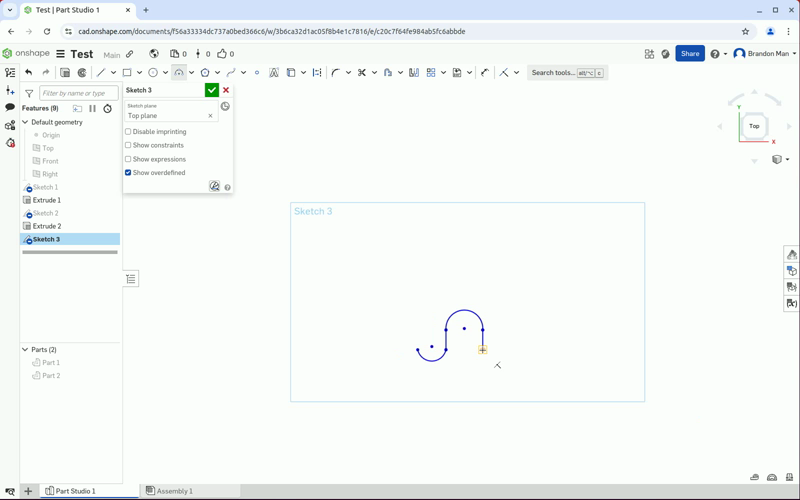
scroll(-6)
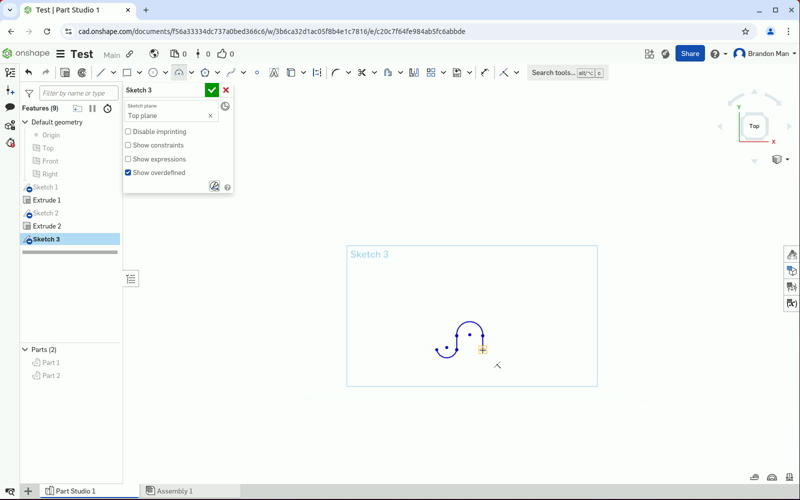
scroll(-6)
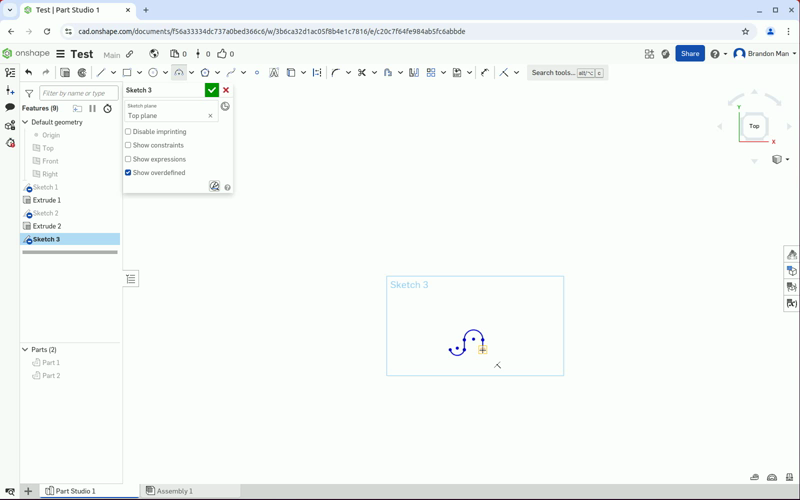
scroll(-6)
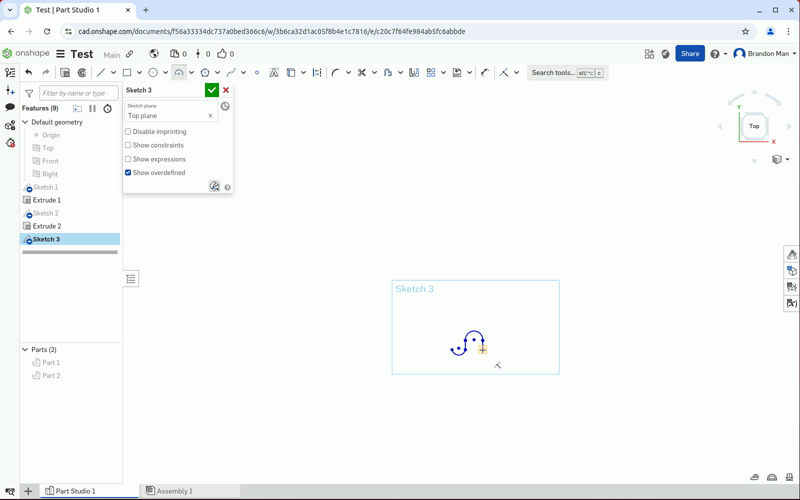
scroll(-6)
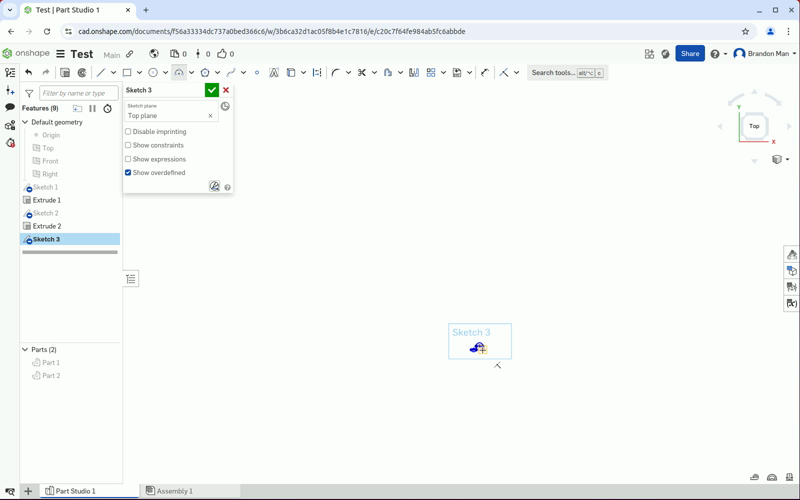
key_down(shift)
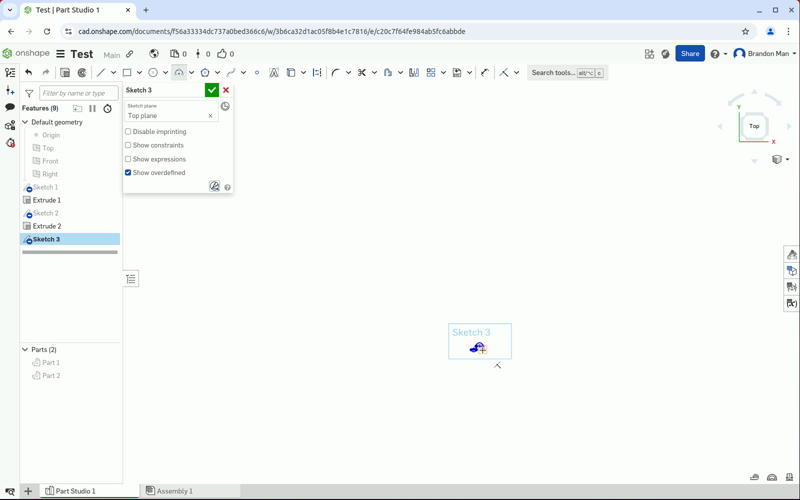
mouse_move(487, 349)
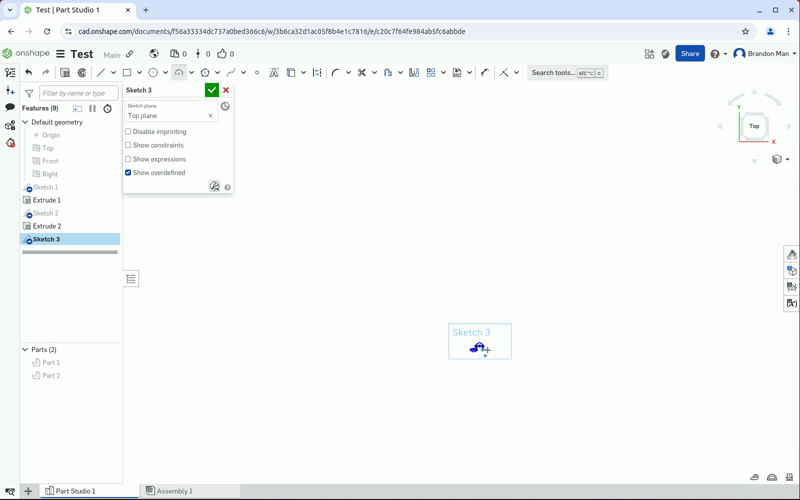
scroll(6)
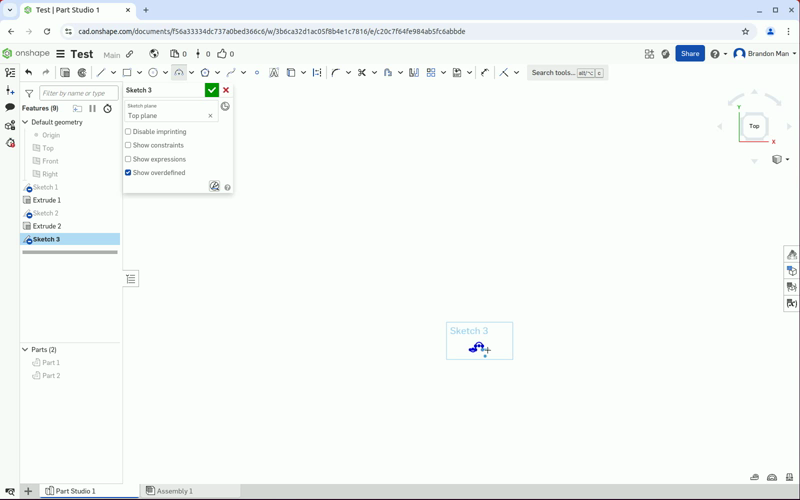
scroll(6)
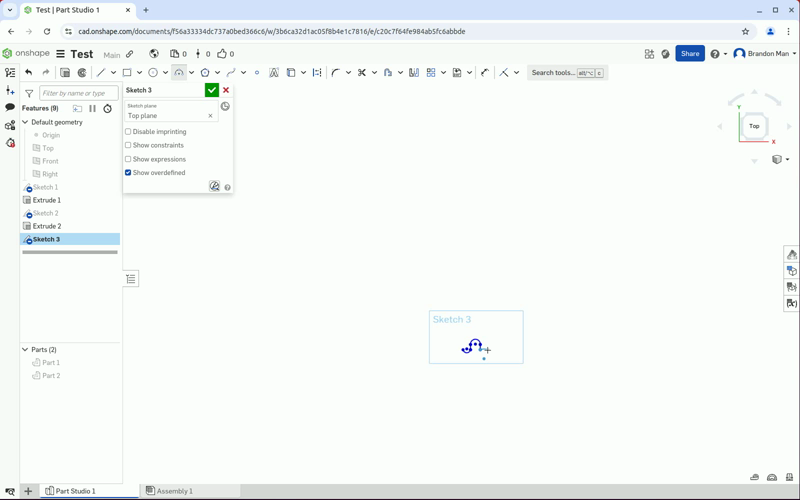
scroll(6)
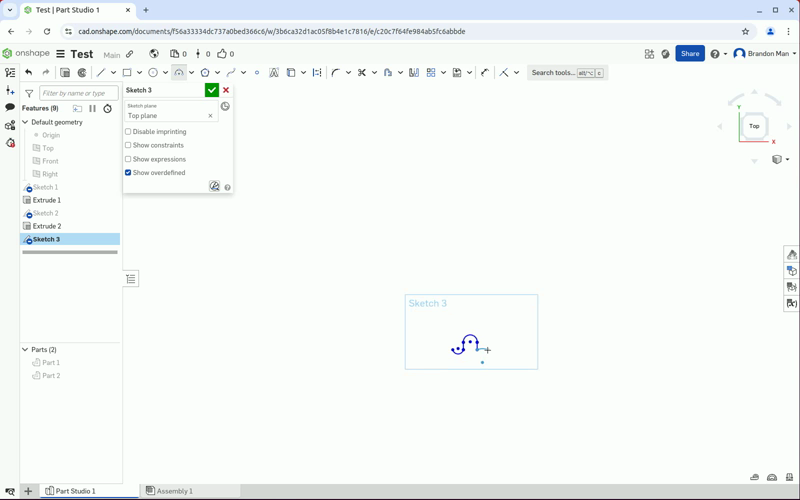
scroll(6)
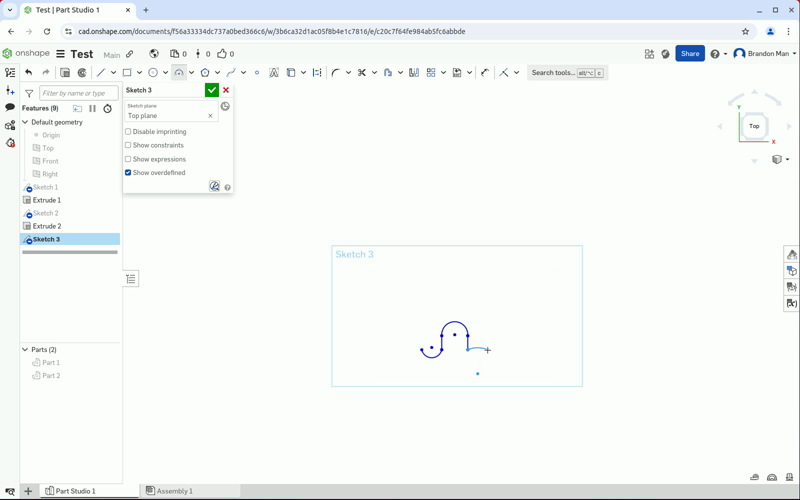
scroll(6)
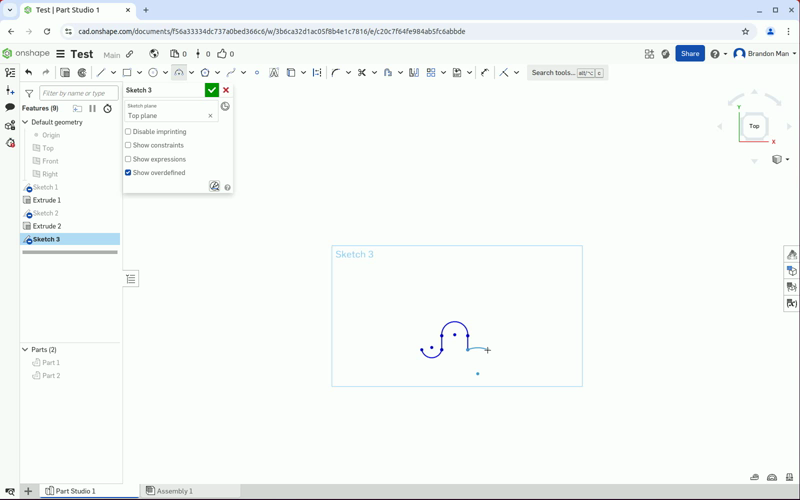
scroll(6)
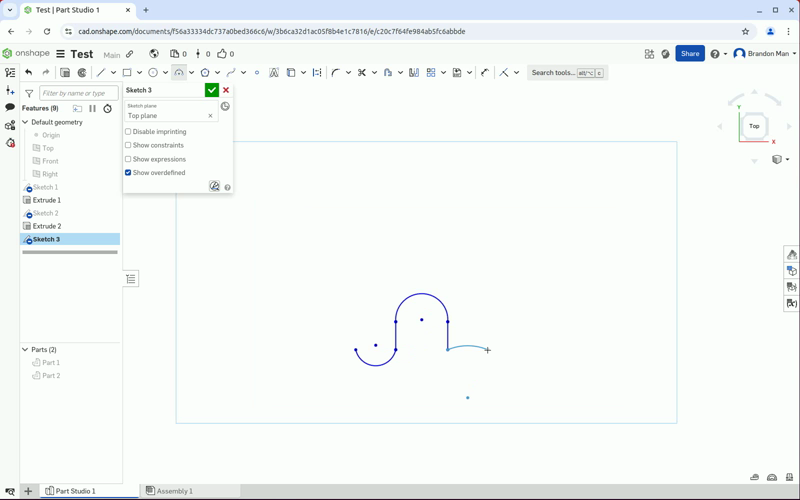
scroll(6)
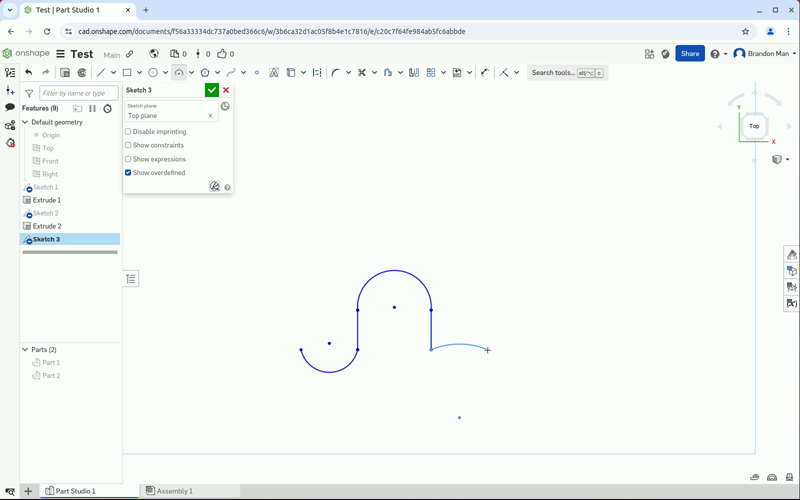
click(487, 349)
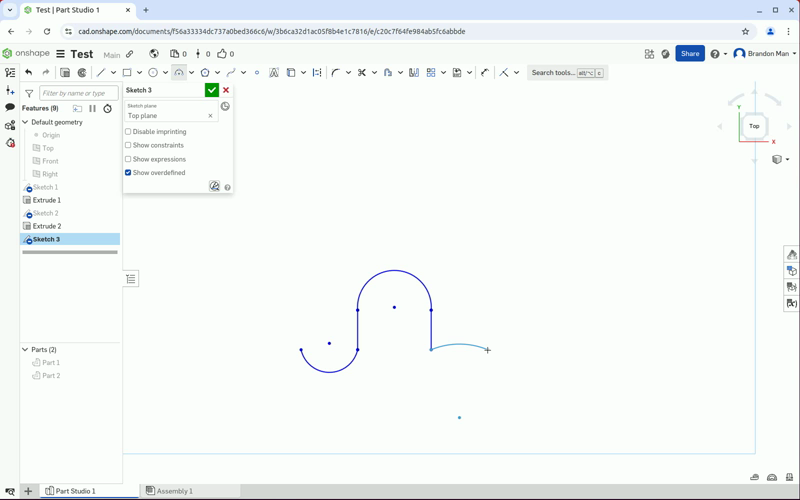
scroll(-6)
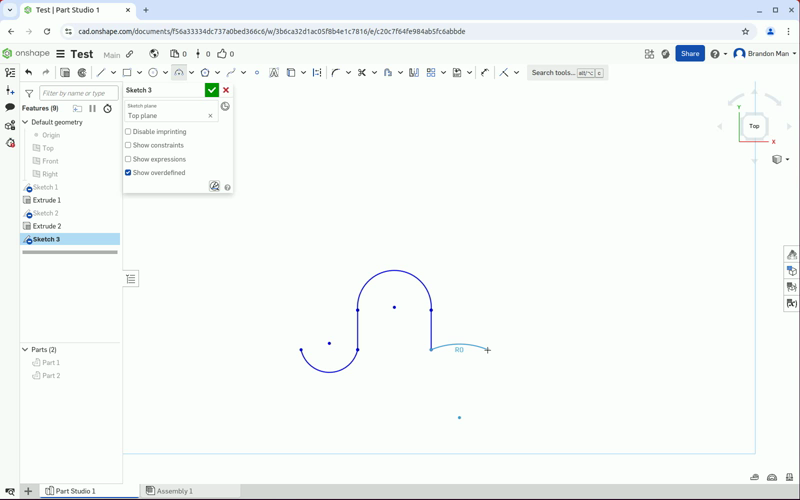
scroll(-6)
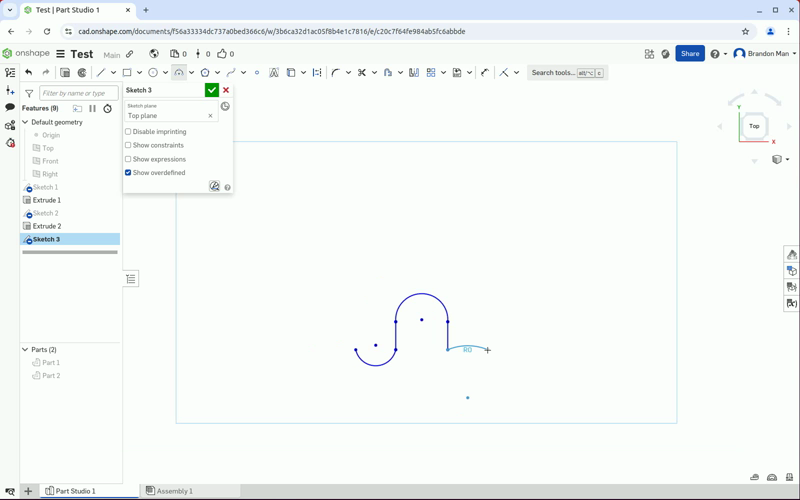
scroll(-6)
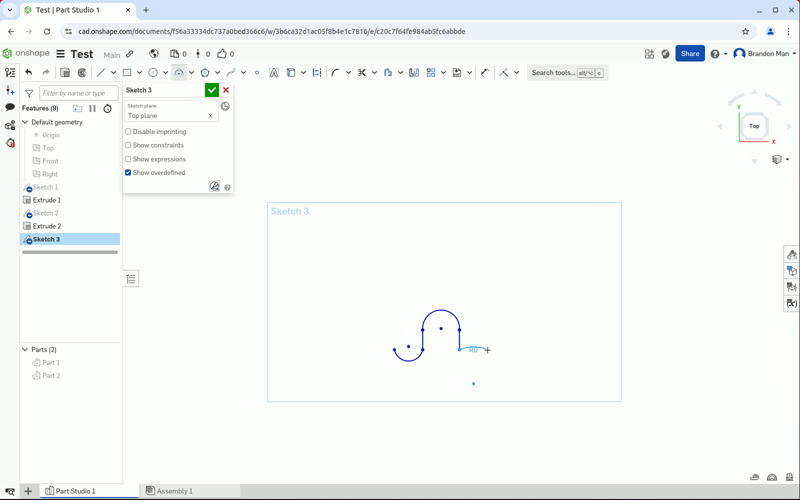
scroll(-6)
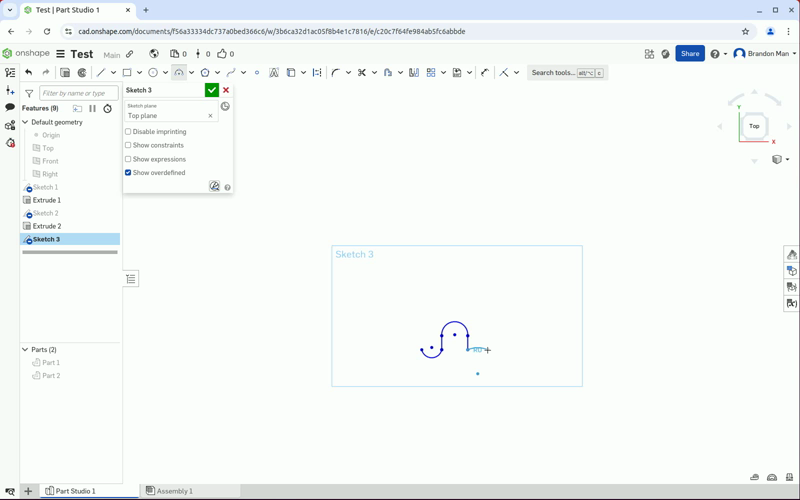
scroll(-6)
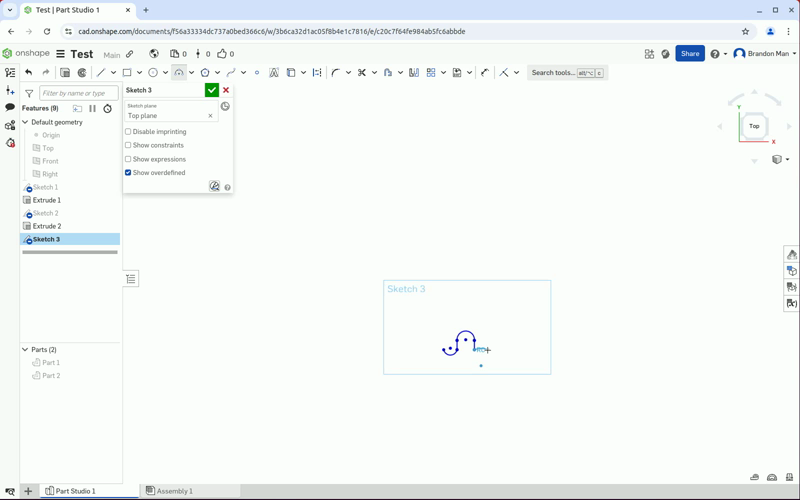
scroll(-6)
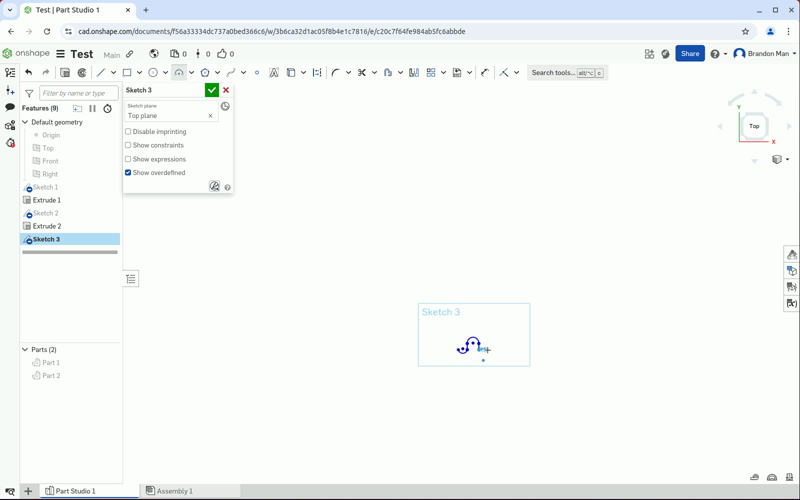
scroll(-6)
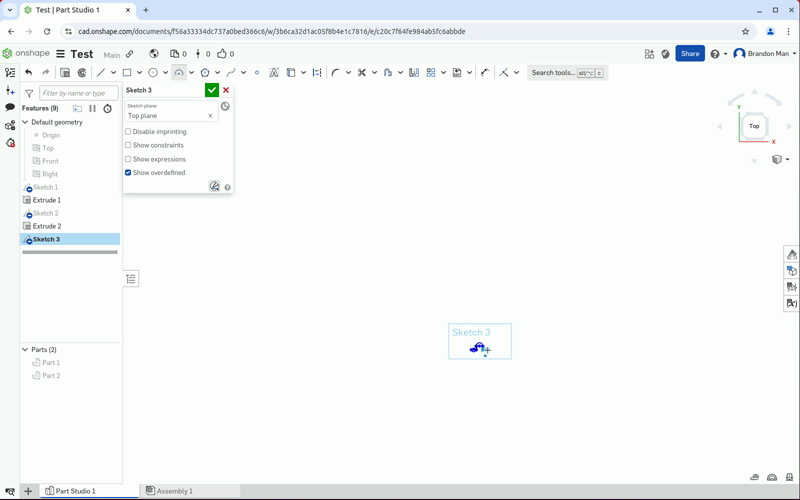
mouse_move(485, 351)
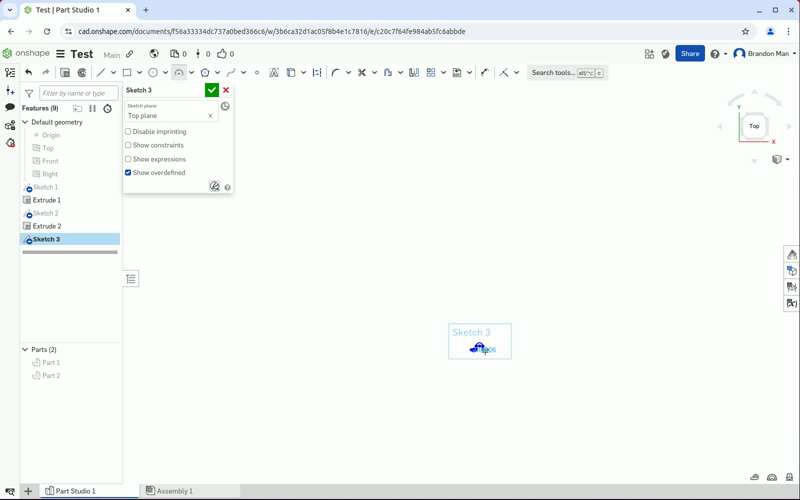
scroll(6)
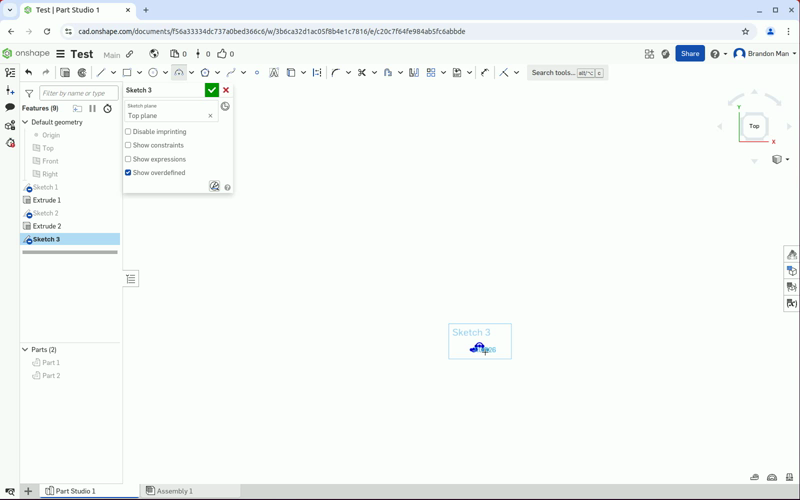
scroll(6)
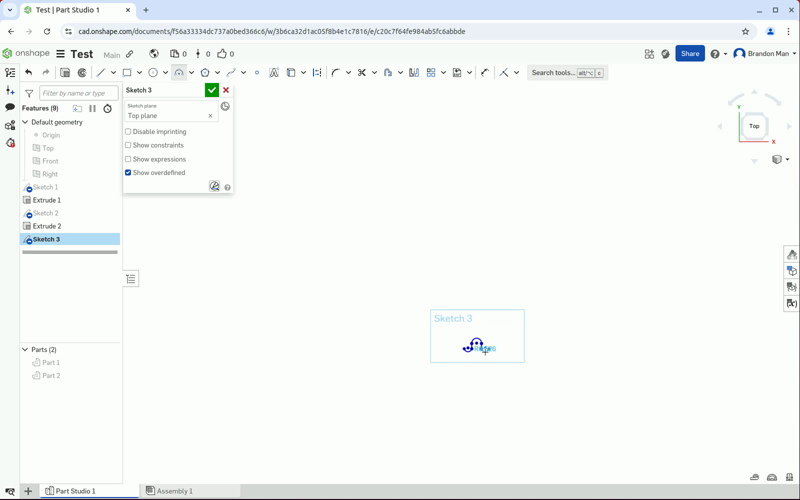
scroll(6)
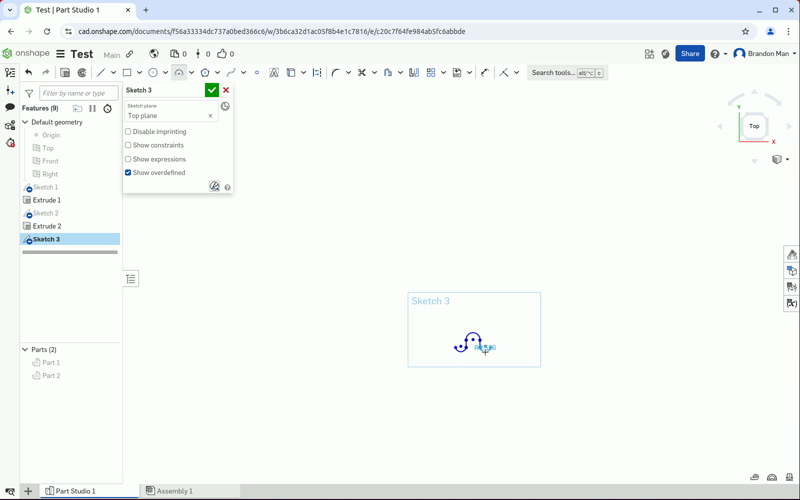
scroll(6)
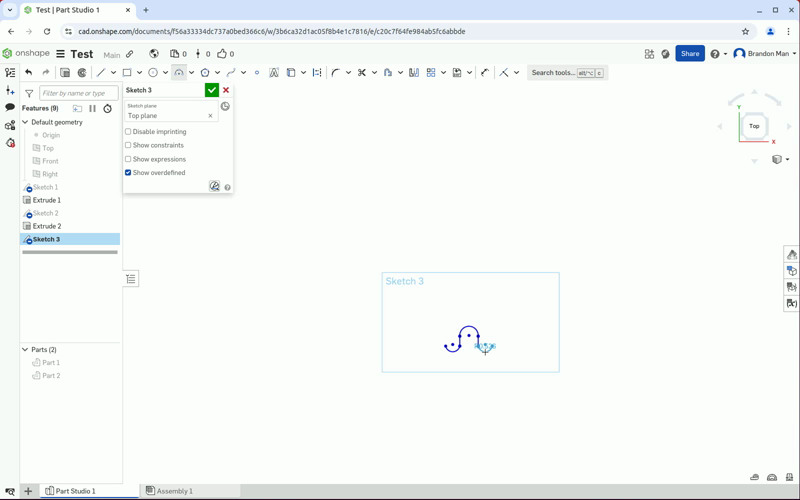
scroll(6)
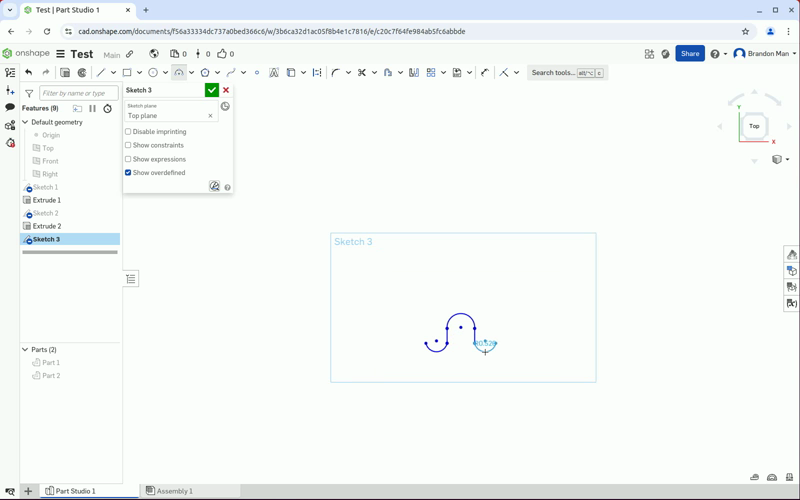
scroll(6)
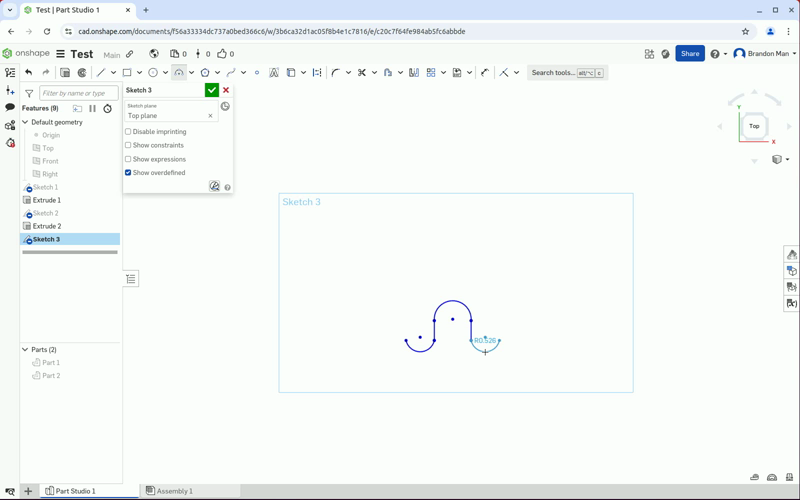
scroll(6)
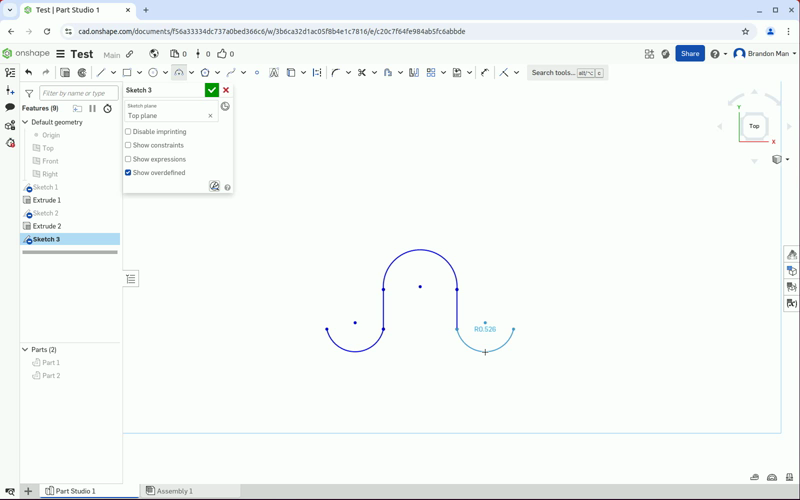
click(485, 351)
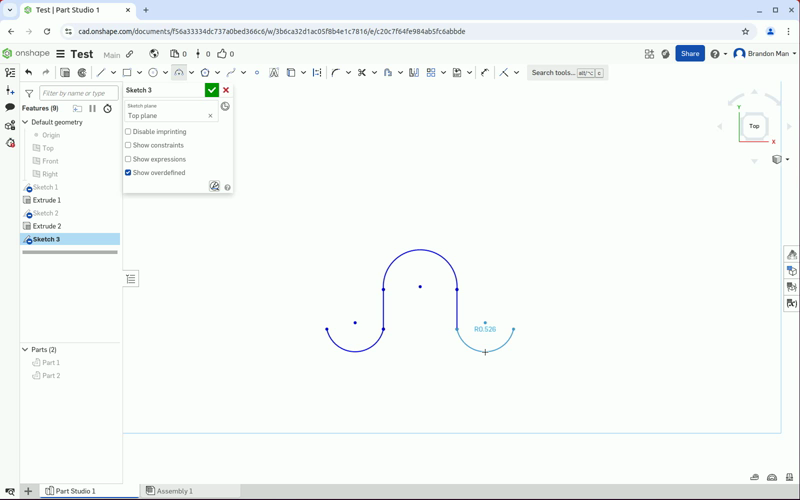
scroll(-6)
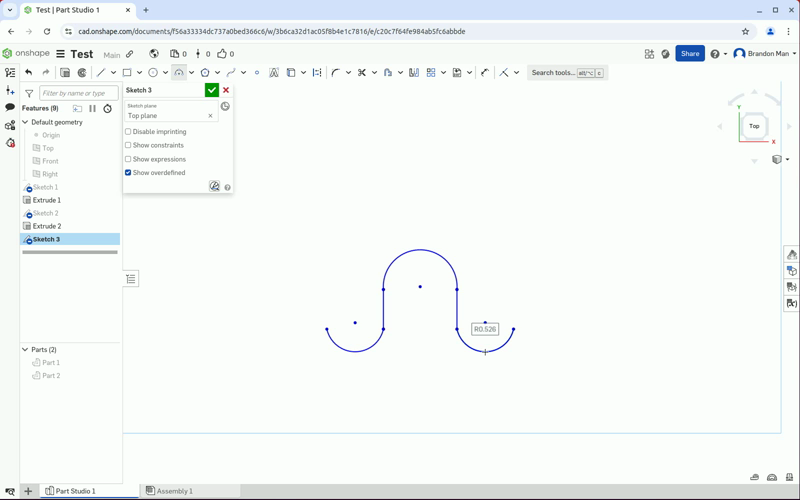
scroll(-6)
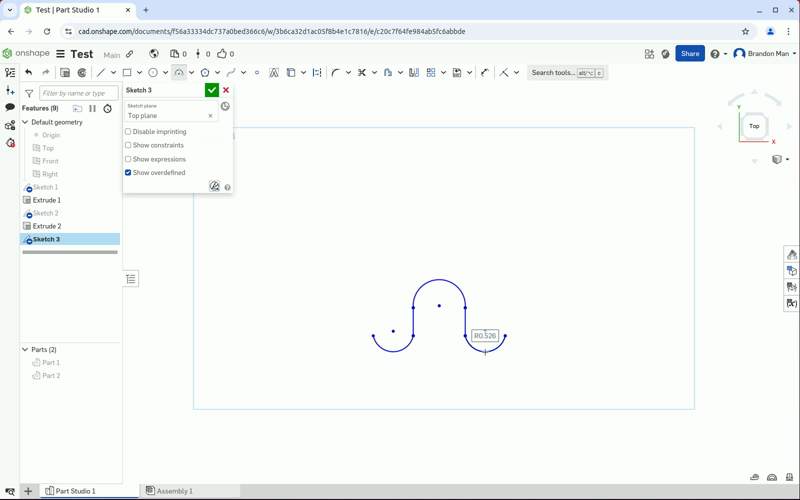
scroll(-6)
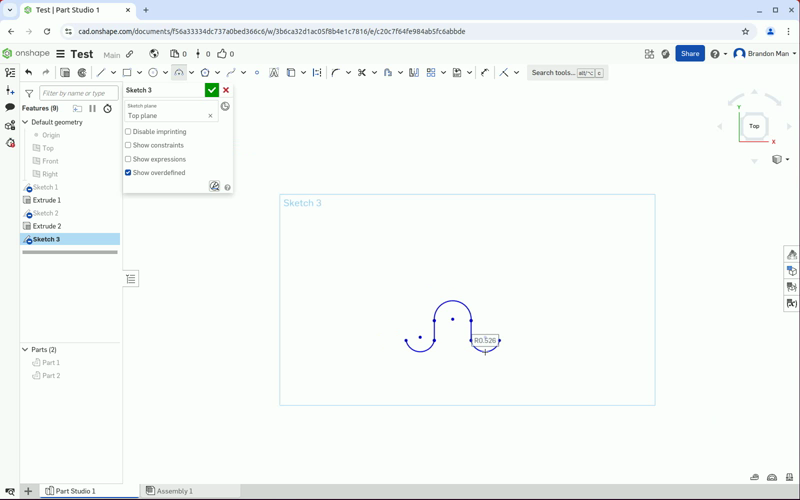
scroll(-6)
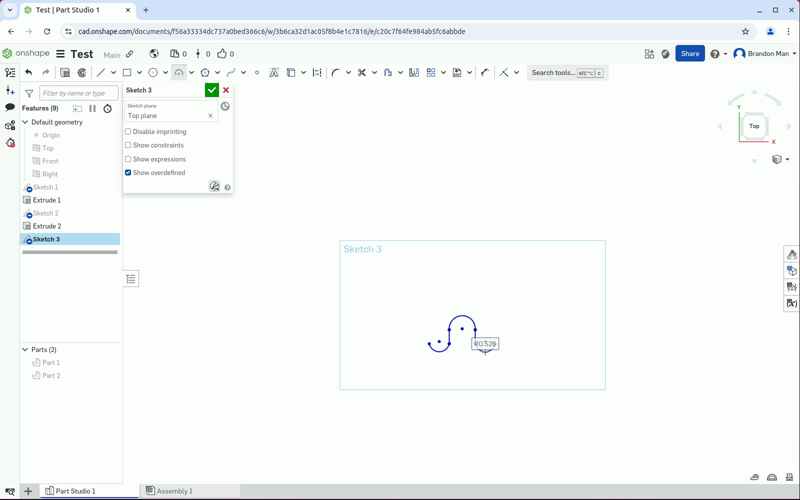
scroll(-6)
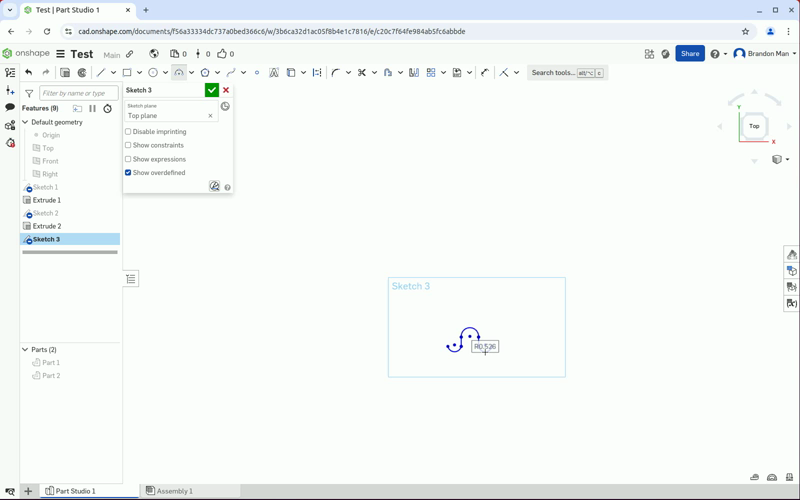
scroll(-6)
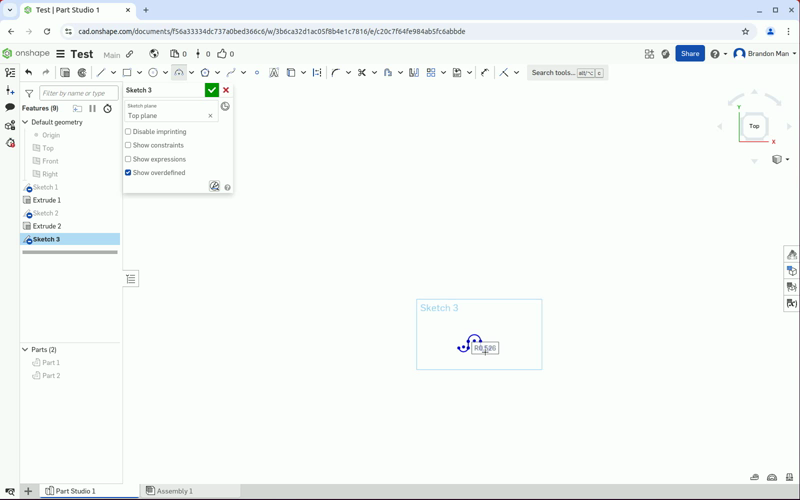
scroll(-6)
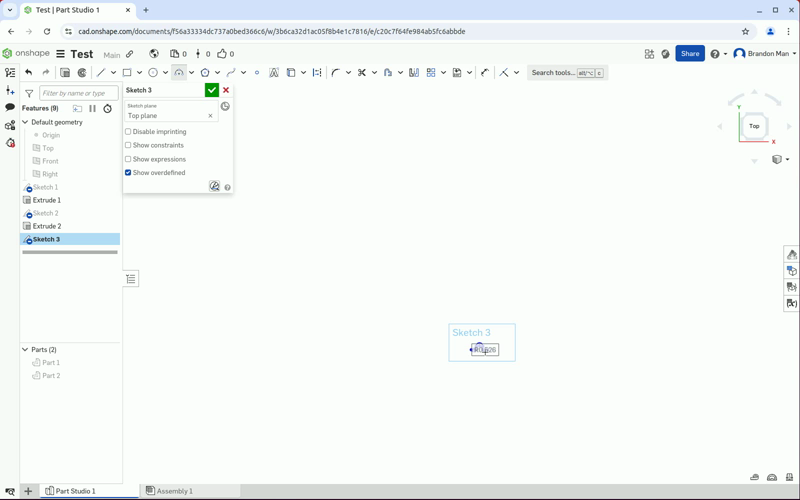
key_up(shift)
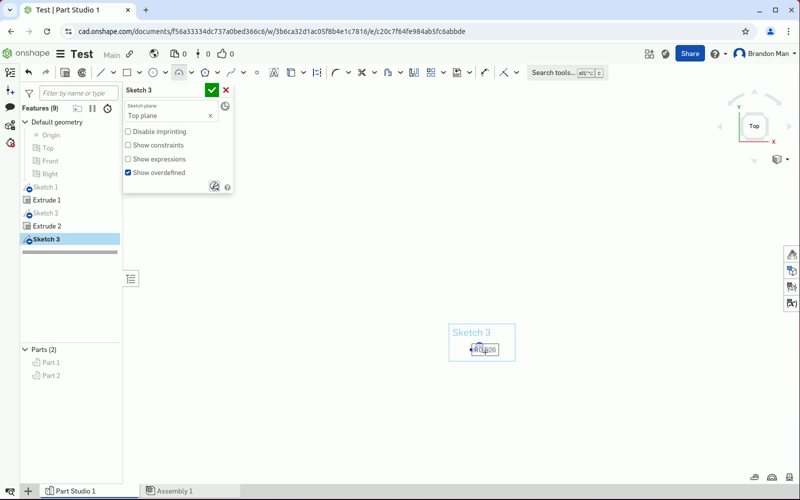
key(esc)
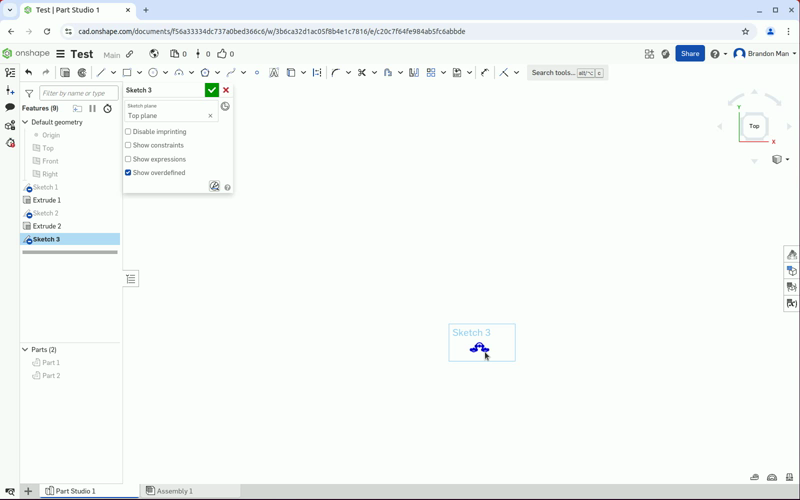
key(l)
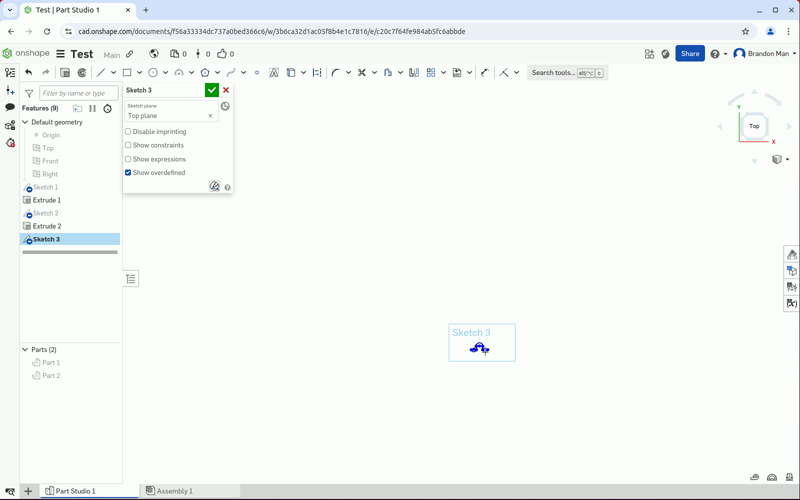
mouse_move(487, 349)
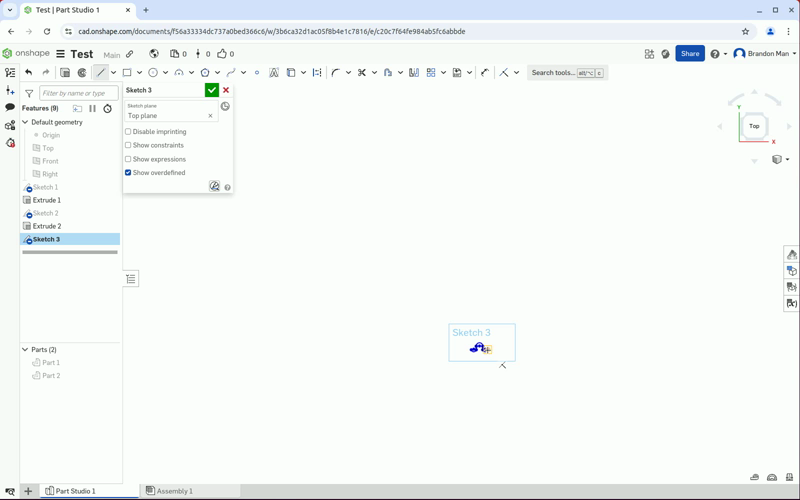
scroll(6)
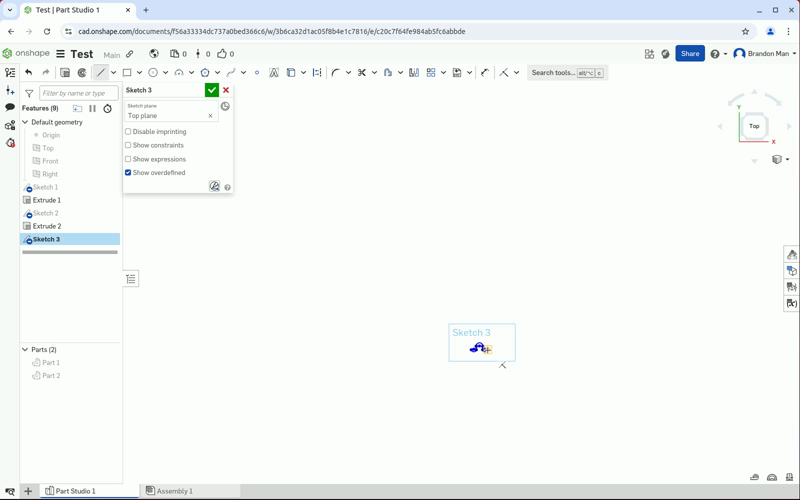
scroll(6)
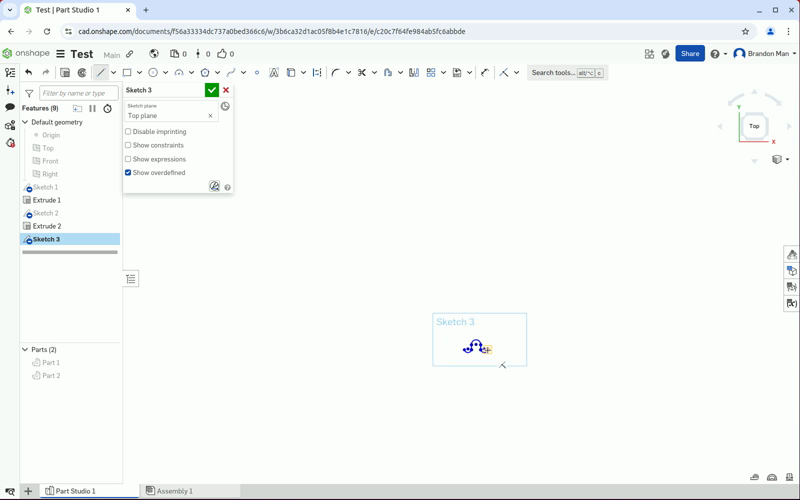
scroll(6)
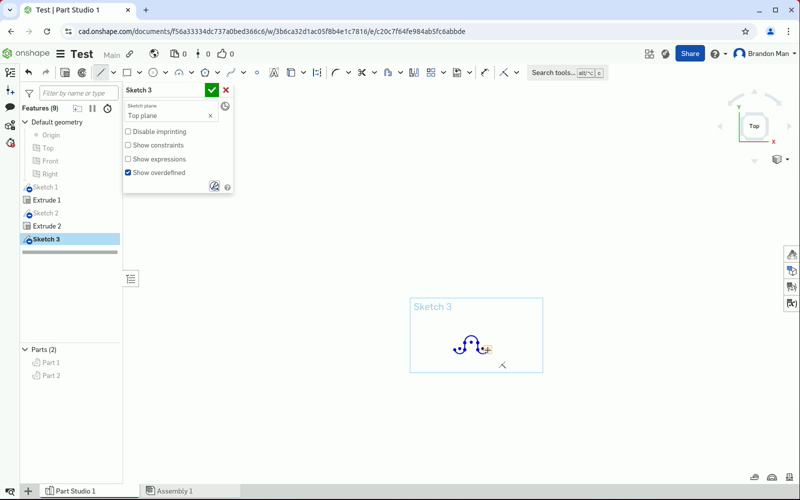
scroll(6)
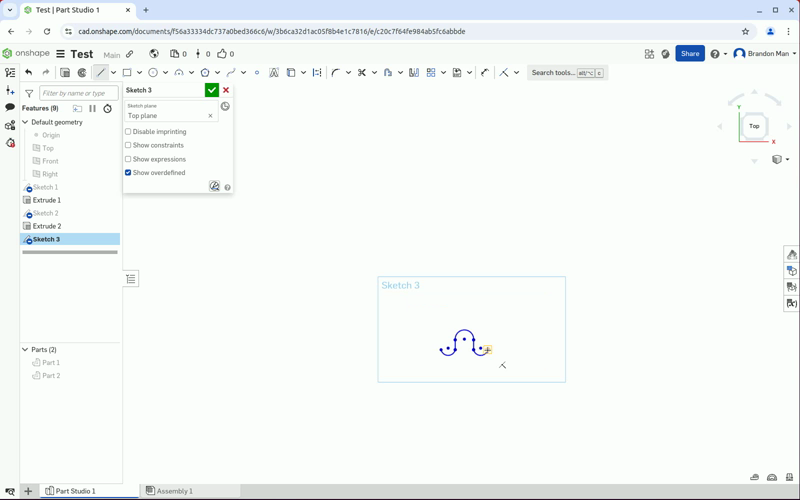
scroll(6)
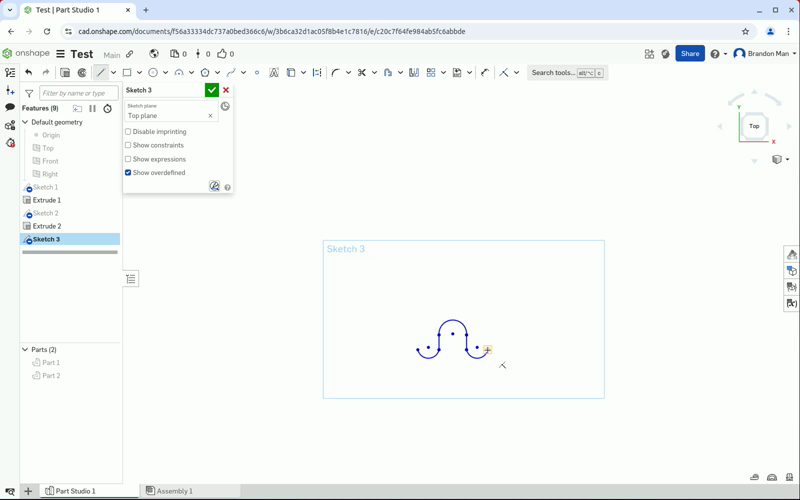
scroll(6)
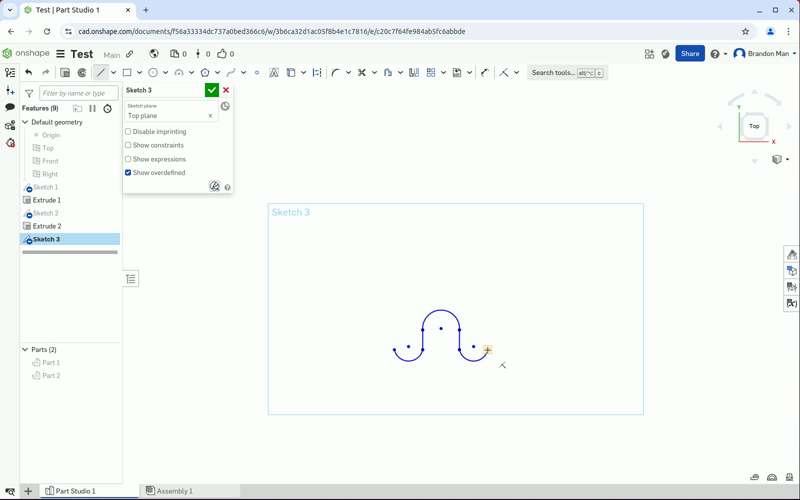
scroll(6)
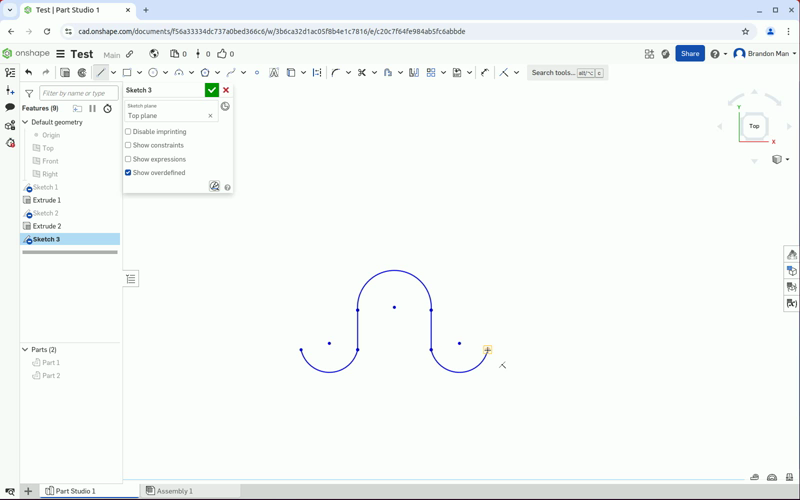
click(487, 349)
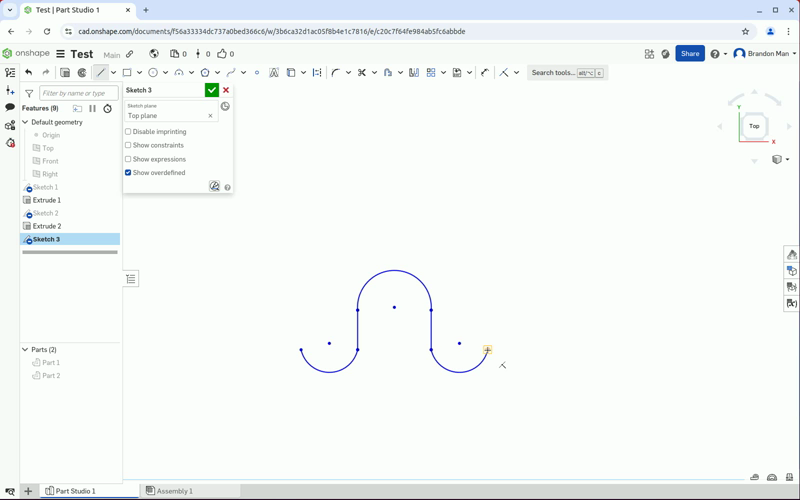
scroll(-6)
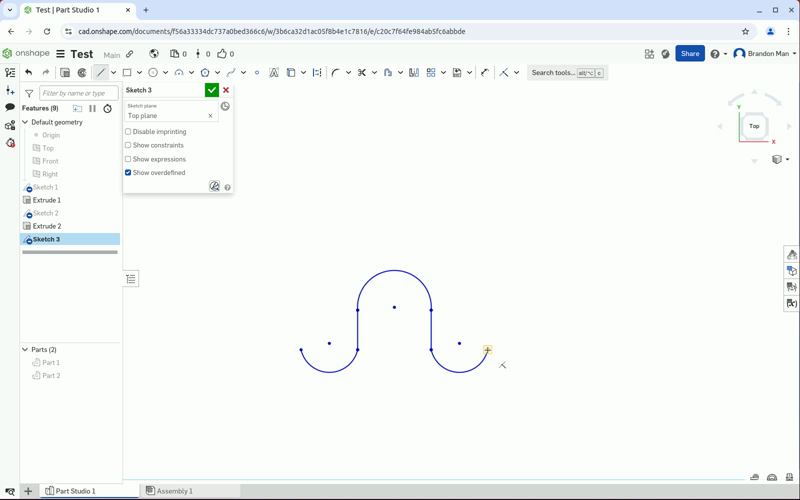
scroll(-6)
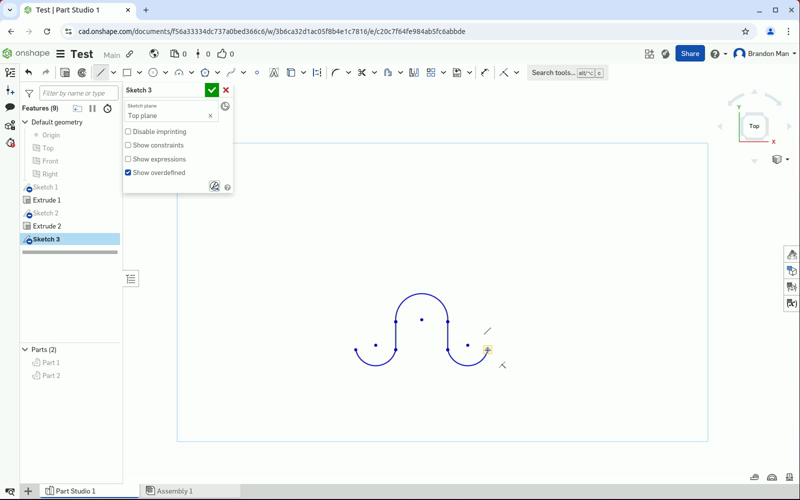
scroll(-6)
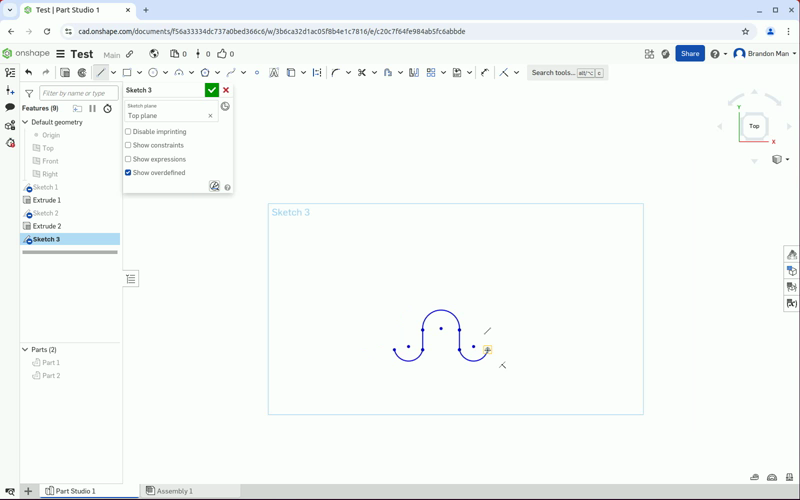
scroll(-6)
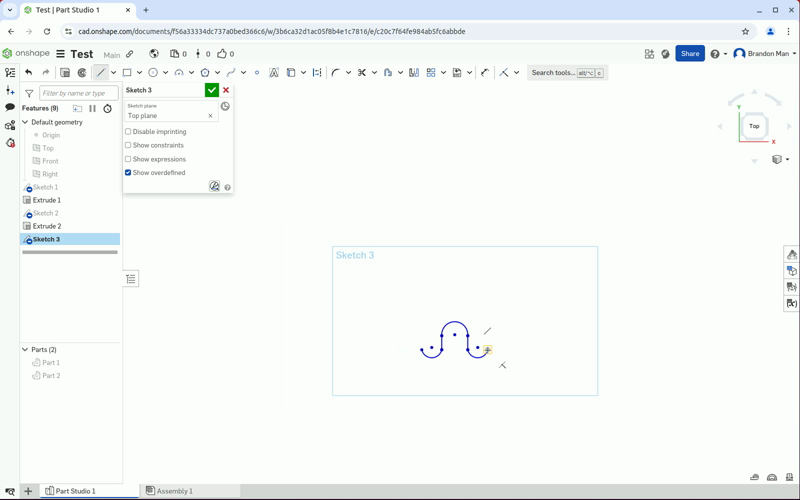
scroll(-6)
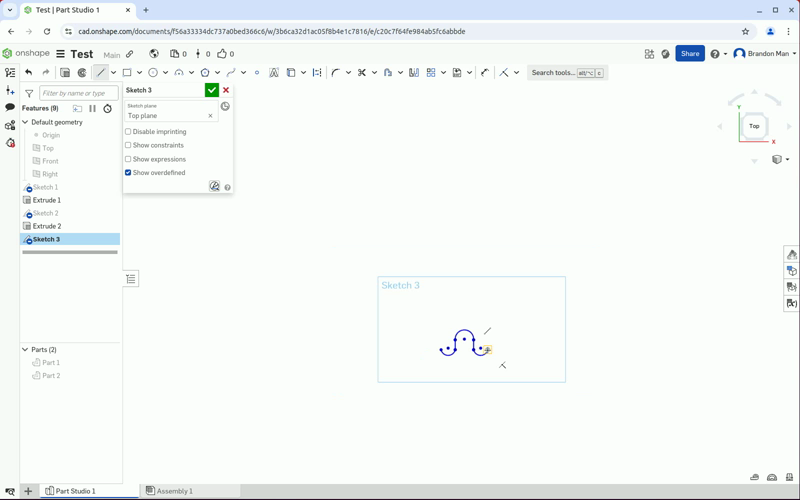
scroll(-6)
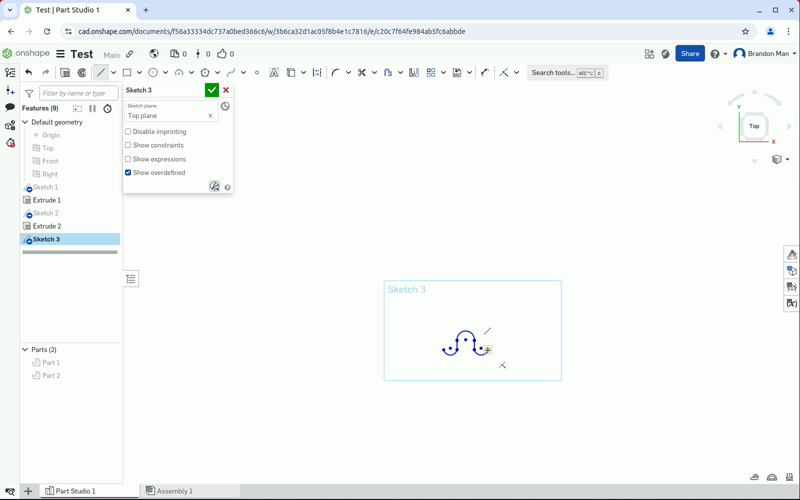
scroll(-6)
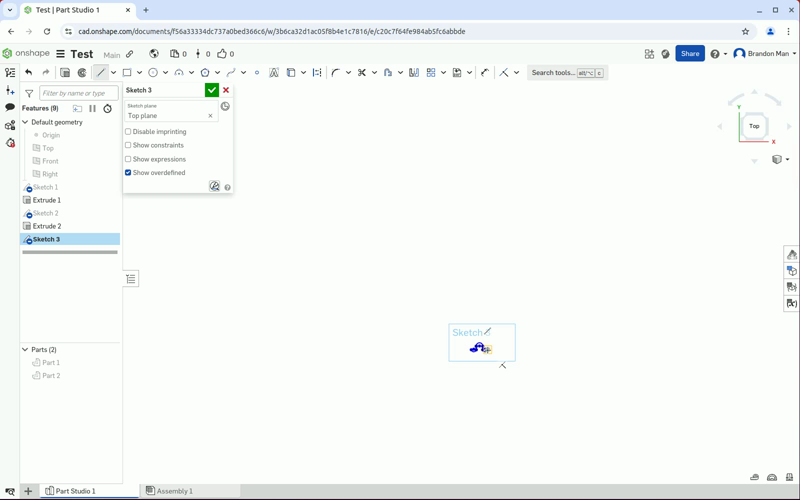
key_down(shift)
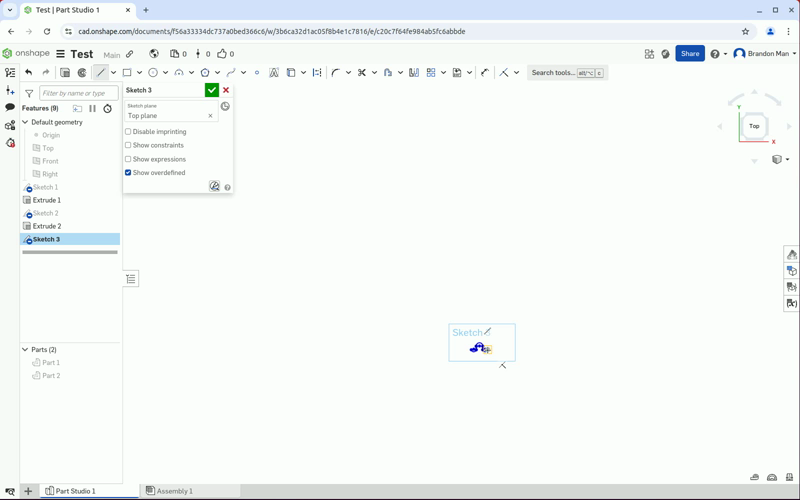
mouse_move(517, 349)
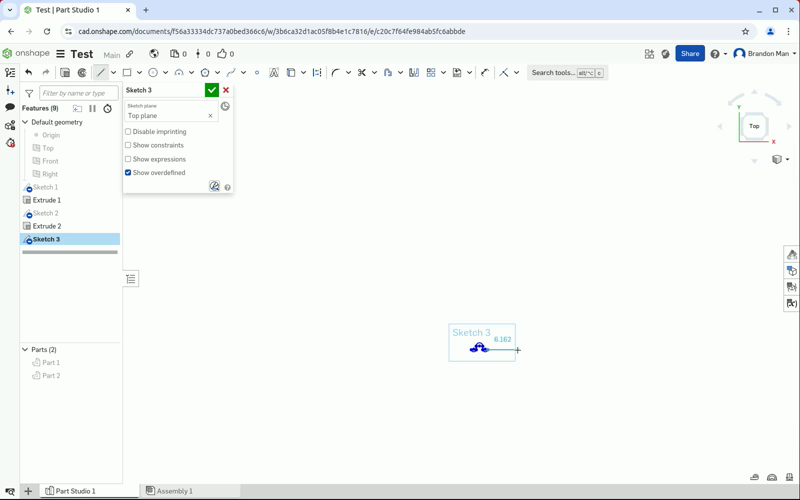
mouse_move(487, 339)
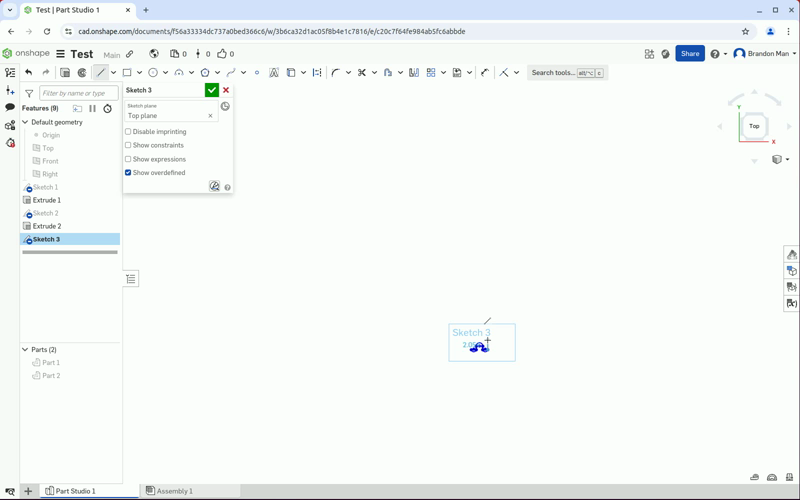
click(487, 339)
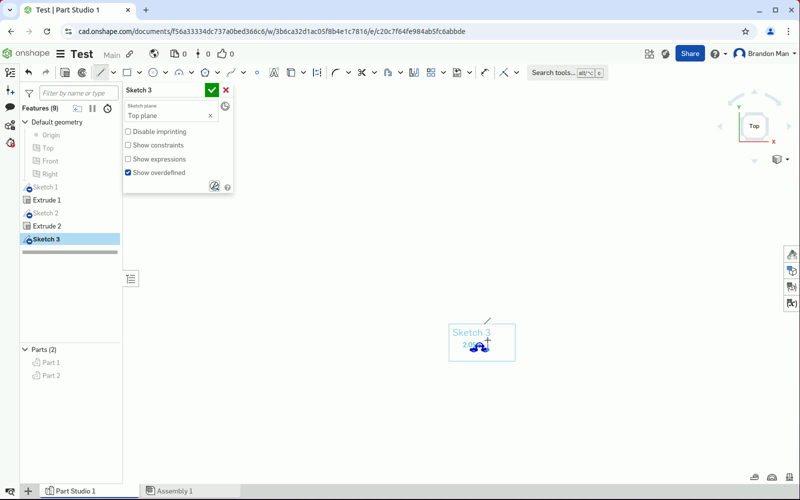
key_up(shift)
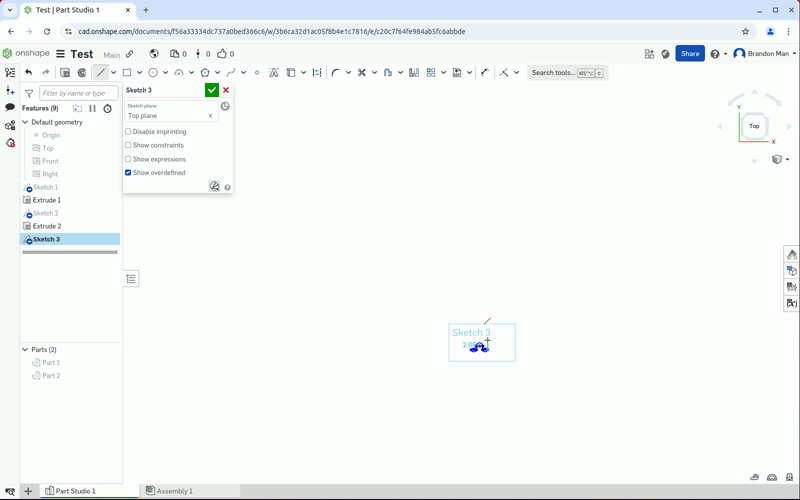
key_down(shift)
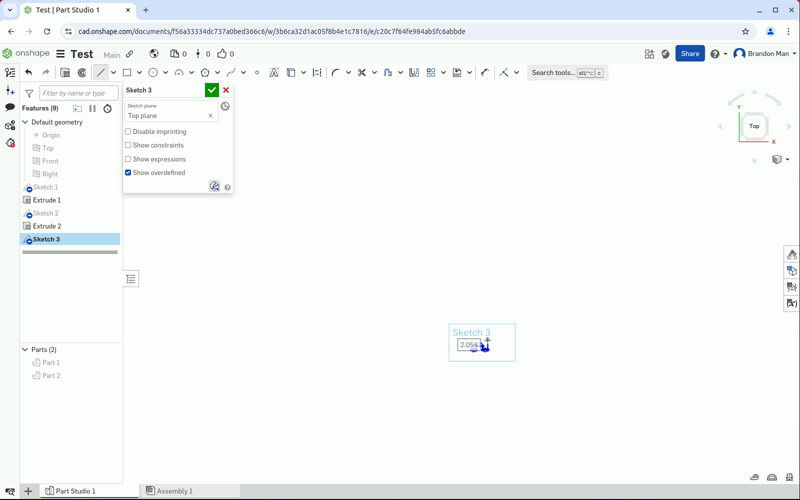
mouse_move(517, 339)
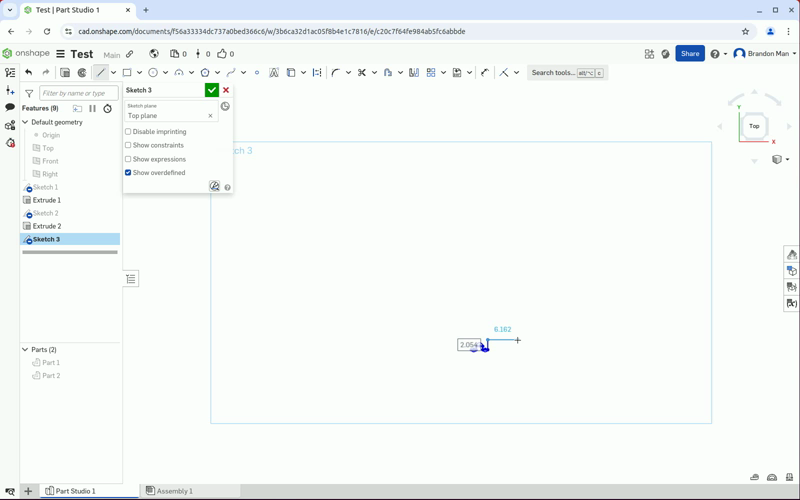
mouse_move(471, 339)
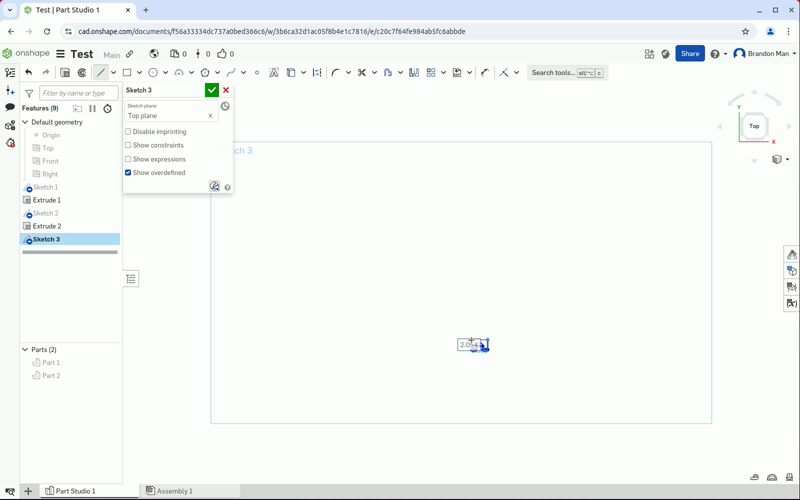
click(471, 339)
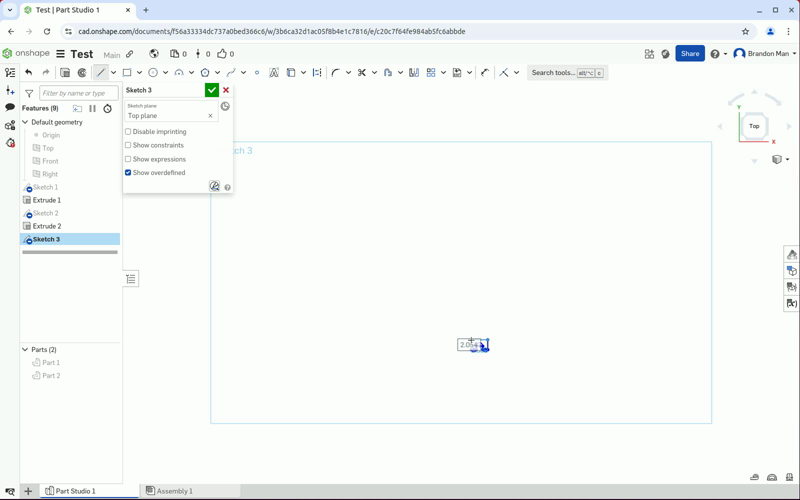
key_up(shift)
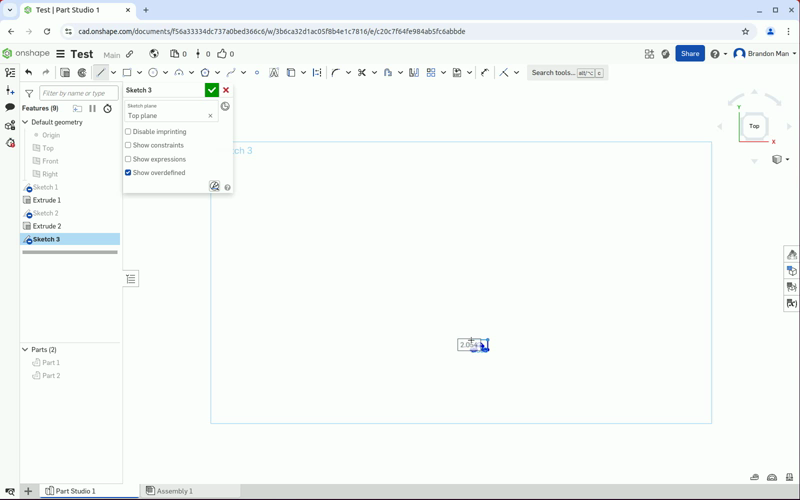
mouse_move(501, 339)
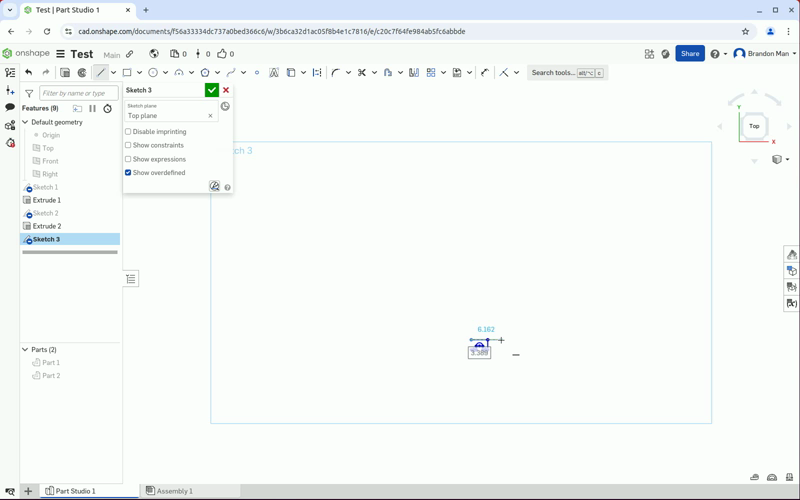
key_down(shift)
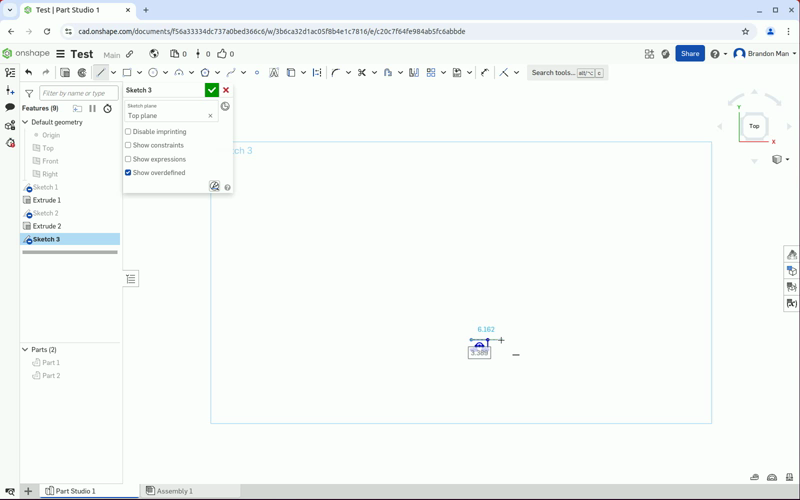
mouse_move(471, 349)
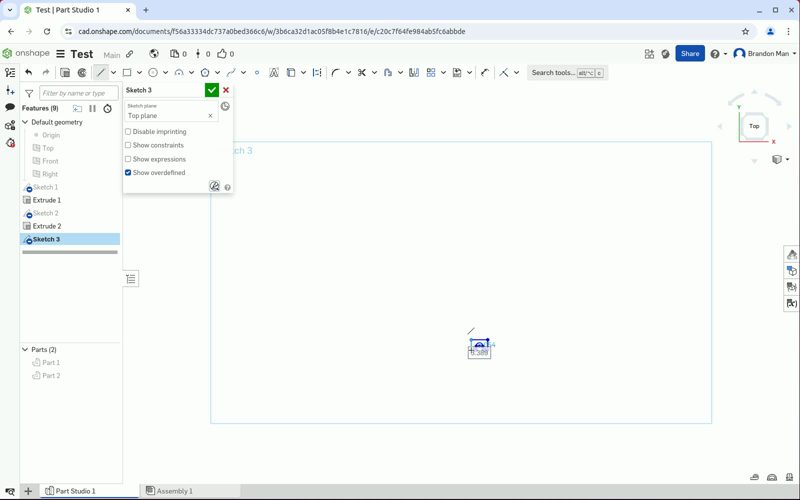
scroll(6)
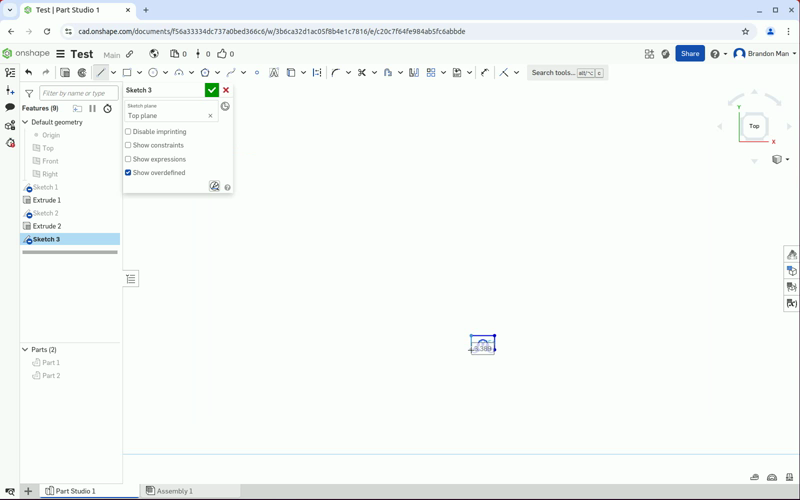
scroll(6)
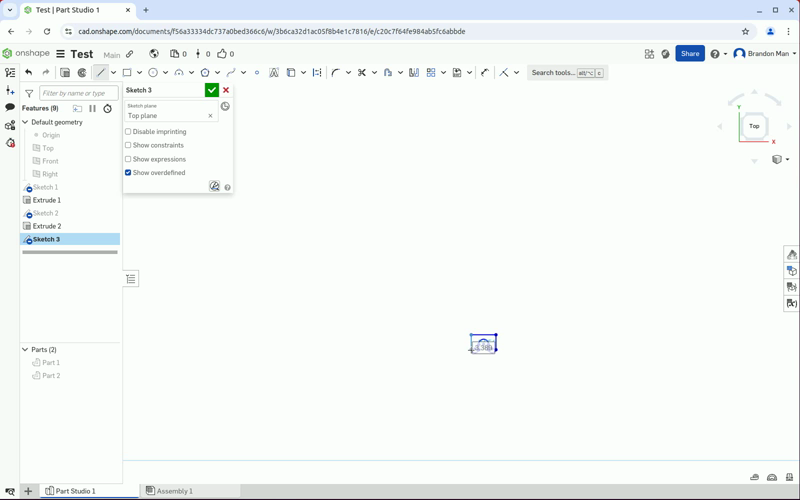
scroll(6)
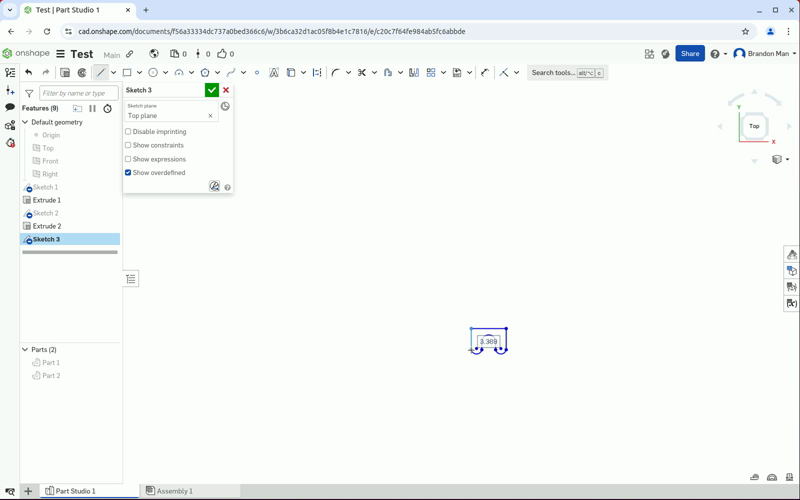
scroll(6)
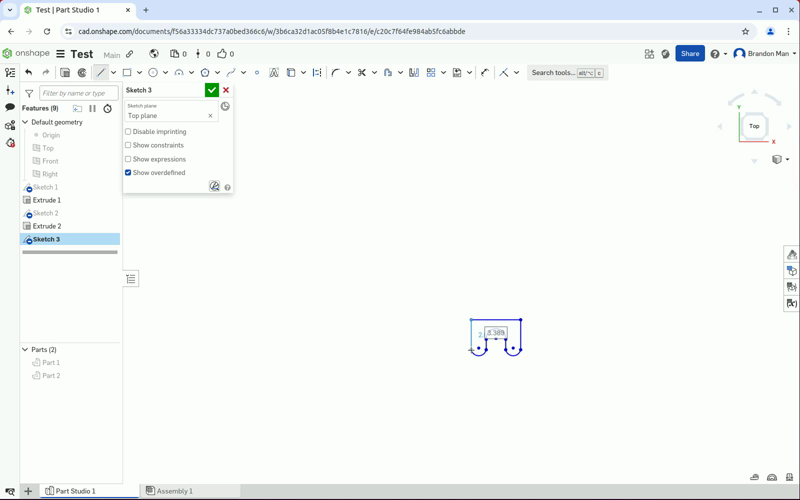
scroll(6)
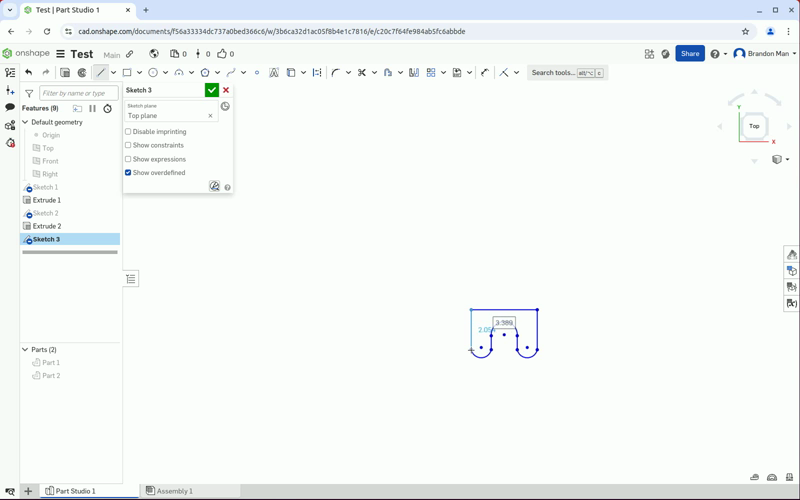
scroll(6)
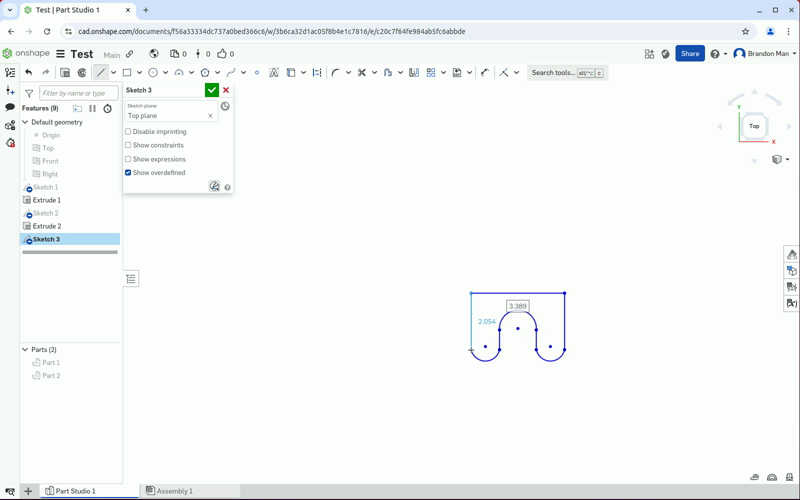
scroll(6)
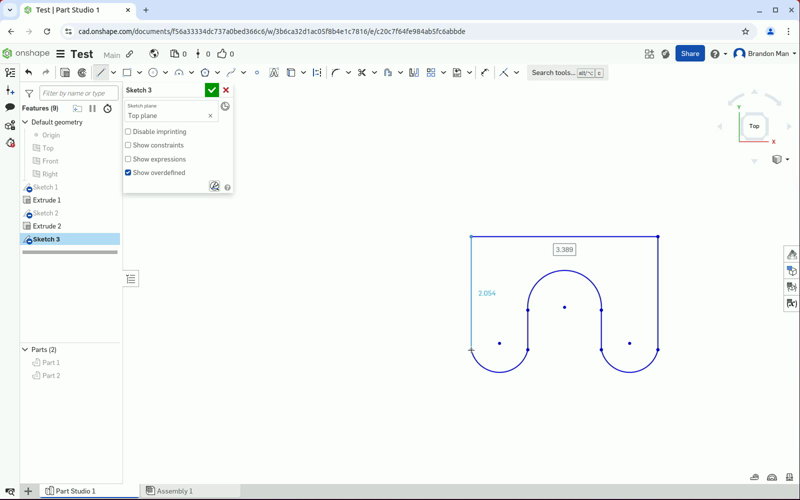
key_up(shift)
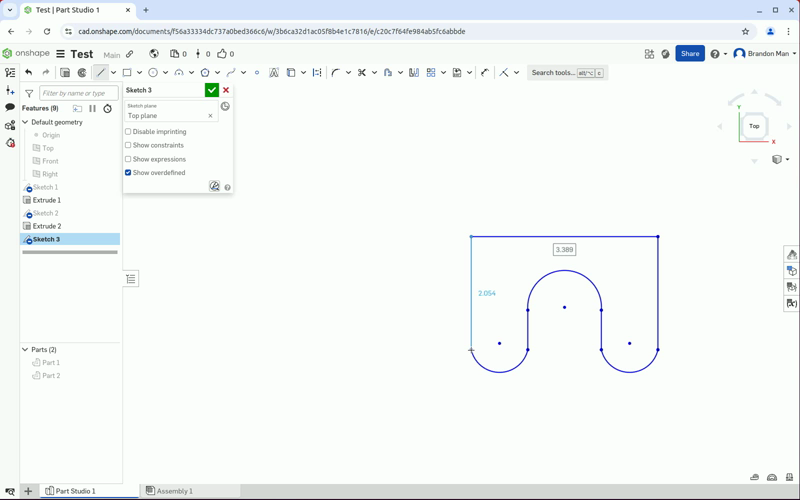
click(471, 349)
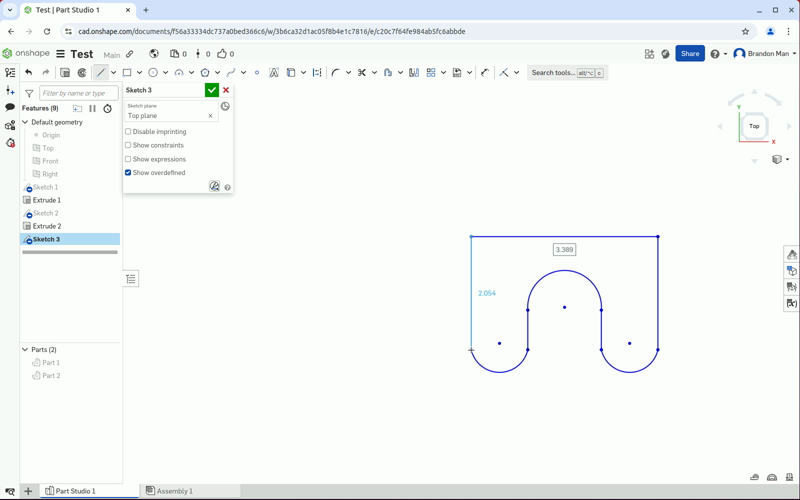
scroll(-6)
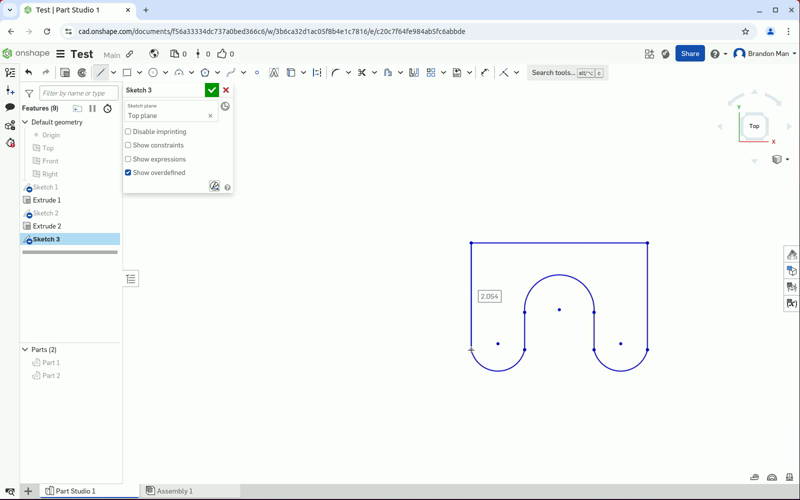
scroll(-6)
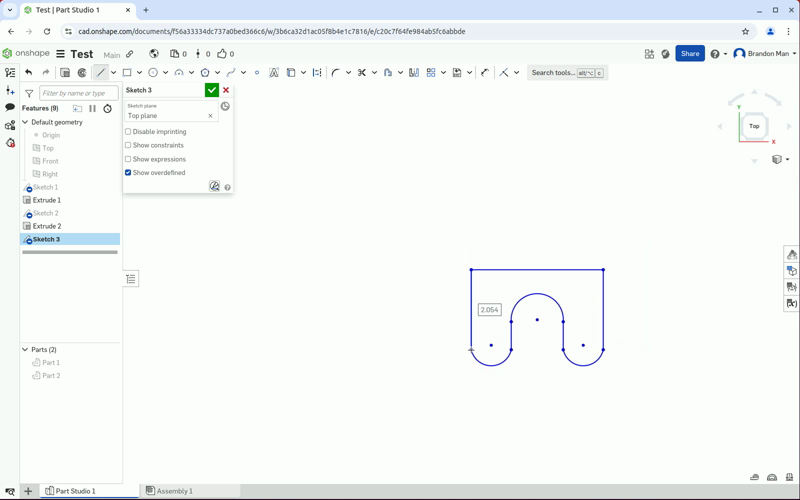
scroll(-6)
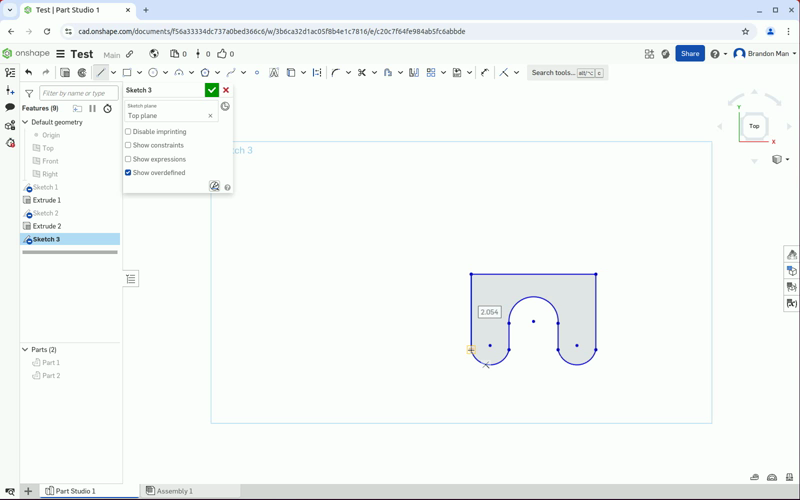
scroll(-6)
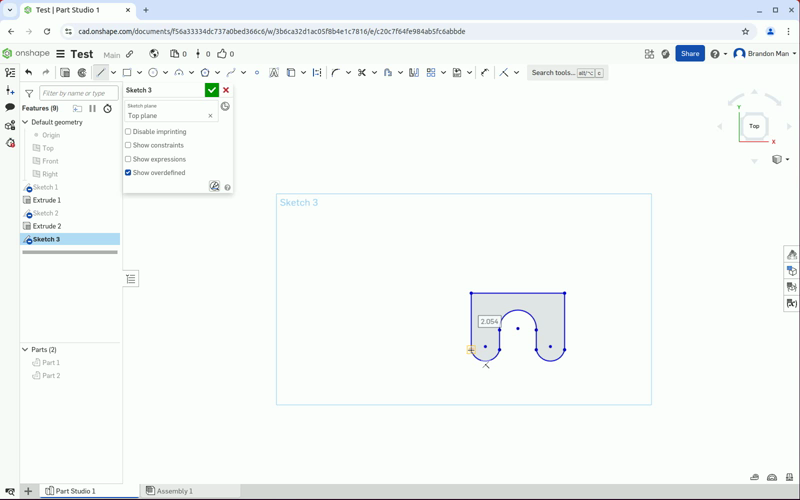
scroll(-6)
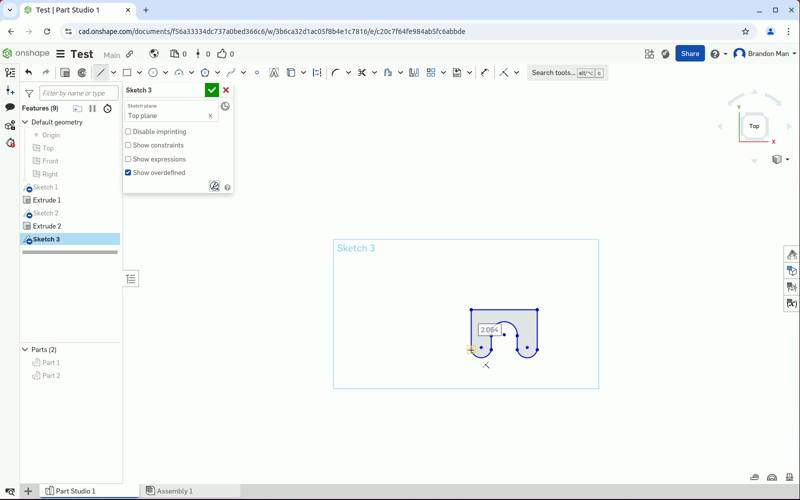
scroll(-6)
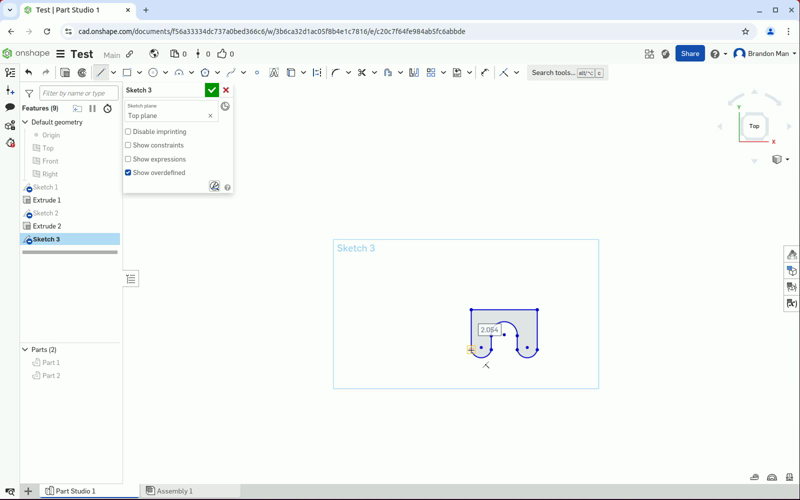
scroll(-6)
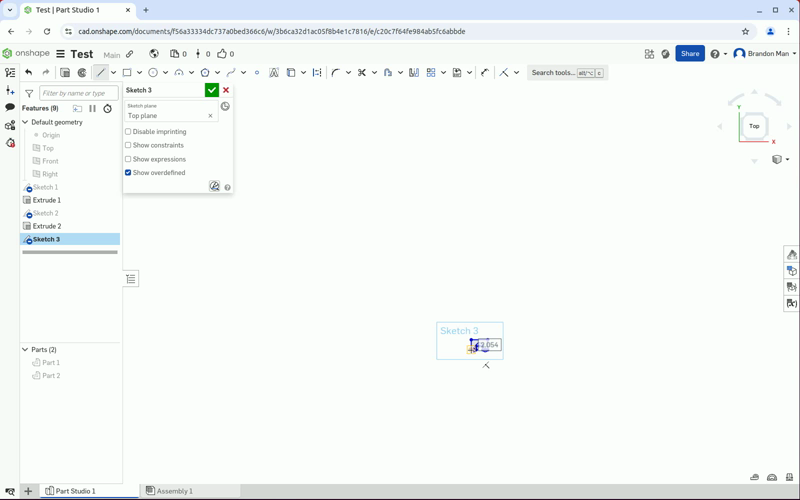
key(esc)
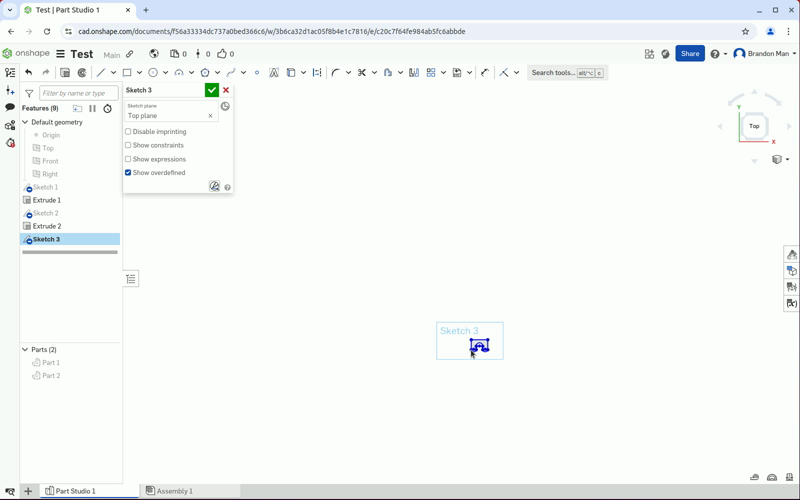
mouse_move(483, 343)
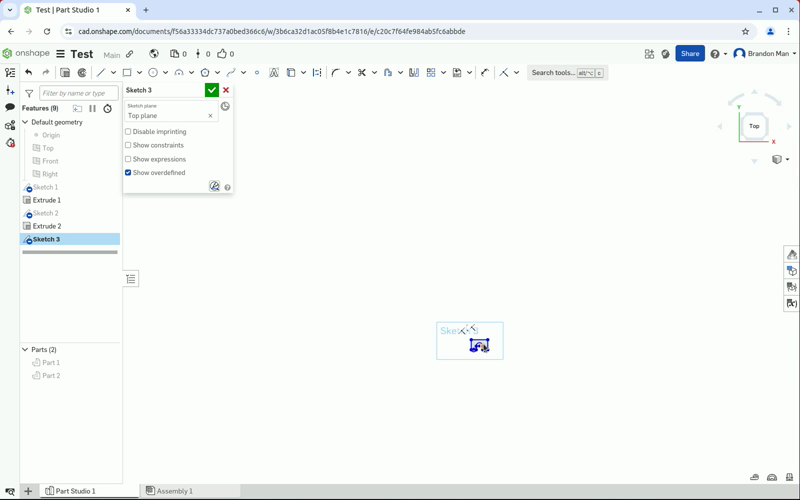
scroll(6)
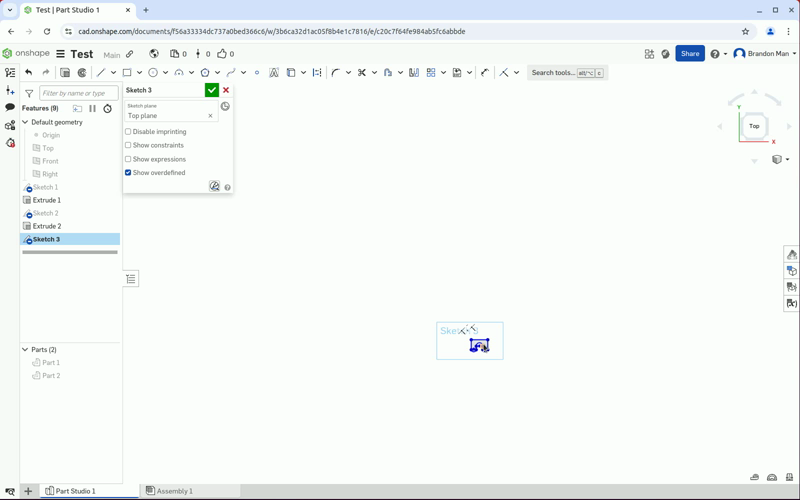
scroll(6)
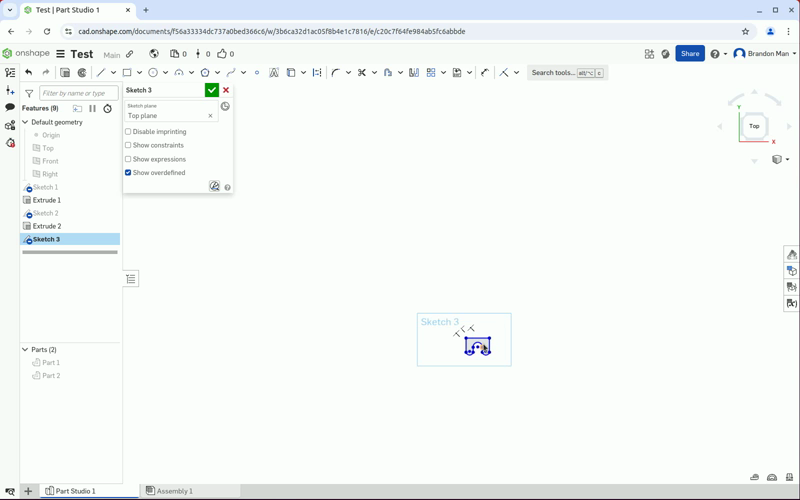
scroll(6)
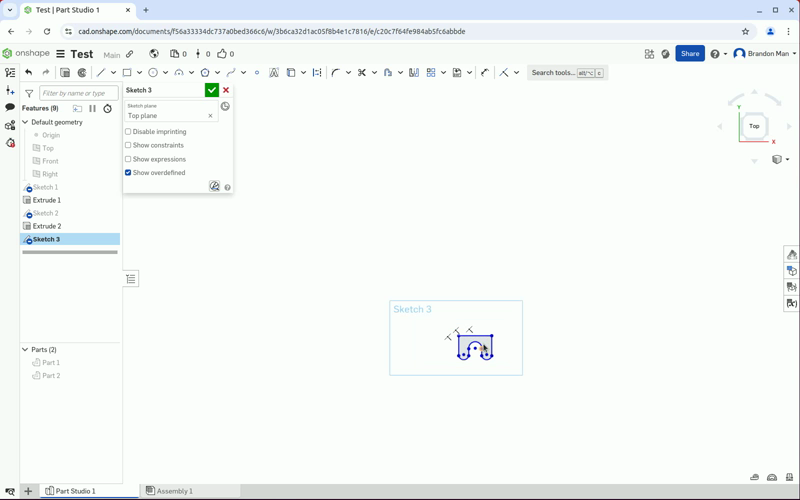
scroll(6)
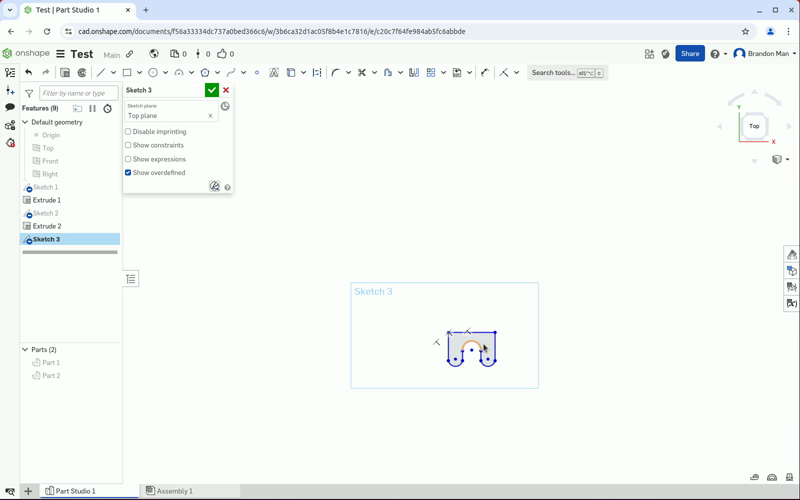
scroll(6)
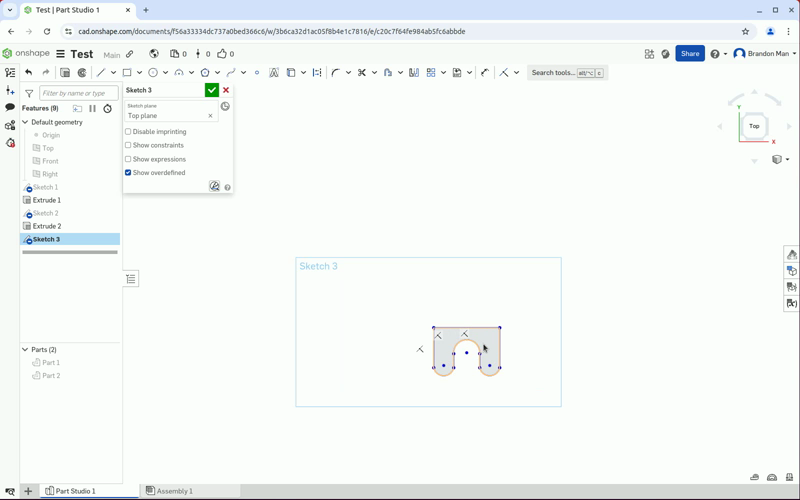
scroll(6)
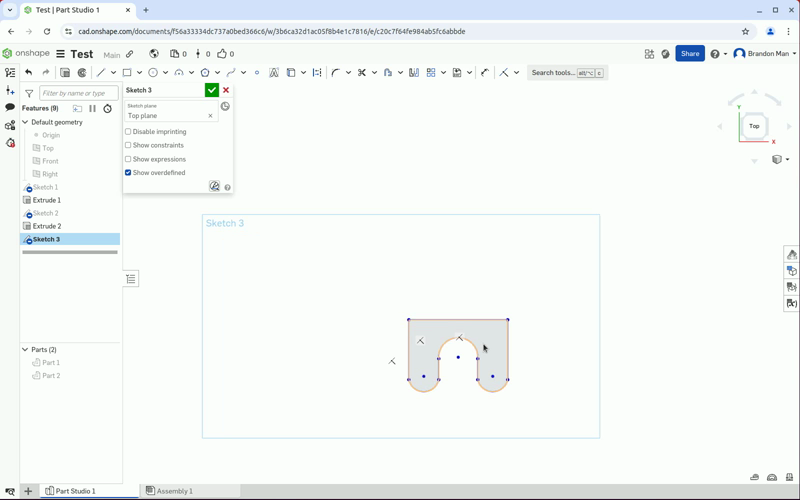
scroll(6)
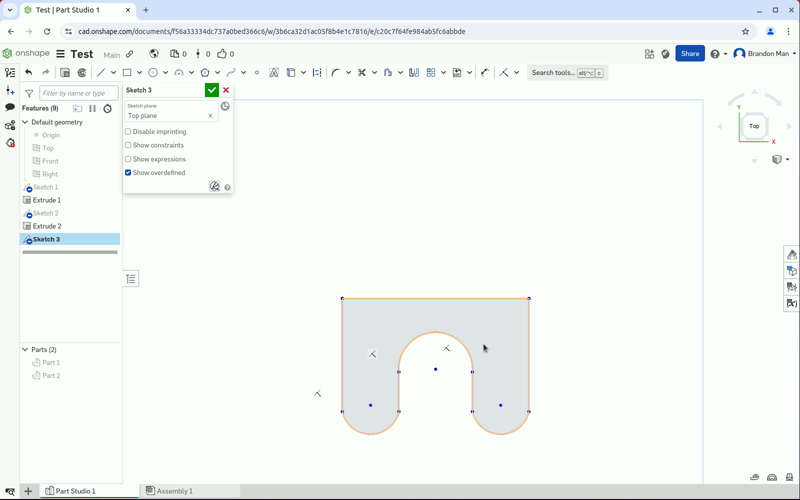
click(483, 343)
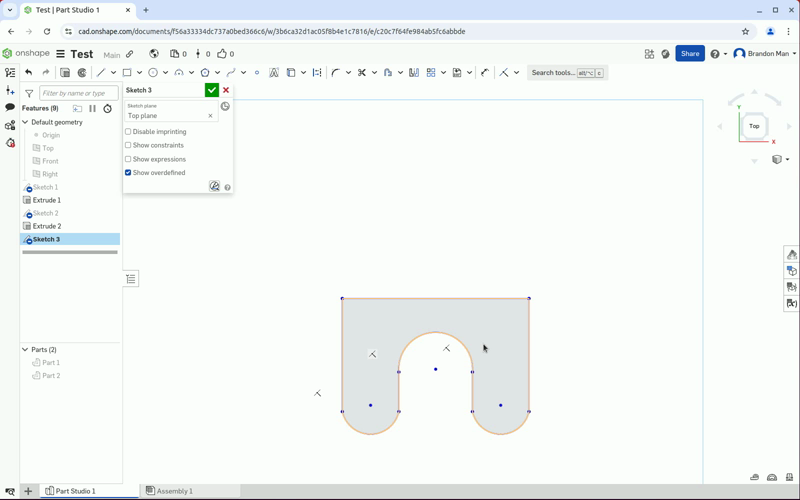
scroll(-6)
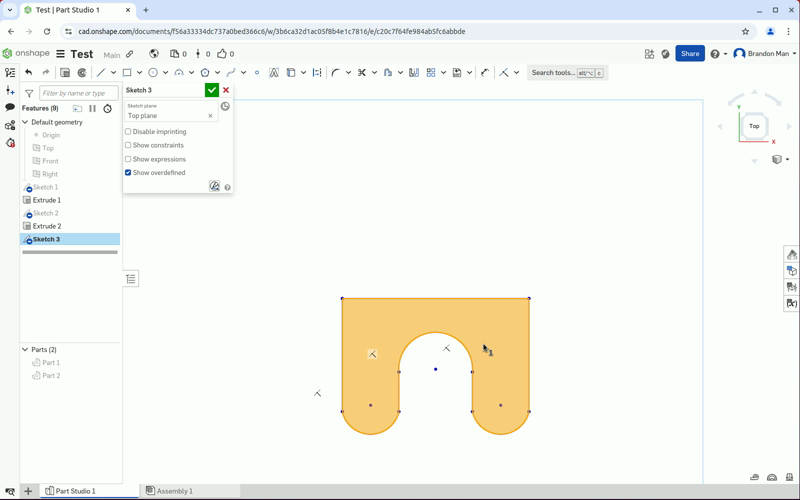
scroll(-6)
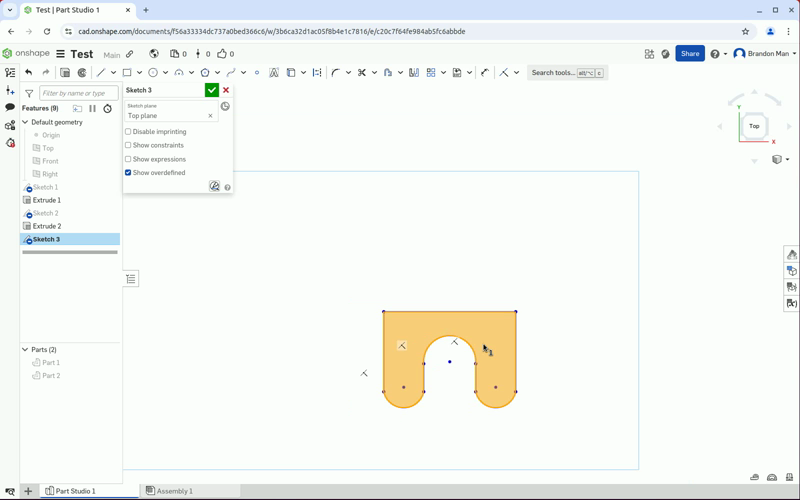
scroll(-6)
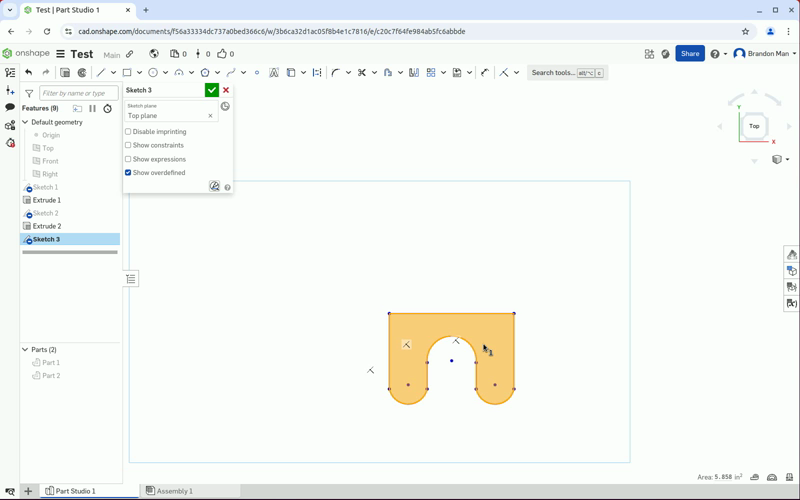
scroll(-6)
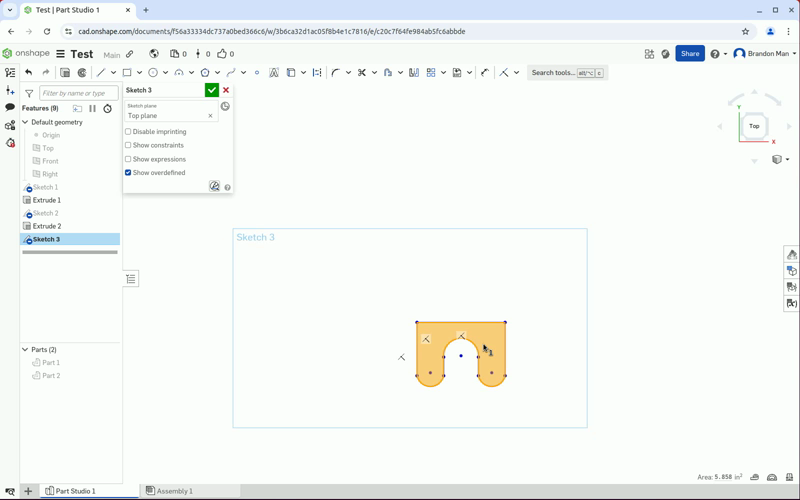
scroll(-6)
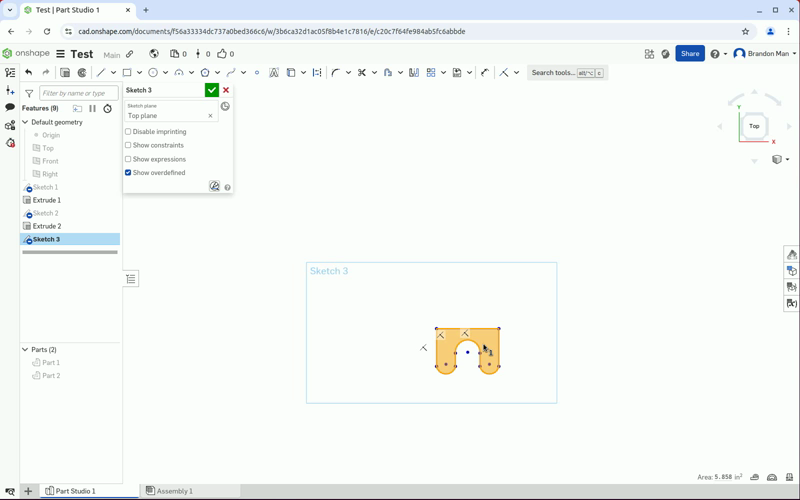
scroll(-6)
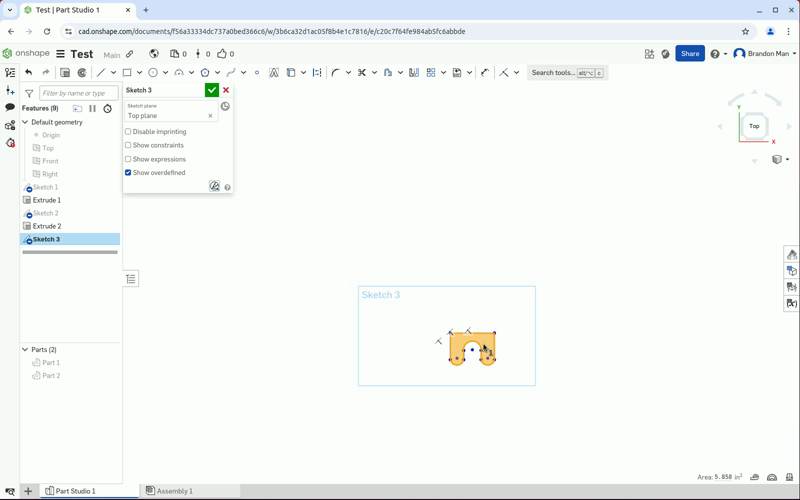
scroll(-6)
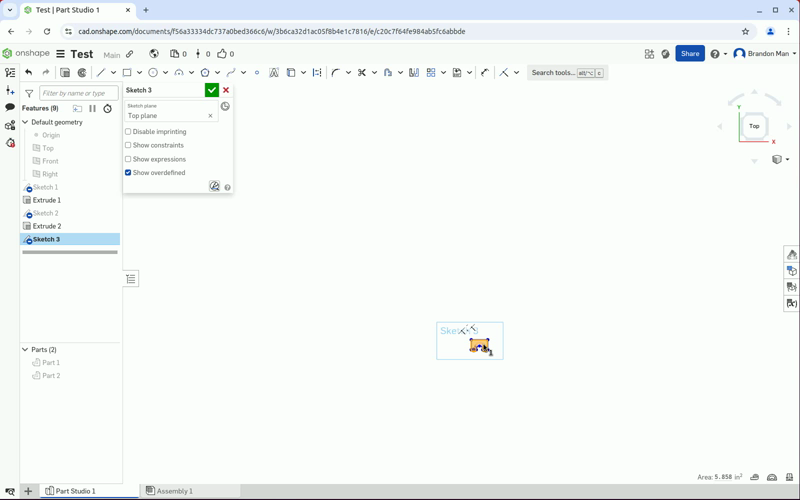
mouse_move(73, 352)
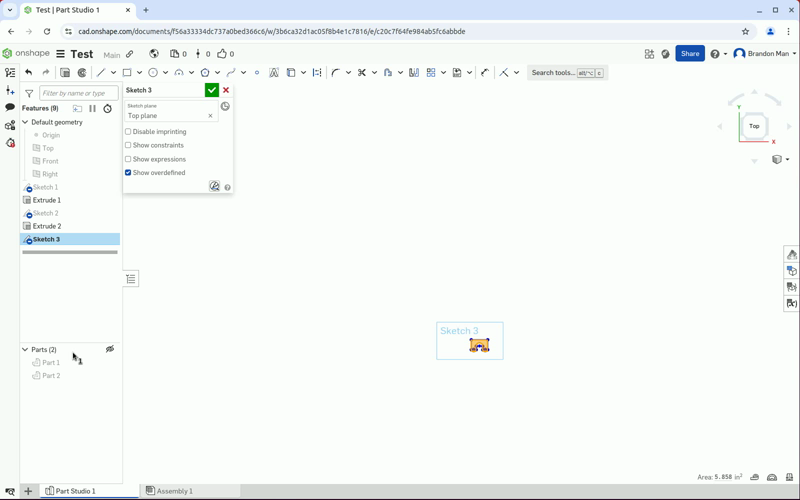
key(shift+y)
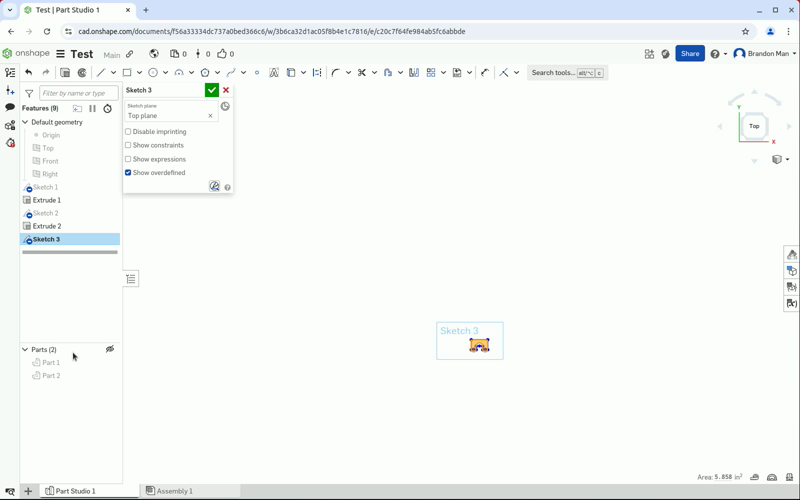
key(shift+e)
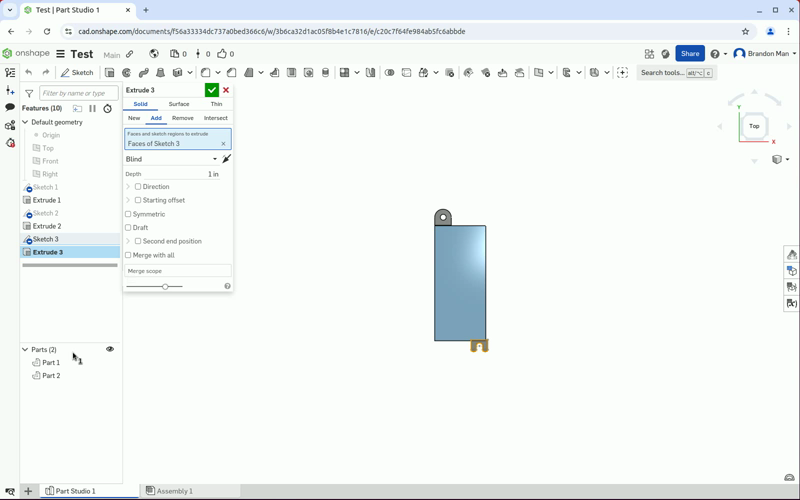
mouse_move(143, 106)
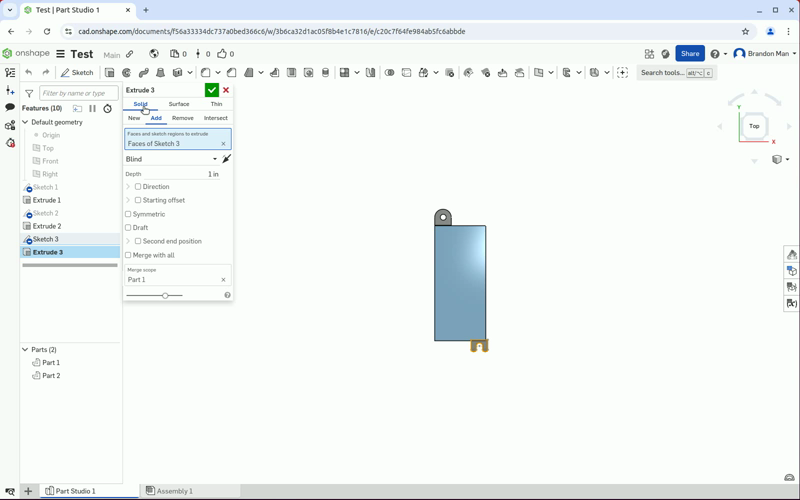
click(143, 106)
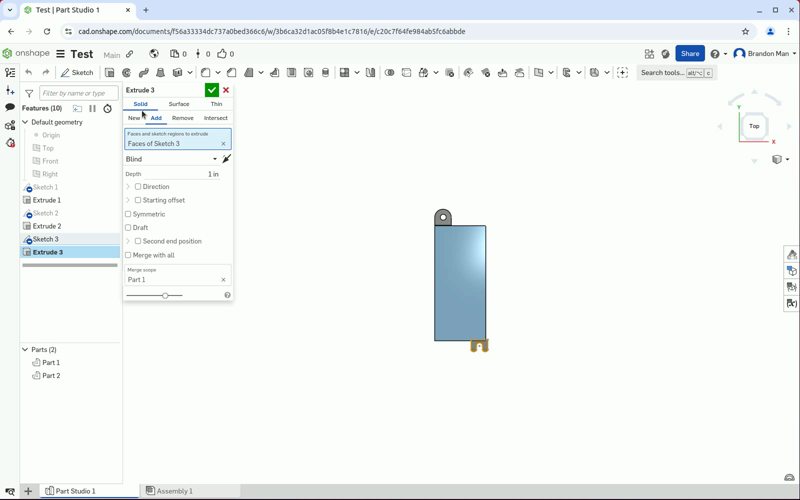
mouse_move(137, 120)
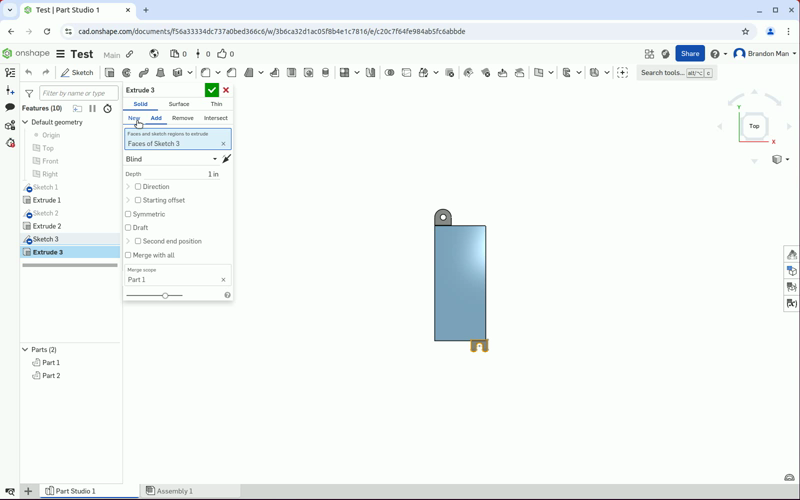
click(137, 120)
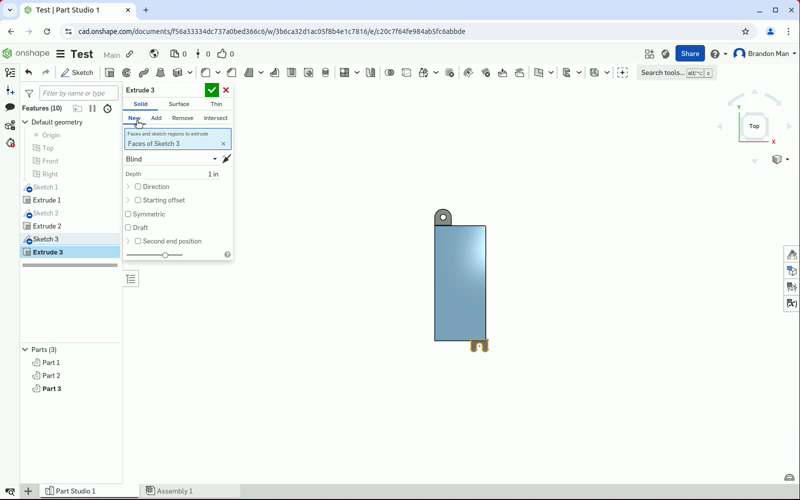
key(tab, 4)
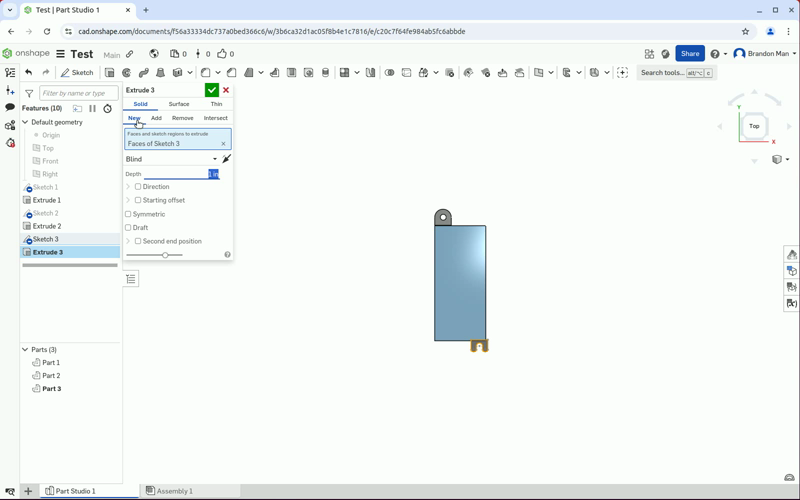
text(0.963)
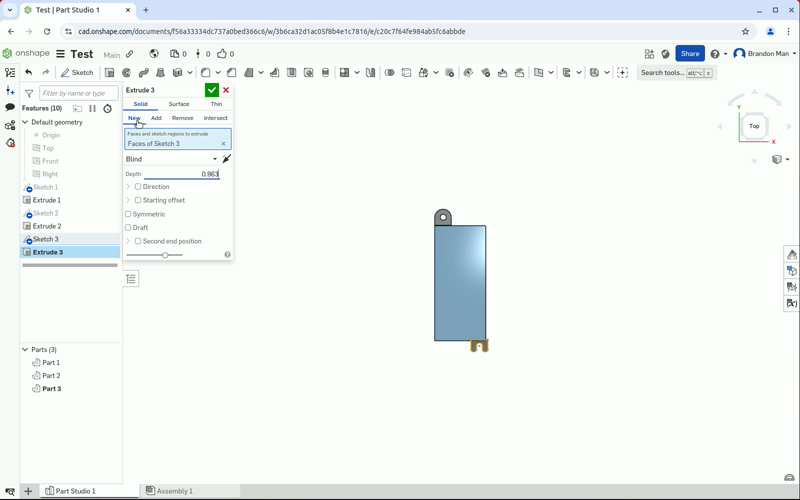
key(enter)
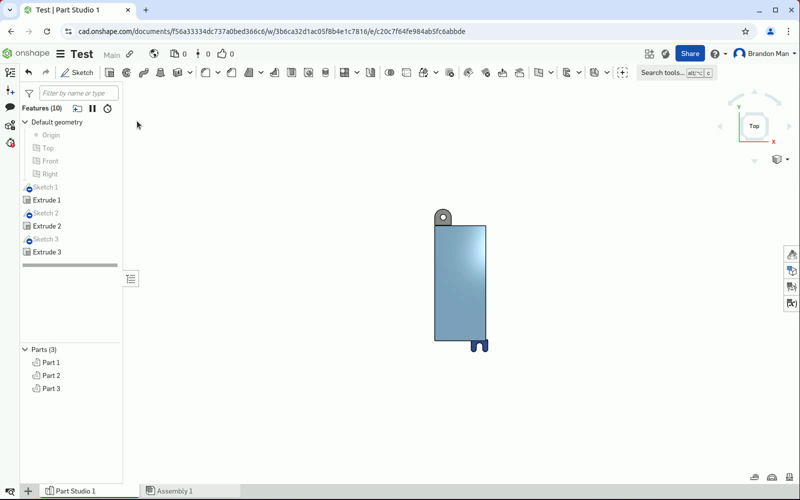
key(shift+h)
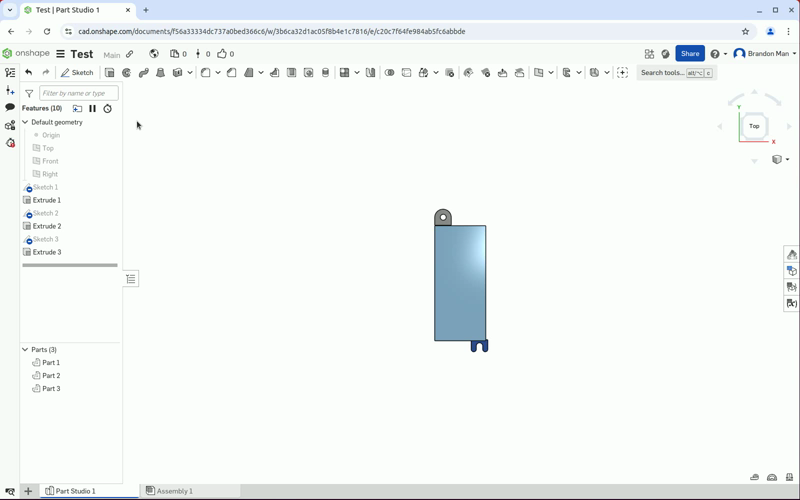
key(shift+h)
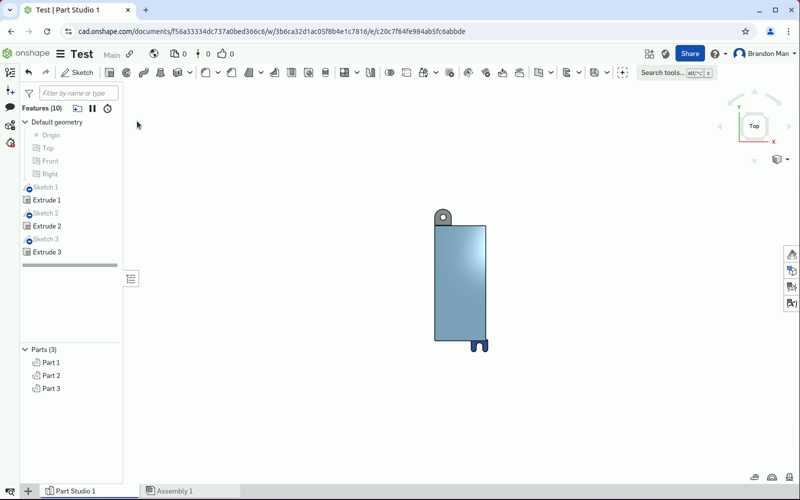
mouse_move(73, 189)
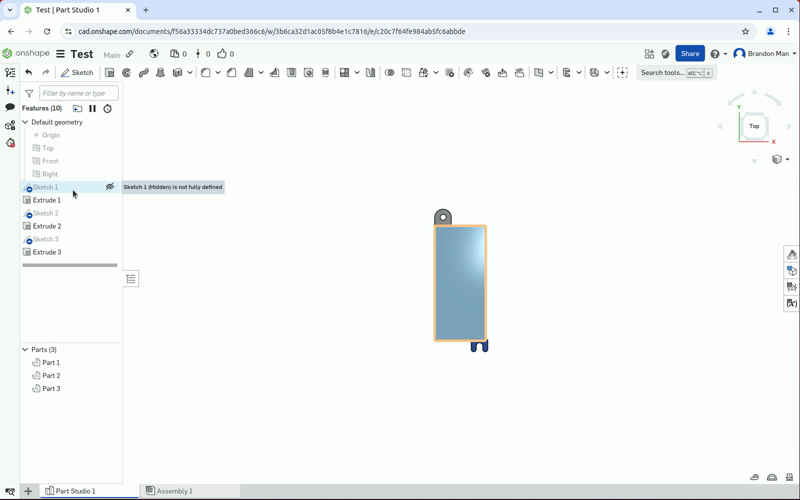
click(73, 189)
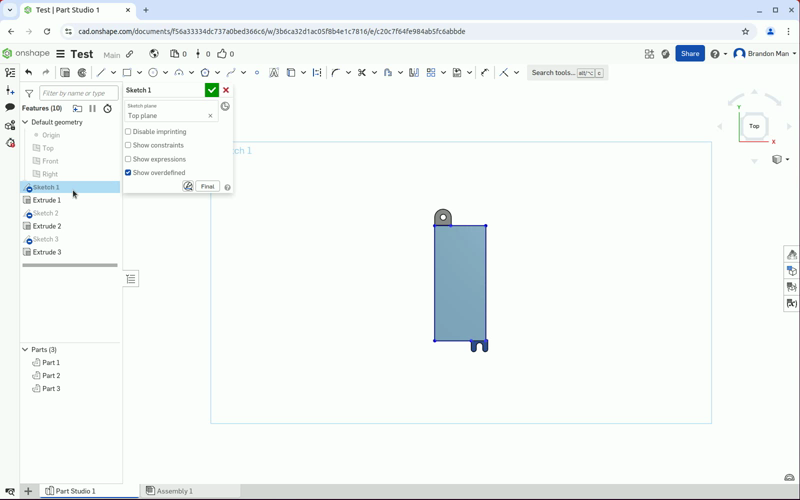
mouse_move(229, 92)
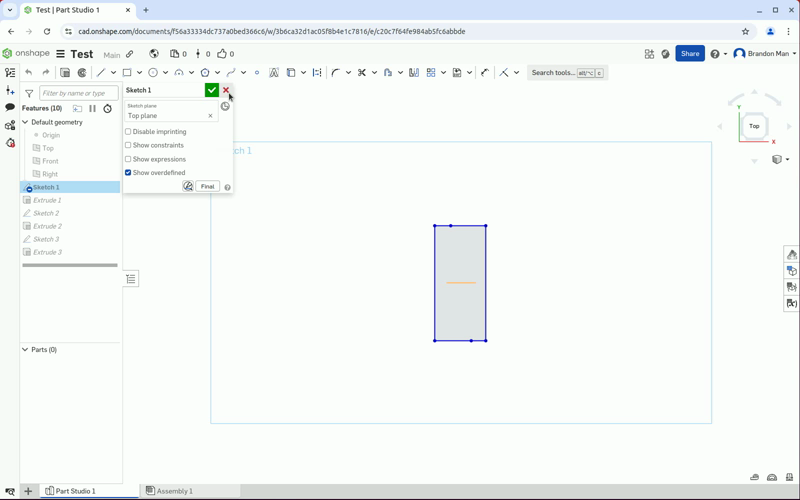
click(229, 92)
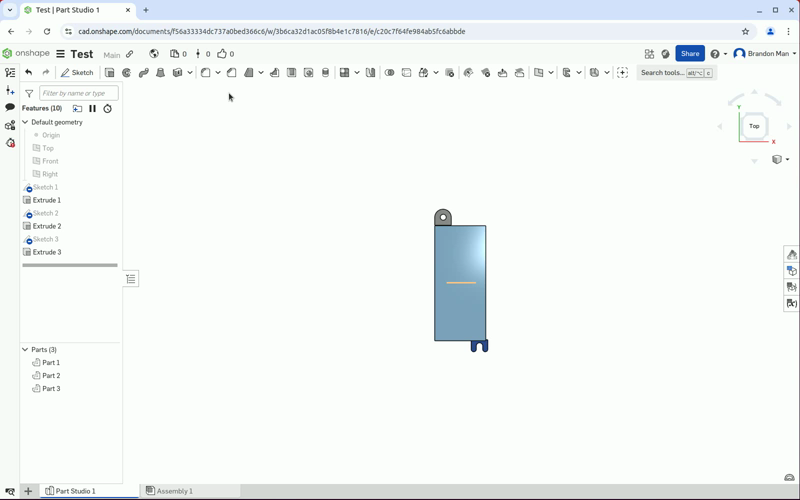
mouse_move(541, 75)
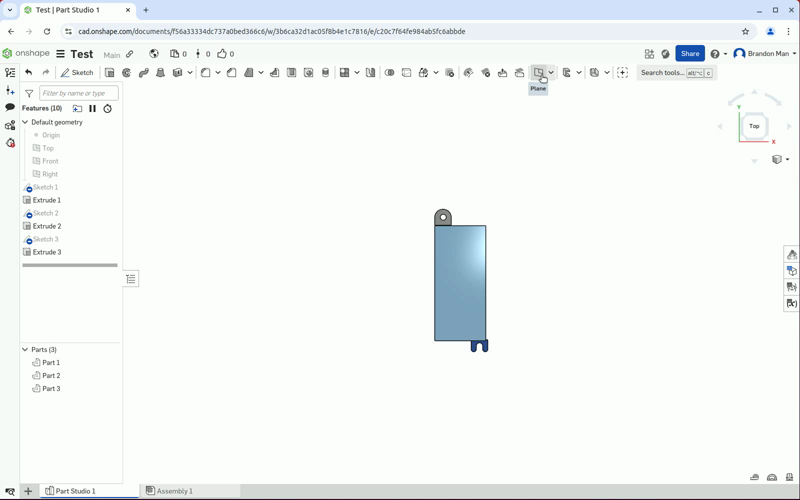
click(541, 75)
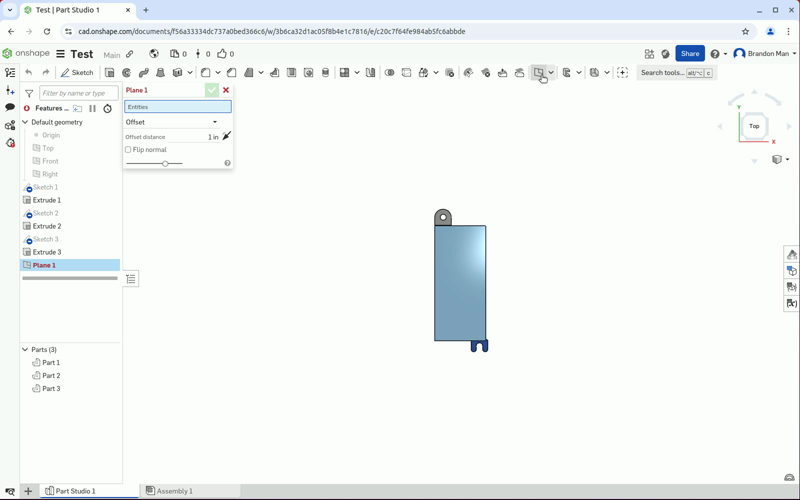
mouse_move(73, 150)
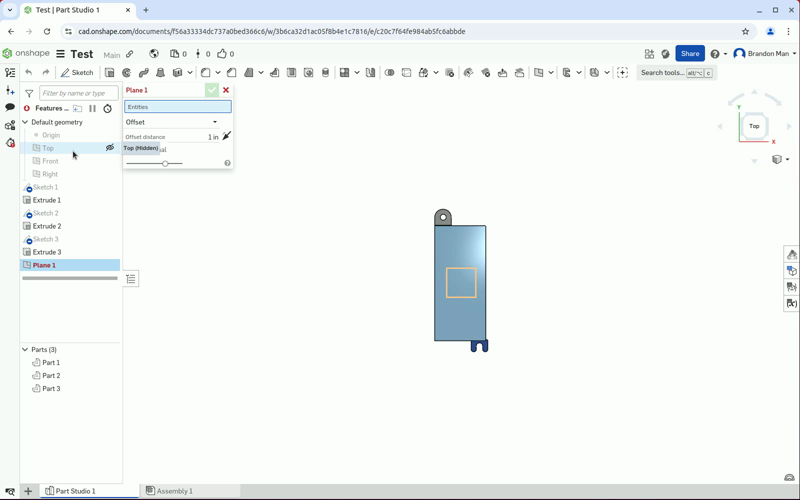
click(73, 150)
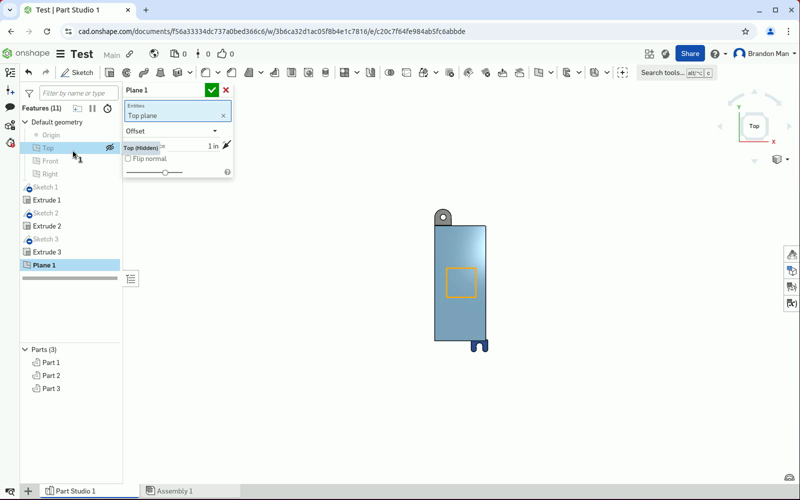
key(tab, 2)
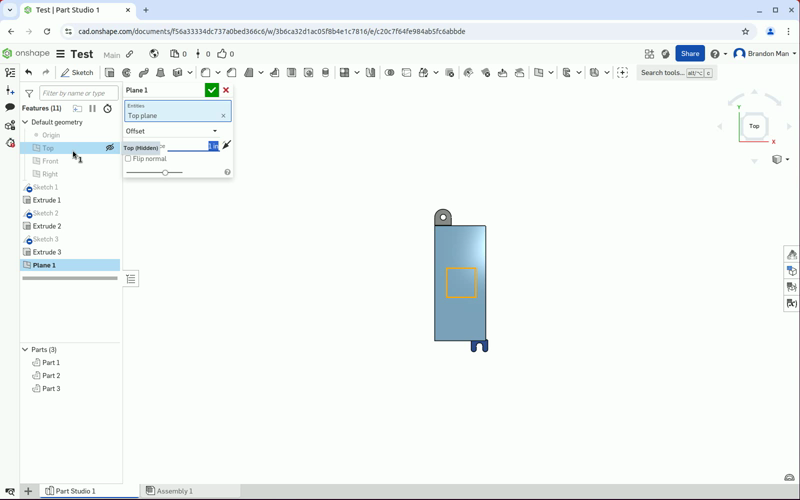
text(22.862)
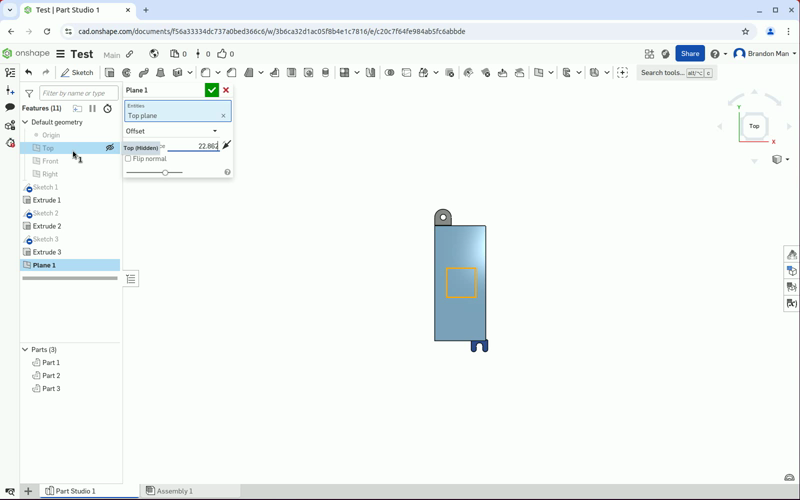
key(enter, 2)
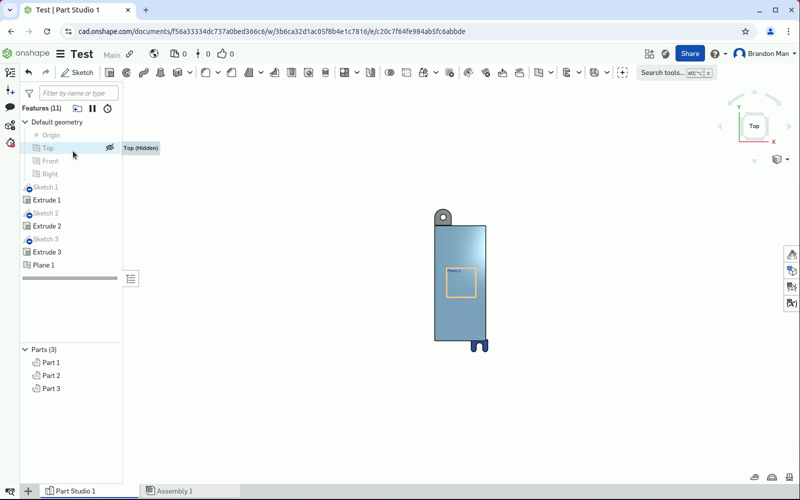
key(shift+s)
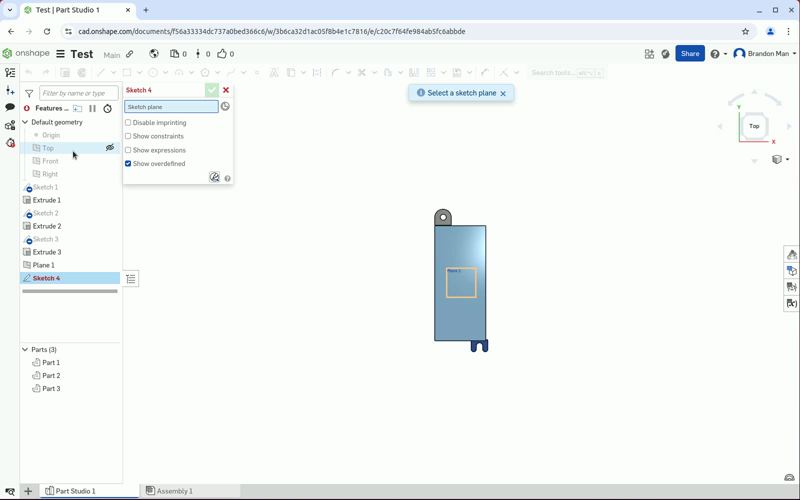
mouse_move(73, 267)
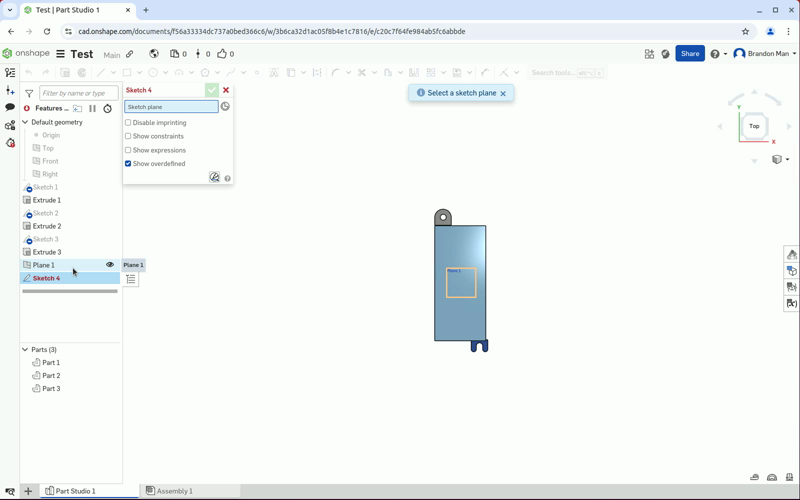
click(73, 267)
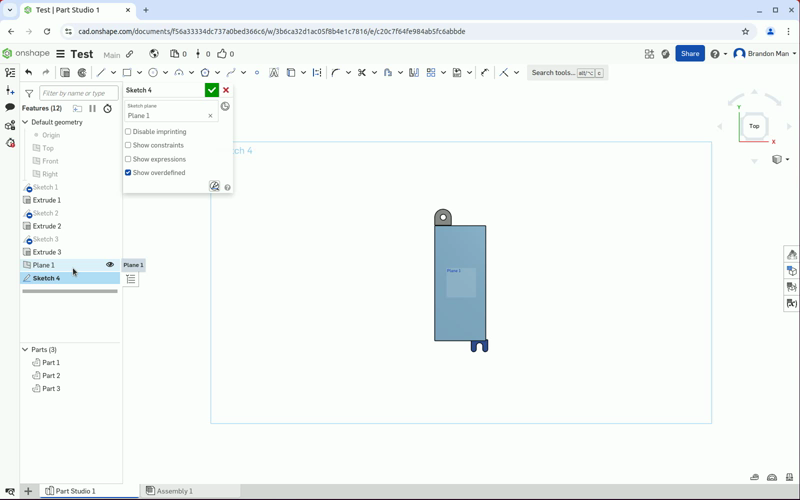
mouse_move(73, 352)
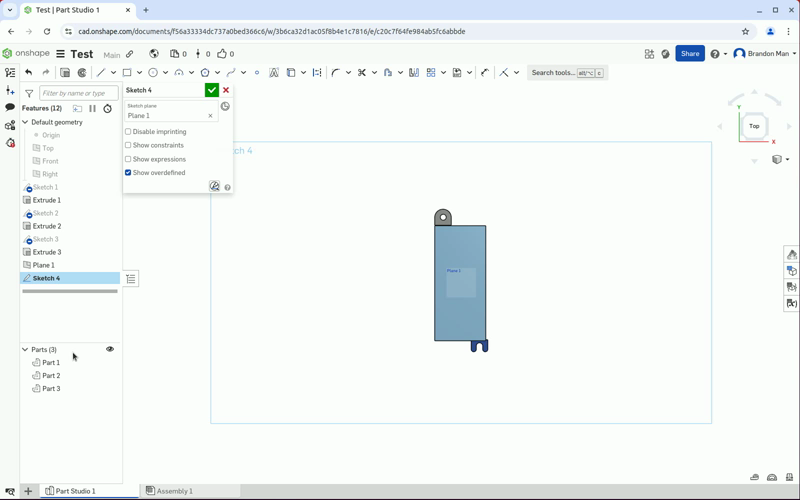
key(y)
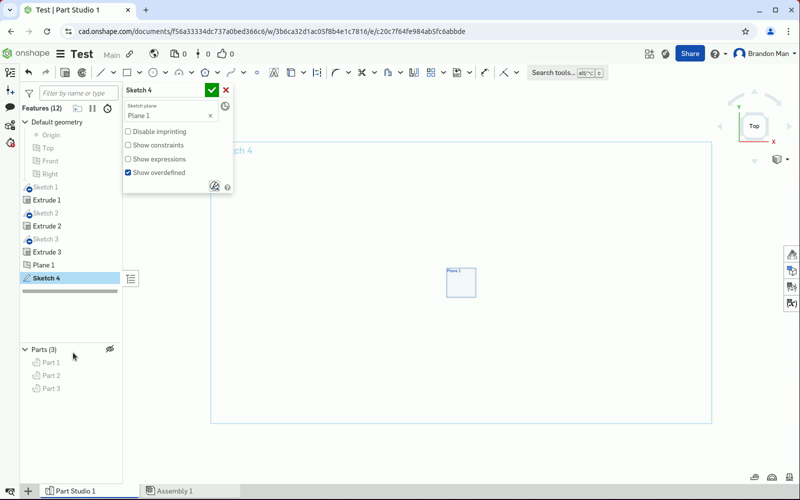
key(l)
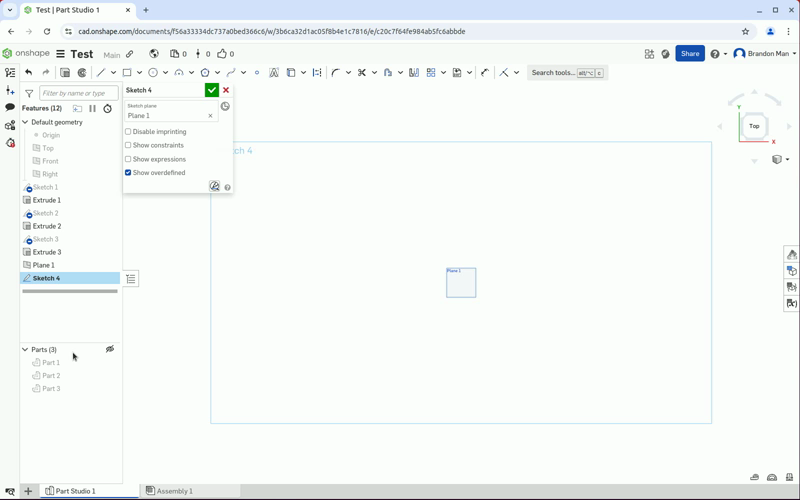
key_down(shift)
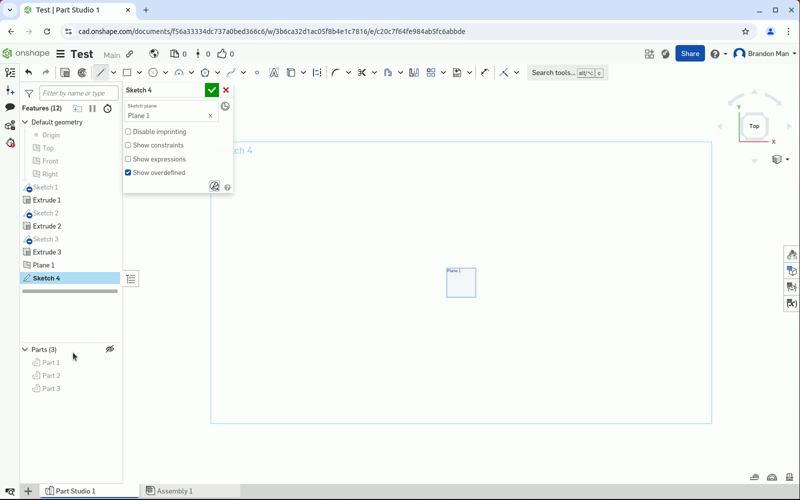
mouse_move(401, 355)
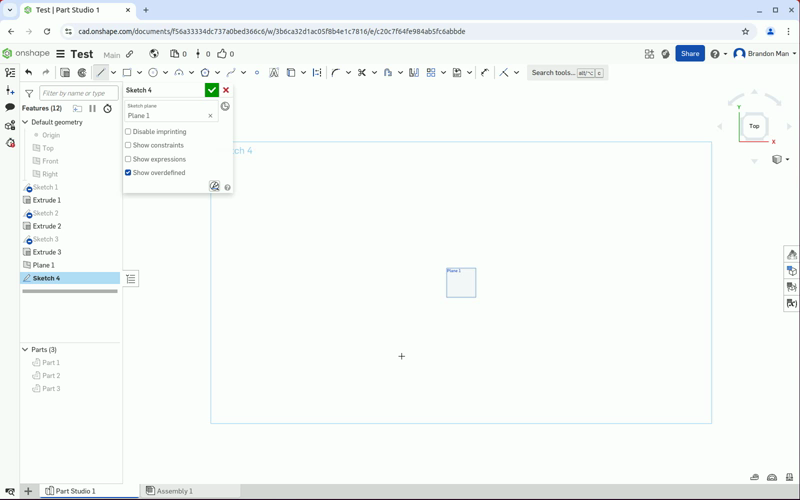
click(401, 355)
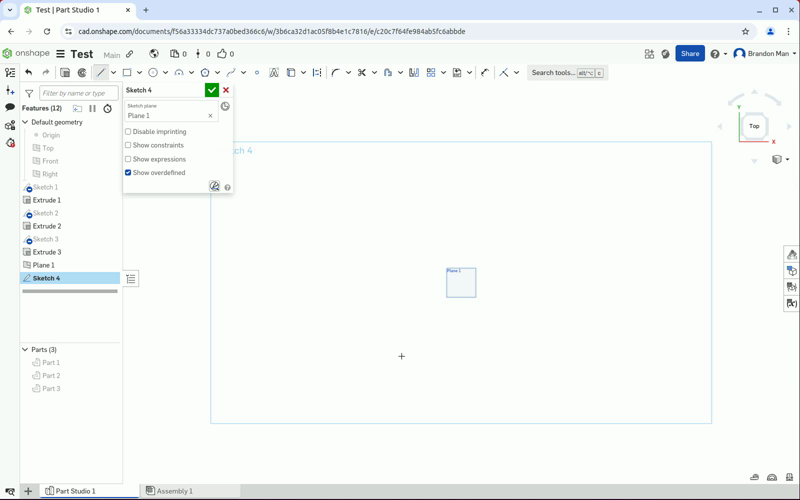
key_up(shift)
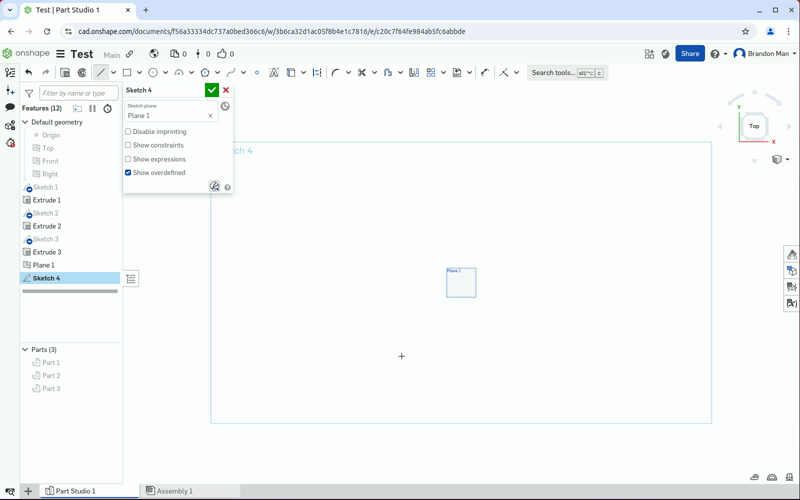
key_down(shift)
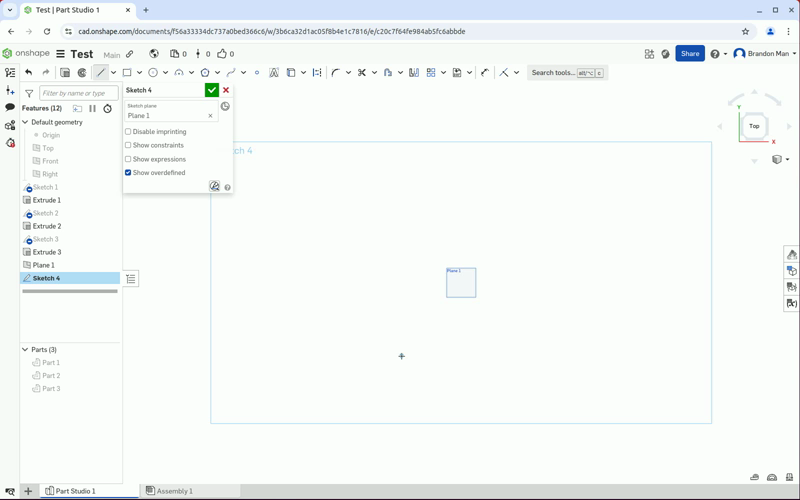
mouse_move(431, 355)
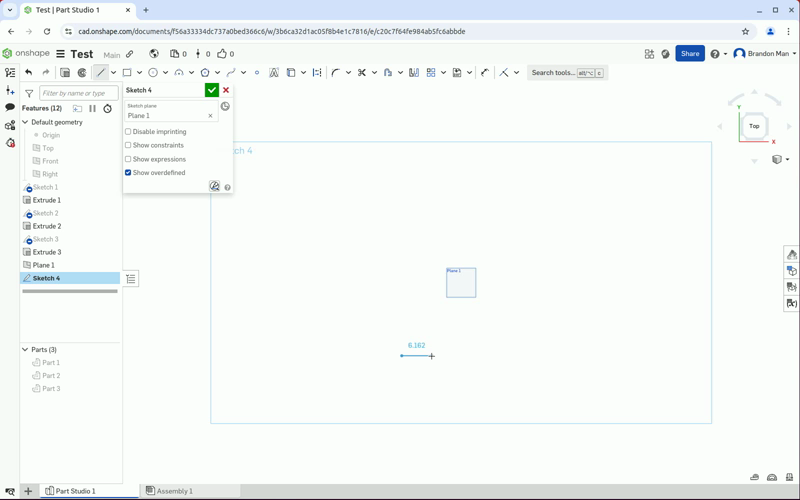
mouse_move(448, 355)
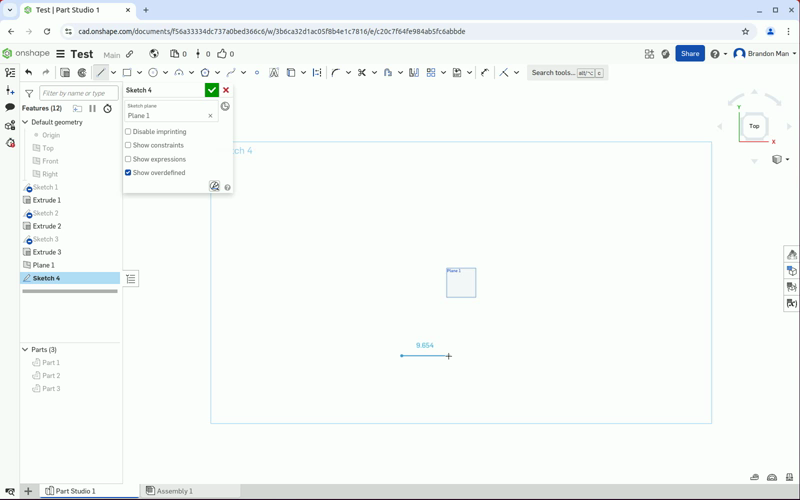
click(448, 355)
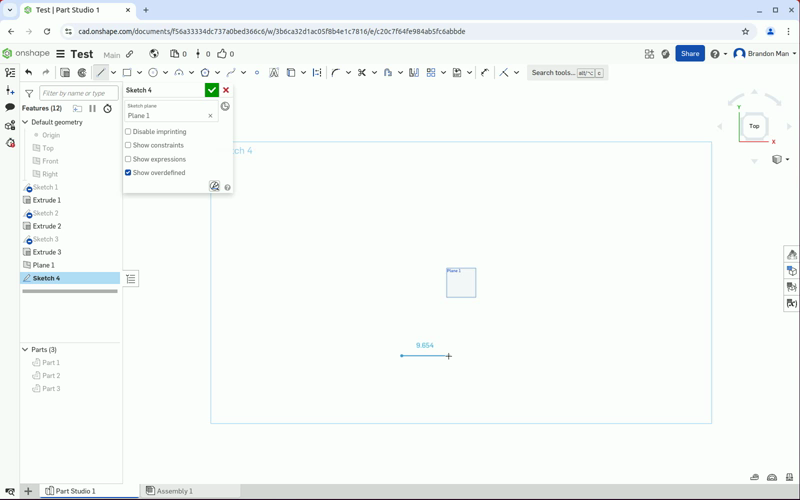
key_up(shift)
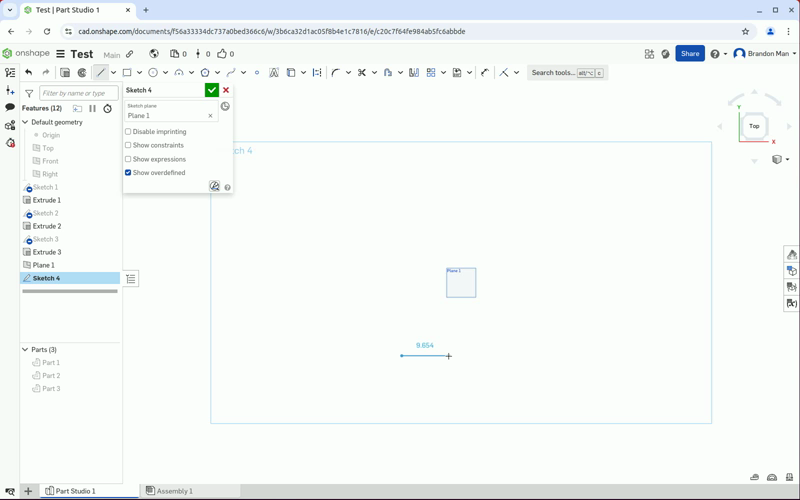
key_down(shift)
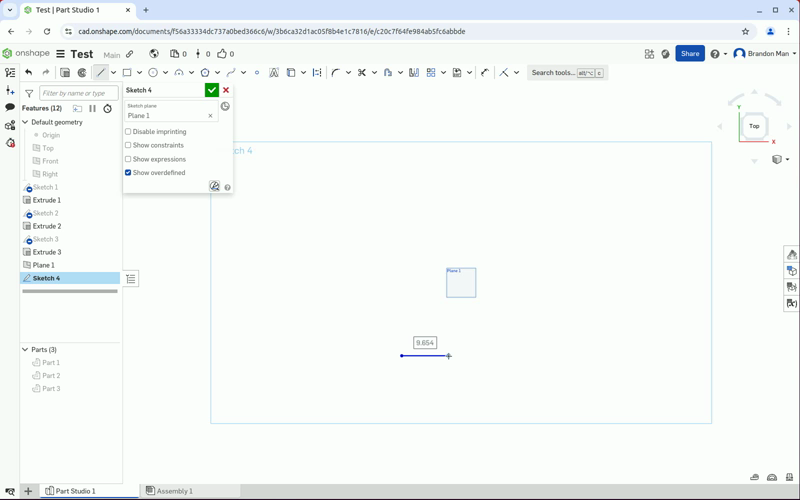
mouse_move(478, 355)
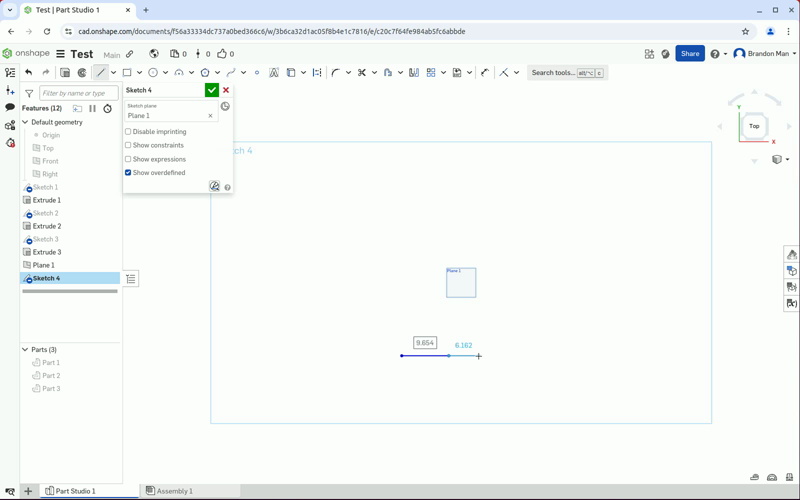
mouse_move(448, 341)
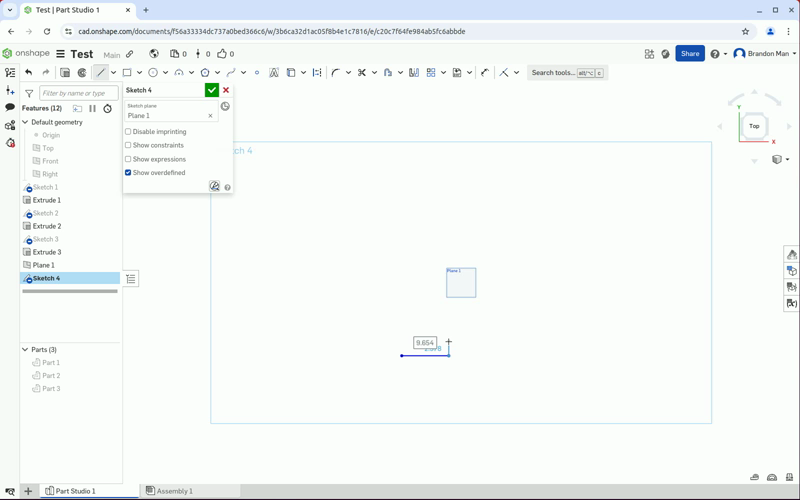
click(448, 341)
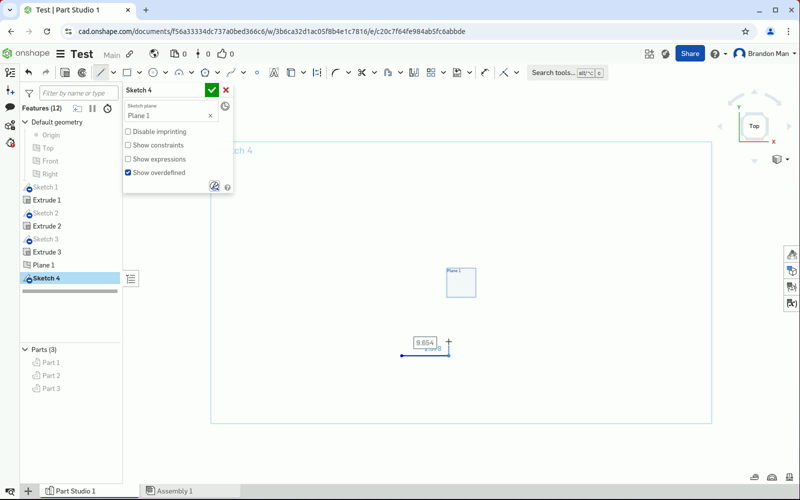
key_up(shift)
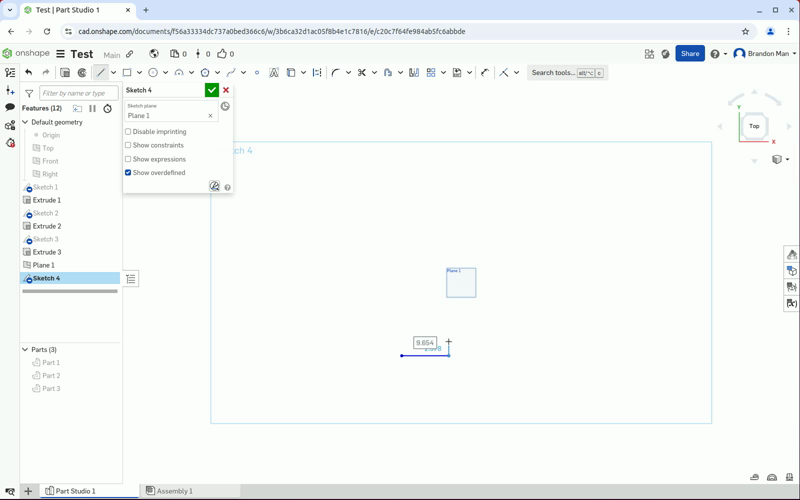
key_down(shift)
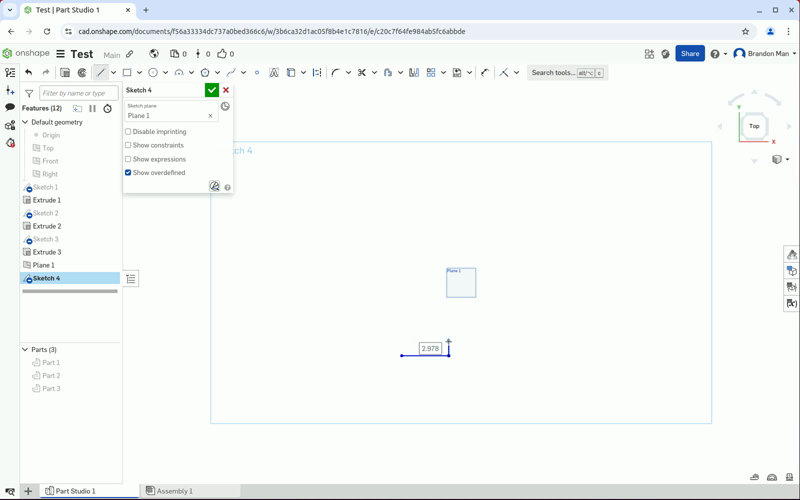
mouse_move(478, 341)
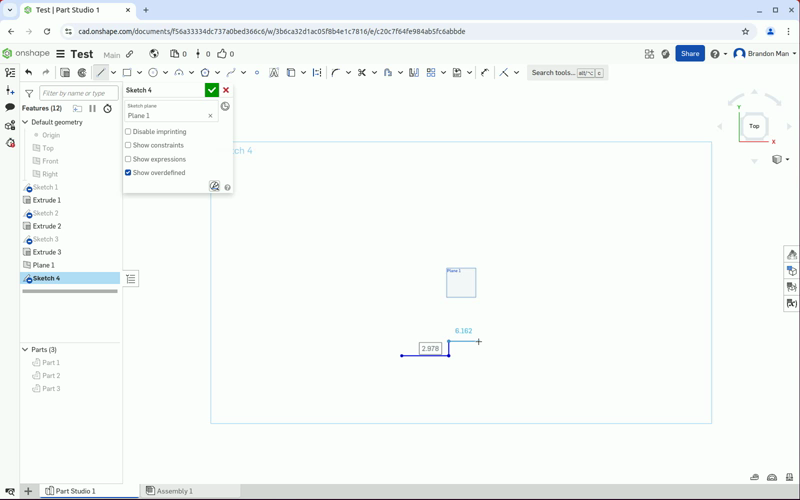
mouse_move(435, 341)
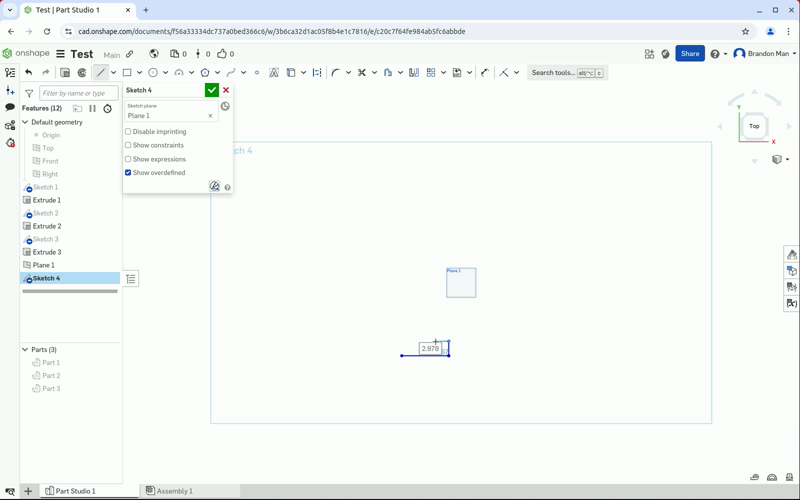
click(435, 341)
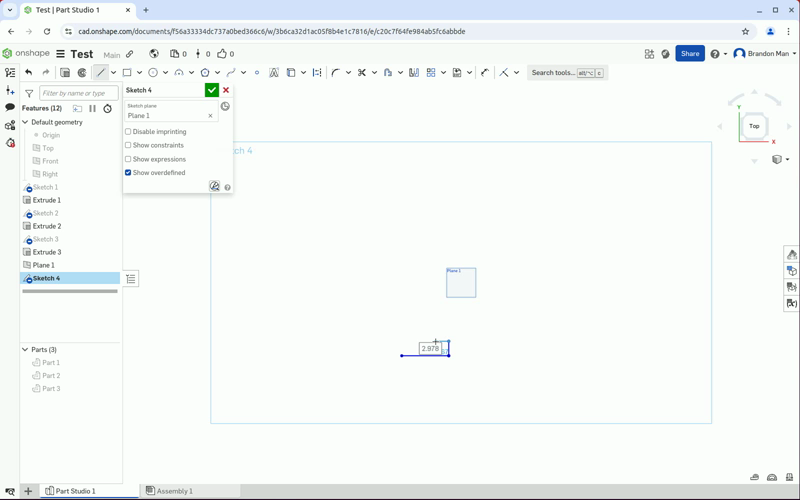
key_up(shift)
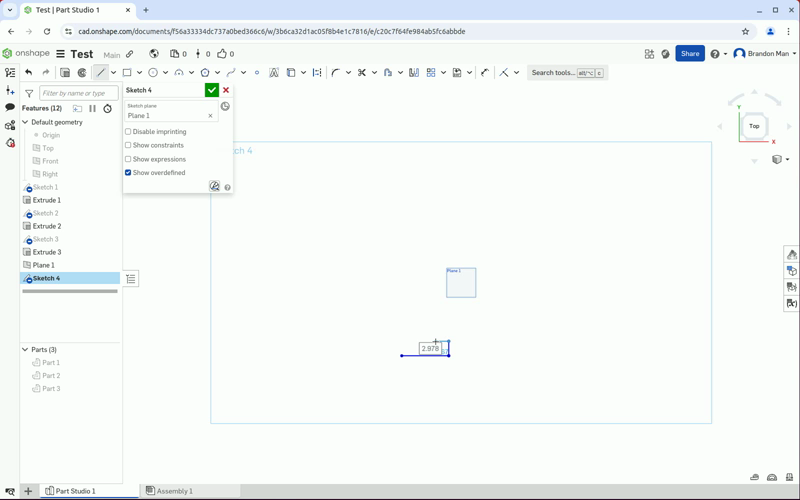
key_down(shift)
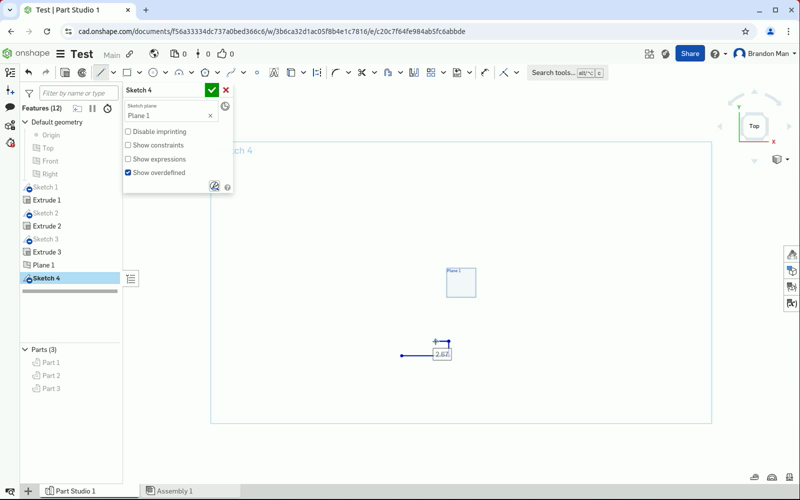
mouse_move(435, 225)
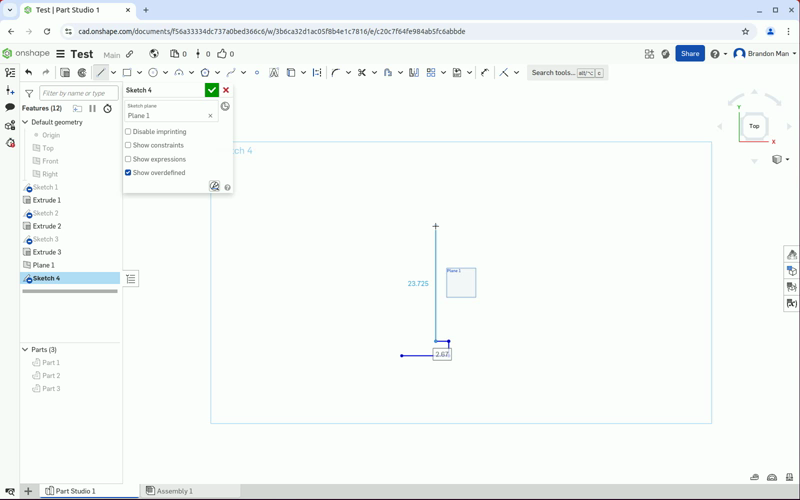
click(435, 225)
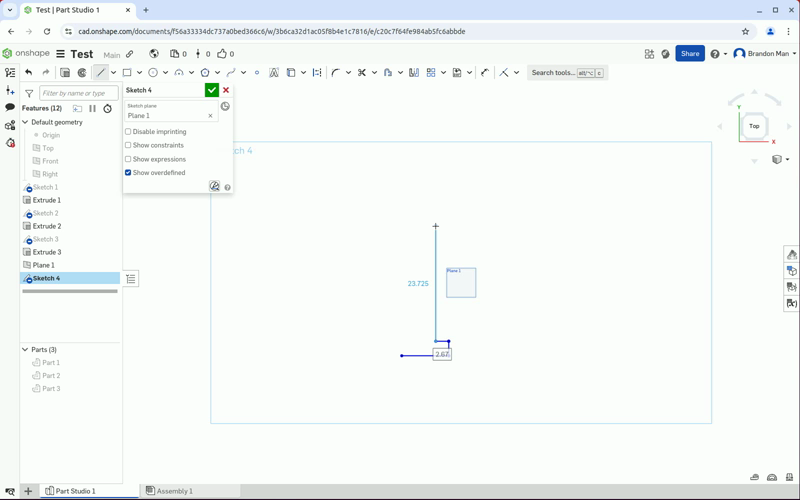
key_up(shift)
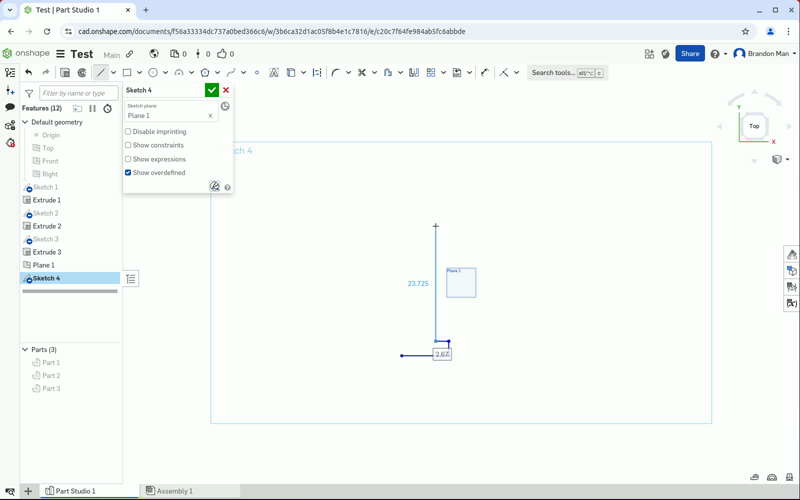
key_down(shift)
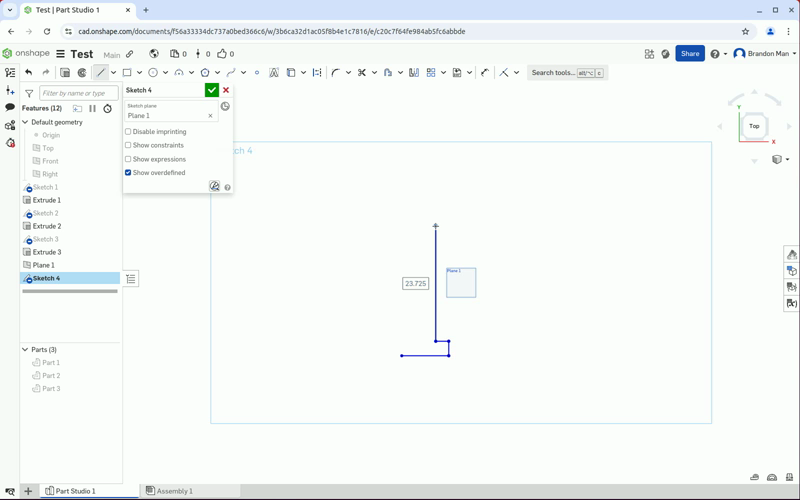
mouse_move(465, 225)
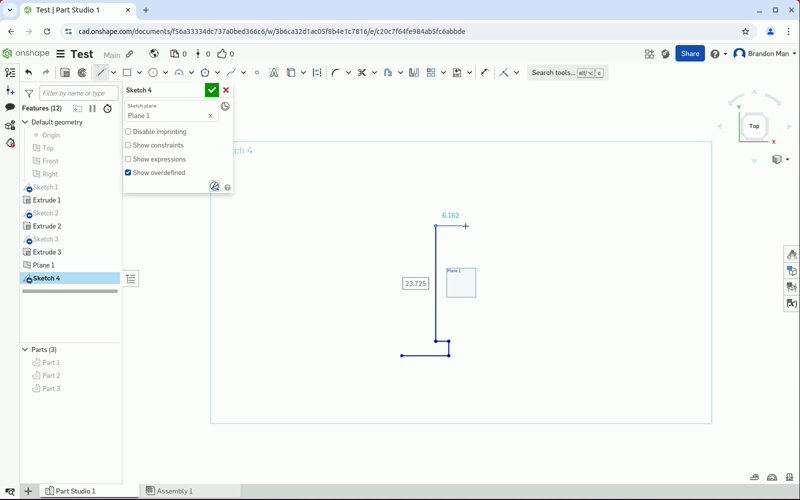
mouse_move(448, 225)
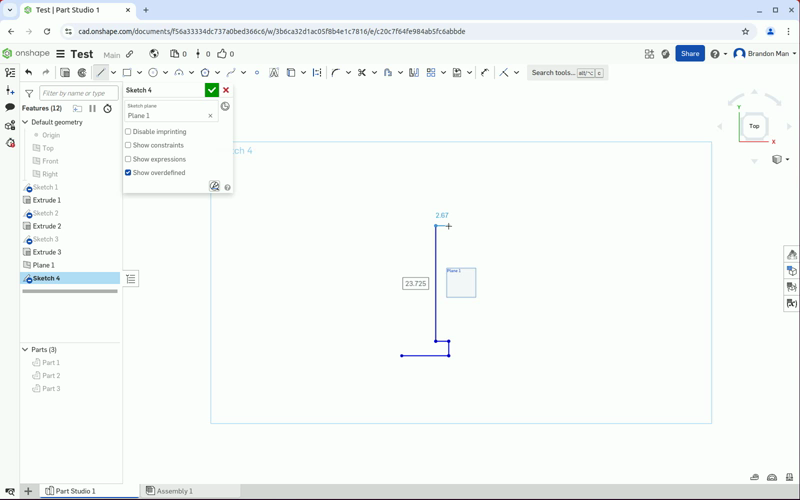
click(448, 225)
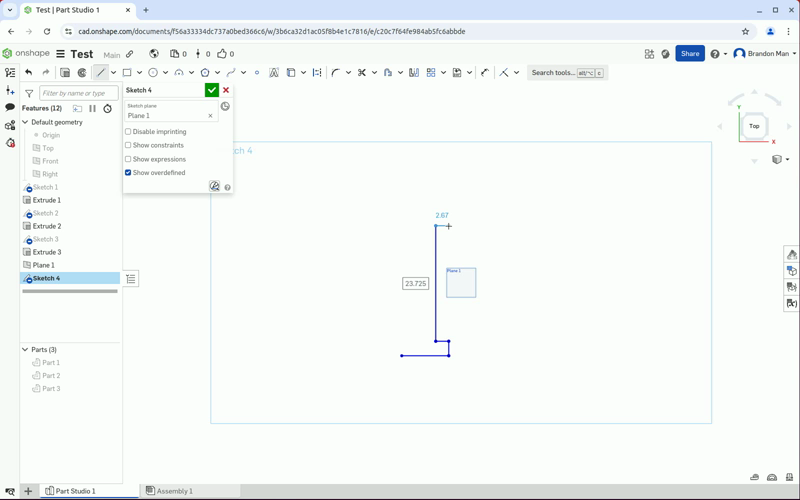
key_up(shift)
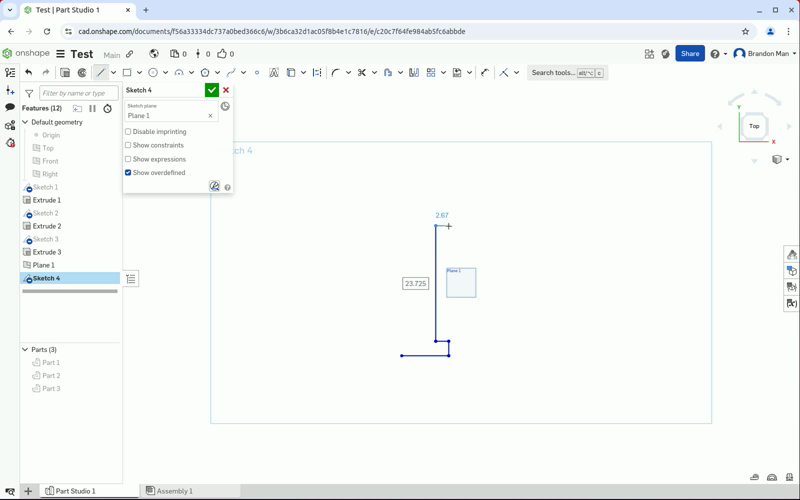
key_down(shift)
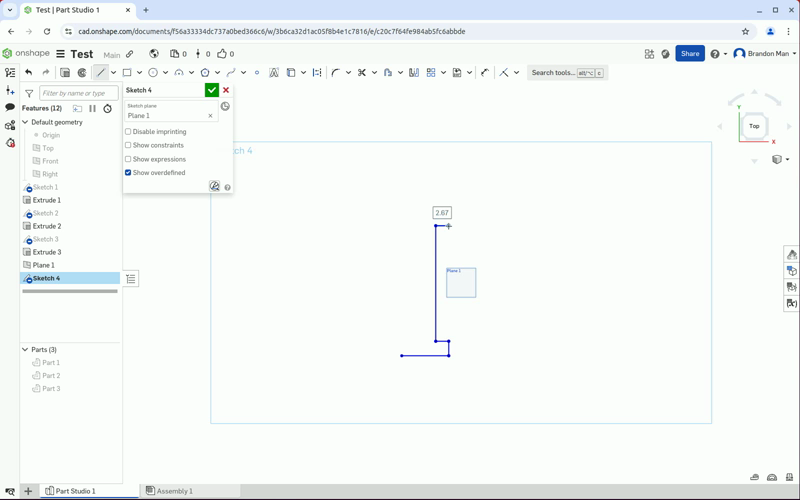
mouse_move(478, 225)
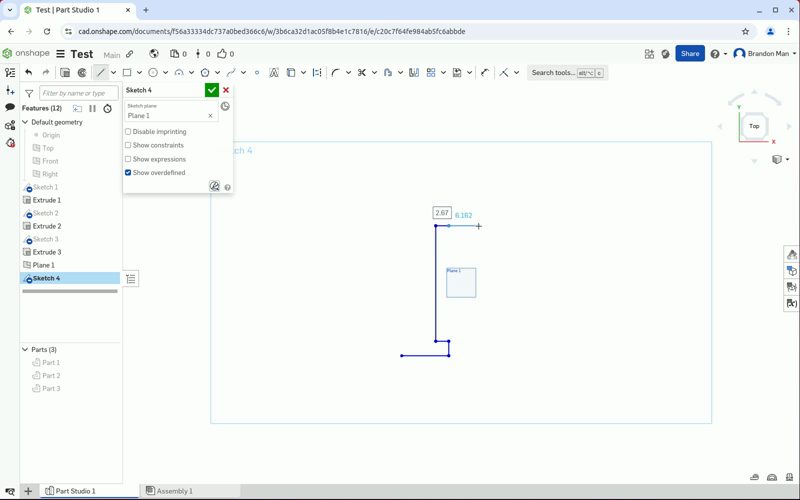
mouse_move(448, 203)
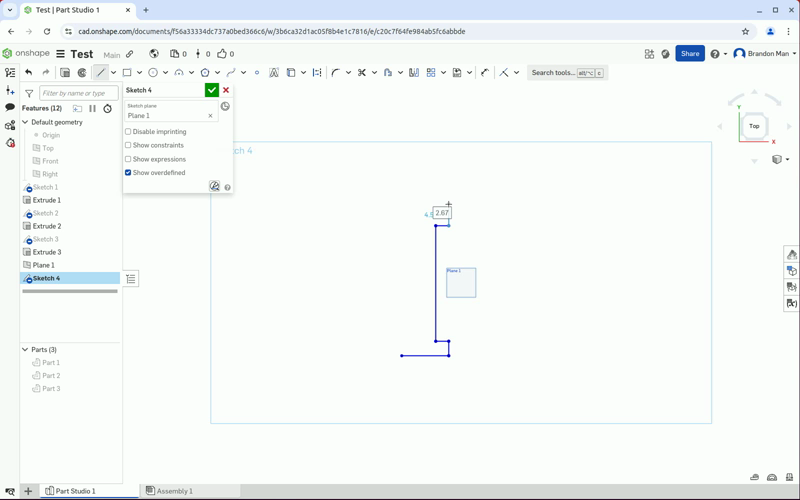
click(448, 203)
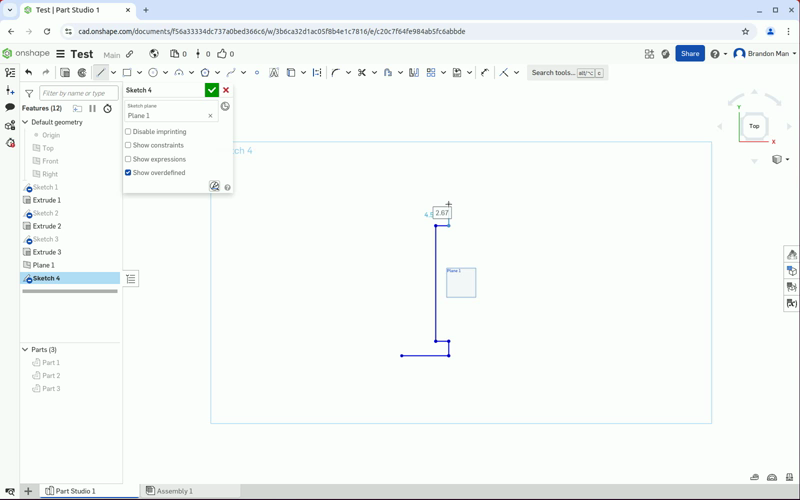
key_up(shift)
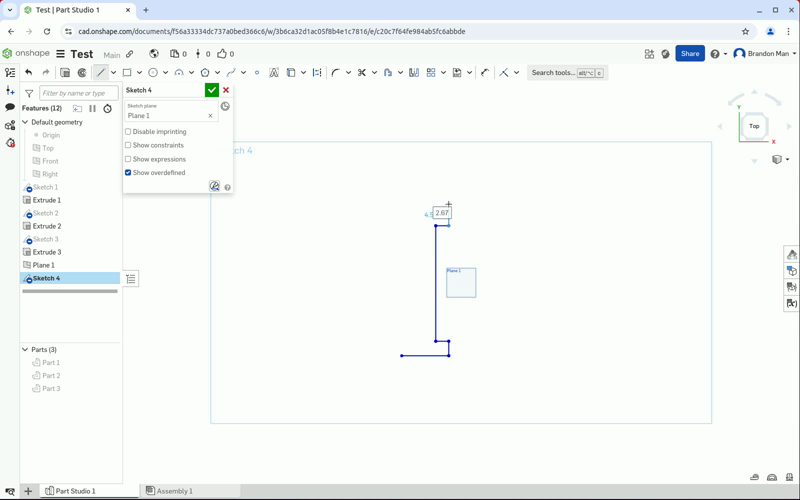
key_down(shift)
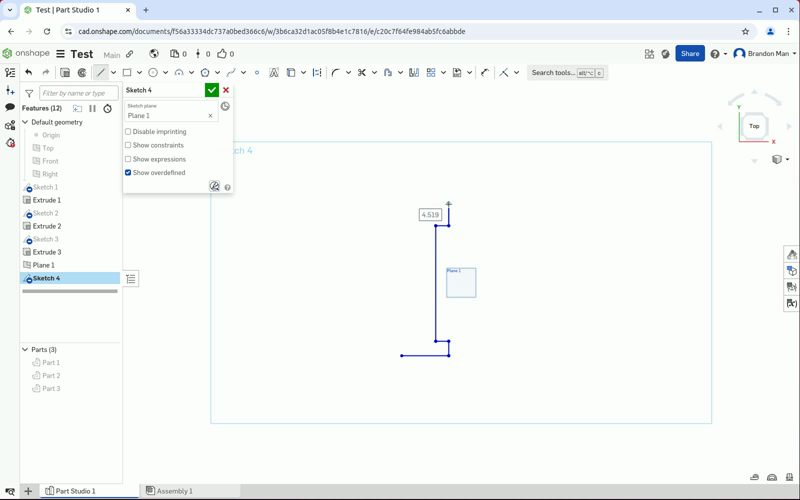
mouse_move(478, 203)
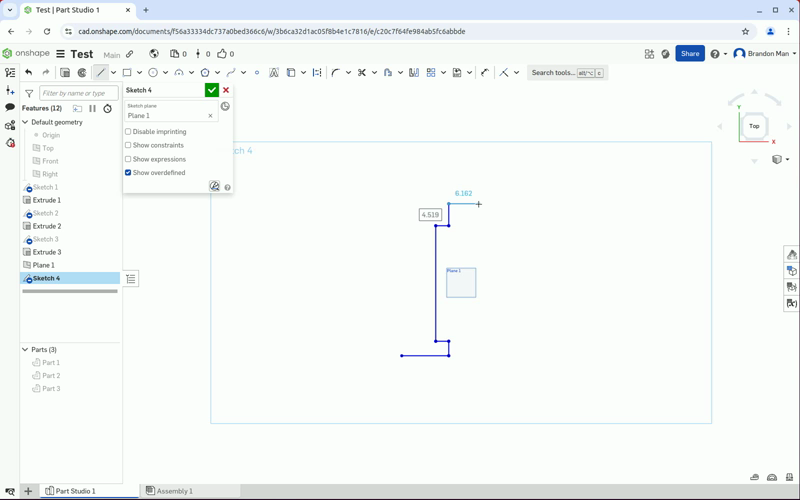
mouse_move(401, 203)
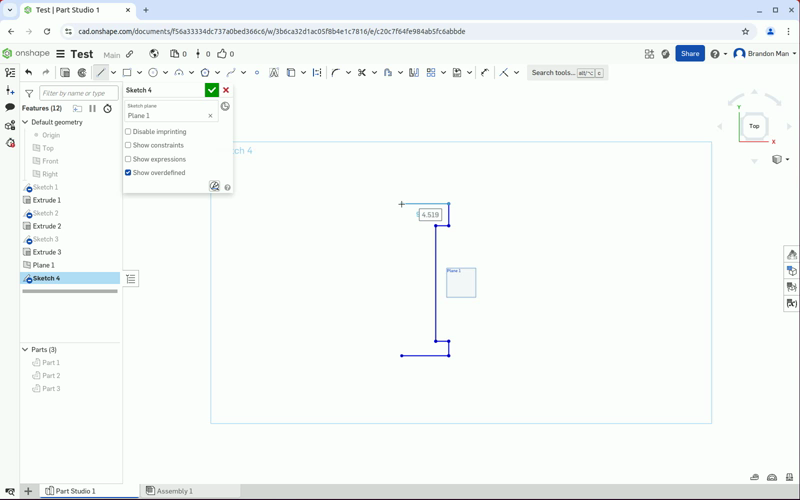
click(401, 203)
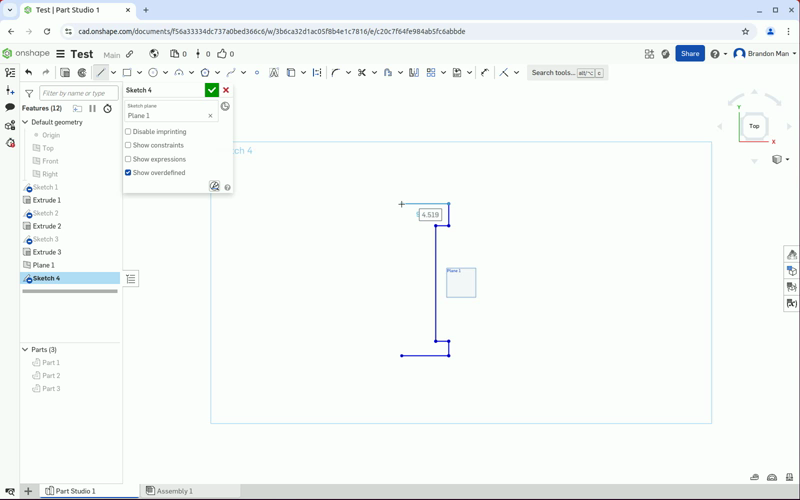
key_up(shift)
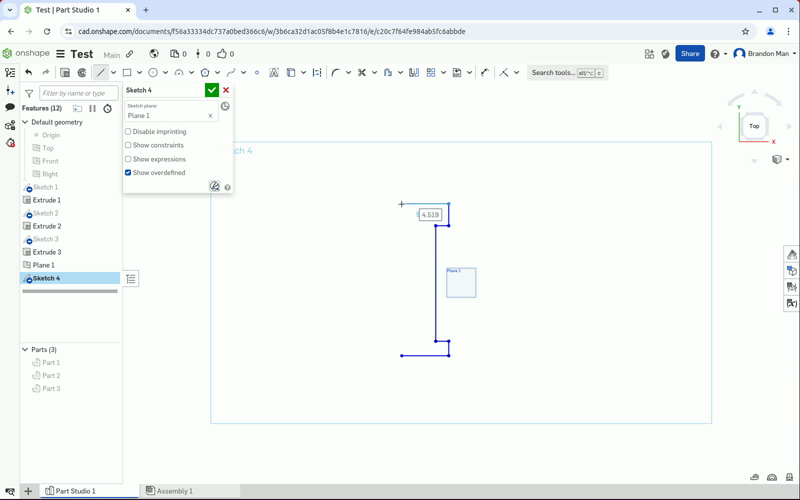
key_down(shift)
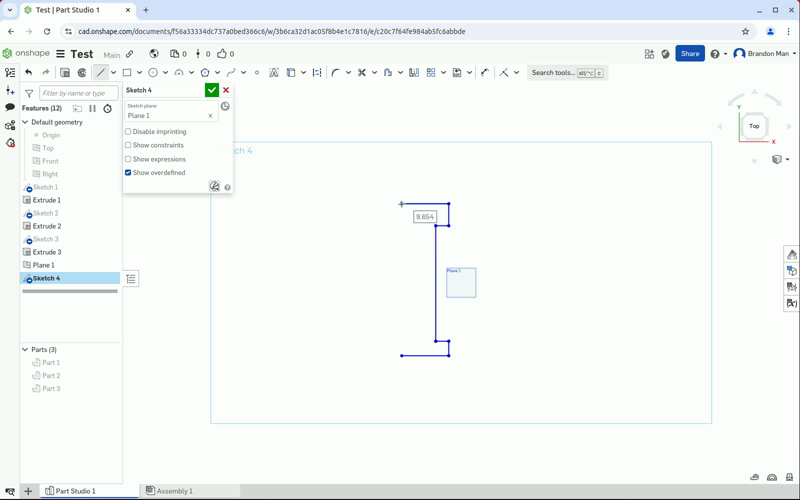
mouse_move(401, 355)
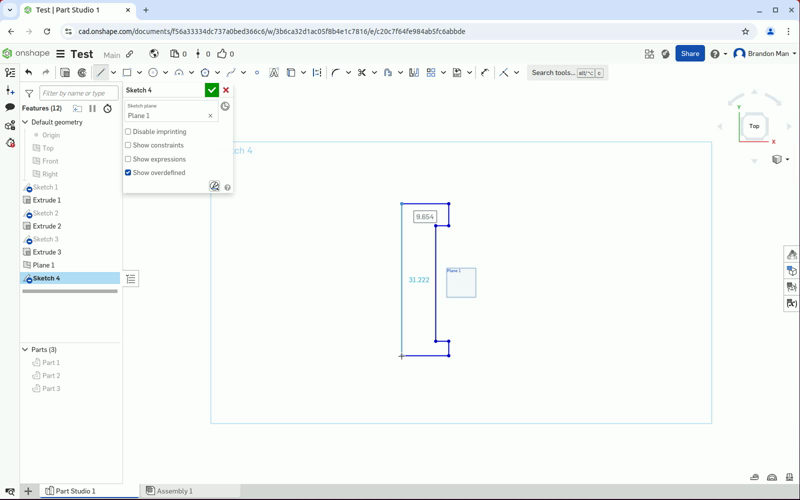
key_up(shift)
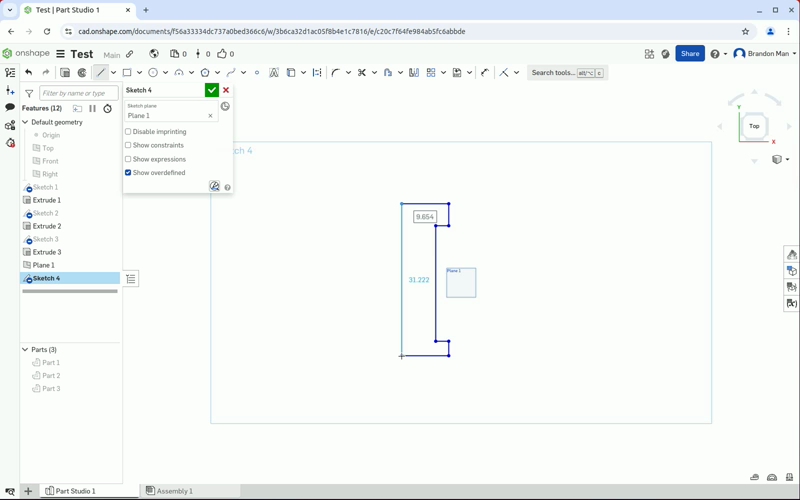
click(401, 355)
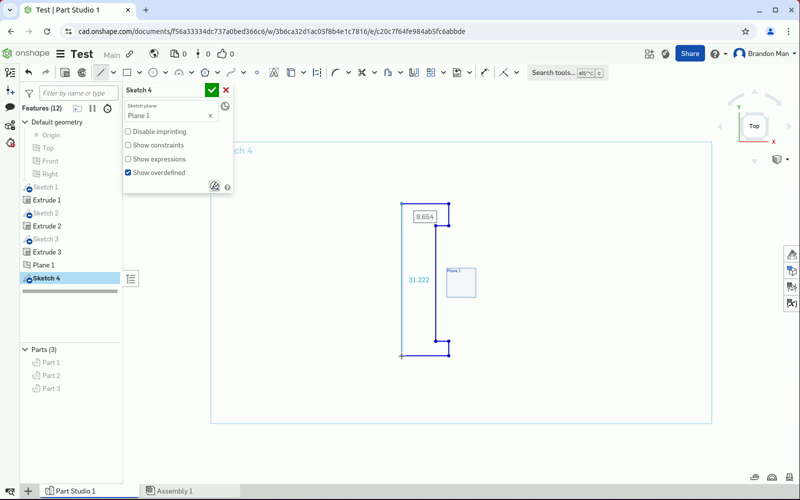
key(esc)
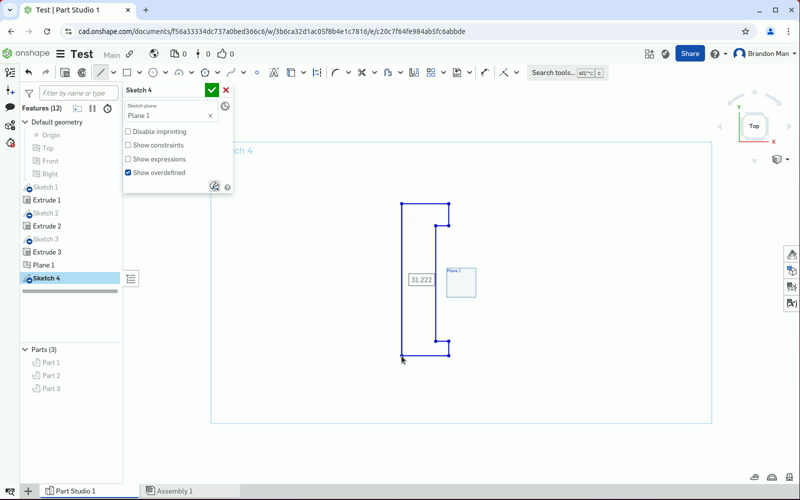
mouse_move(421, 313)
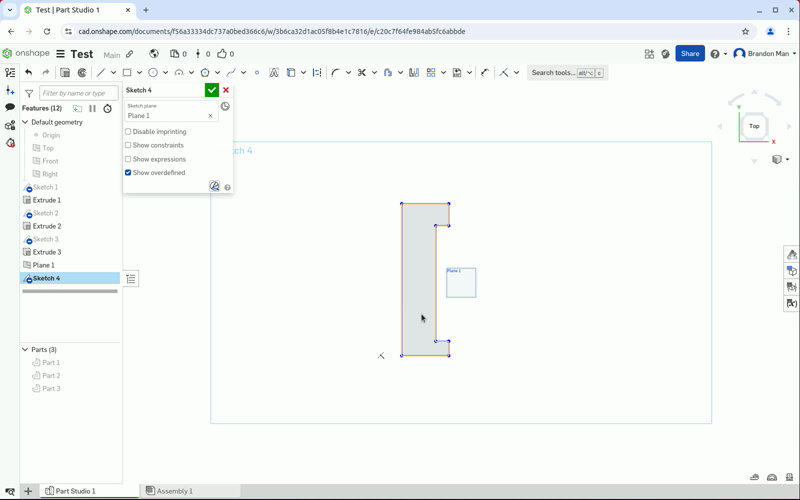
click(421, 313)
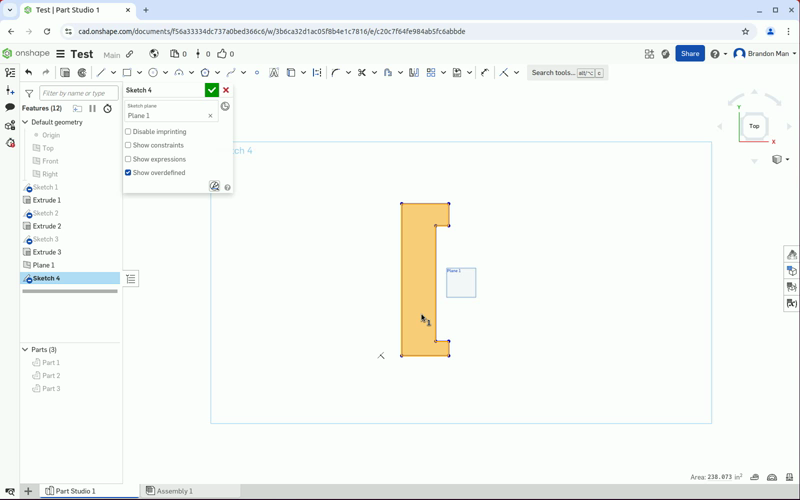
mouse_move(73, 352)
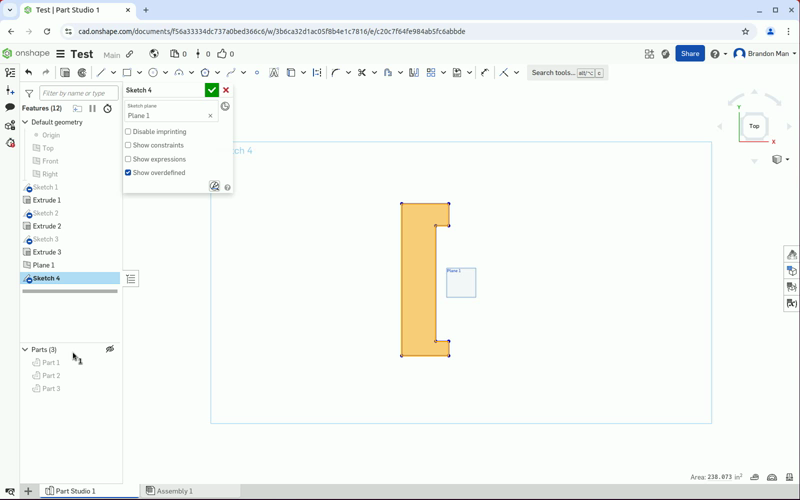
key(shift+y)
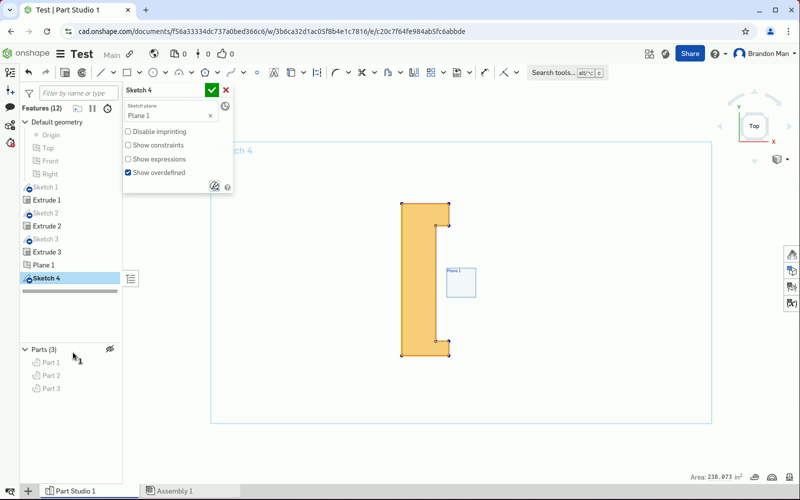
key(shift+e)
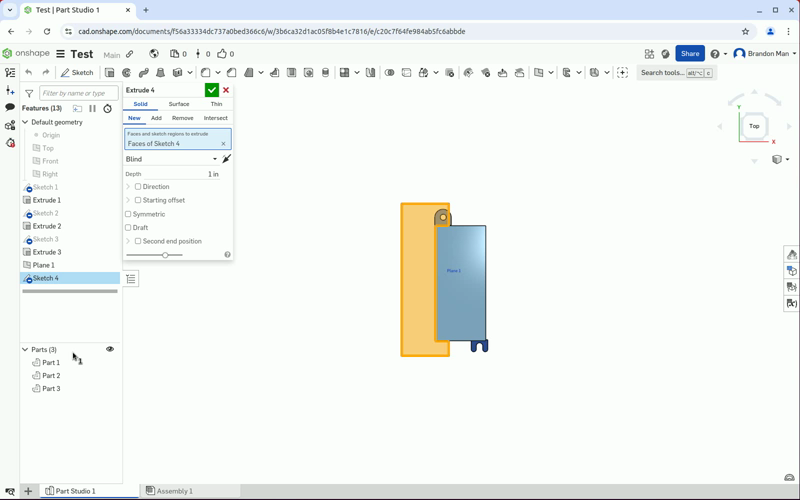
mouse_move(143, 106)
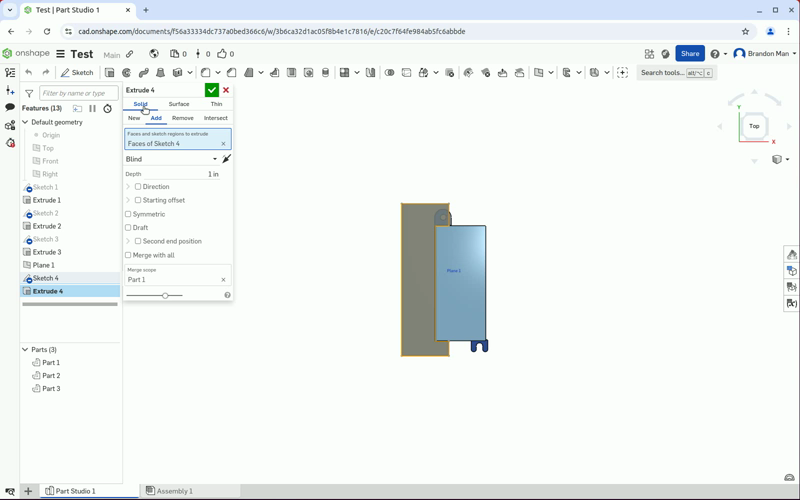
click(143, 106)
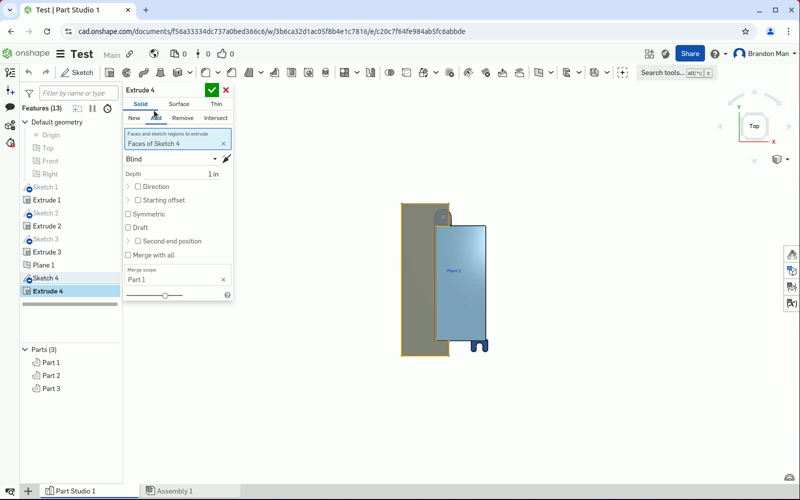
mouse_move(186, 120)
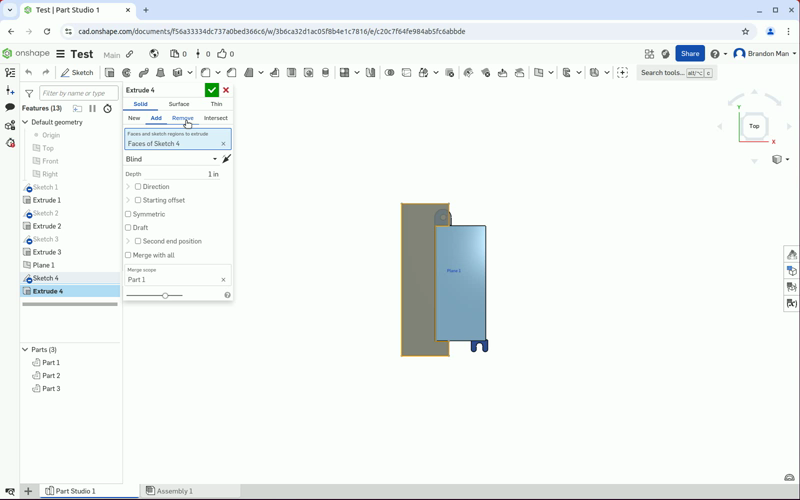
click(186, 120)
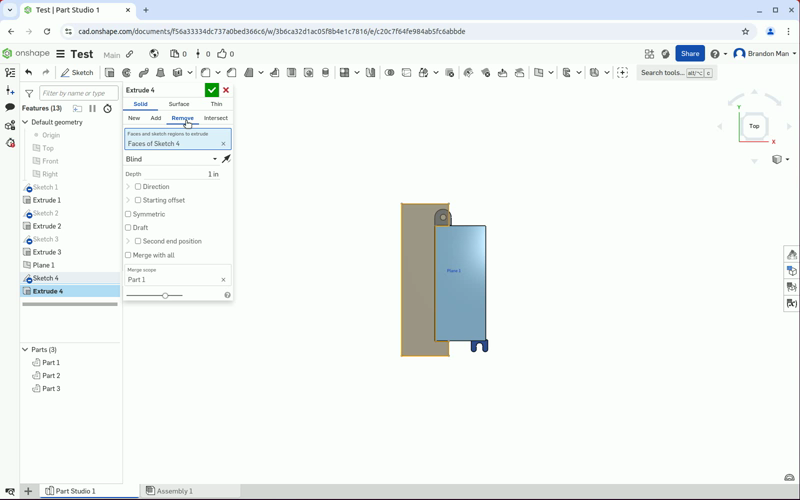
key(tab, 4)
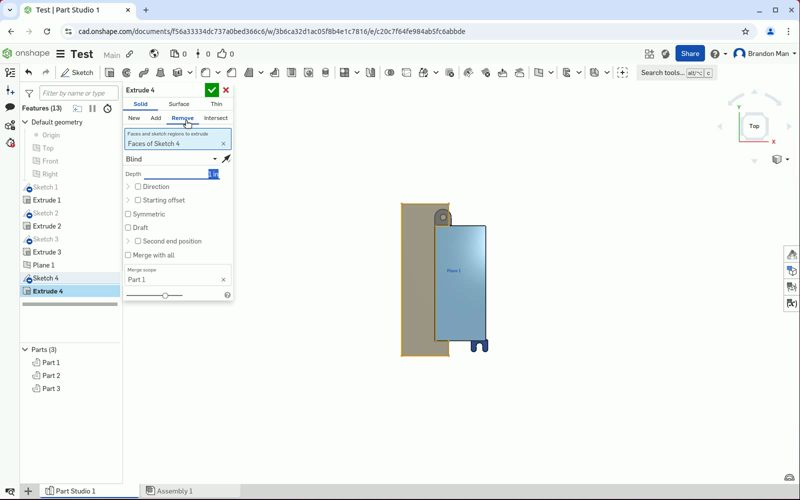
text(0.963)
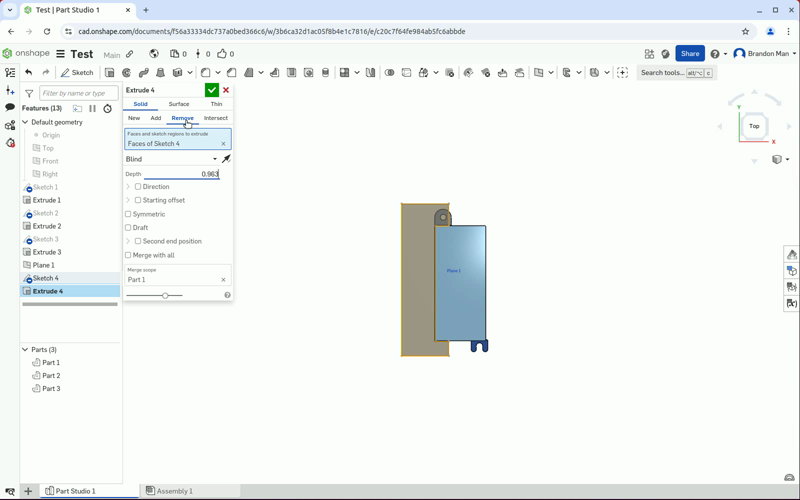
key(tab, 6)
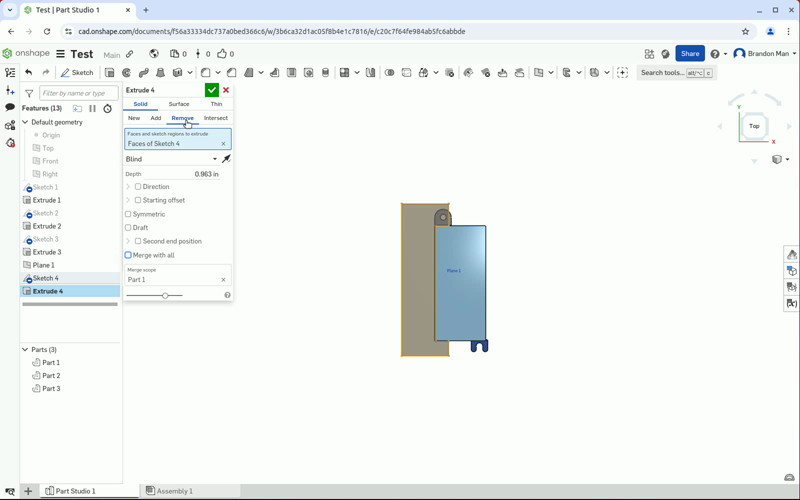
key(space)
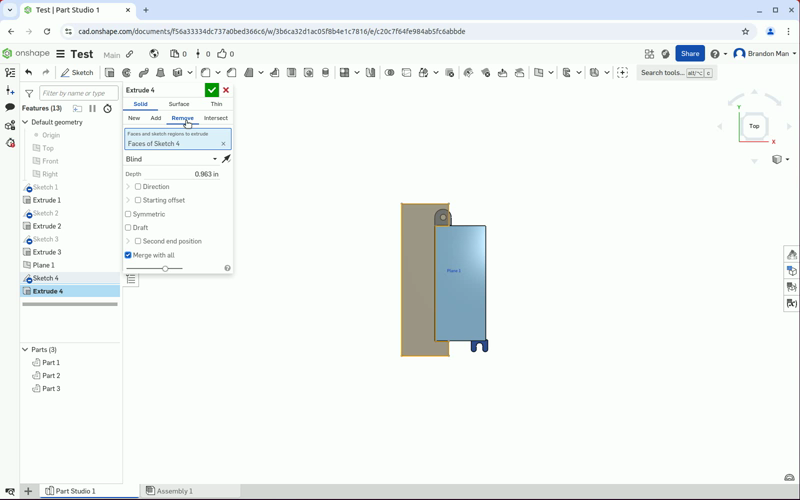
key(enter)
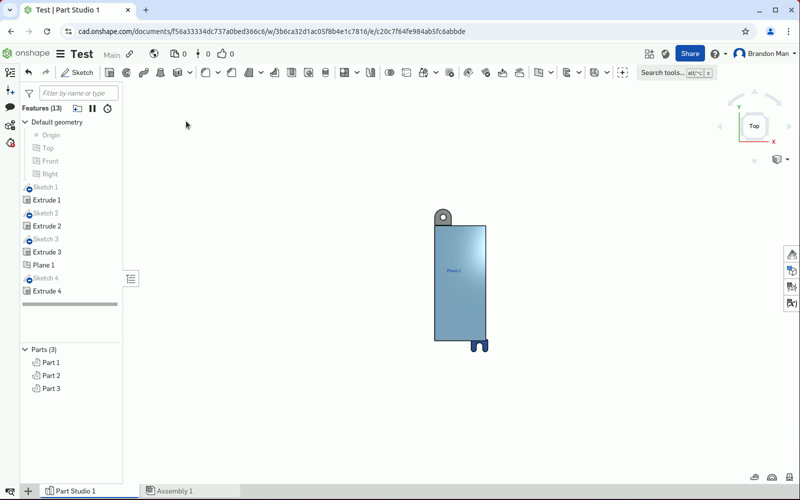
key(shift+h)
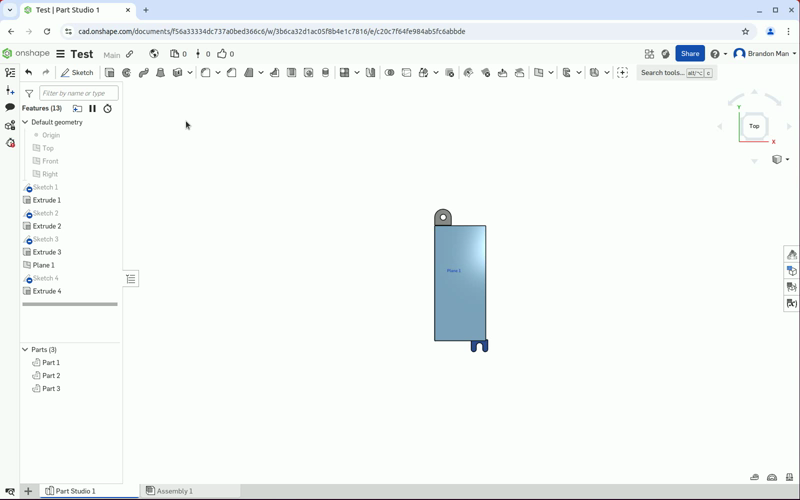
key(shift+h)
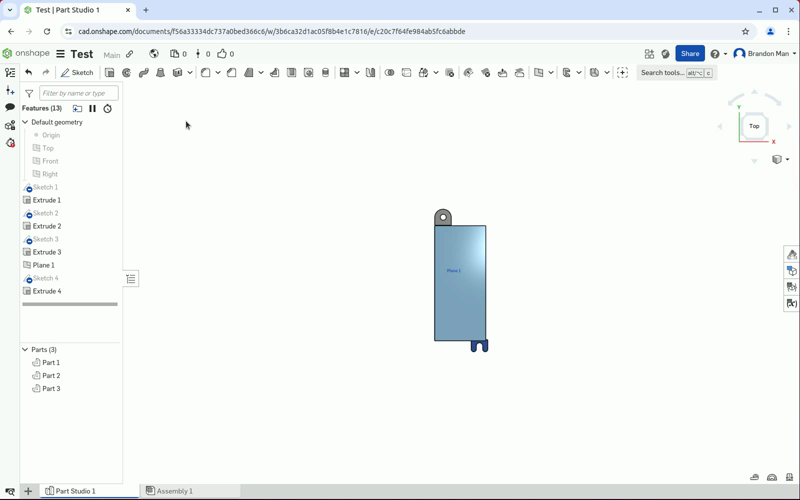
mouse_move(73, 189)
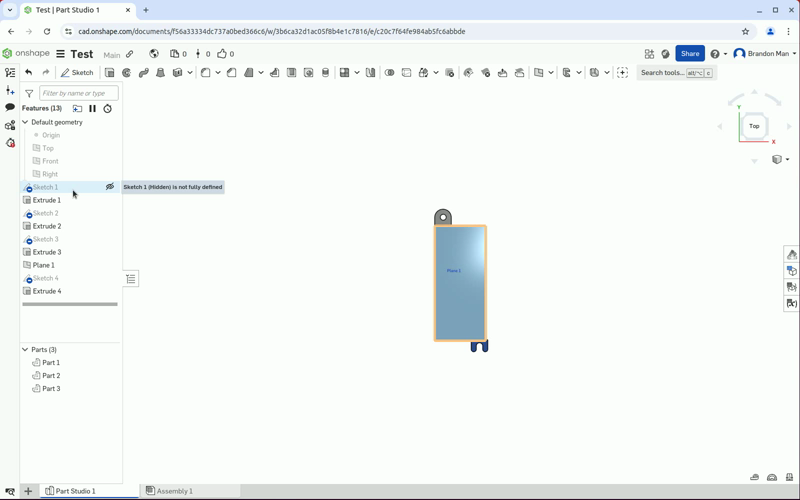
click(73, 189)
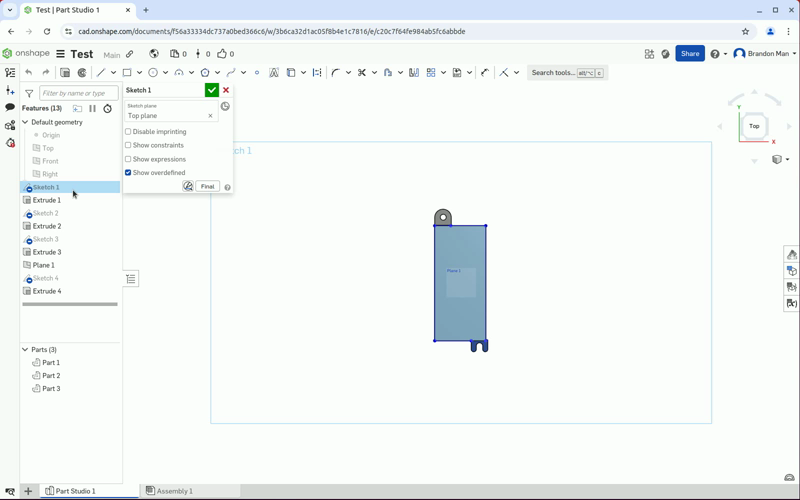
mouse_move(229, 92)
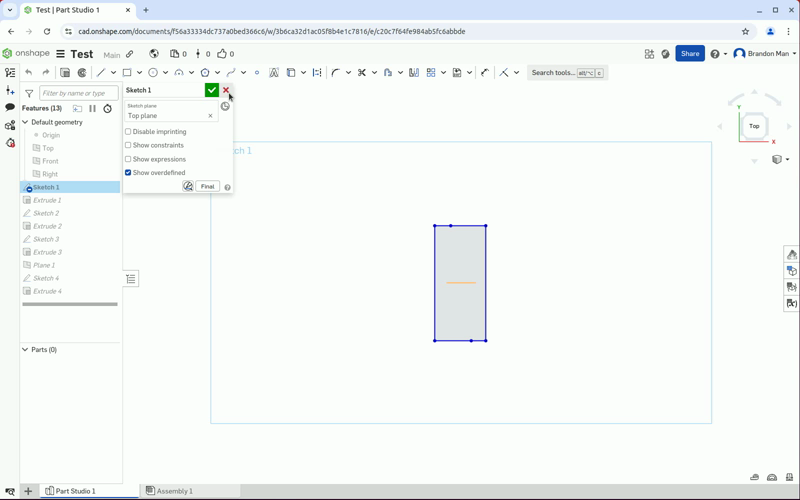
click(229, 92)
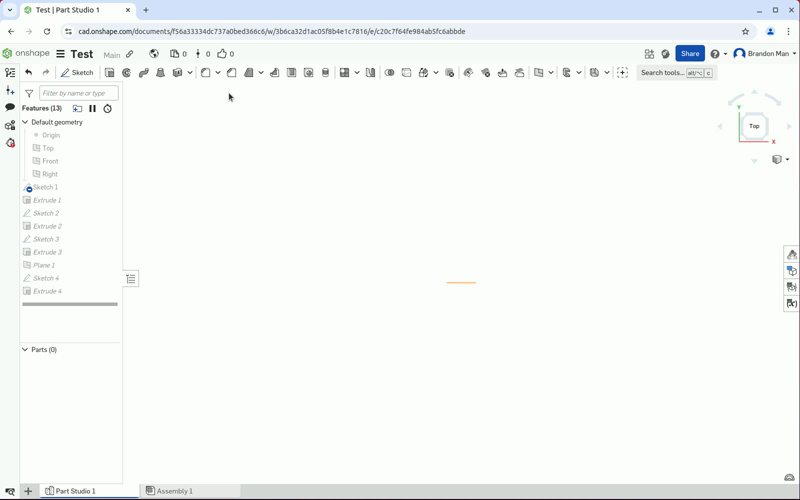
key(shift+s)
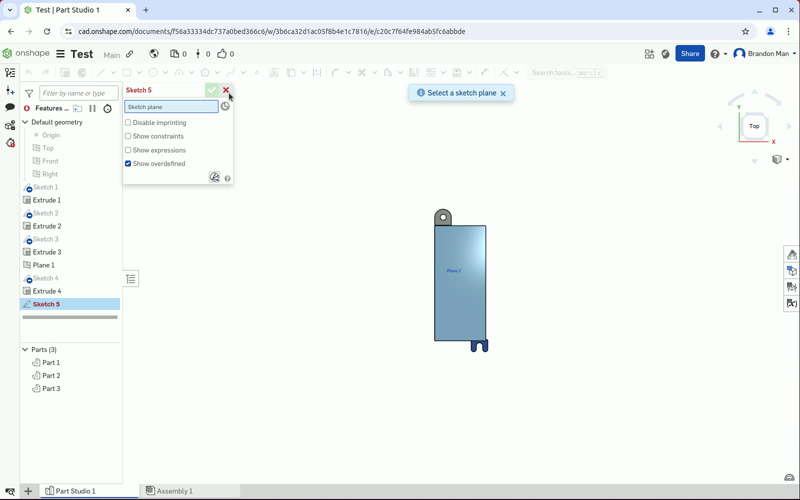
mouse_move(73, 267)
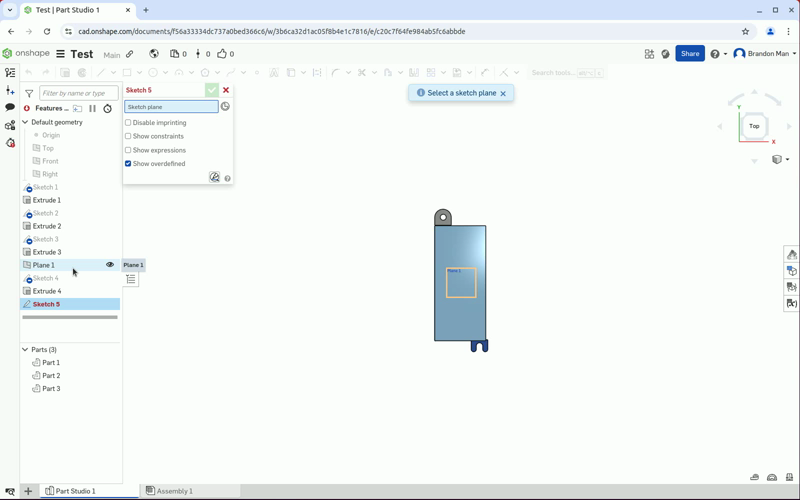
click(73, 267)
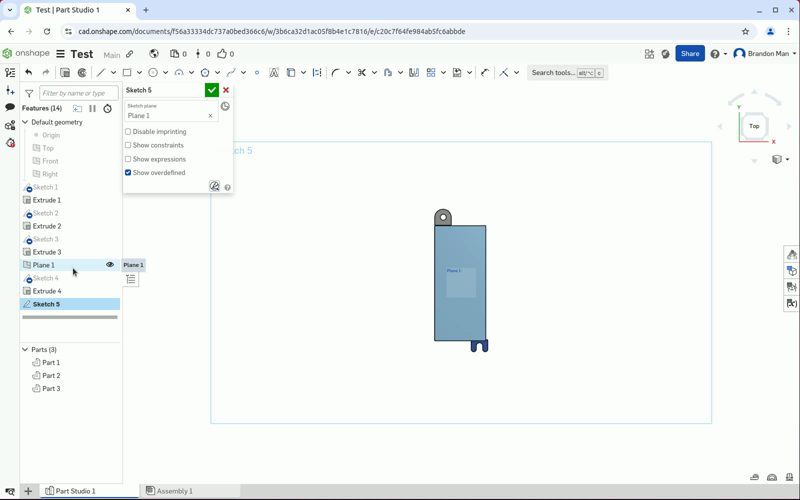
mouse_move(73, 352)
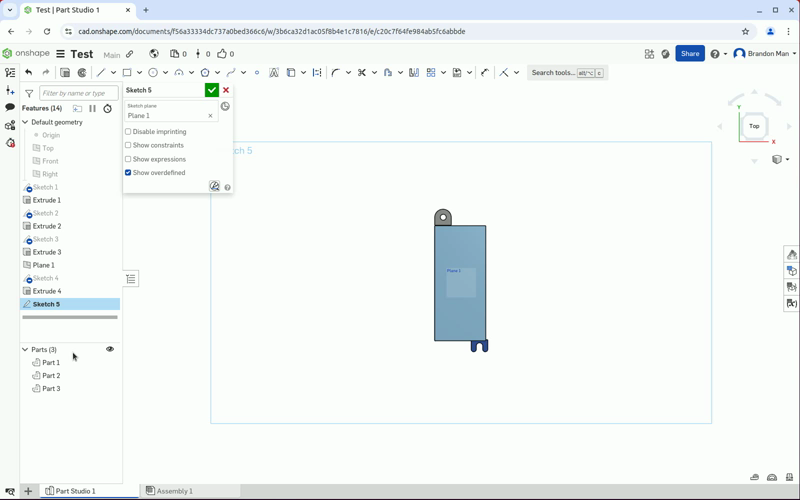
key(y)
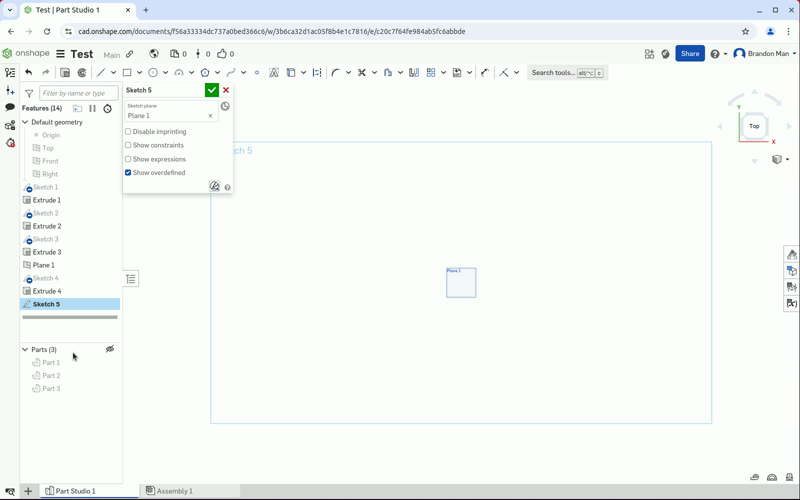
key(l)
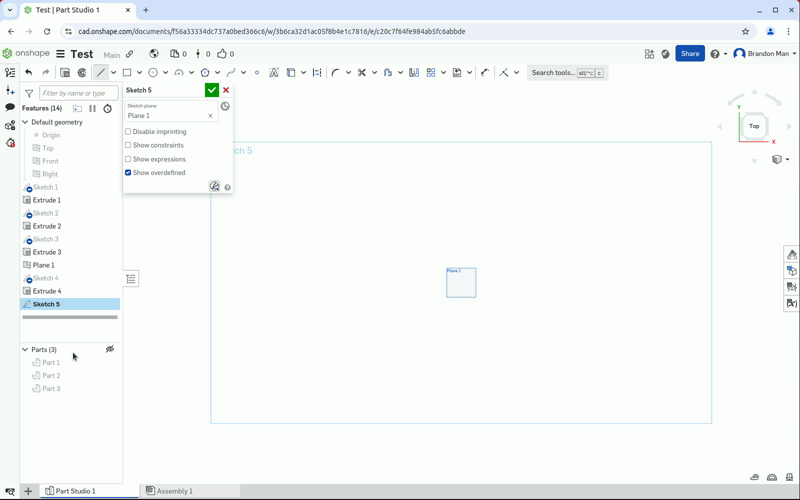
key_down(shift)
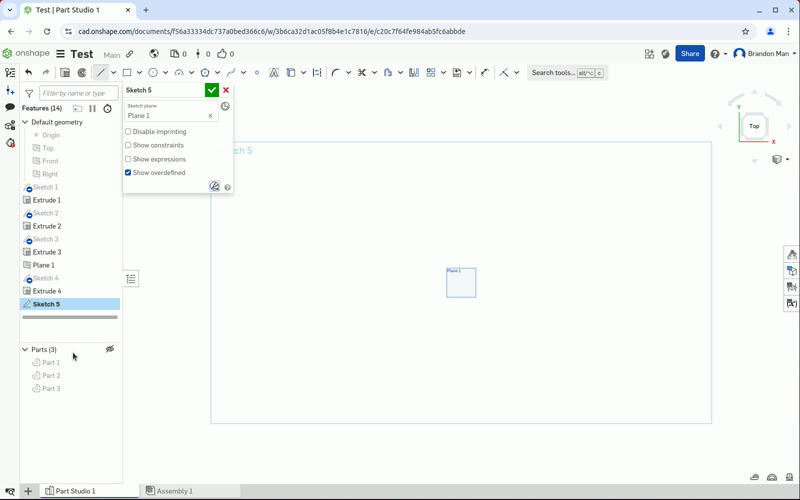
mouse_move(434, 340)
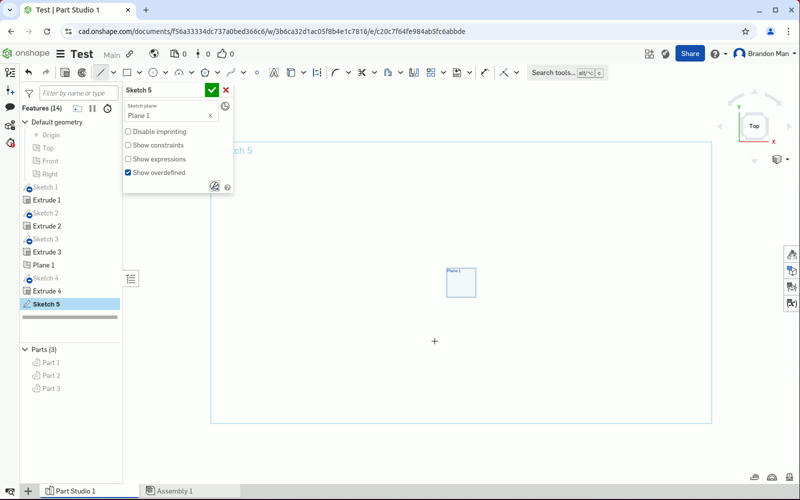
click(434, 340)
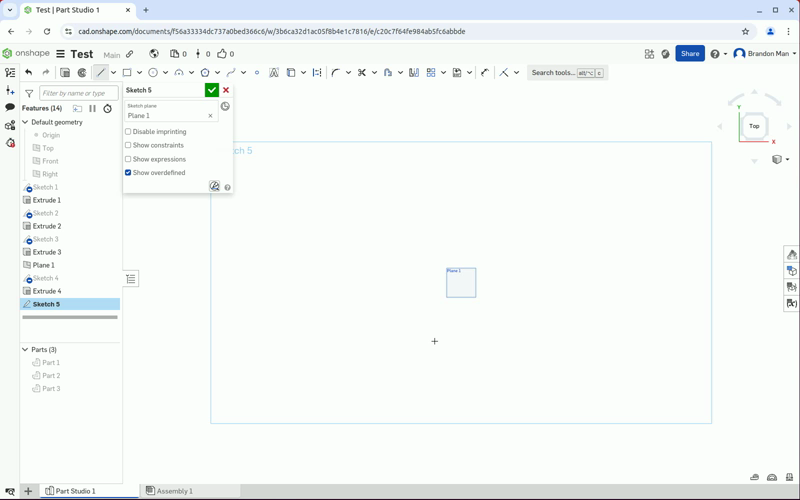
key_up(shift)
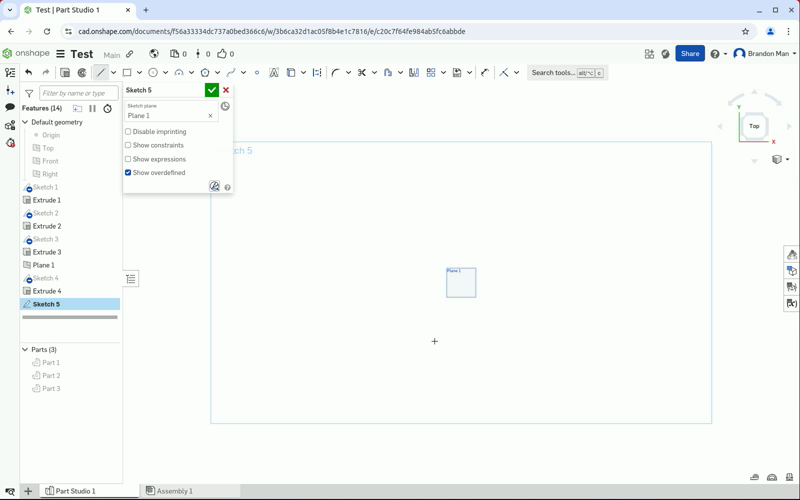
key_down(shift)
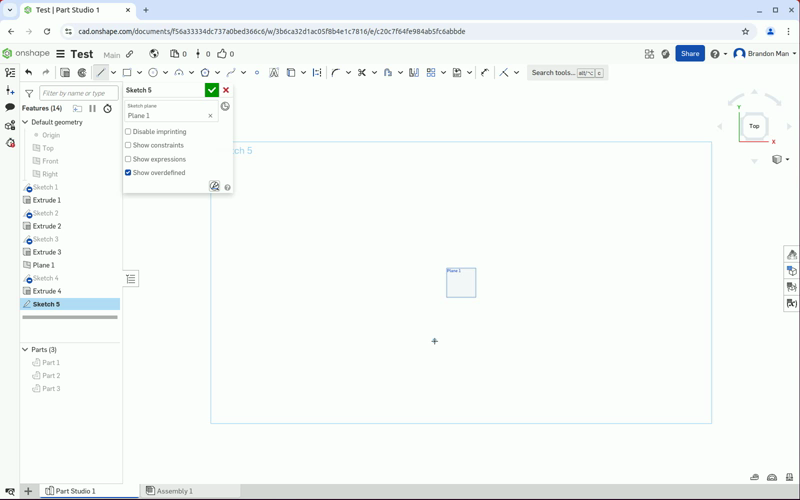
mouse_move(464, 340)
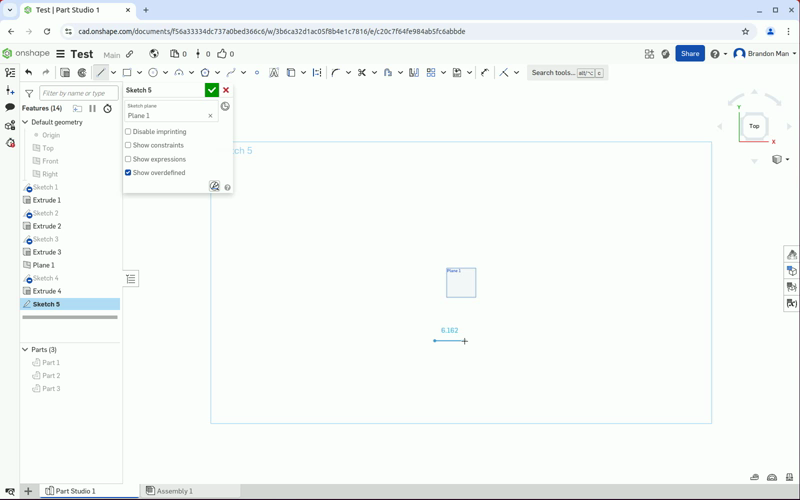
mouse_move(448, 340)
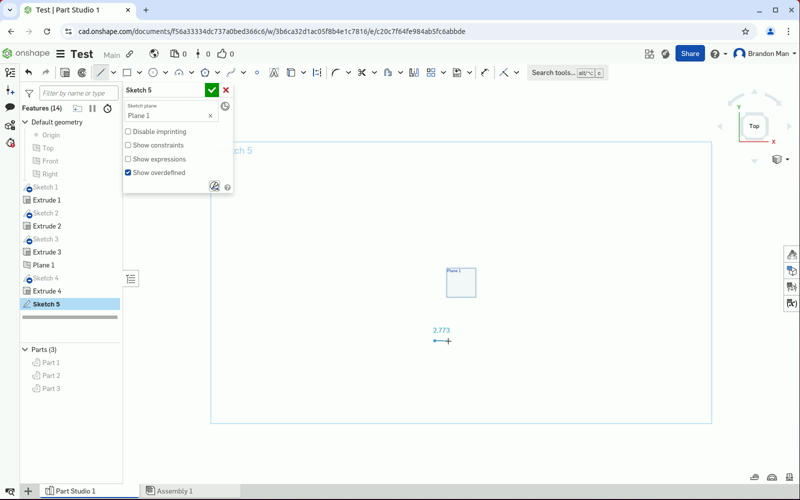
click(448, 340)
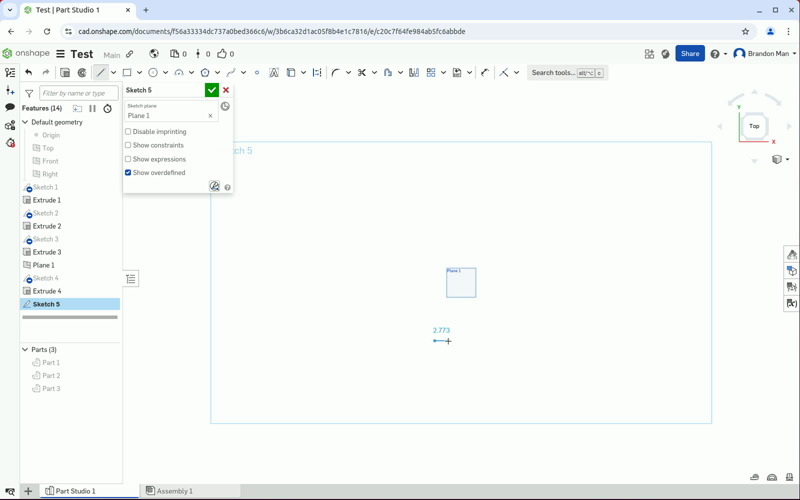
key_up(shift)
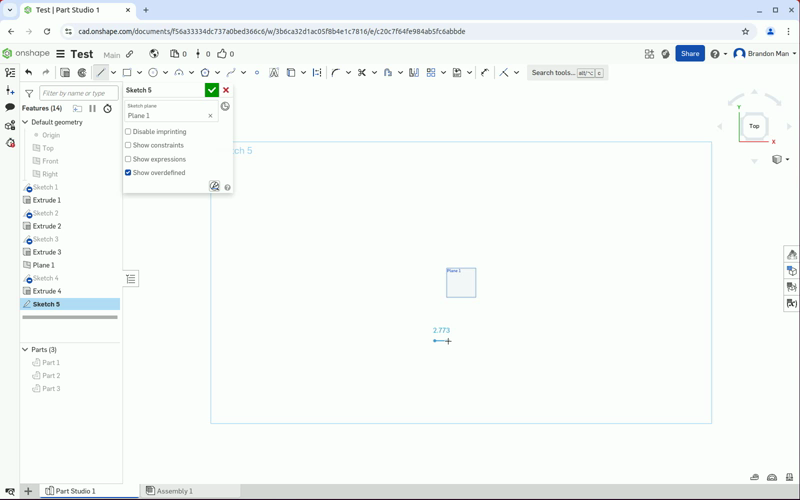
key(esc)
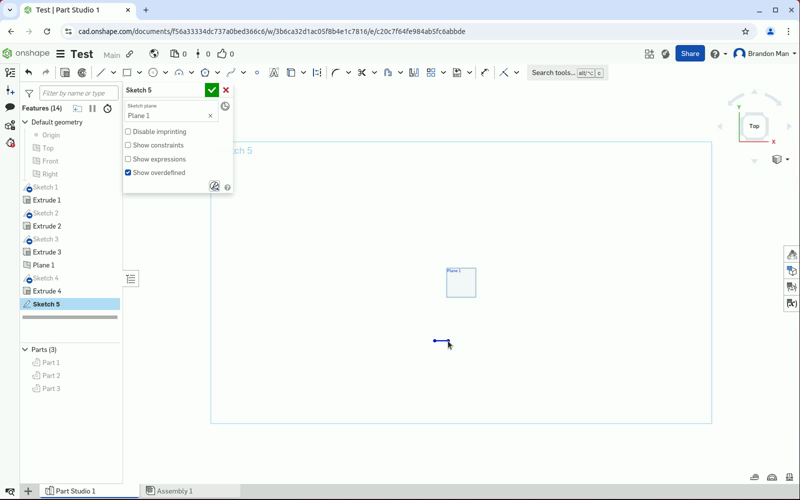
key(a)
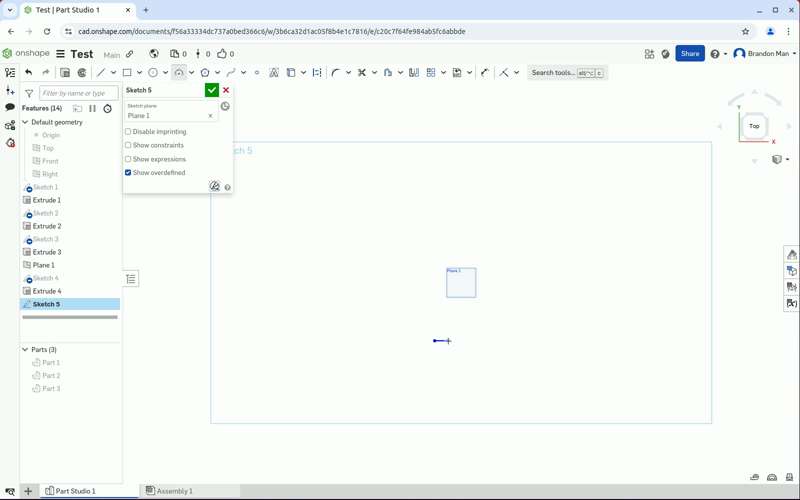
mouse_move(448, 340)
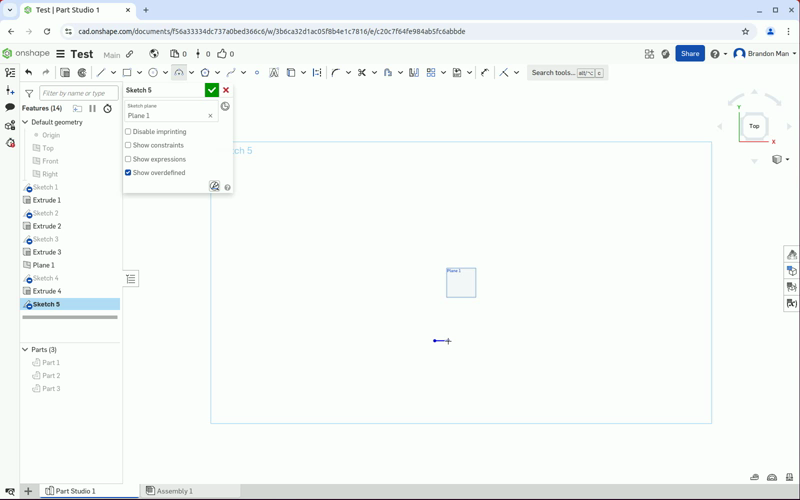
click(448, 340)
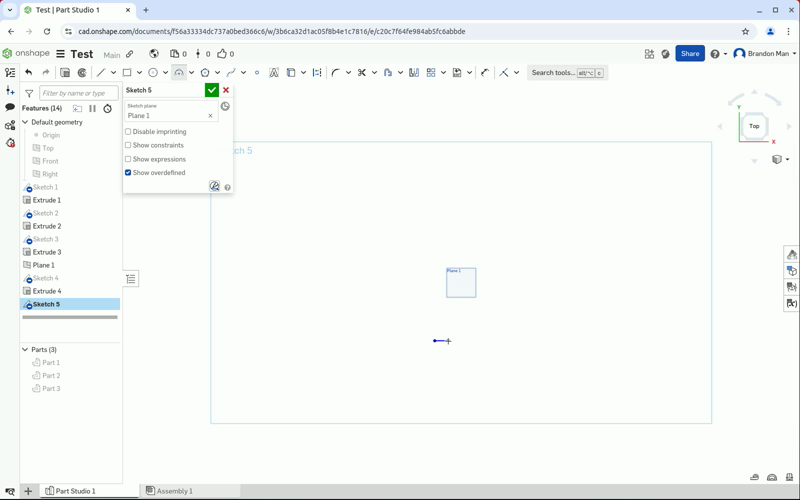
key_down(shift)
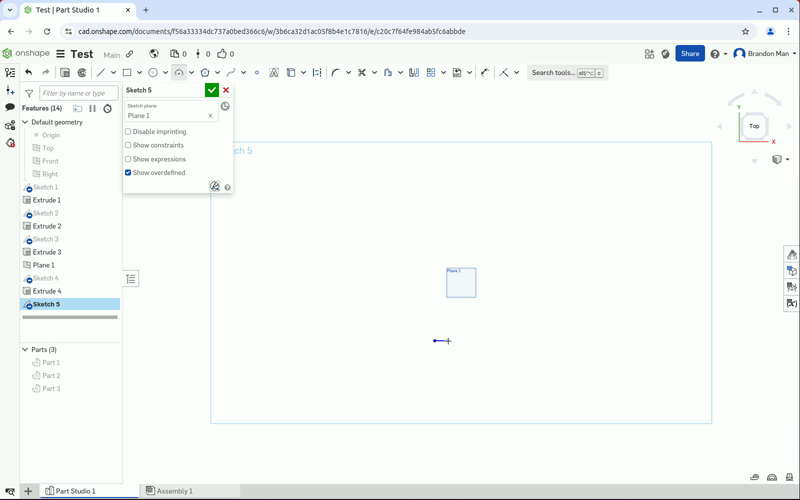
mouse_move(448, 225)
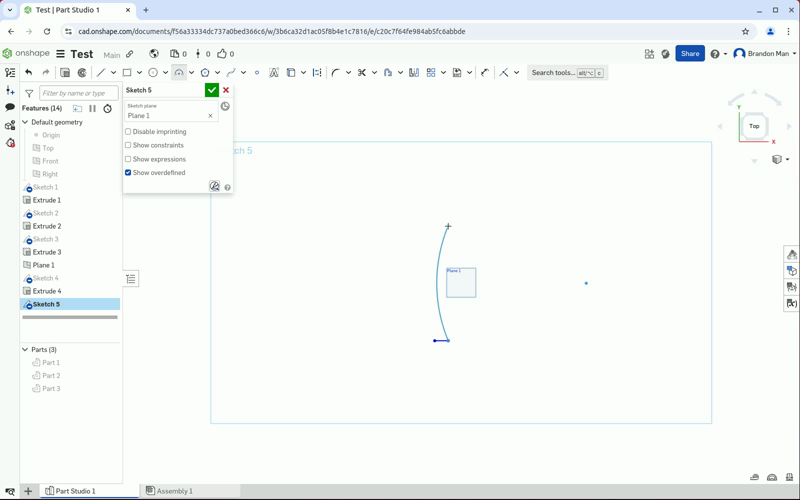
click(448, 225)
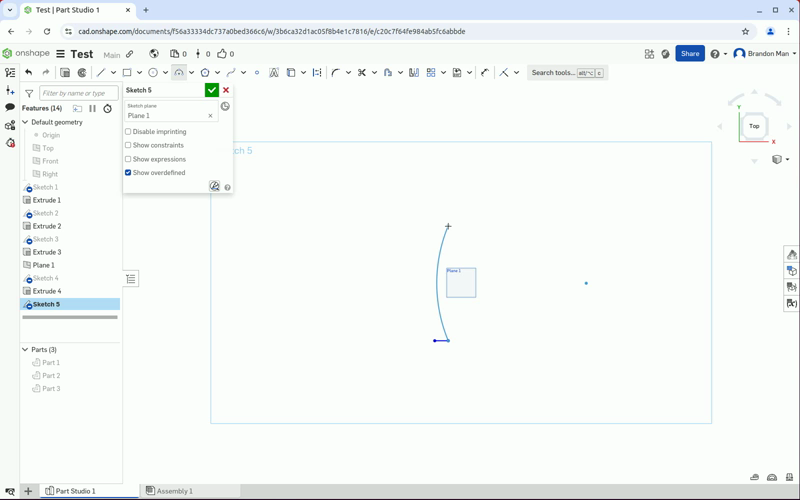
mouse_move(438, 282)
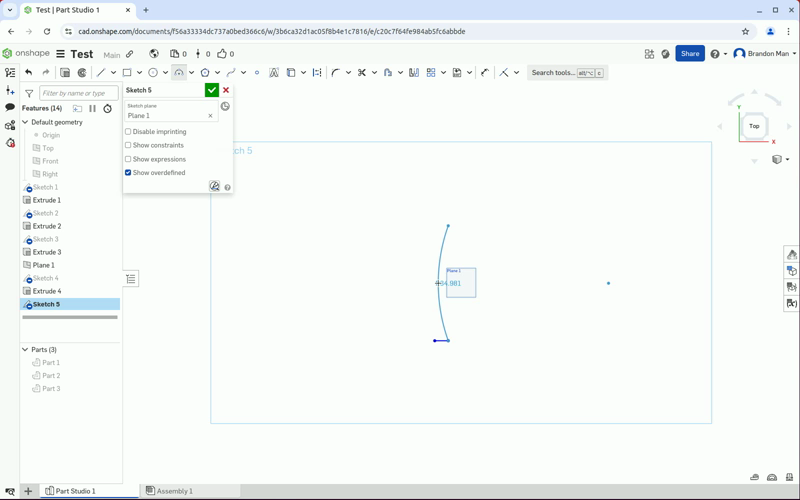
click(438, 282)
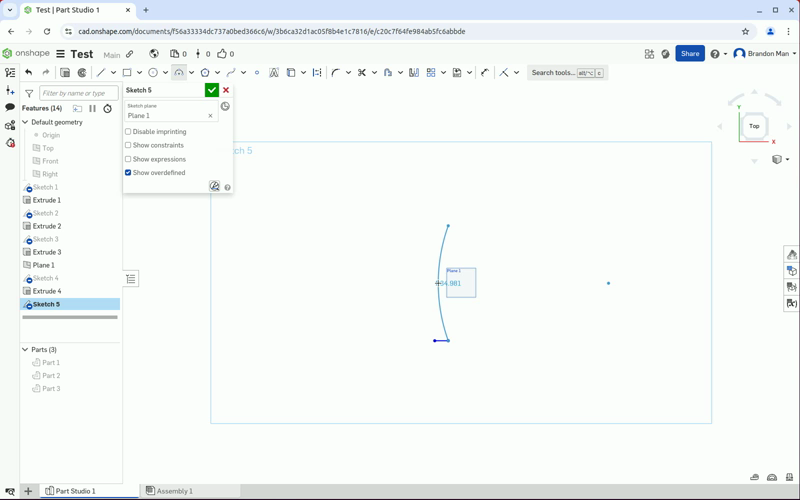
key_up(shift)
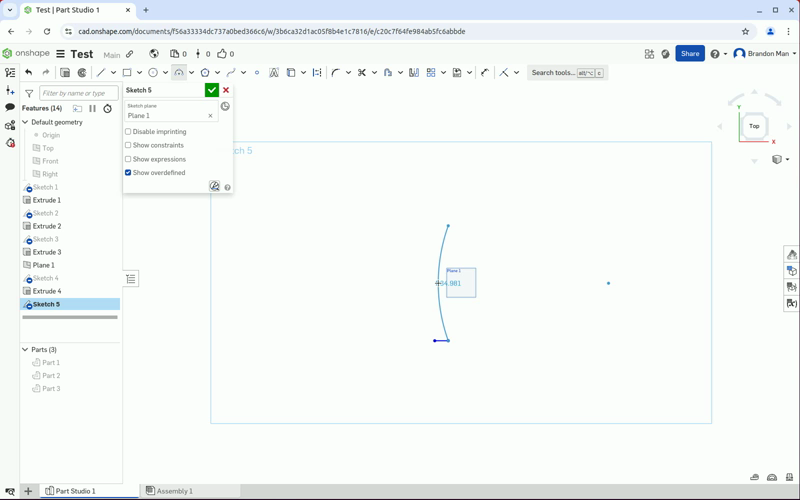
key(esc)
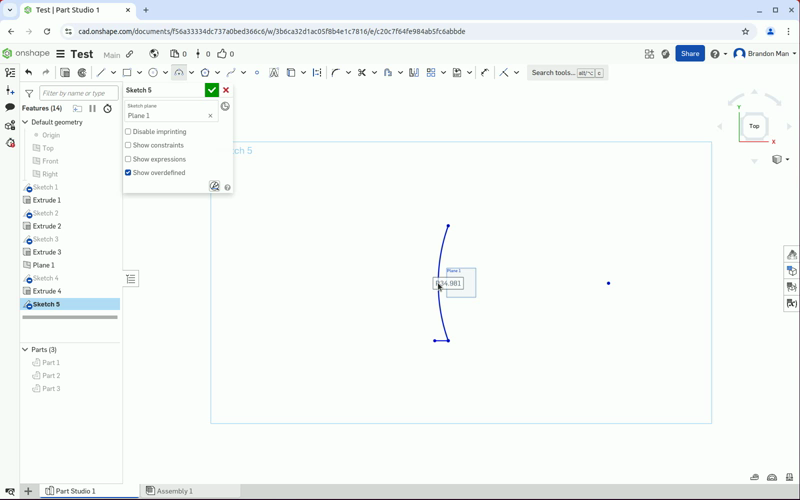
key(l)
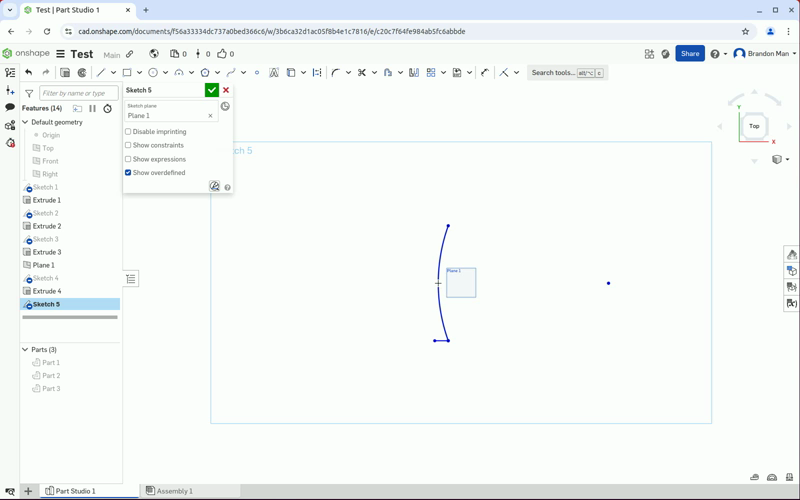
mouse_move(448, 225)
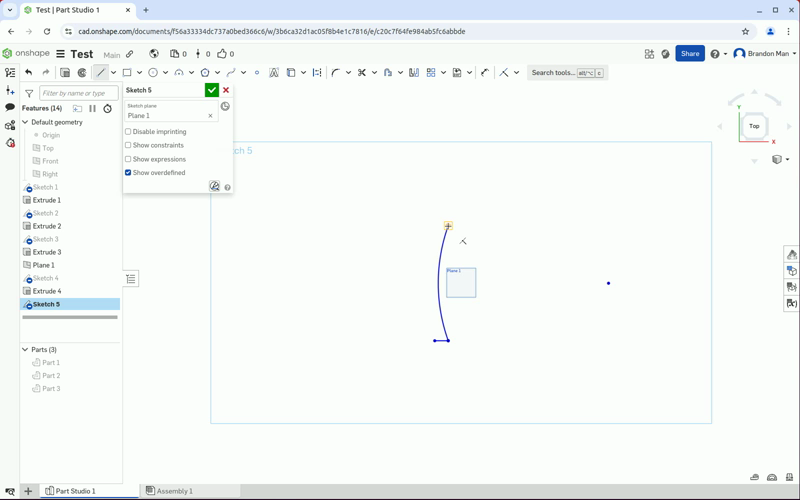
click(448, 225)
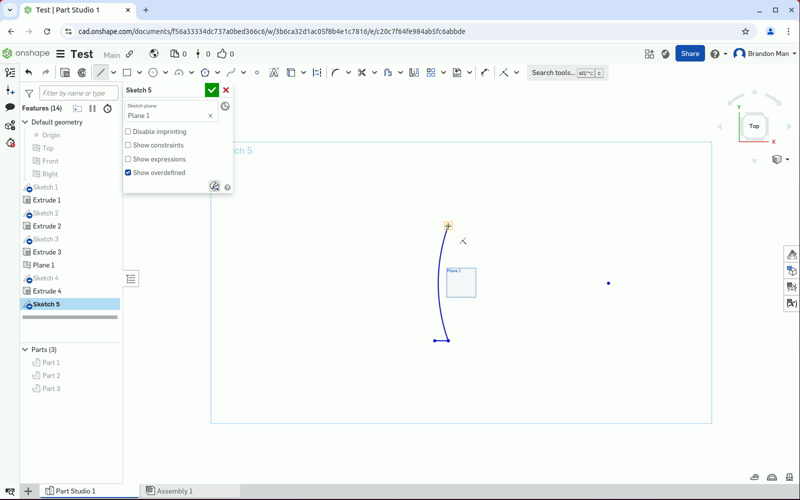
key_down(shift)
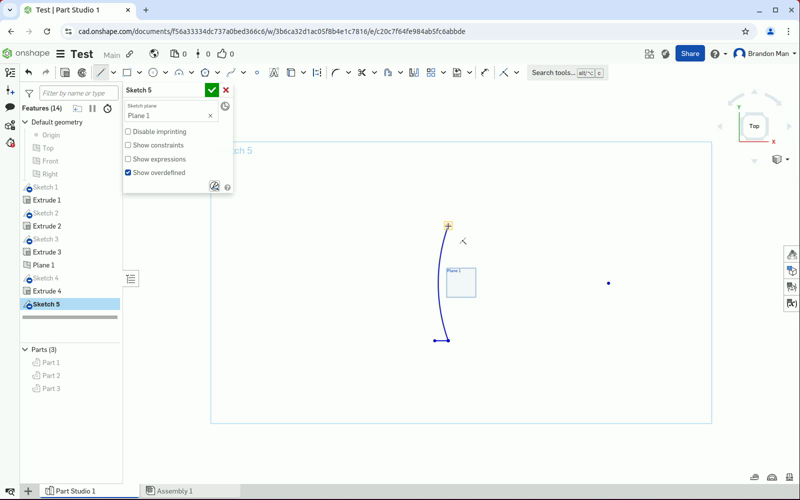
mouse_move(478, 225)
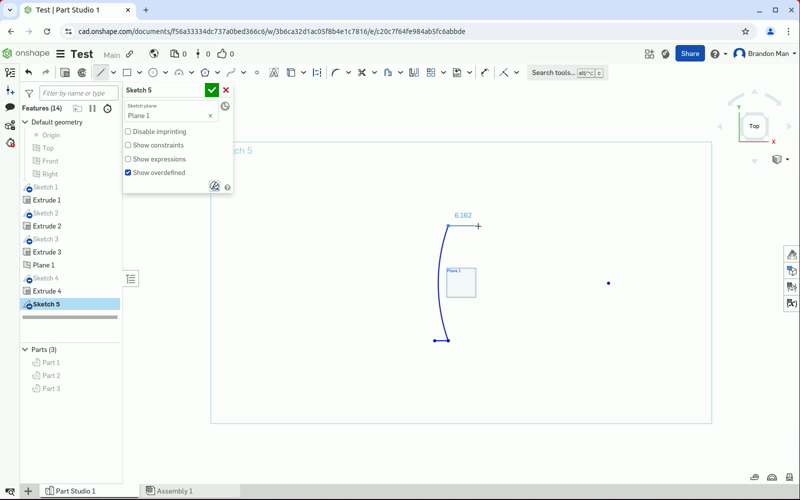
mouse_move(434, 225)
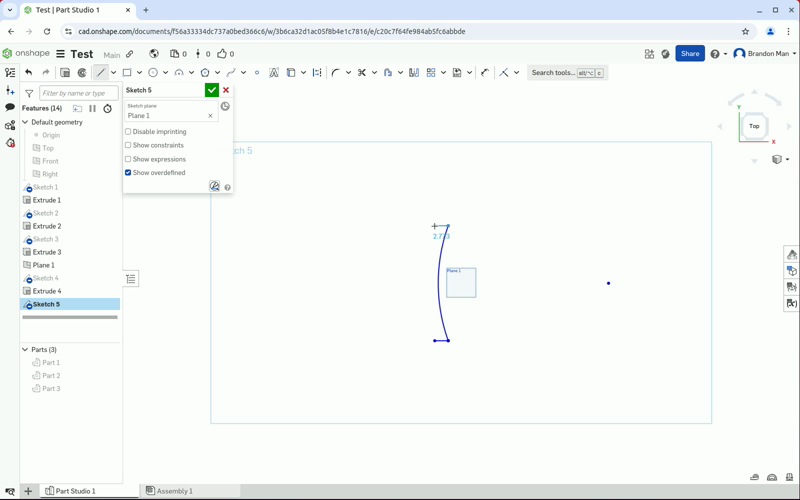
click(434, 225)
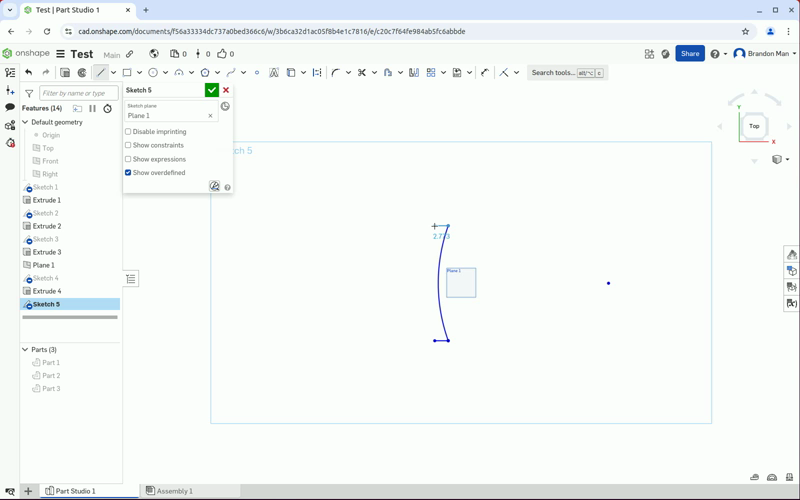
key_up(shift)
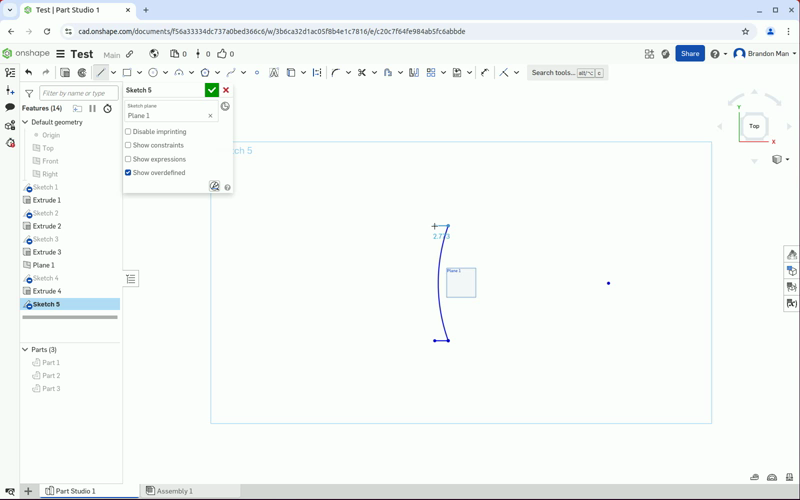
key_down(shift)
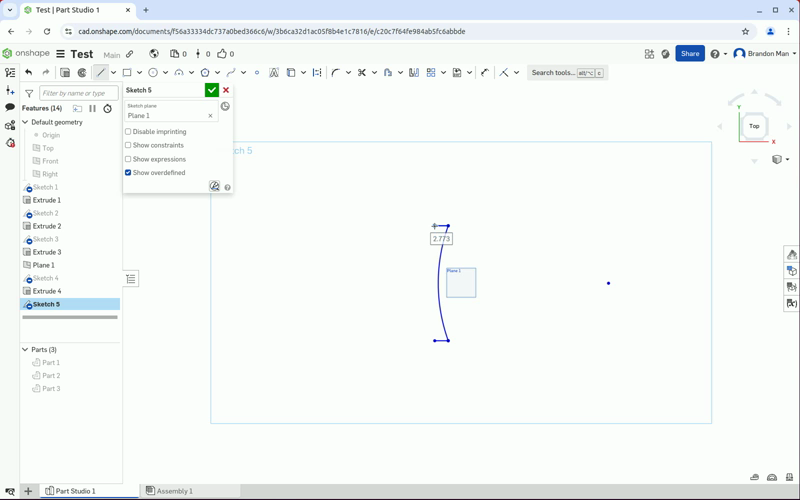
mouse_move(434, 340)
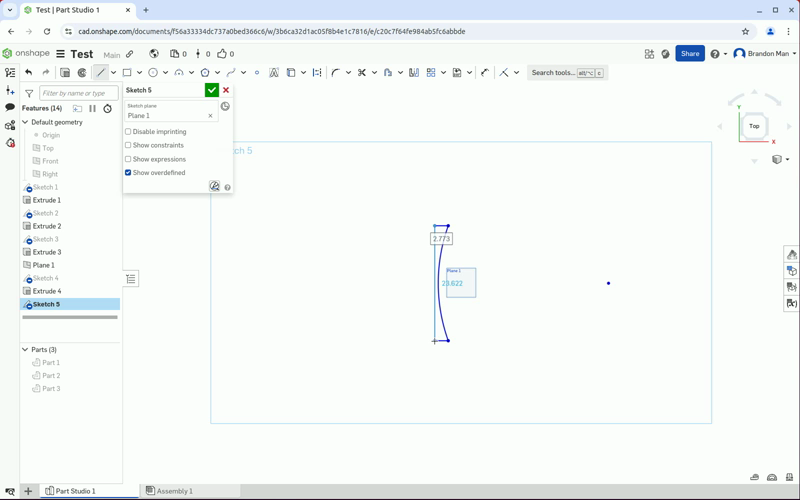
key_up(shift)
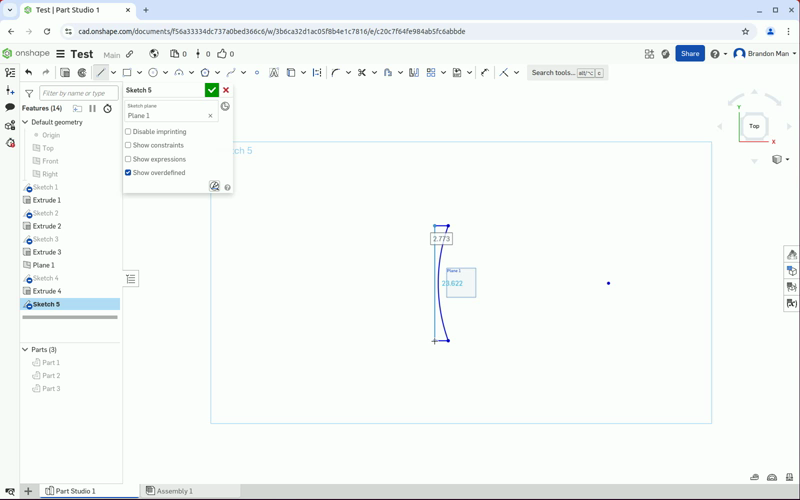
click(434, 340)
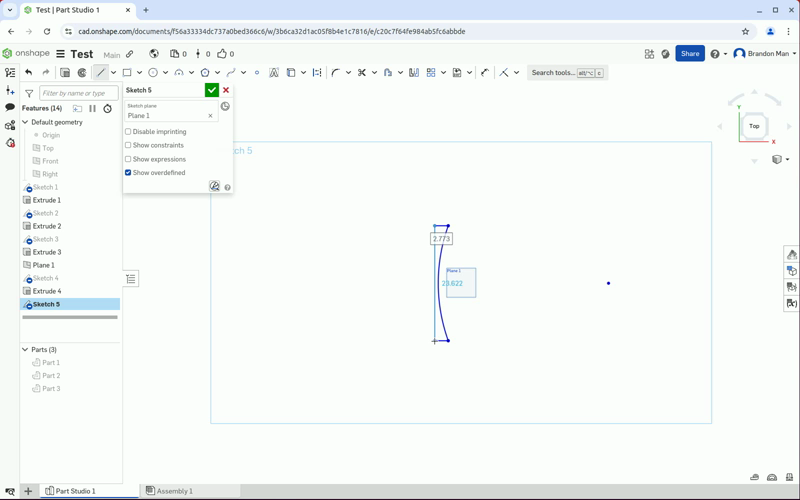
key(esc)
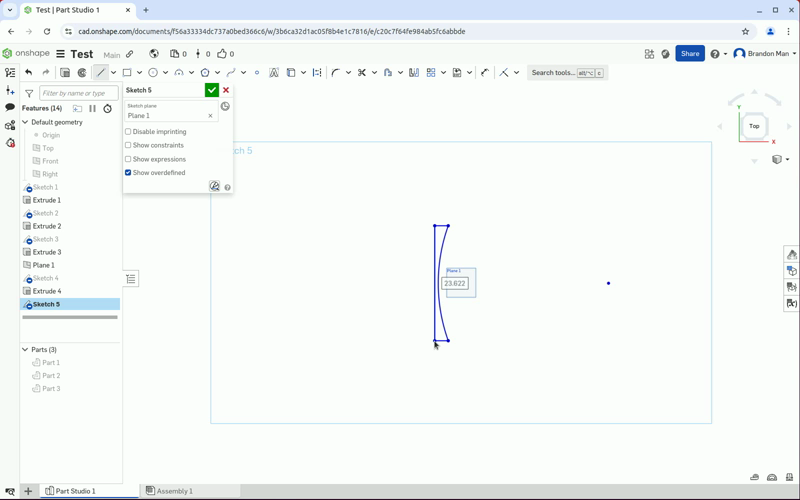
mouse_move(441, 240)
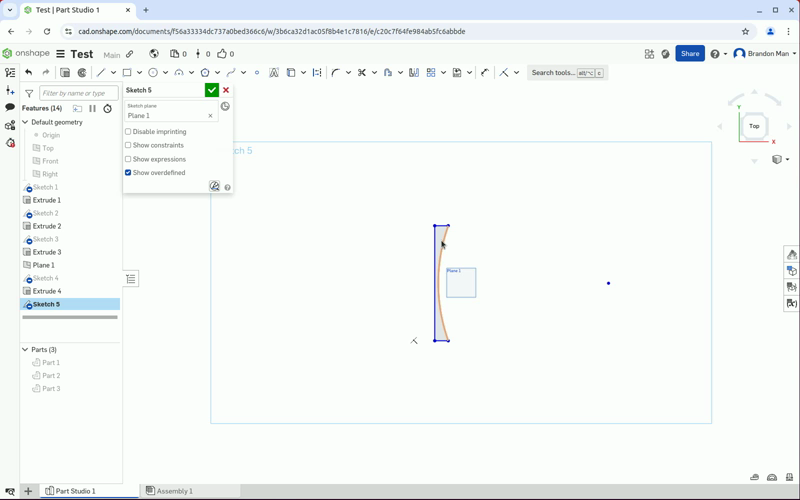
scroll(6)
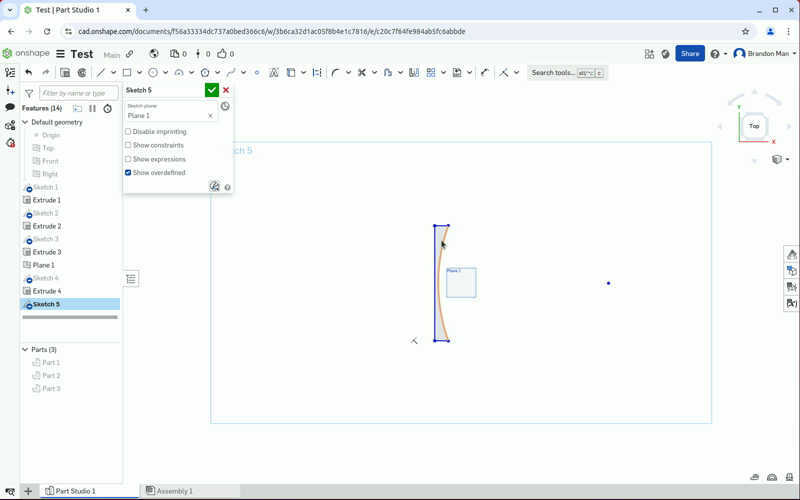
scroll(6)
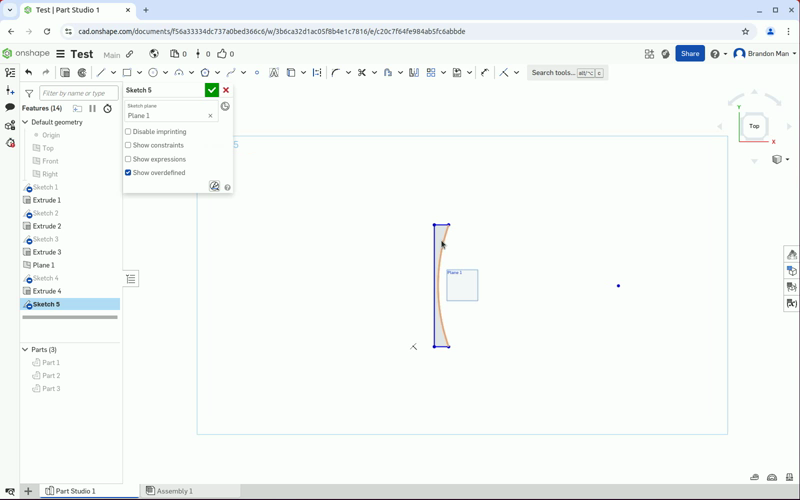
scroll(6)
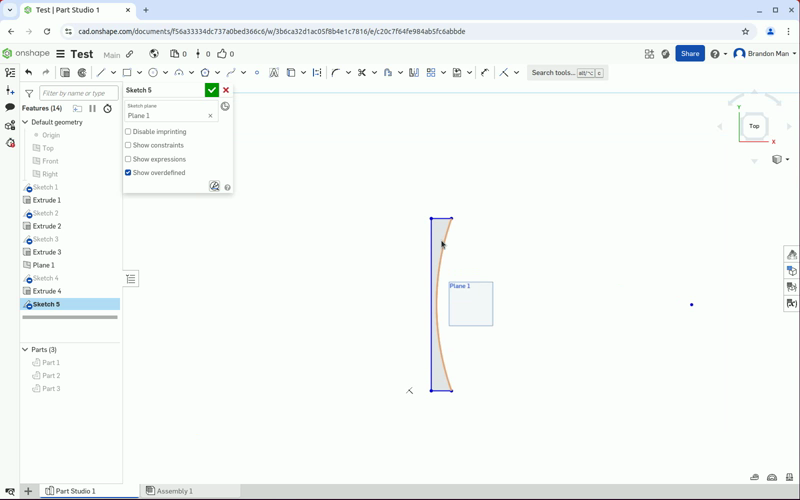
scroll(6)
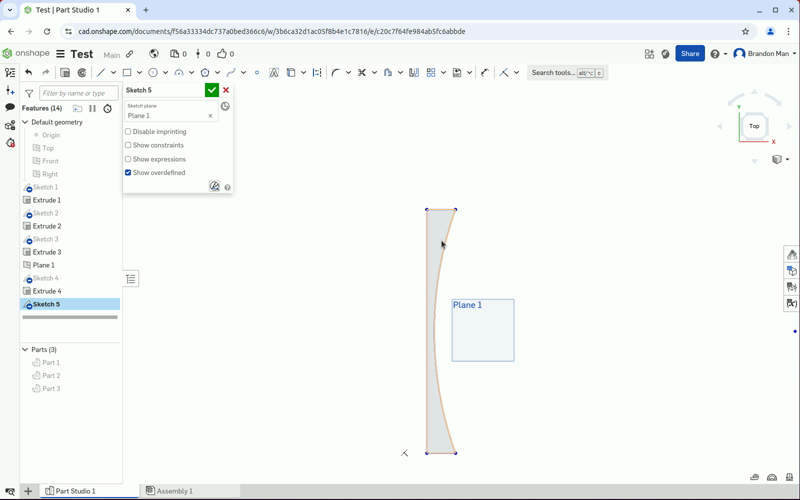
scroll(6)
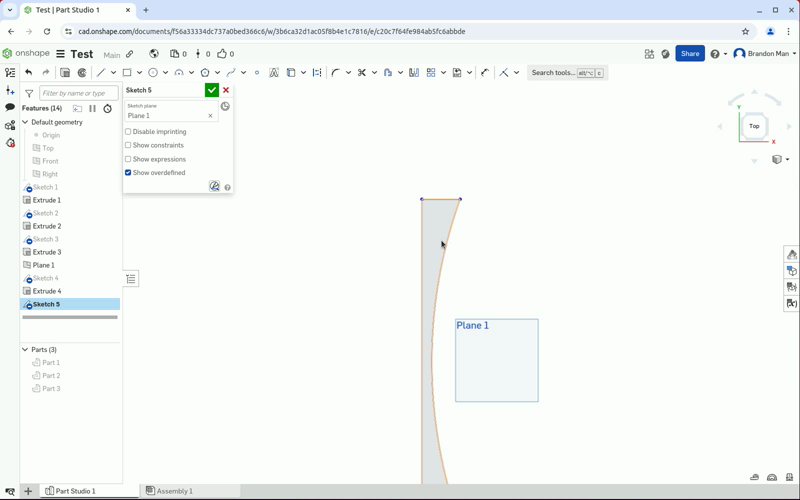
scroll(6)
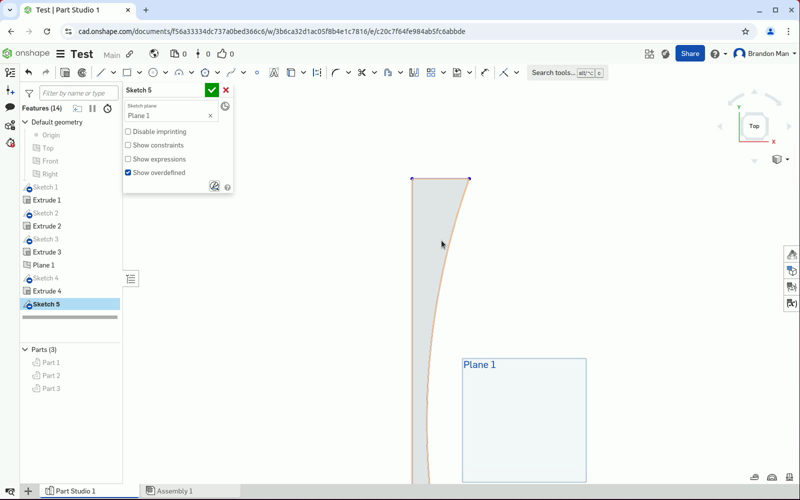
scroll(6)
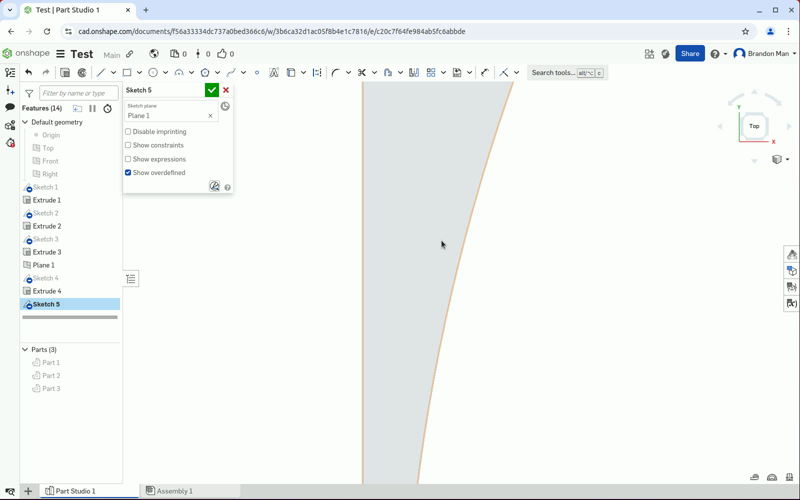
click(441, 240)
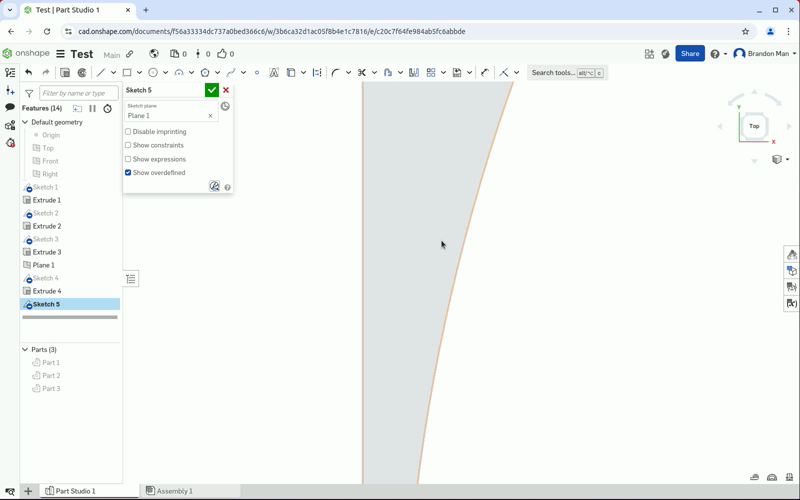
scroll(-6)
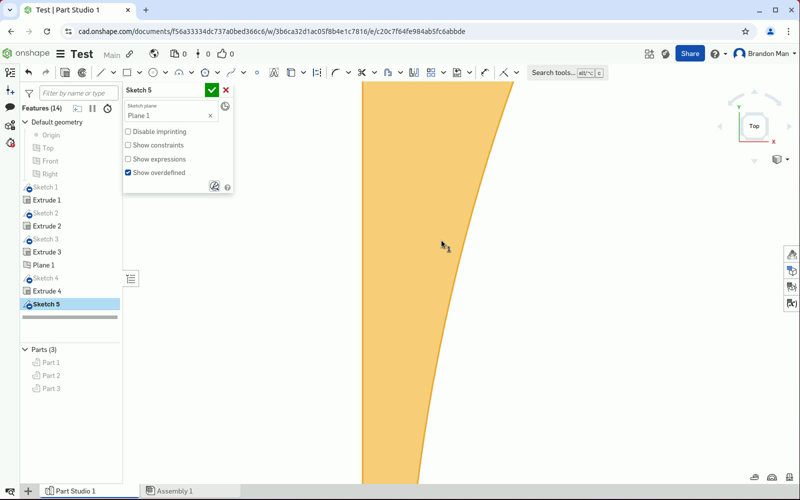
scroll(-6)
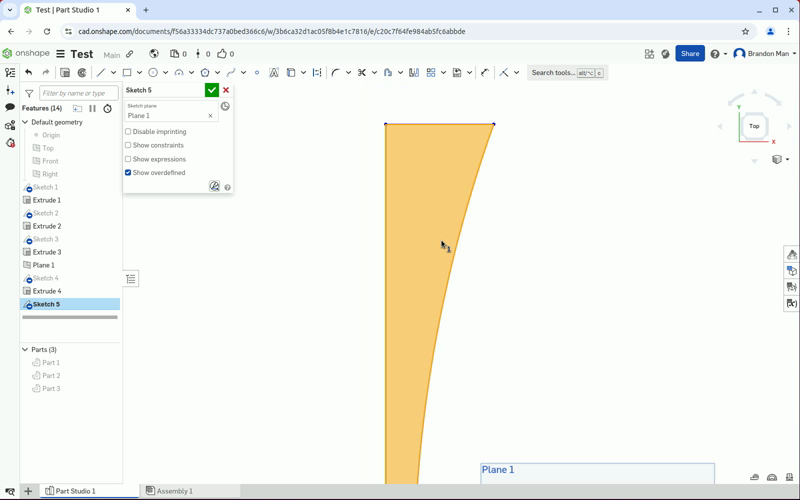
scroll(-6)
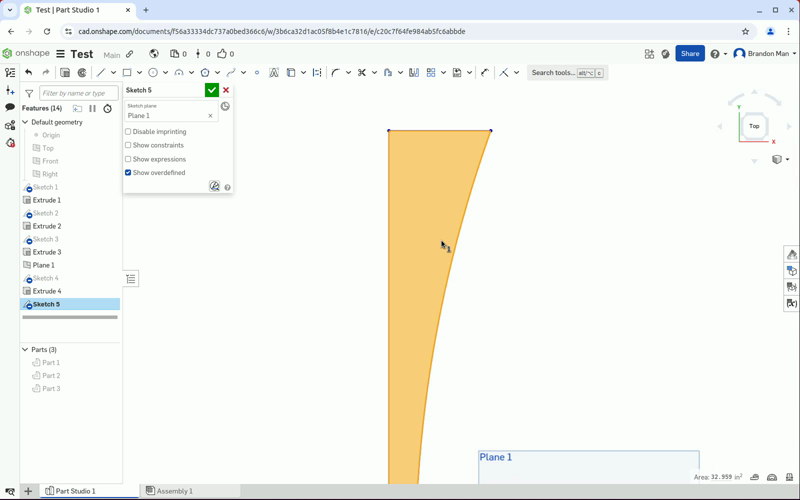
scroll(-6)
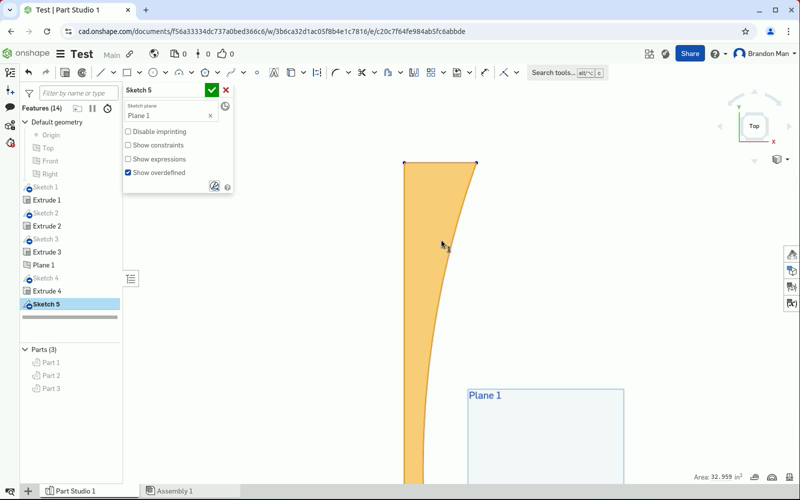
scroll(-6)
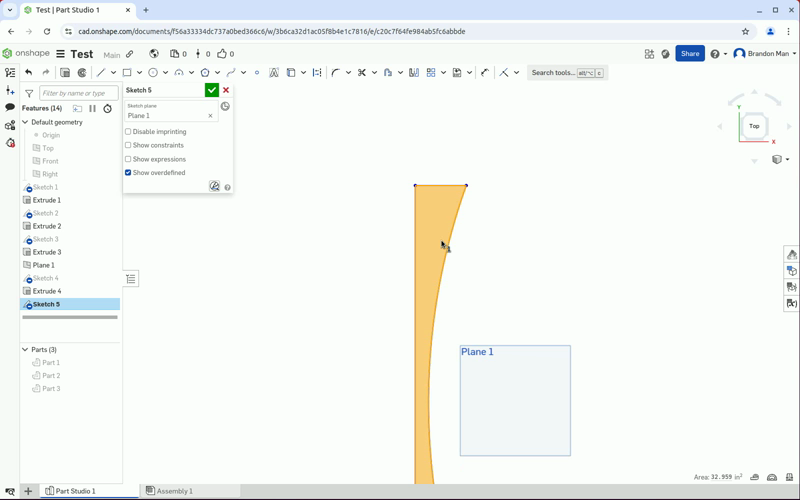
scroll(-6)
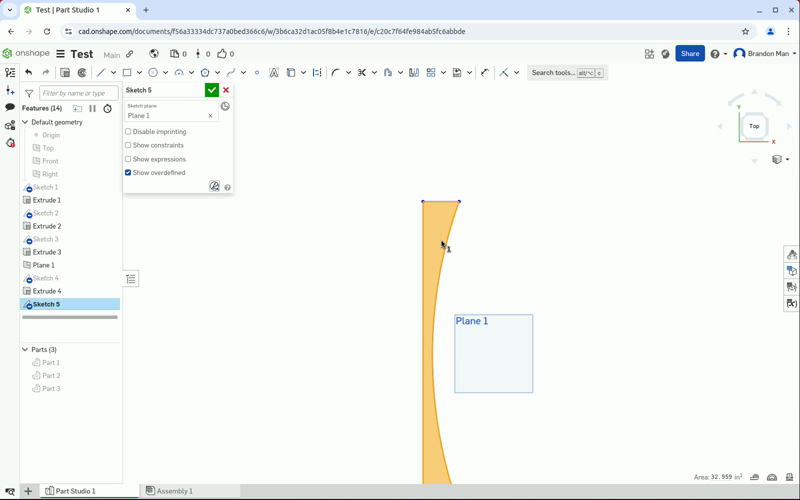
scroll(-6)
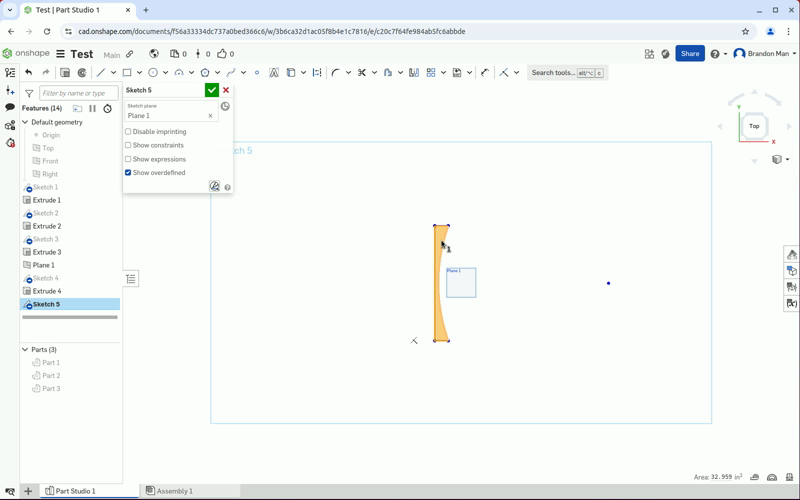
mouse_move(73, 352)
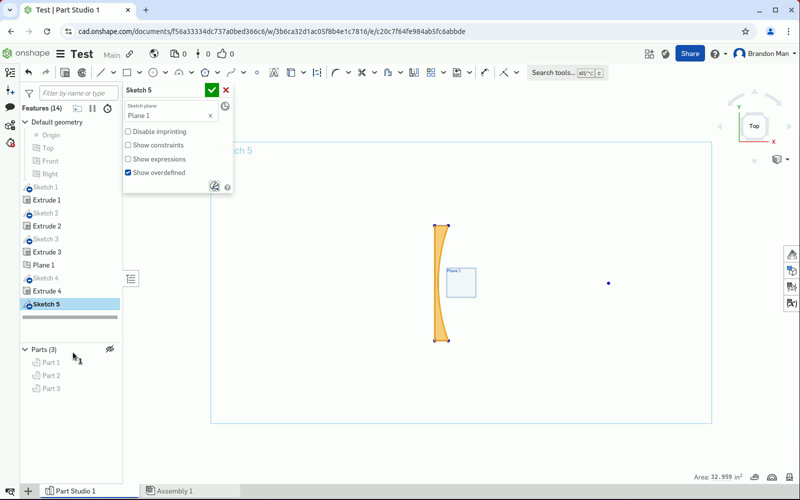
key(shift+y)
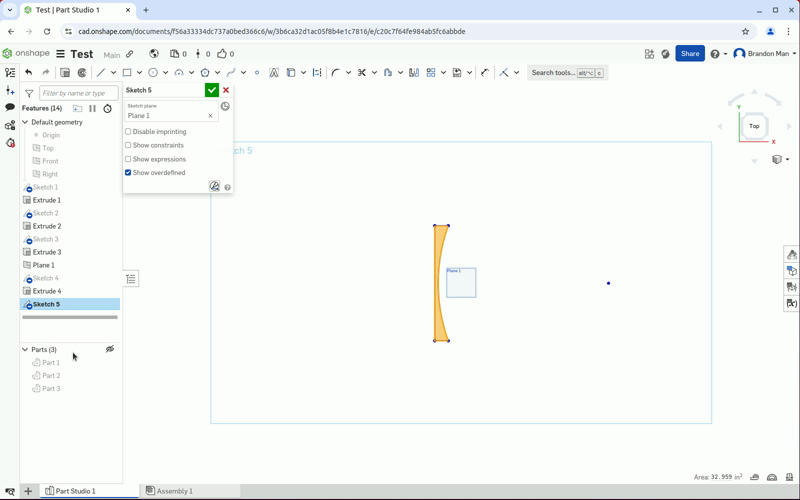
key(shift+e)
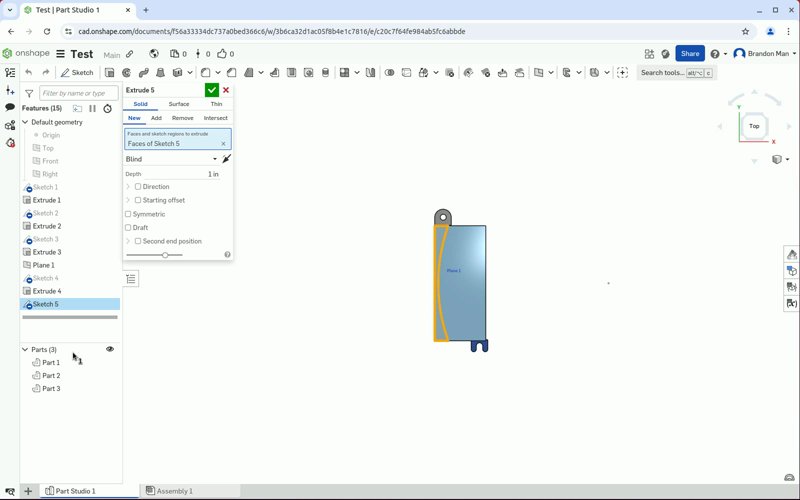
mouse_move(143, 106)
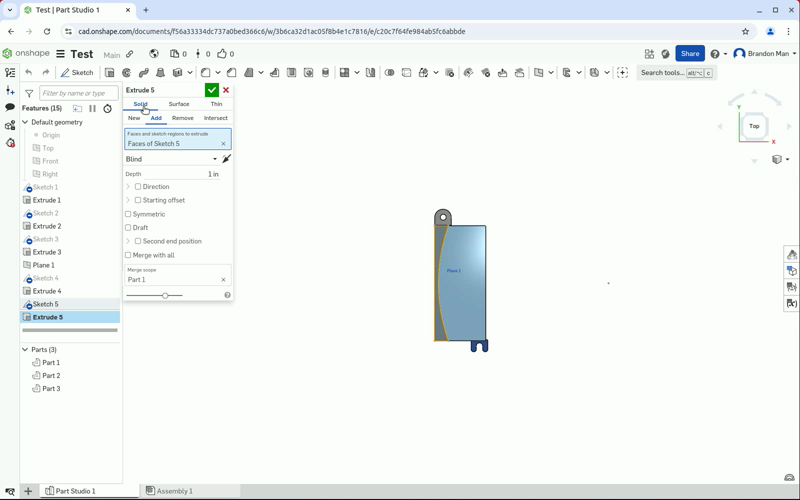
click(143, 106)
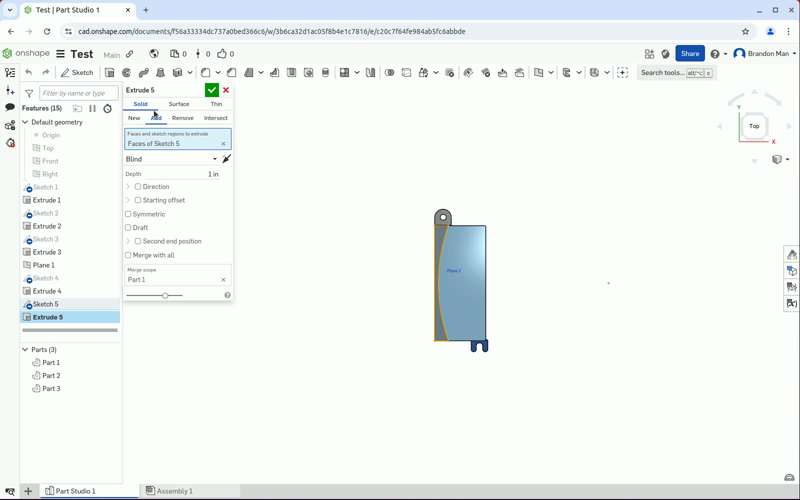
mouse_move(186, 120)
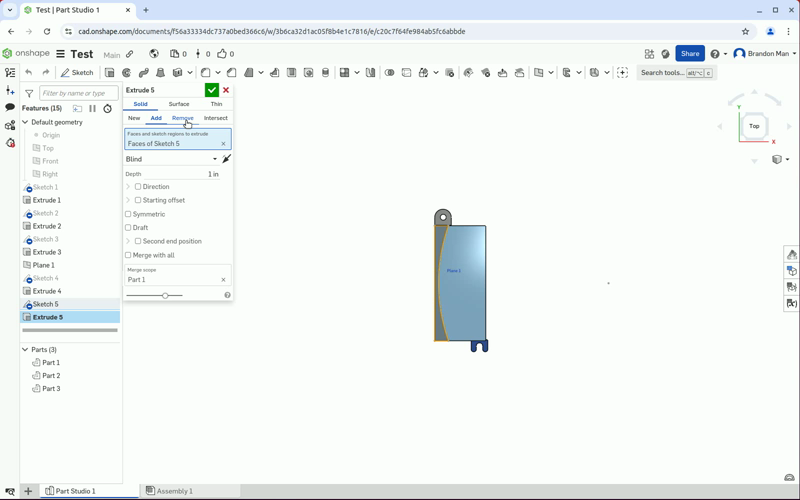
click(186, 120)
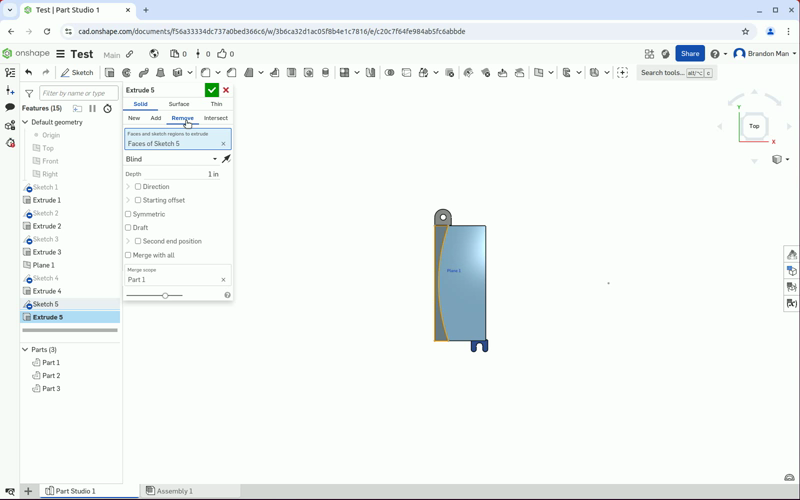
key(tab, 4)
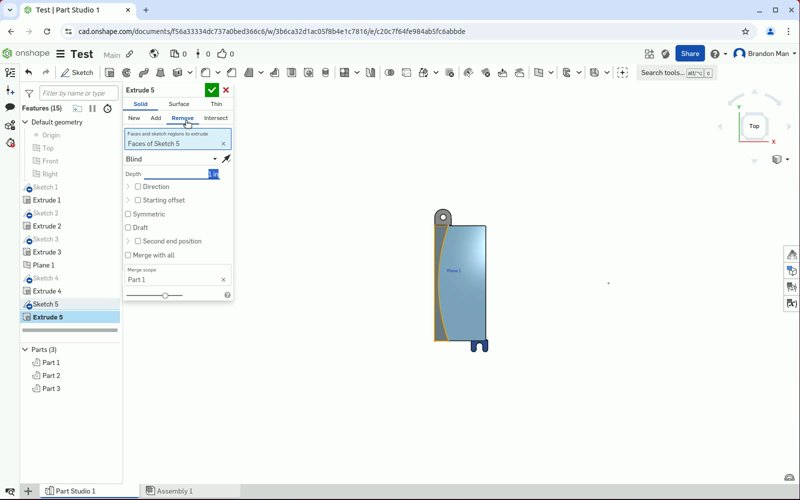
text(0.963)
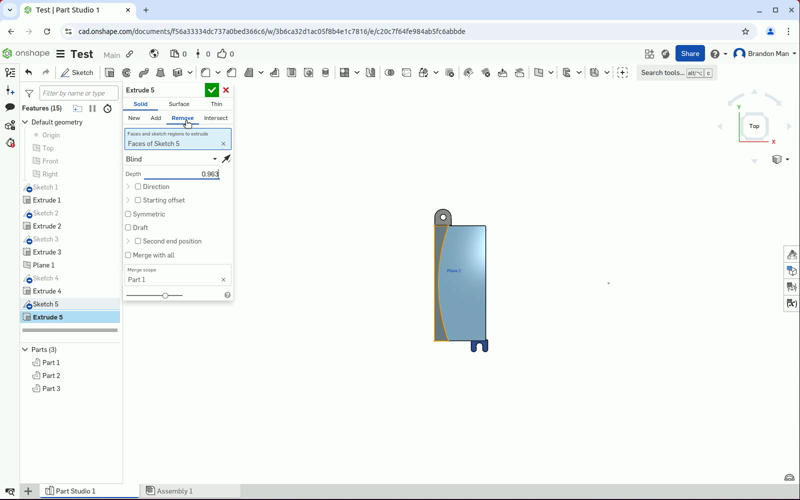
key(tab, 6)
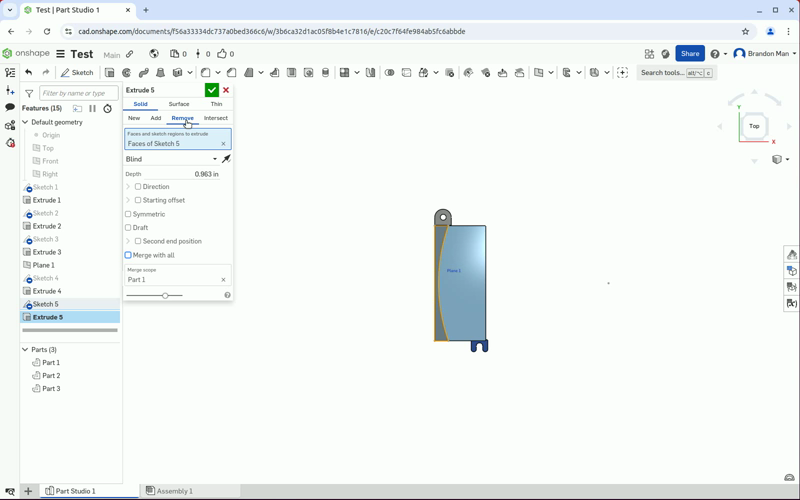
key(space)
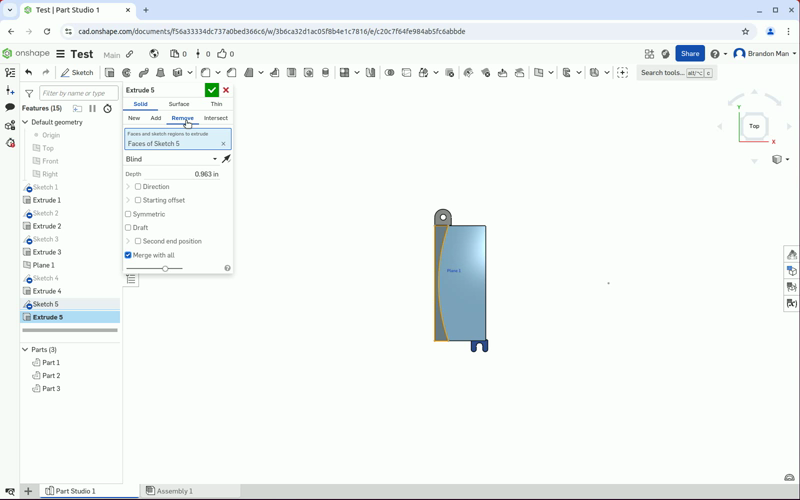
key(enter)
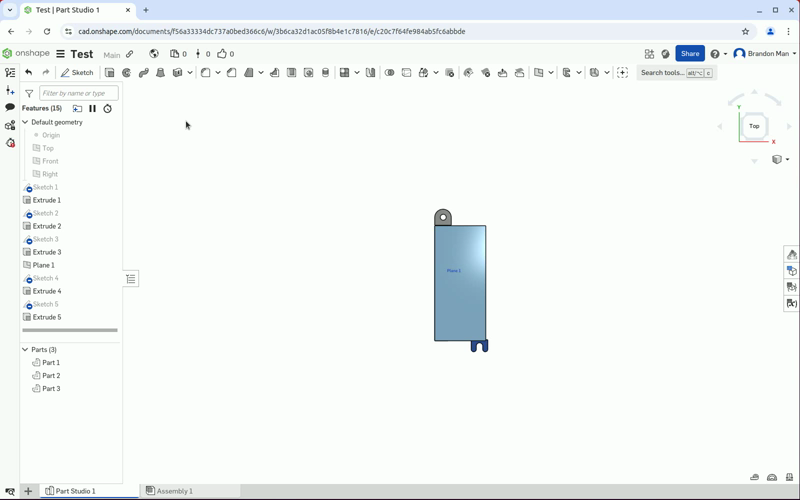
key(shift+h)
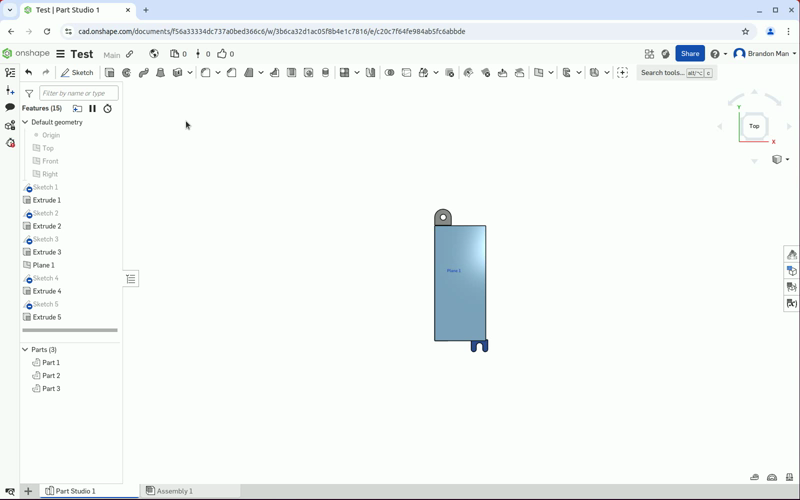
key(shift+h)
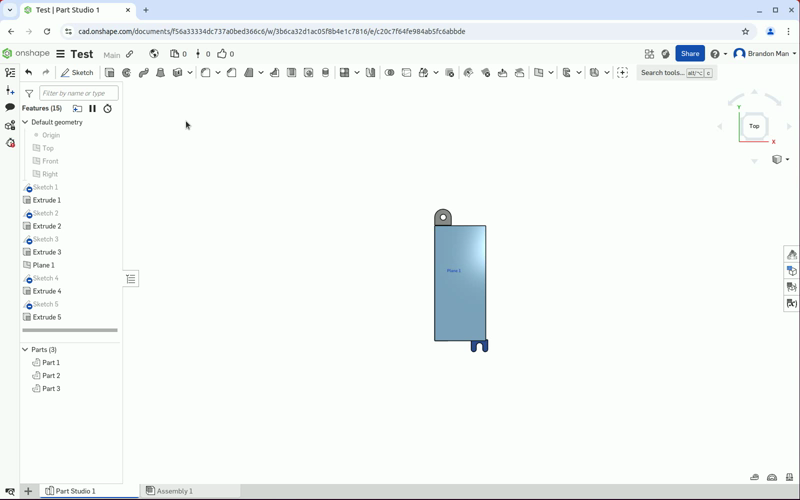
mouse_move(73, 189)
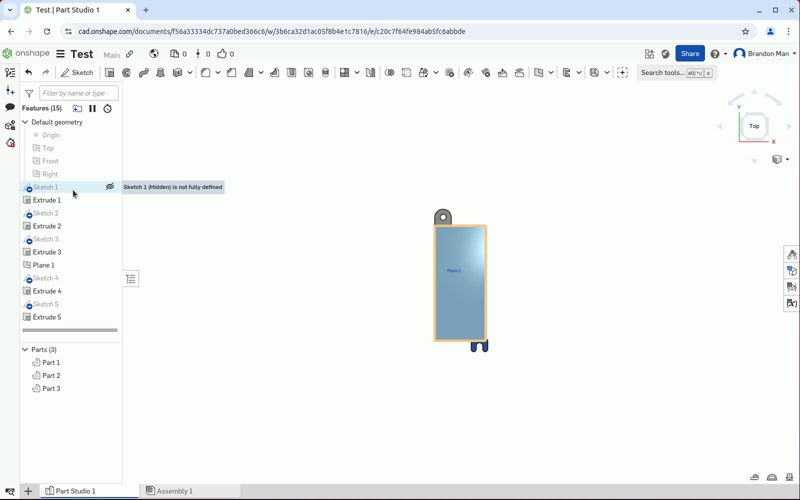
click(73, 189)
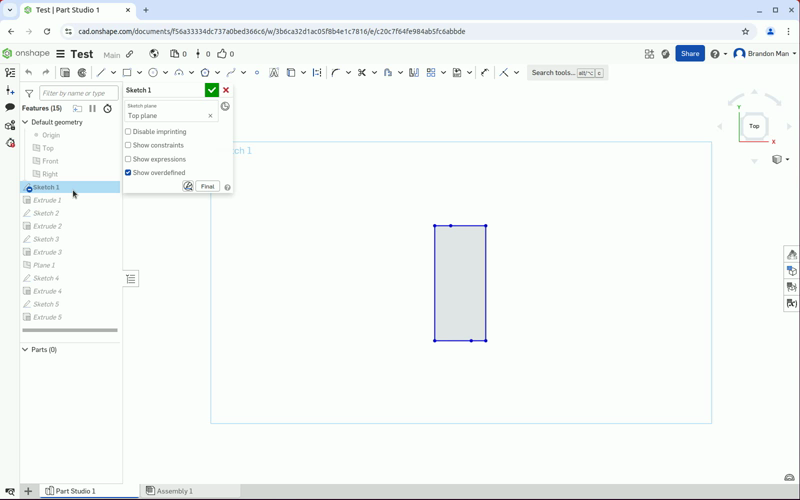
mouse_move(229, 92)
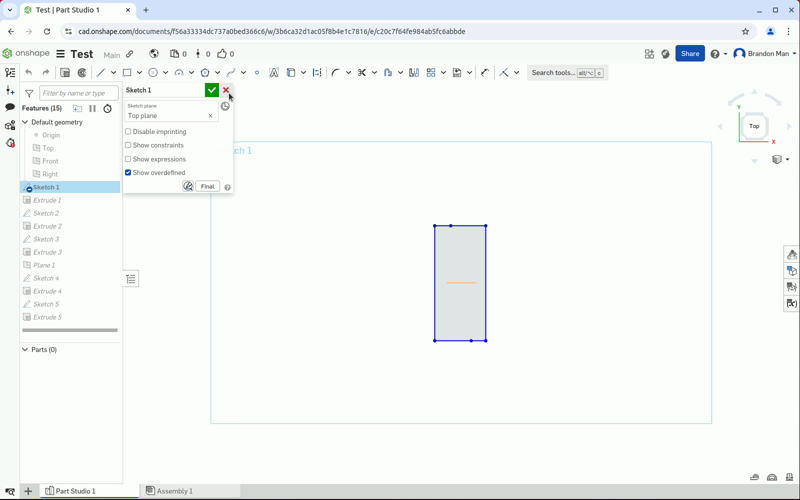
click(229, 92)
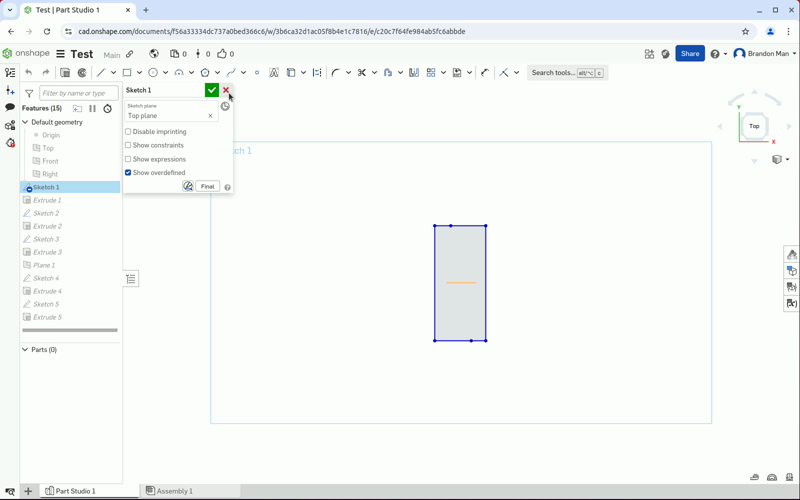
key(shift+s)
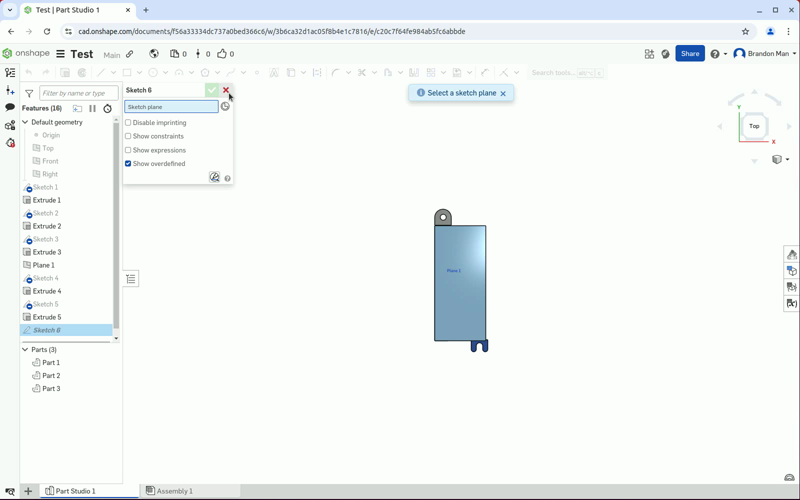
mouse_move(69, 267)
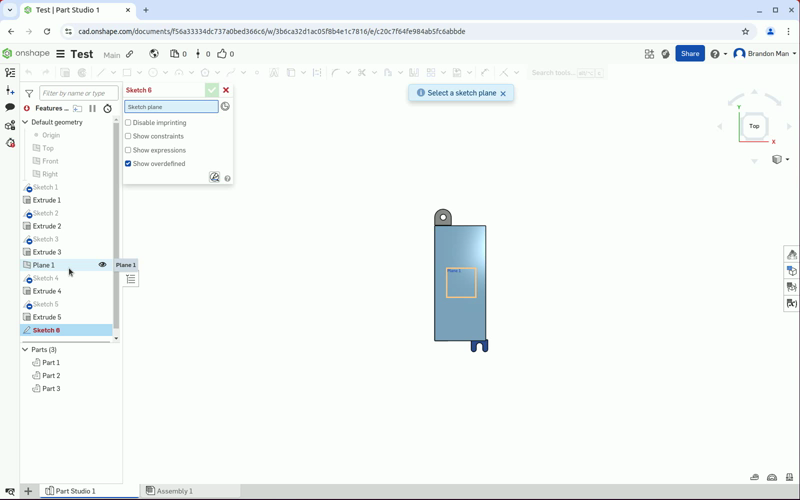
click(69, 267)
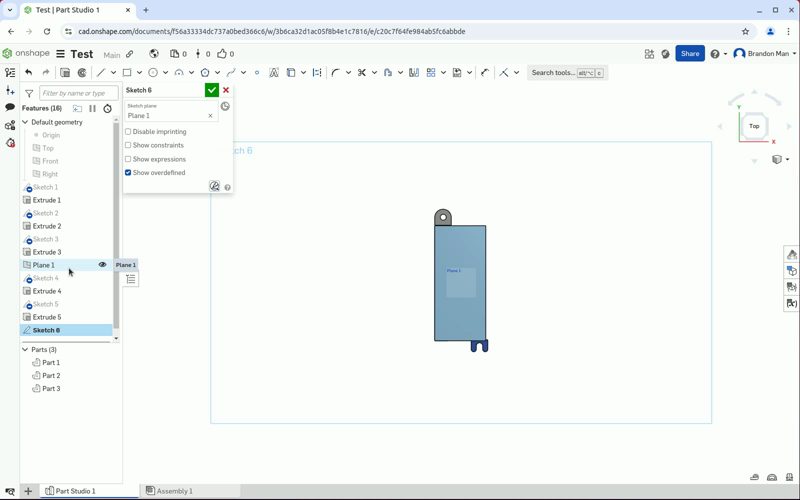
mouse_move(73, 352)
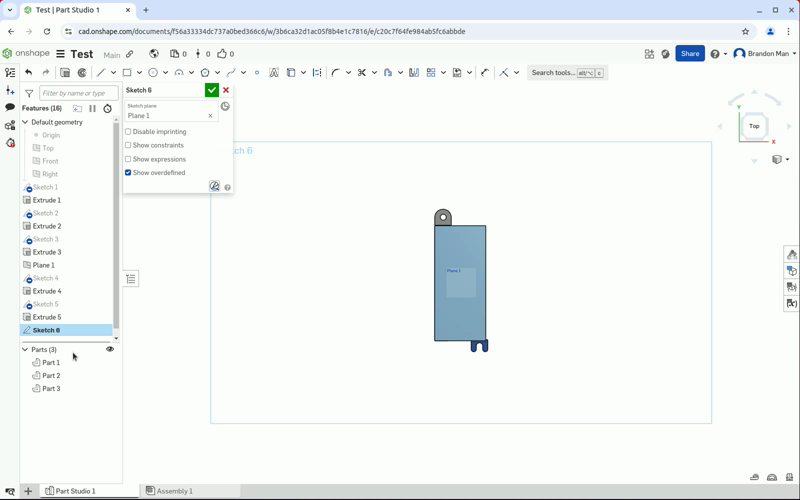
key(y)
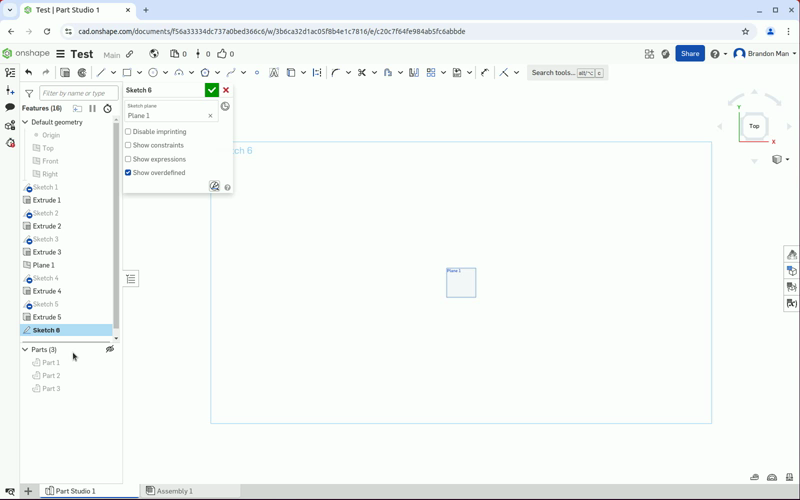
key(l)
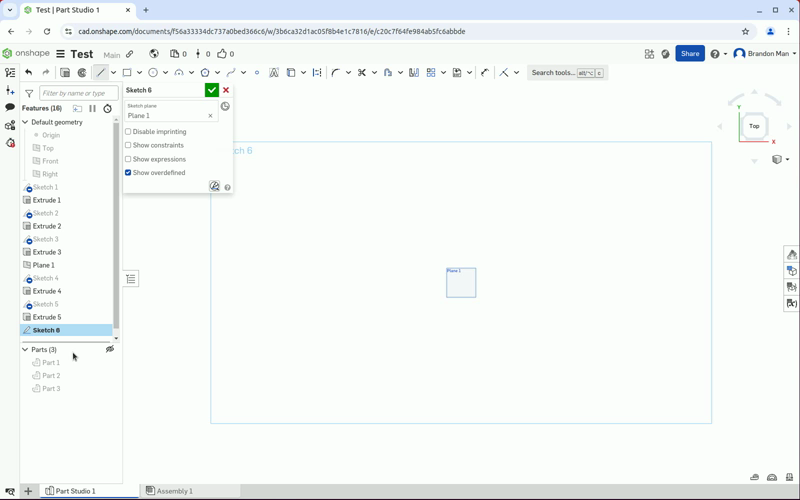
key_down(shift)
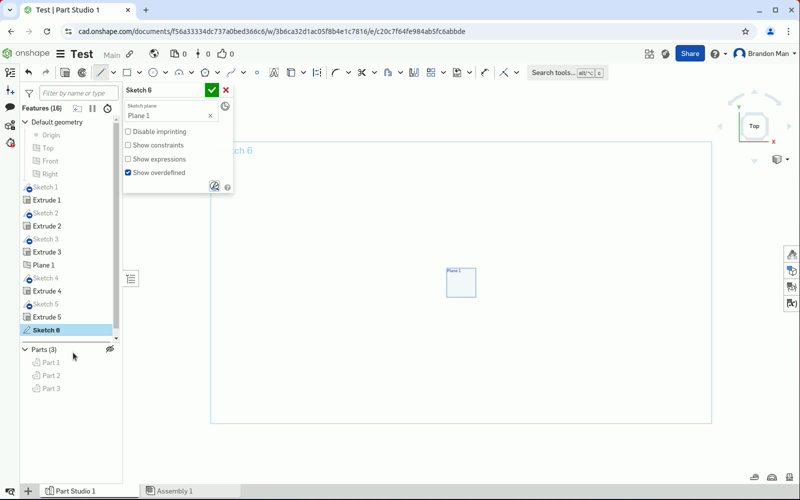
mouse_move(463, 299)
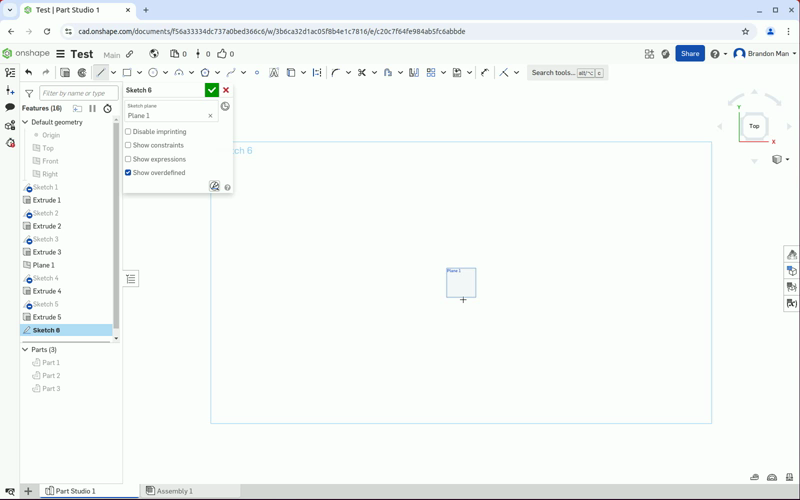
click(463, 299)
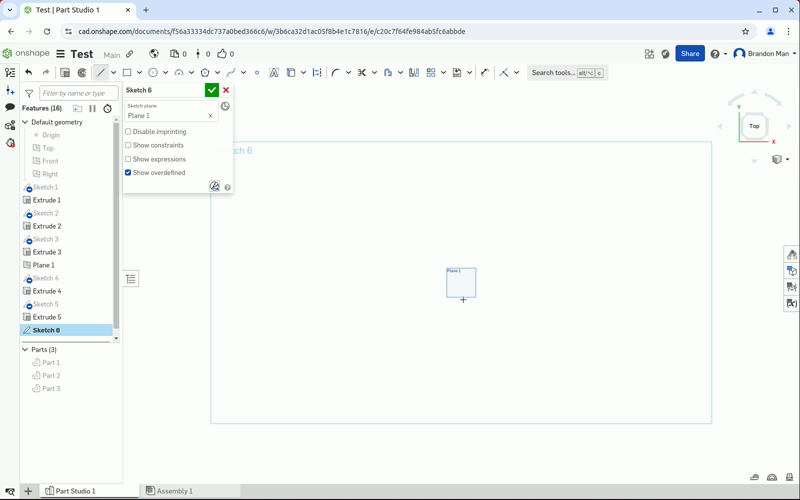
key_up(shift)
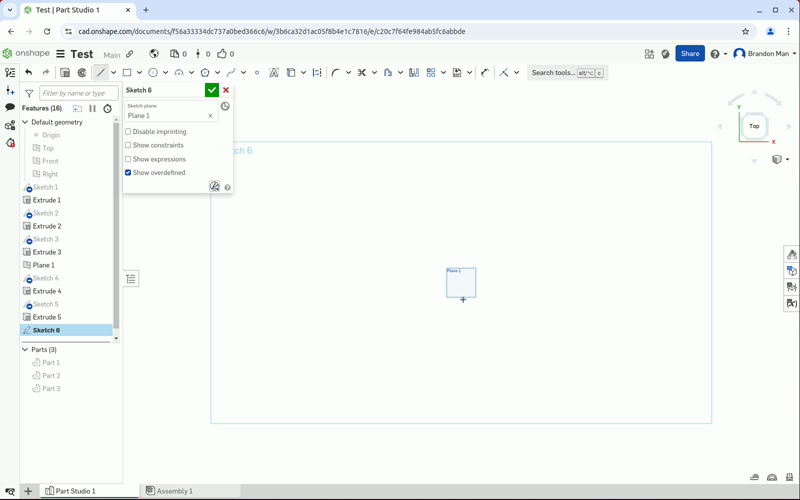
key_down(shift)
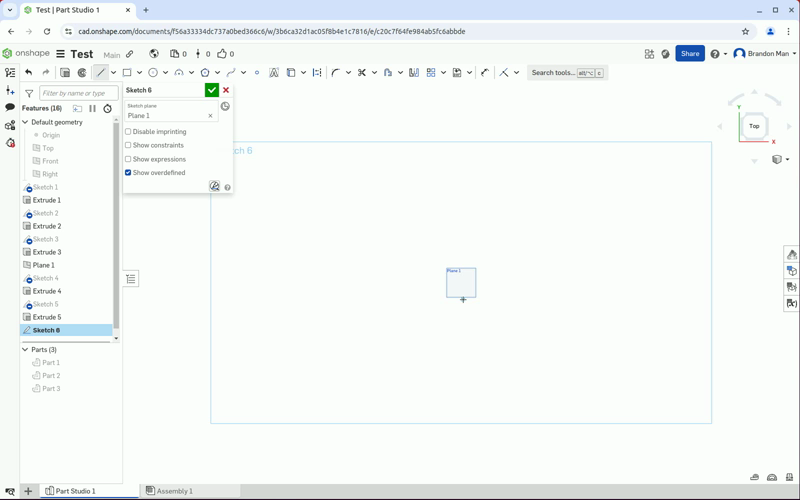
mouse_move(493, 299)
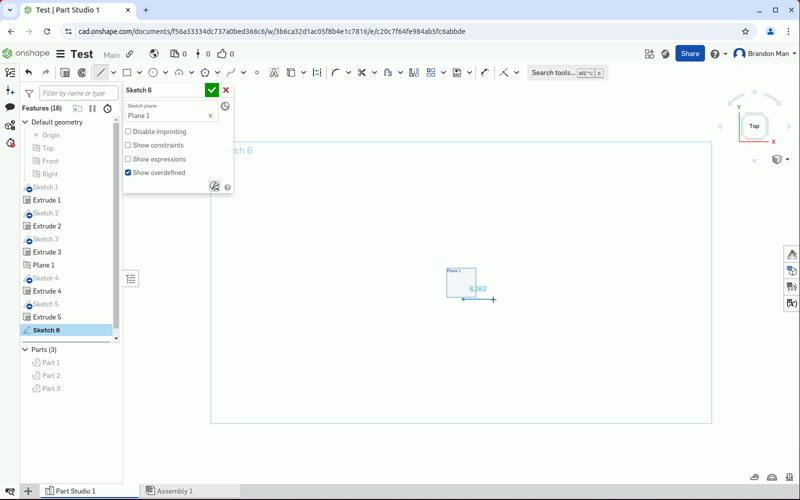
mouse_move(486, 299)
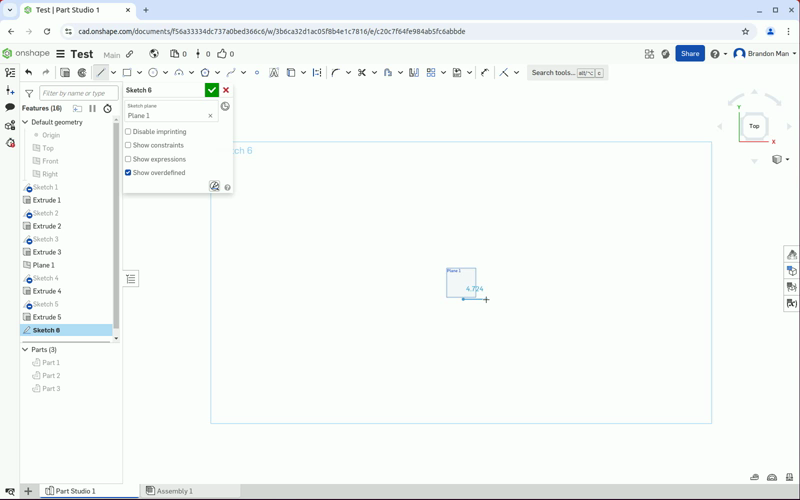
click(486, 299)
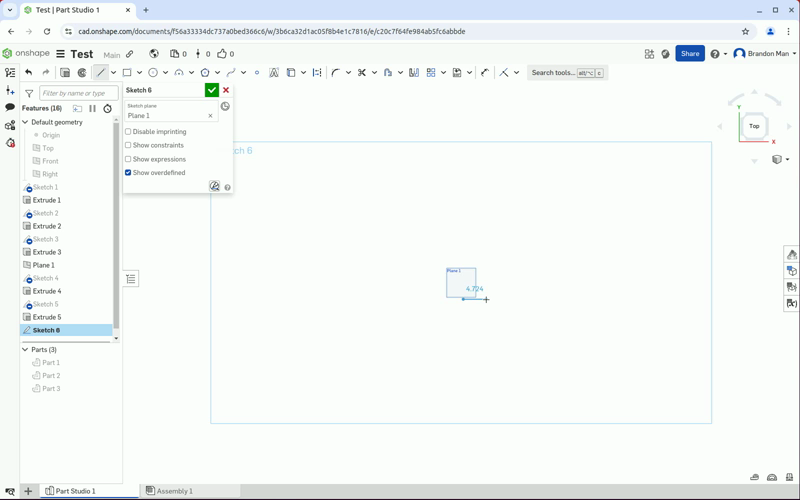
key_up(shift)
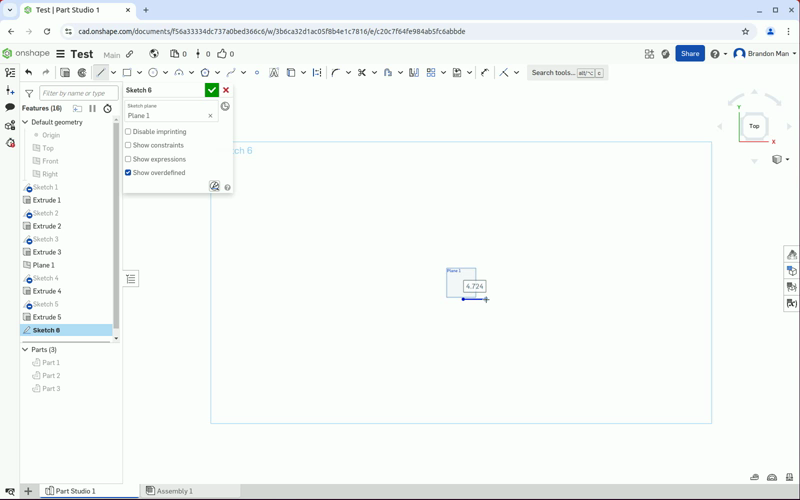
key_down(shift)
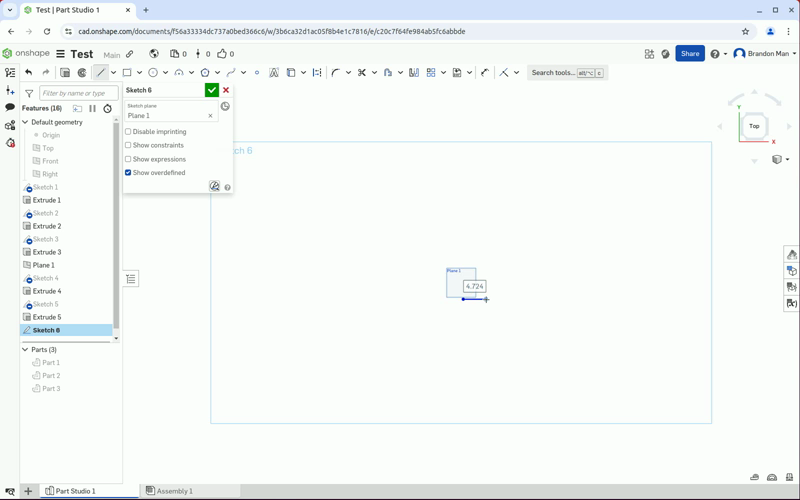
mouse_move(516, 299)
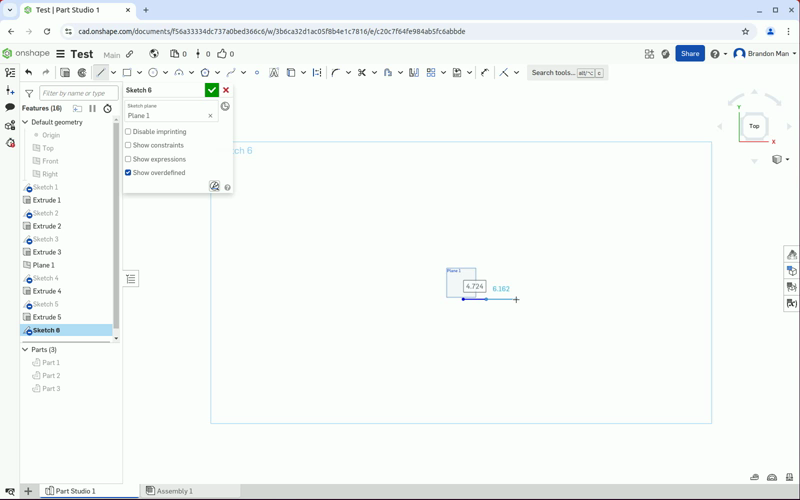
mouse_move(486, 266)
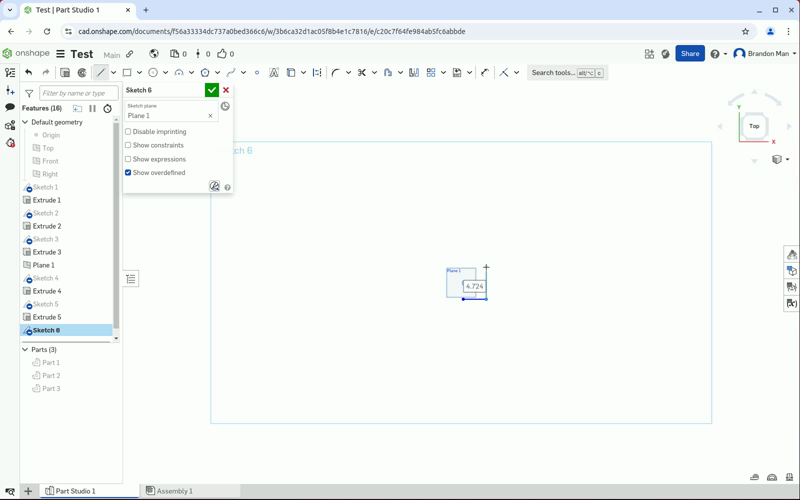
click(486, 266)
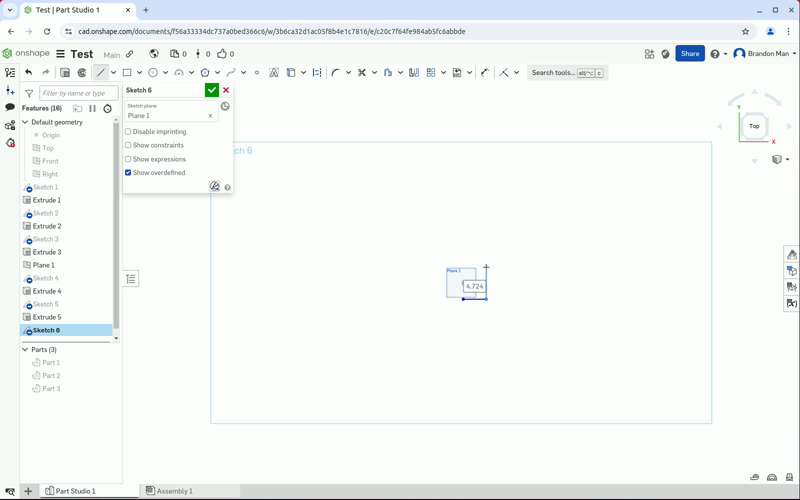
key_up(shift)
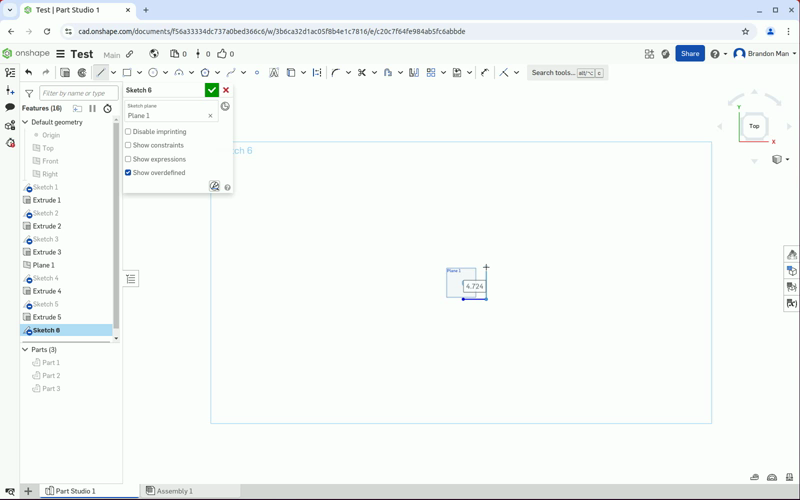
key_down(shift)
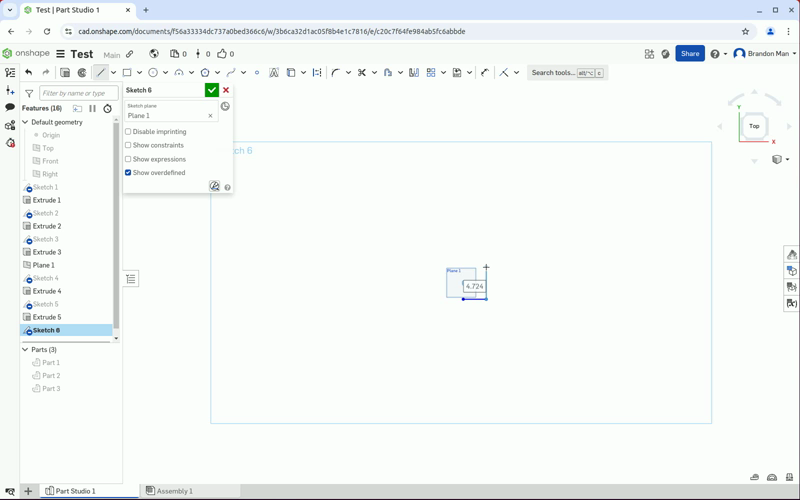
mouse_move(516, 266)
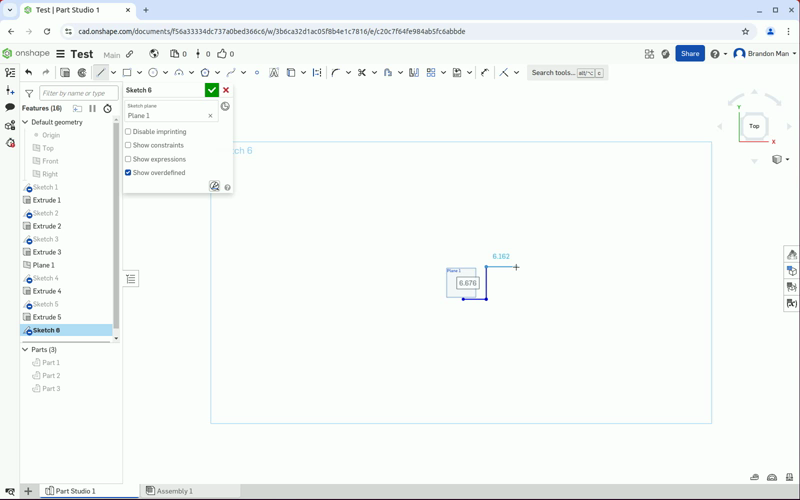
mouse_move(463, 266)
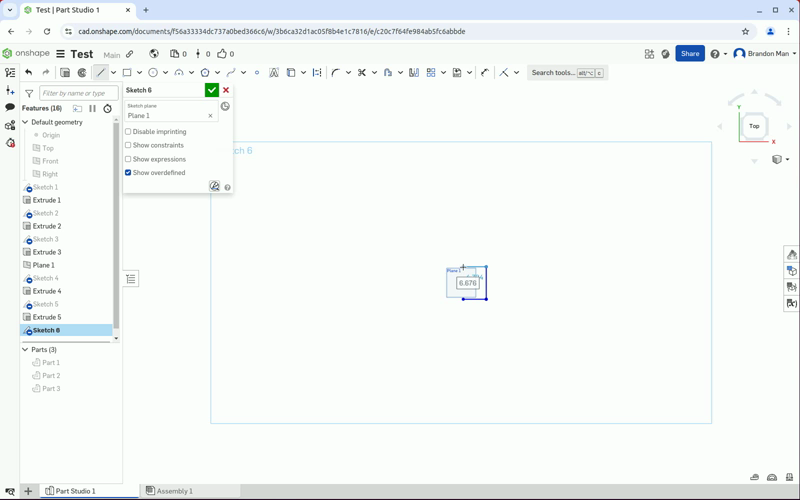
click(463, 266)
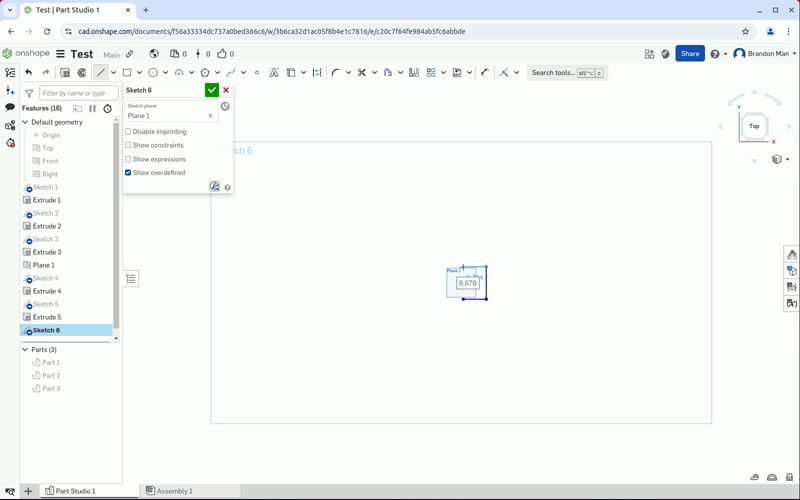
key_up(shift)
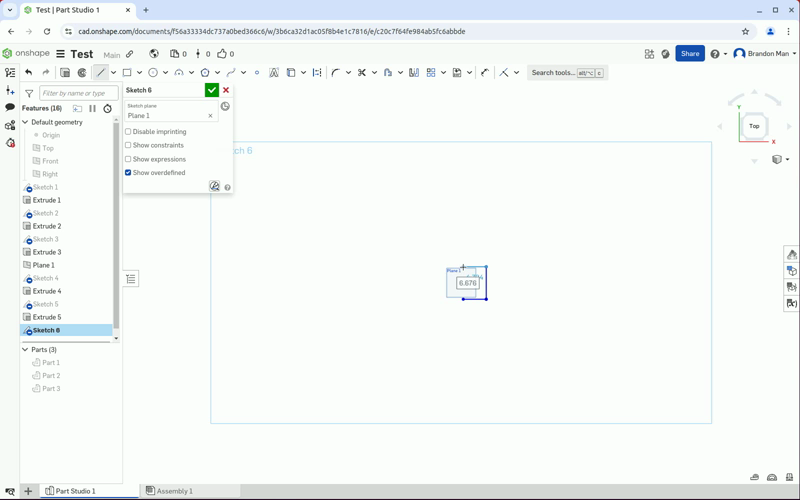
mouse_move(493, 266)
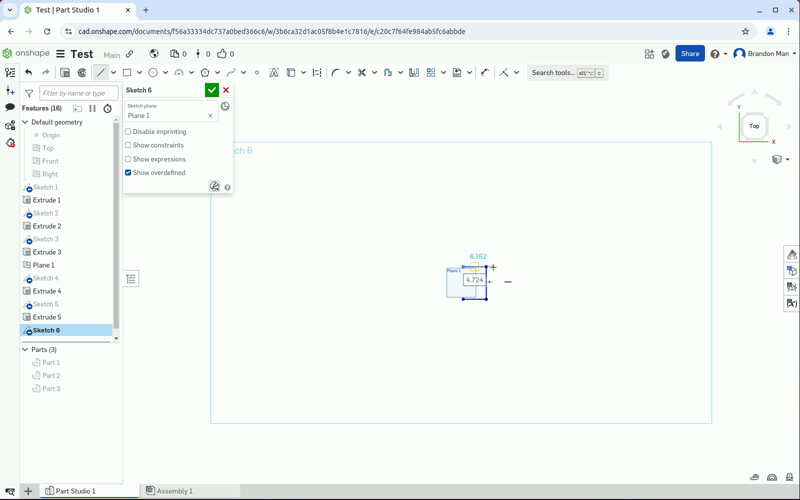
key_down(shift)
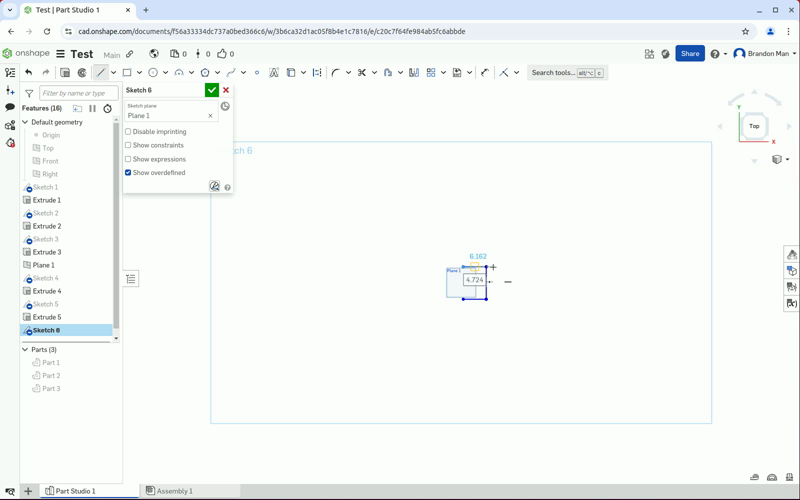
mouse_move(463, 299)
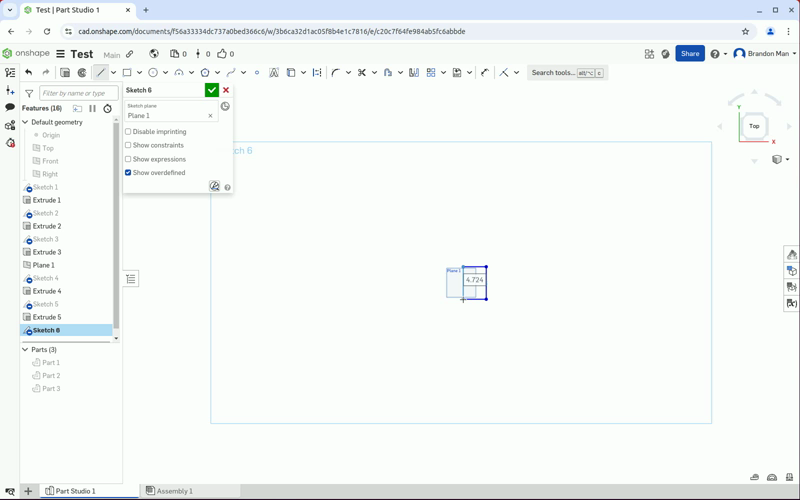
key_up(shift)
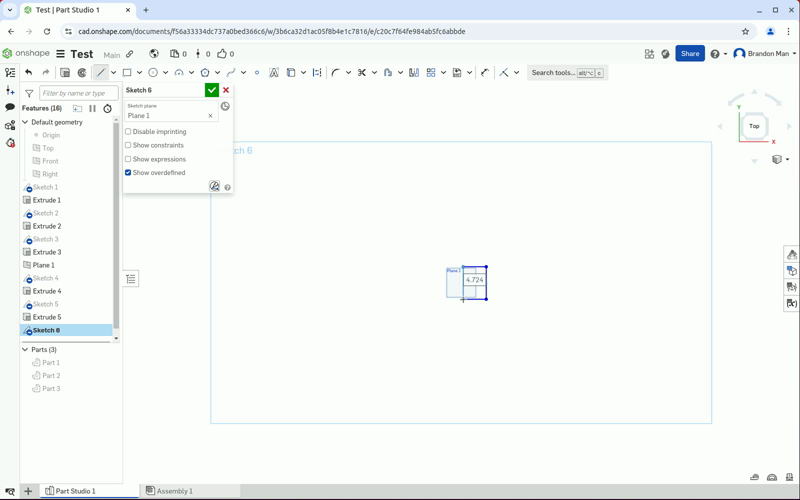
click(463, 299)
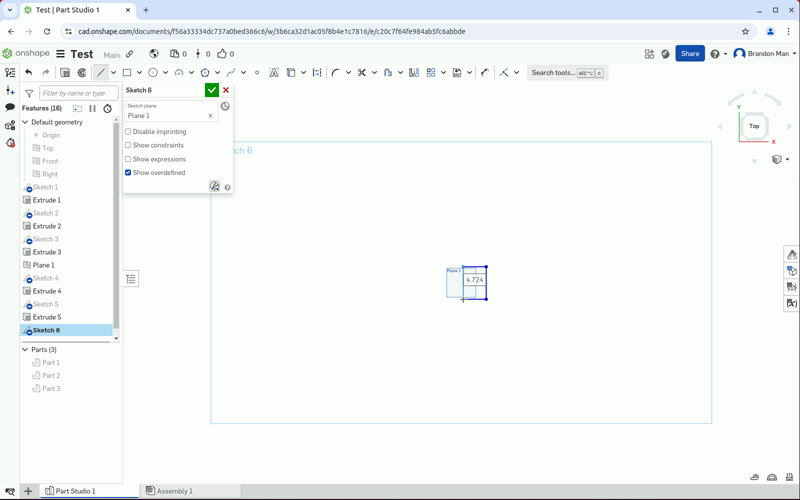
key(esc)
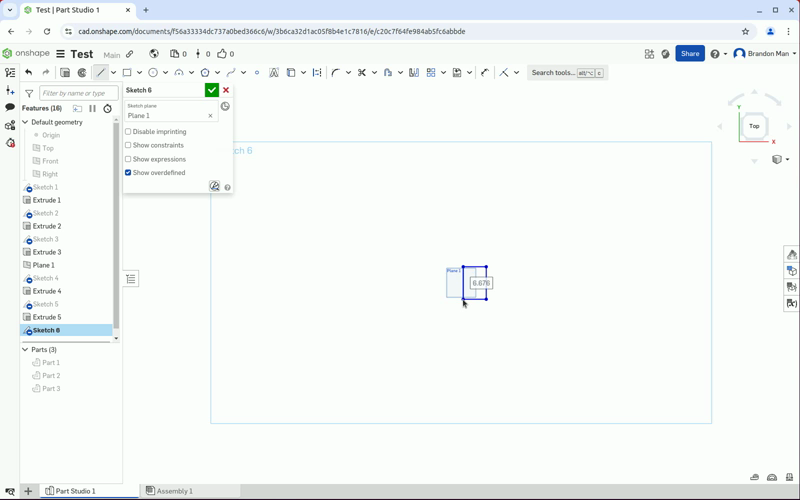
mouse_move(482, 287)
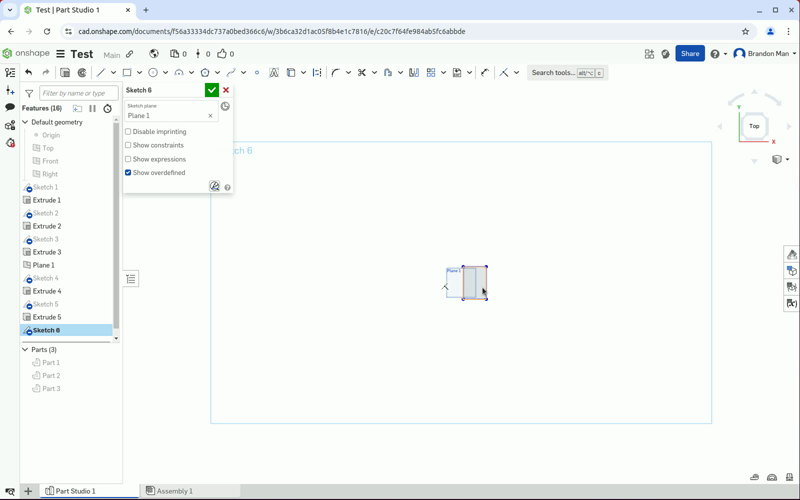
scroll(6)
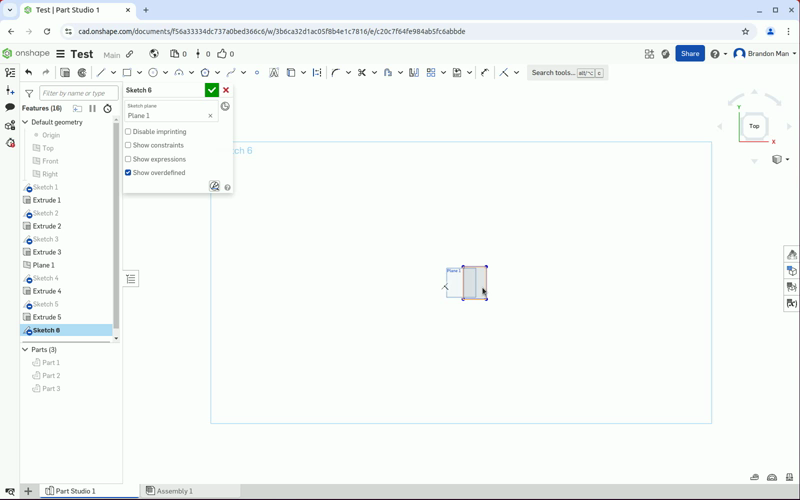
scroll(6)
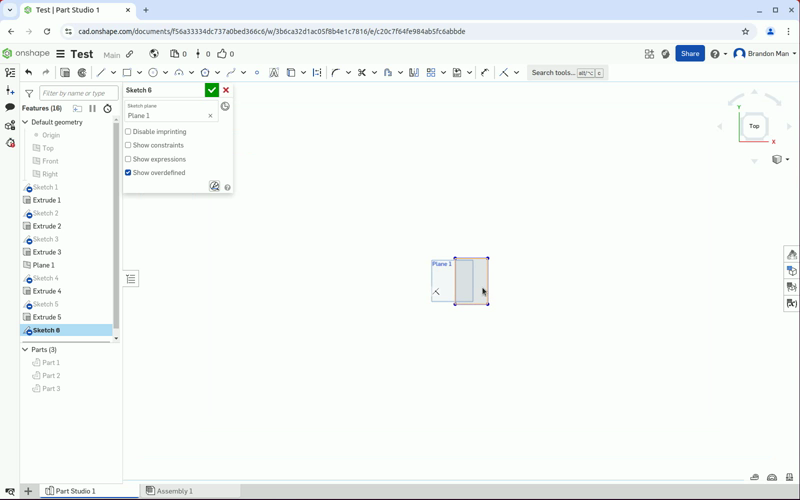
scroll(6)
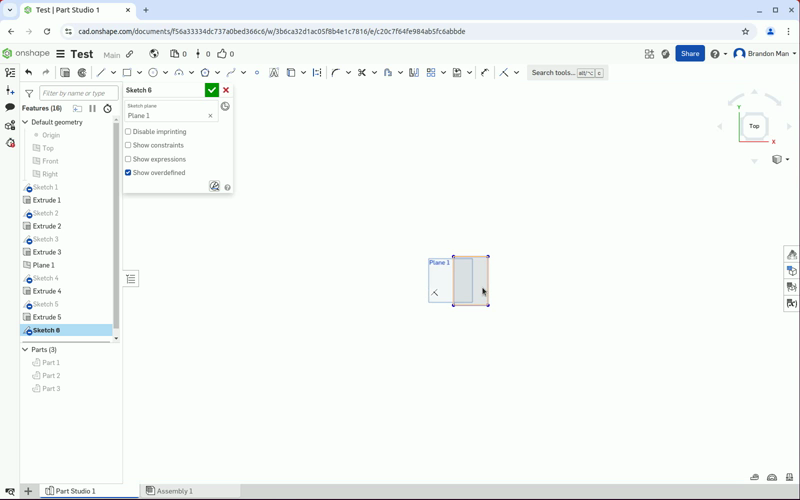
scroll(6)
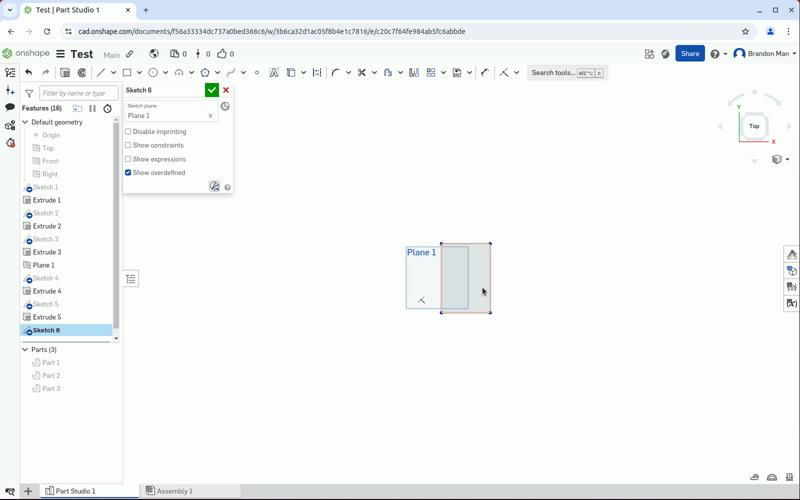
scroll(6)
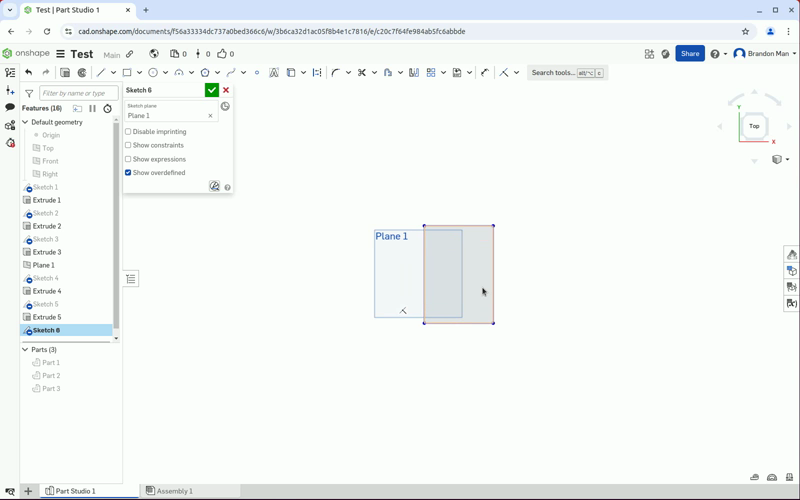
scroll(6)
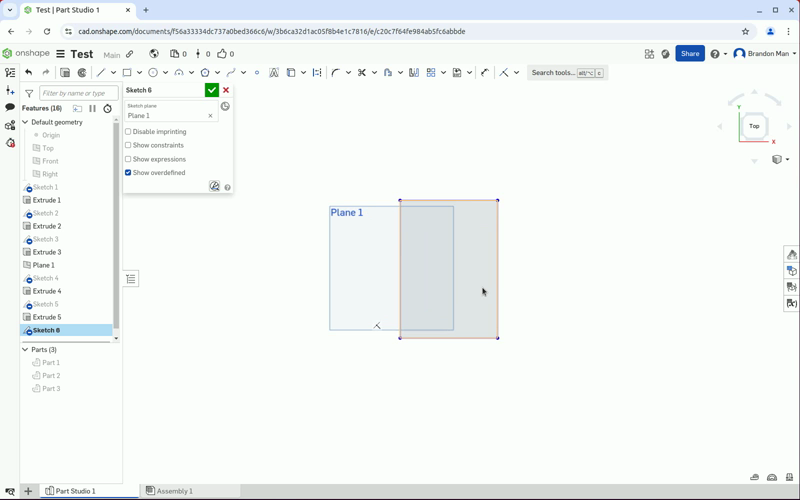
scroll(6)
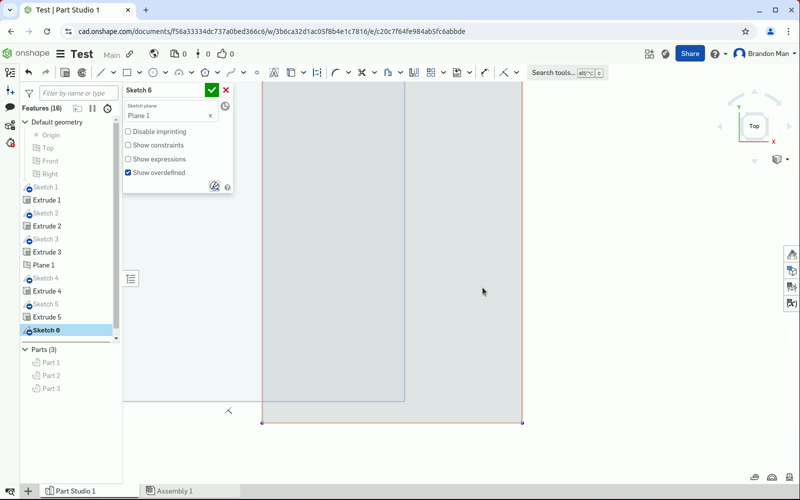
click(482, 287)
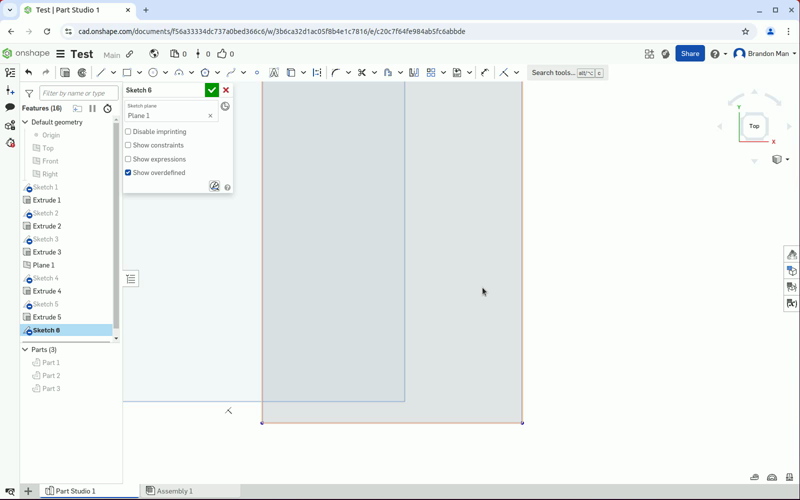
scroll(-6)
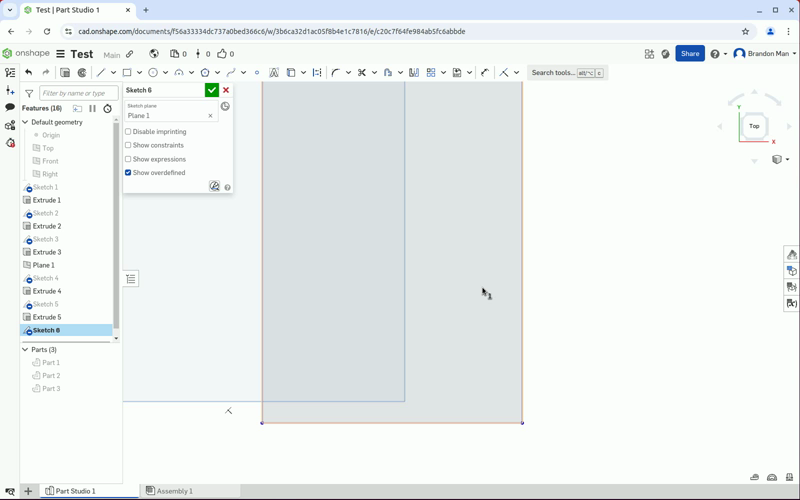
scroll(-6)
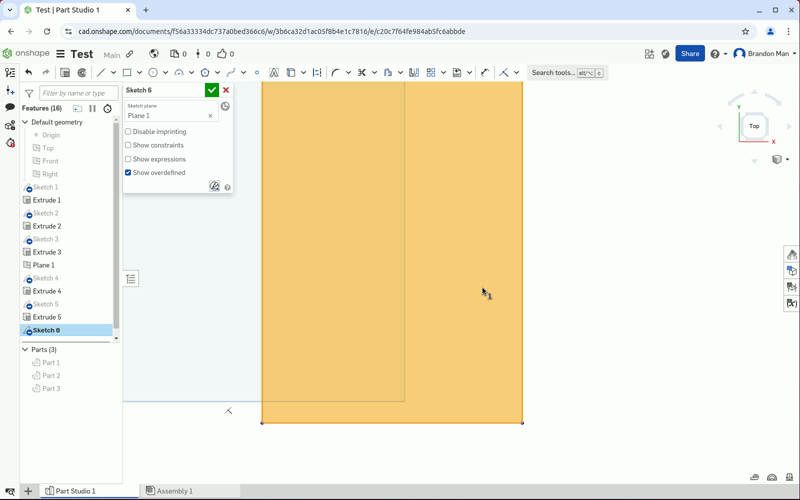
scroll(-6)
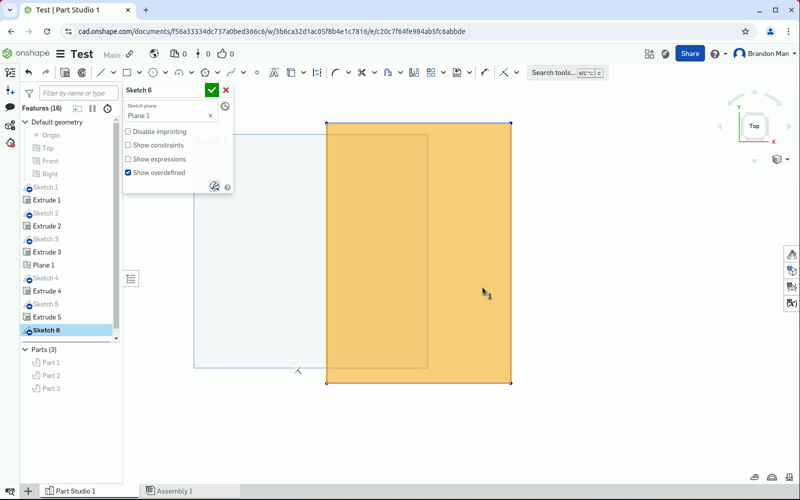
scroll(-6)
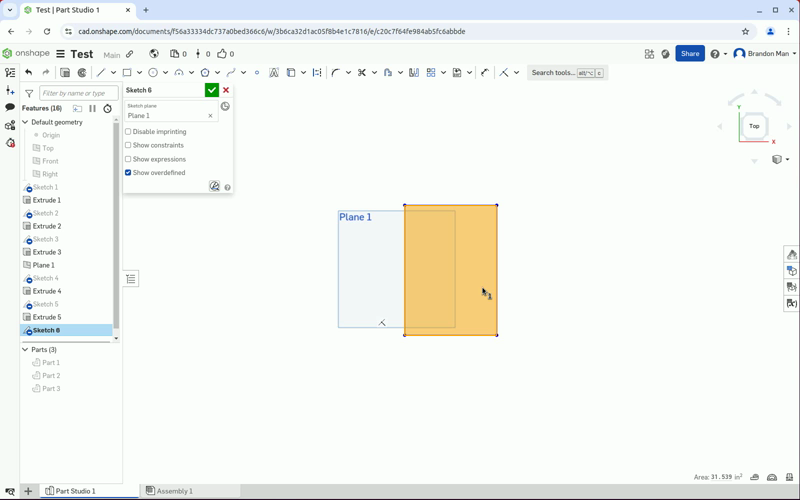
scroll(-6)
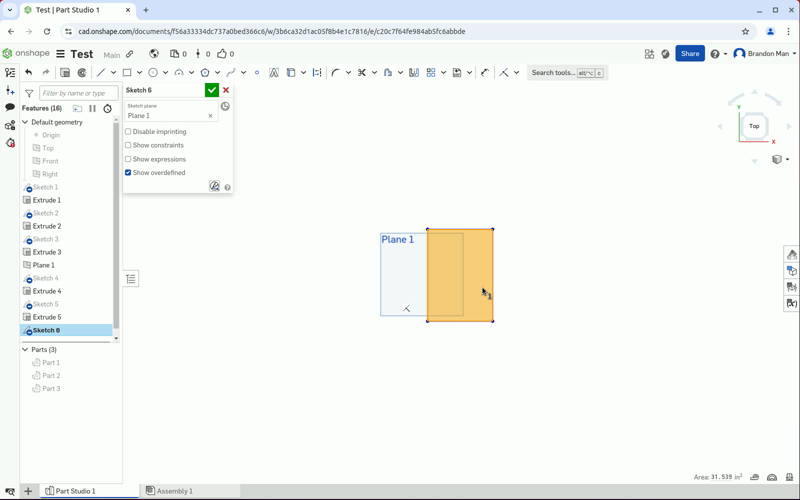
scroll(-6)
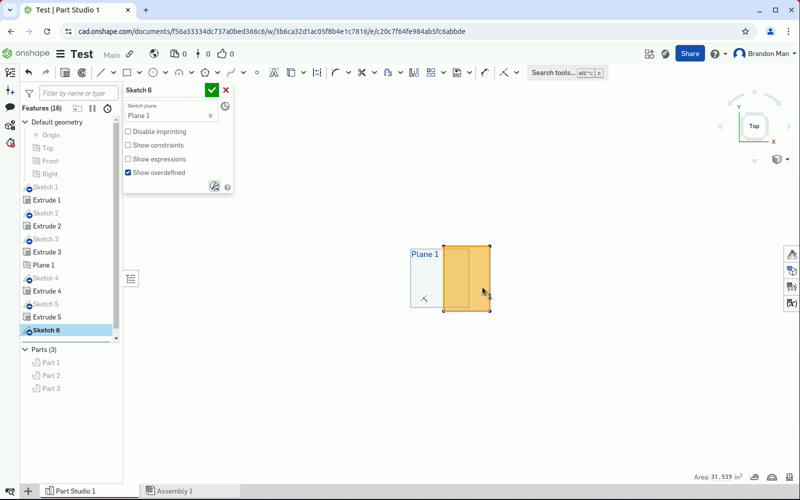
scroll(-6)
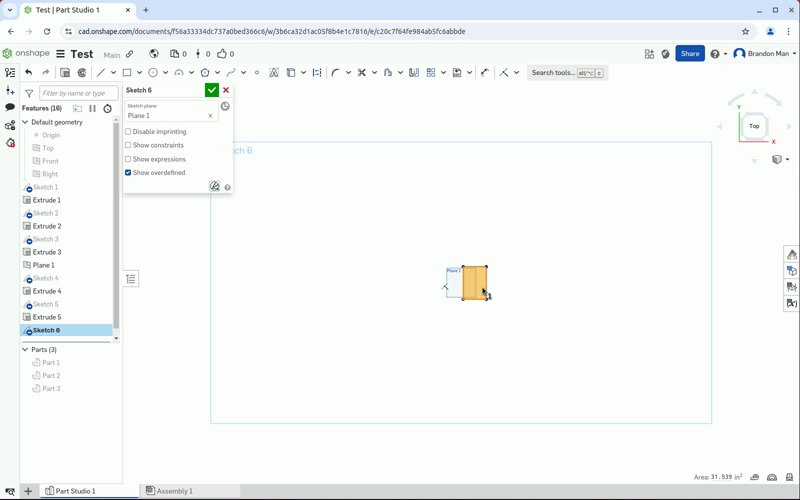
mouse_move(73, 352)
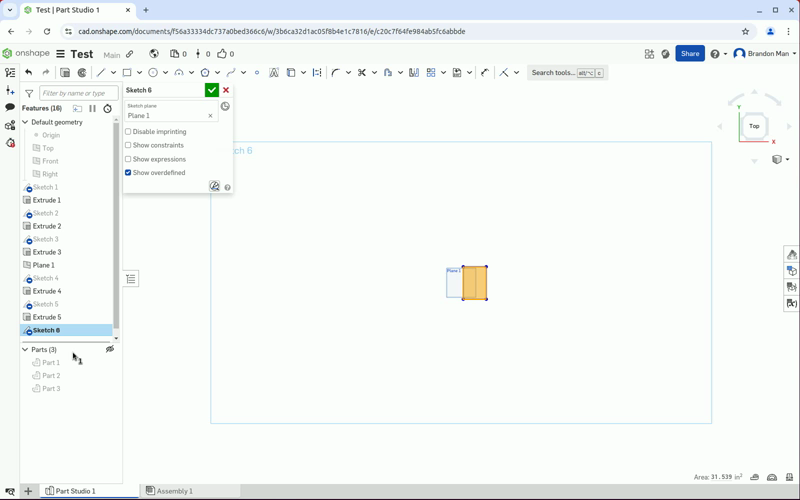
key(shift+y)
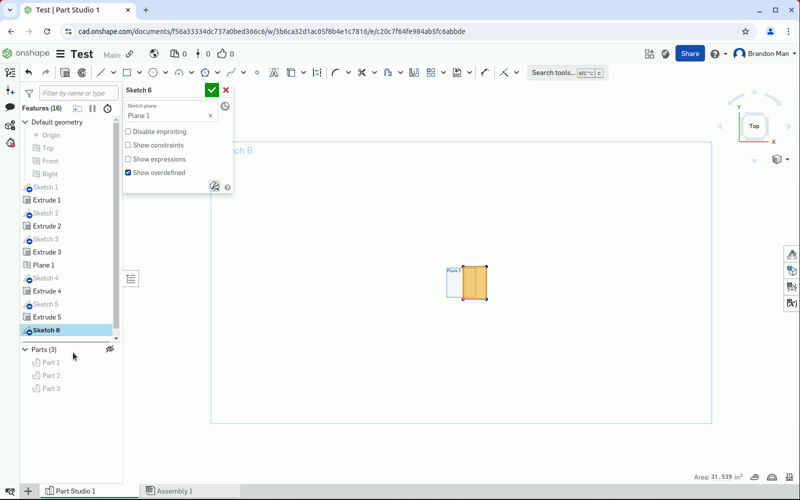
key(shift+e)
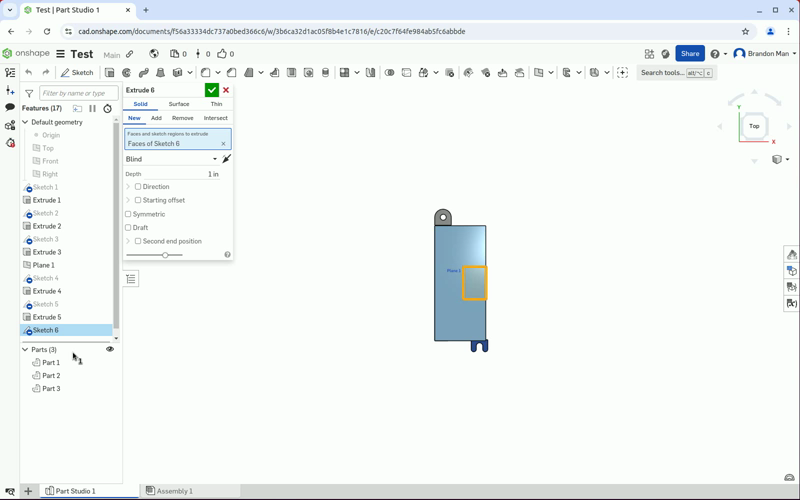
mouse_move(143, 106)
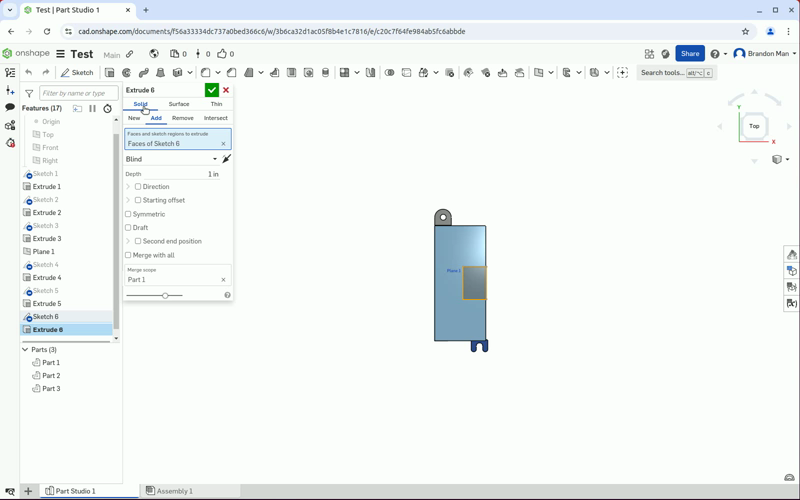
click(143, 106)
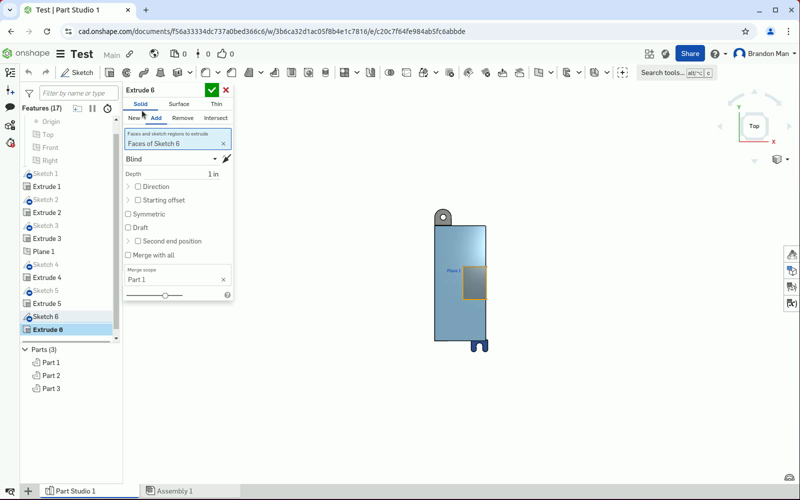
mouse_move(137, 120)
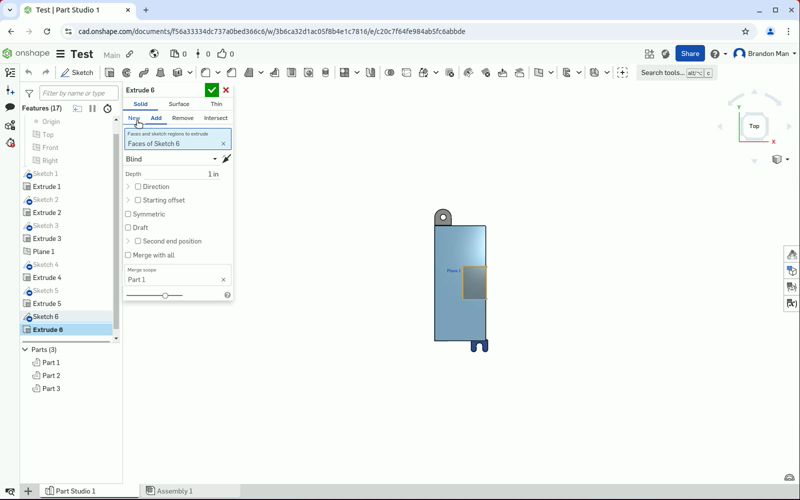
click(137, 120)
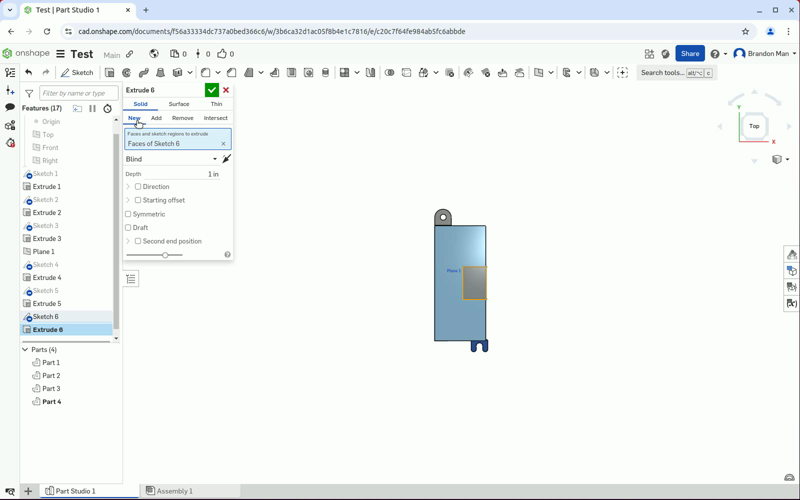
key(tab, 4)
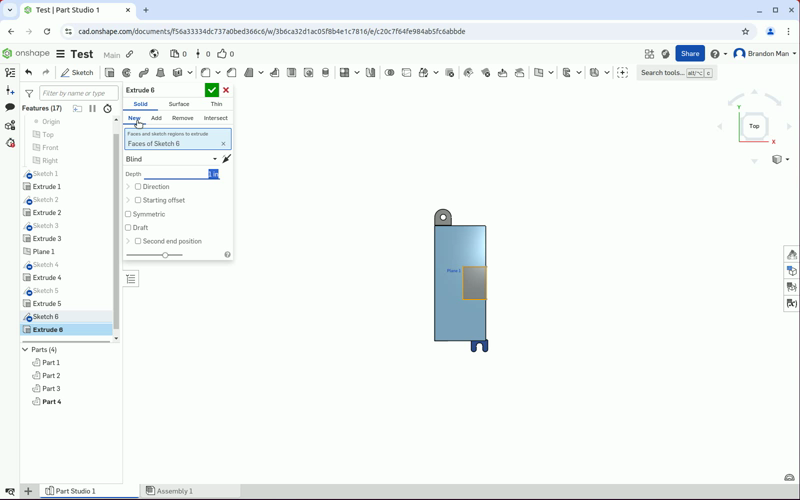
text(0.241)
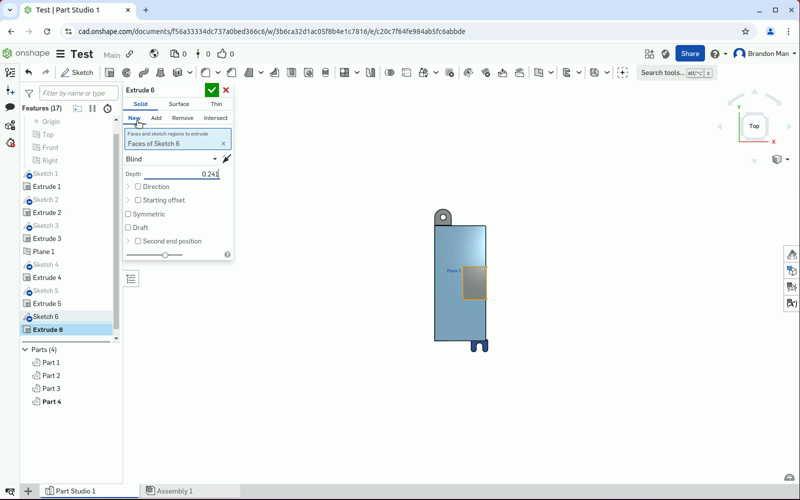
key(enter)
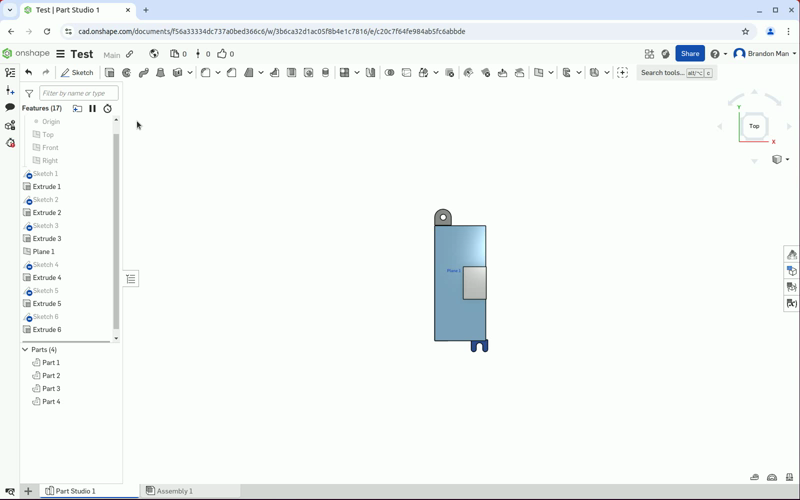
key(shift+h)
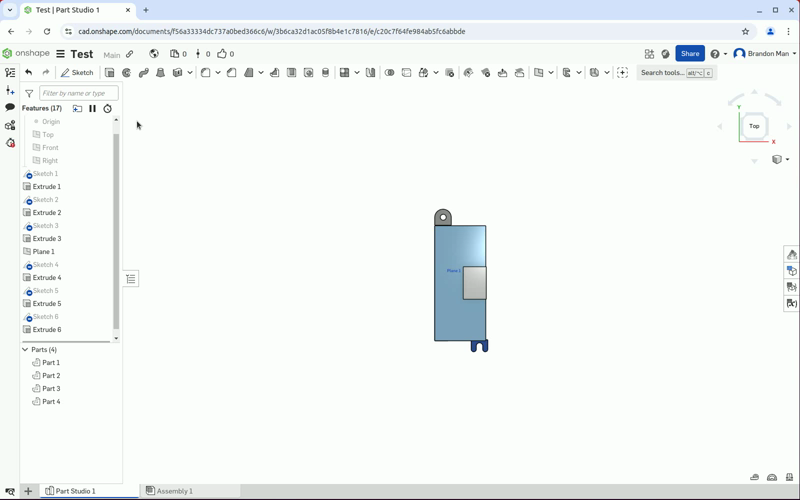
key(shift+h)
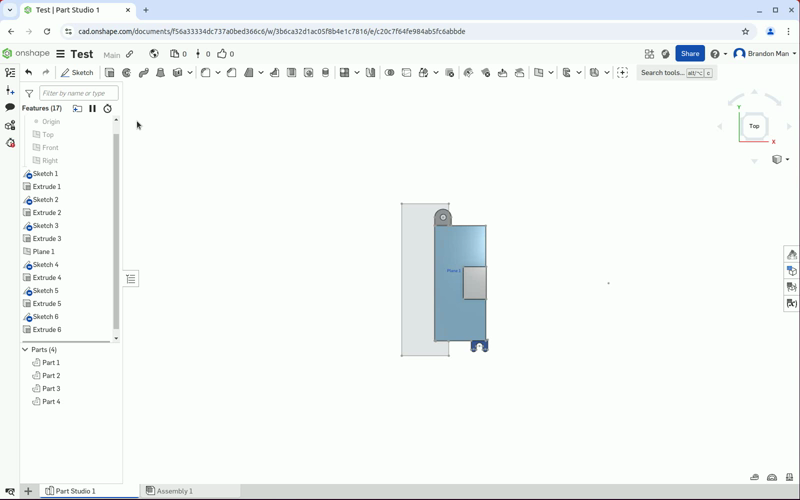
key(shift+7)
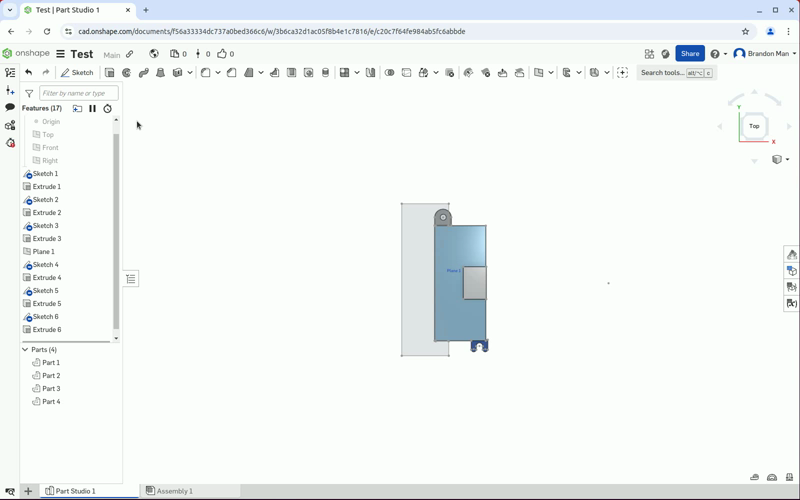
key(up, 3)
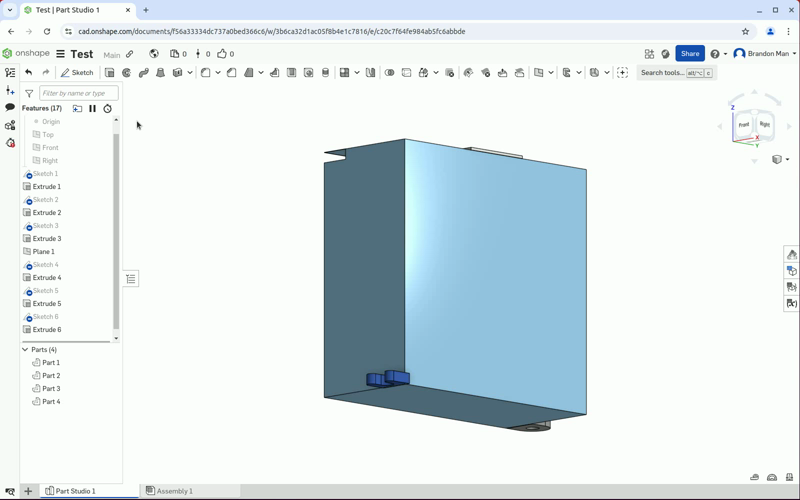
key(left, 3)
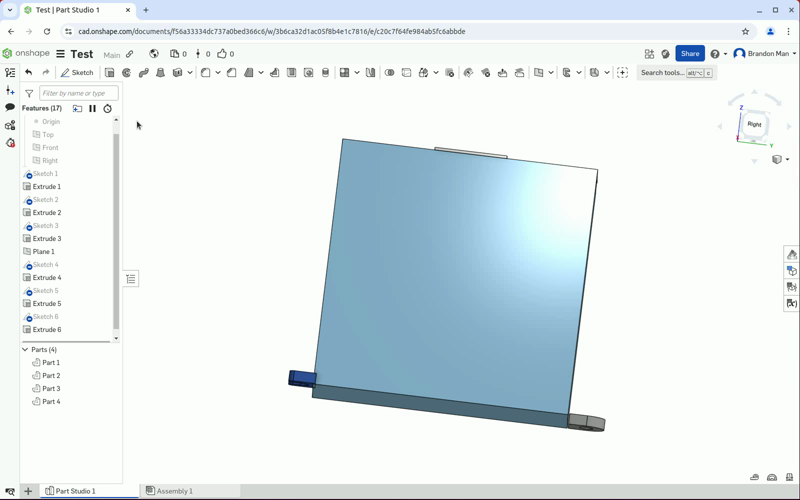
key(right, 3)
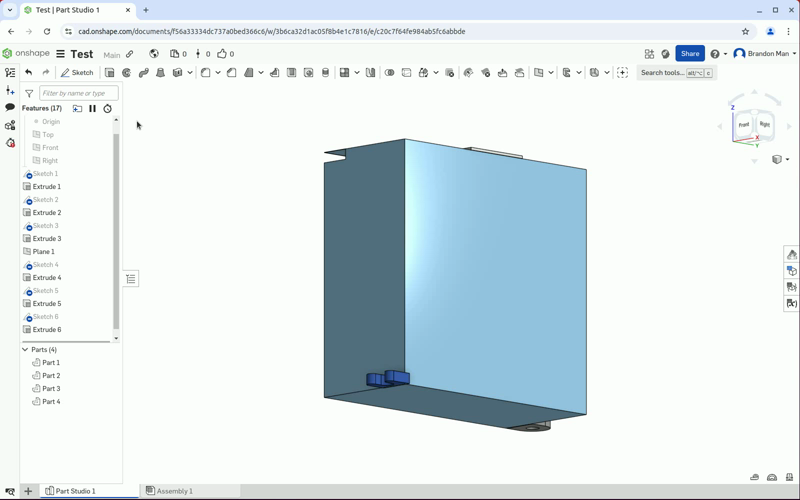
key(down, 3)
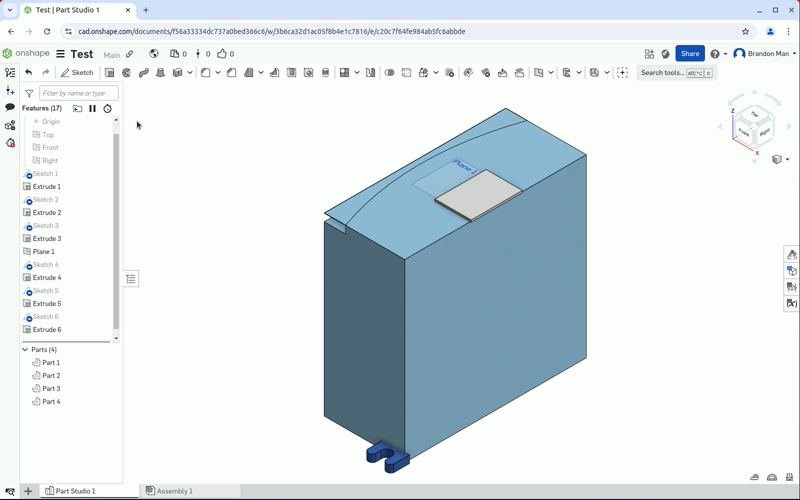
mouse_move(69, 176)
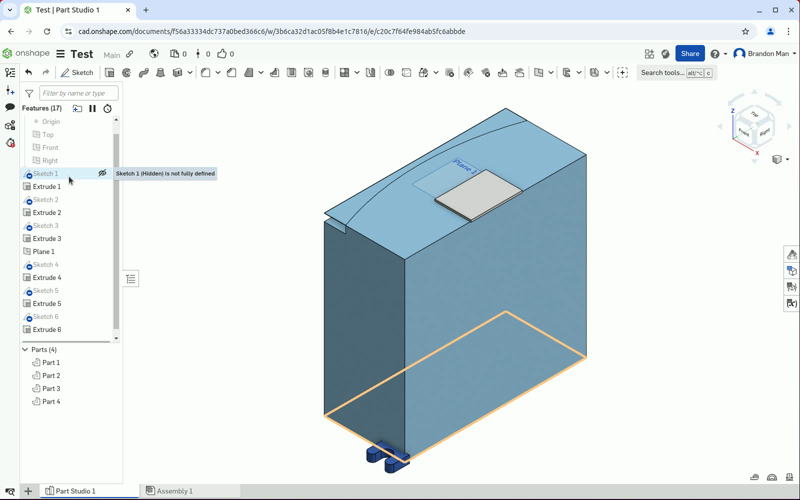
click(69, 176)